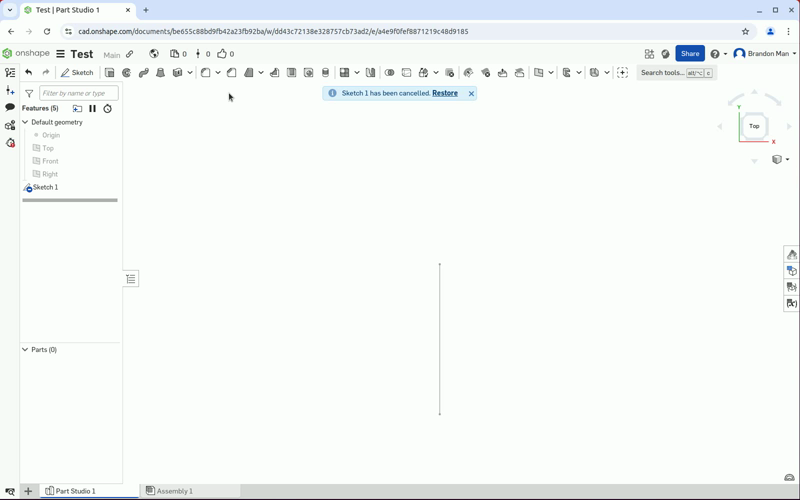
key(shift+h)
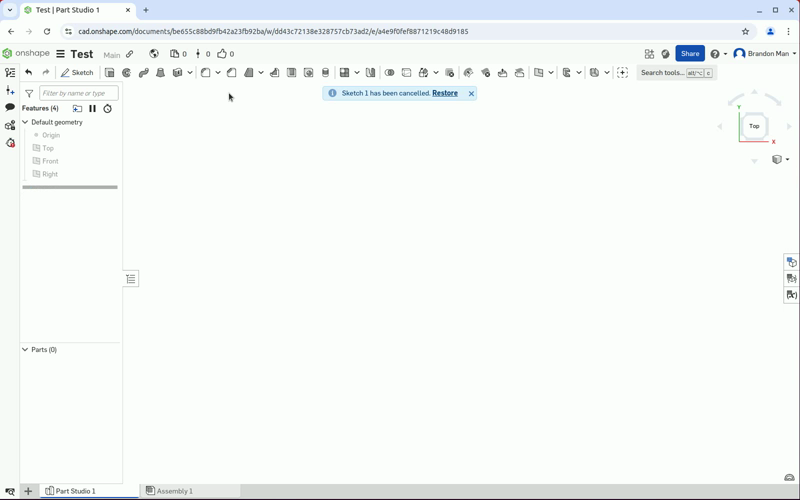
key(shift+s)
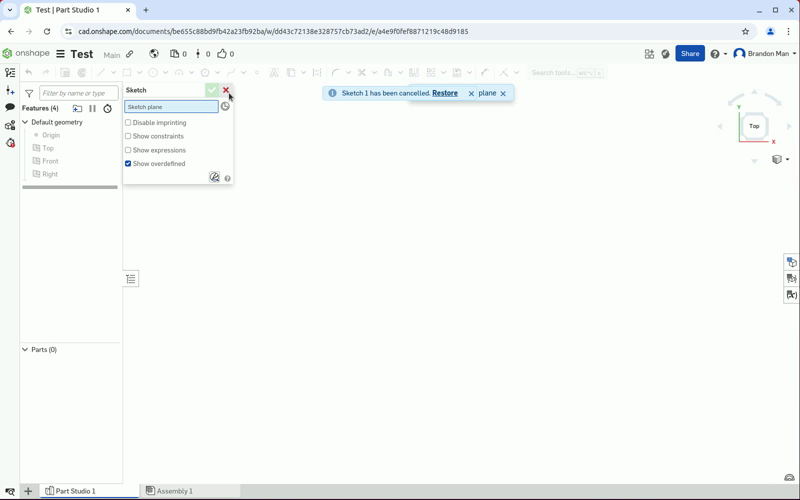
mouse_move(73, 150)
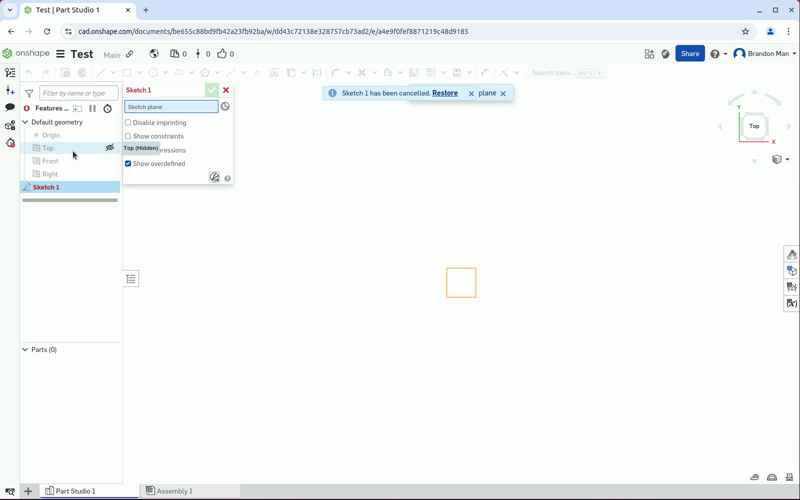
click(73, 150)
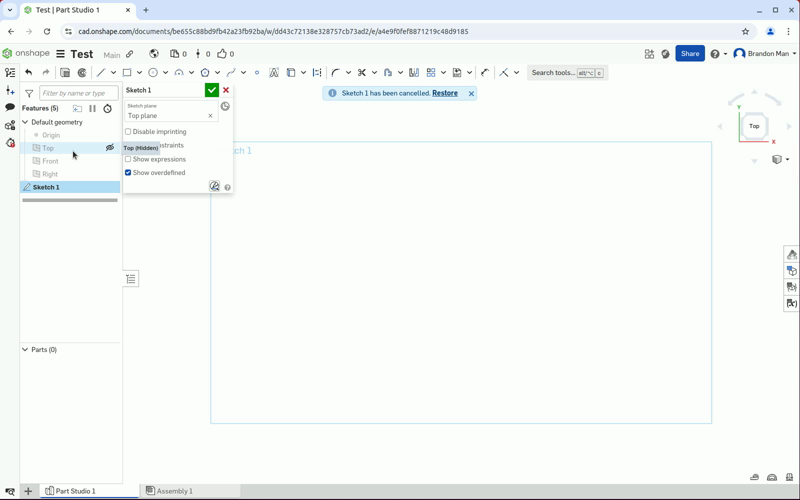
mouse_move(73, 352)
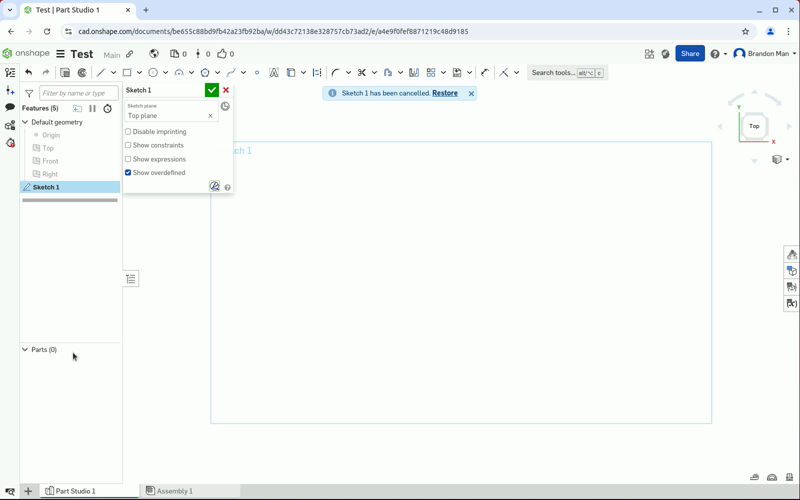
key(y)
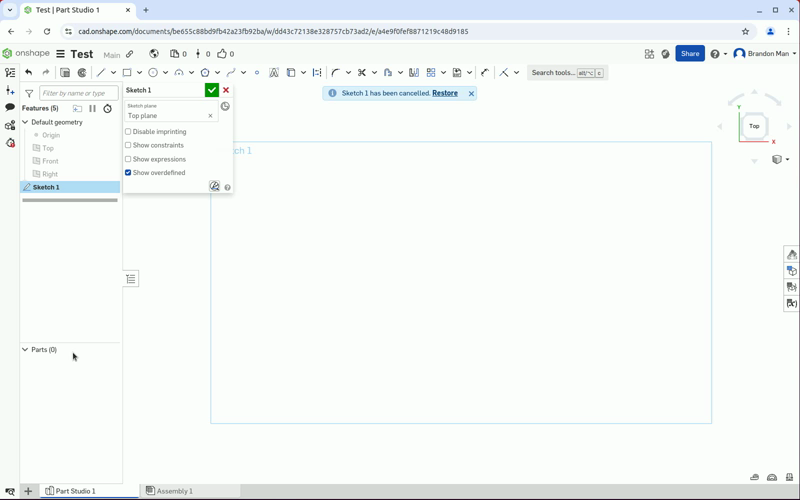
key(l)
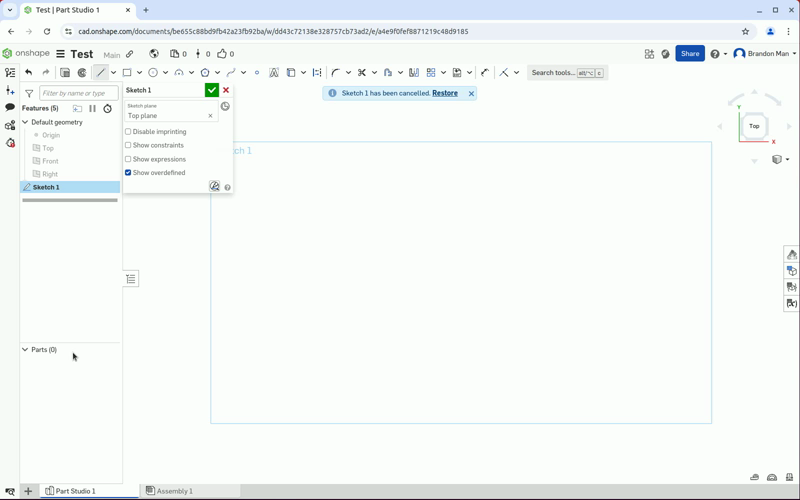
key_down(shift)
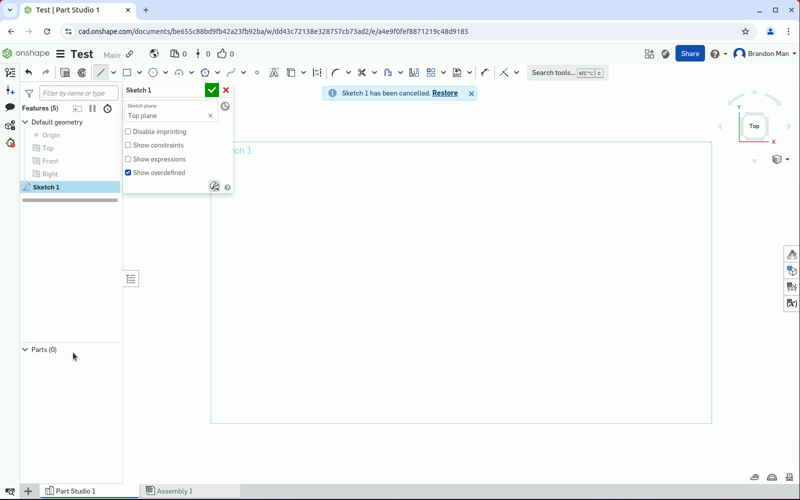
mouse_move(459, 230)
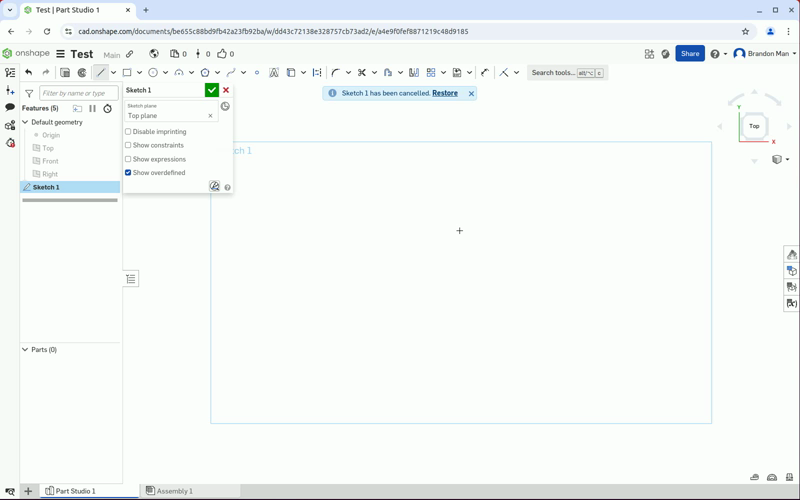
click(459, 230)
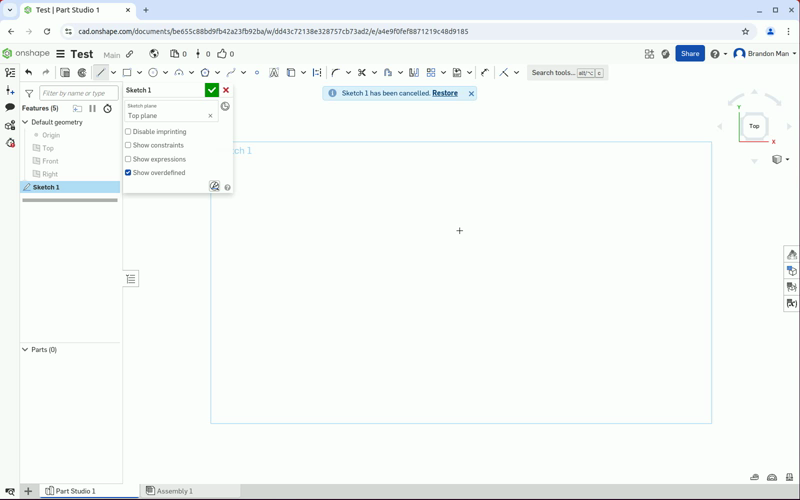
key_up(shift)
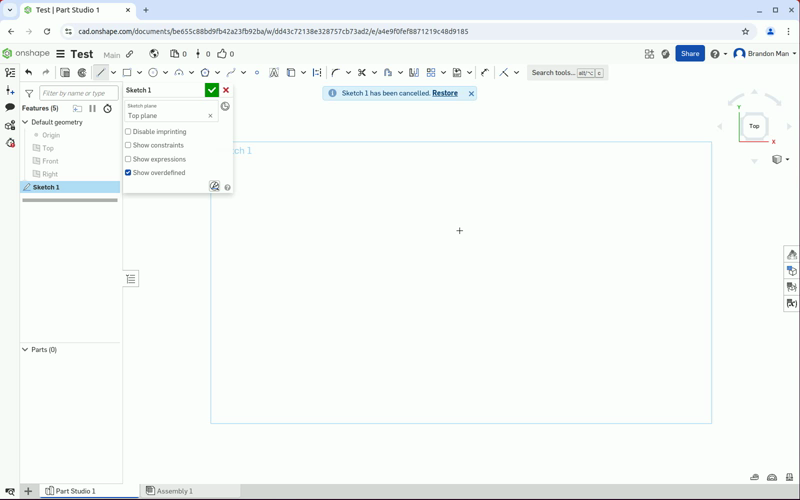
key_down(shift)
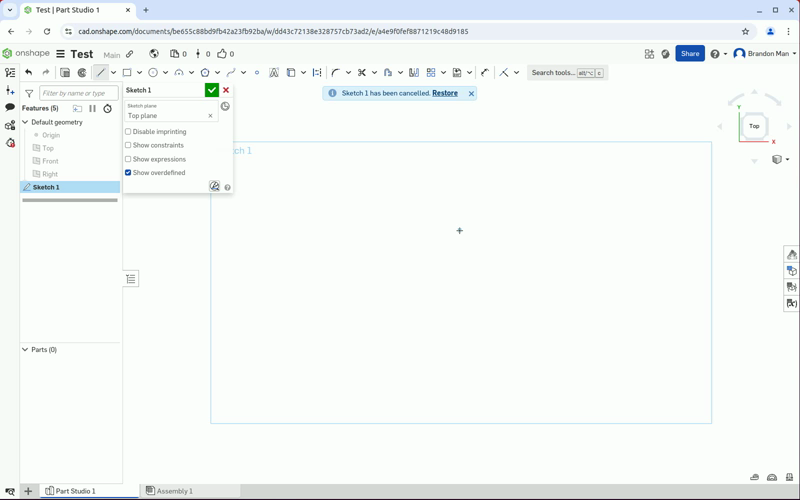
mouse_move(489, 230)
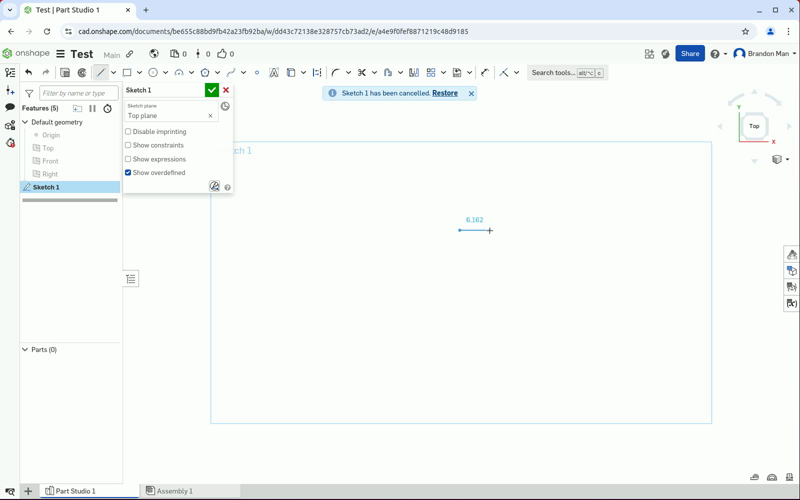
mouse_move(461, 230)
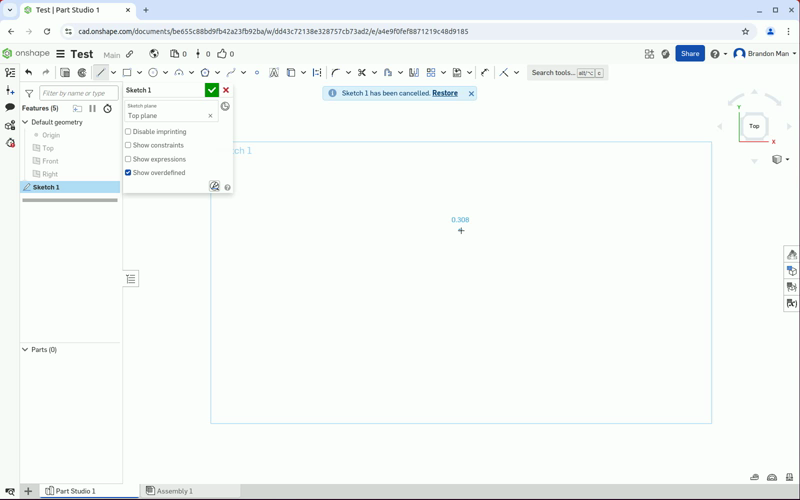
scroll(6)
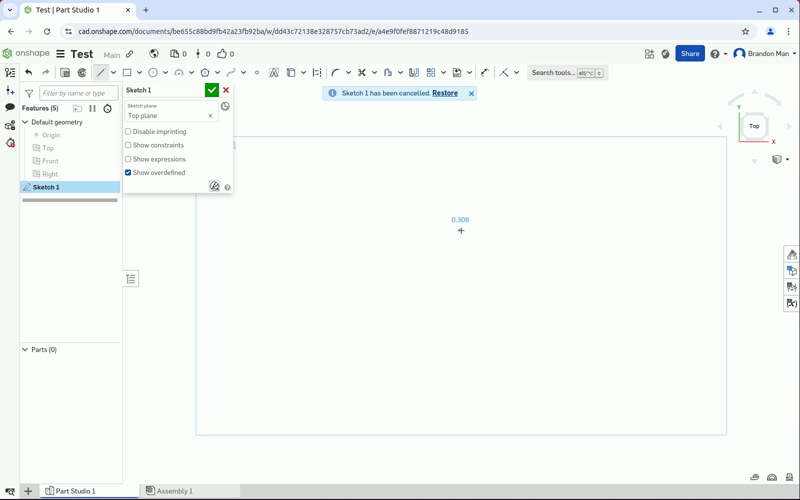
scroll(6)
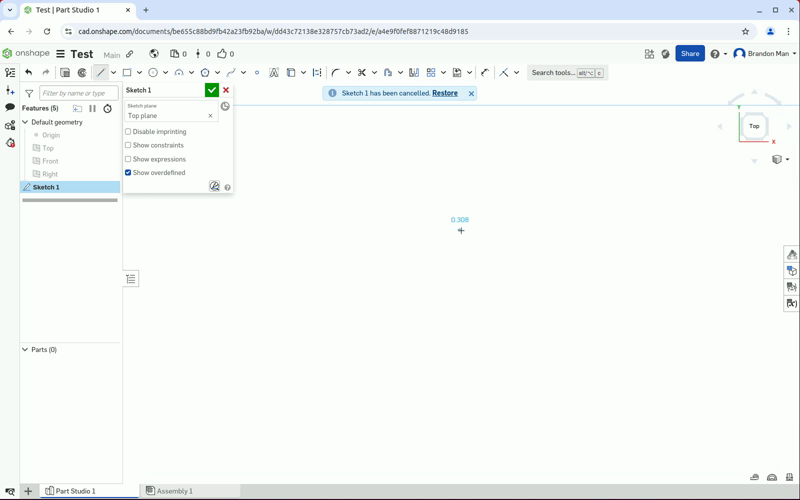
scroll(6)
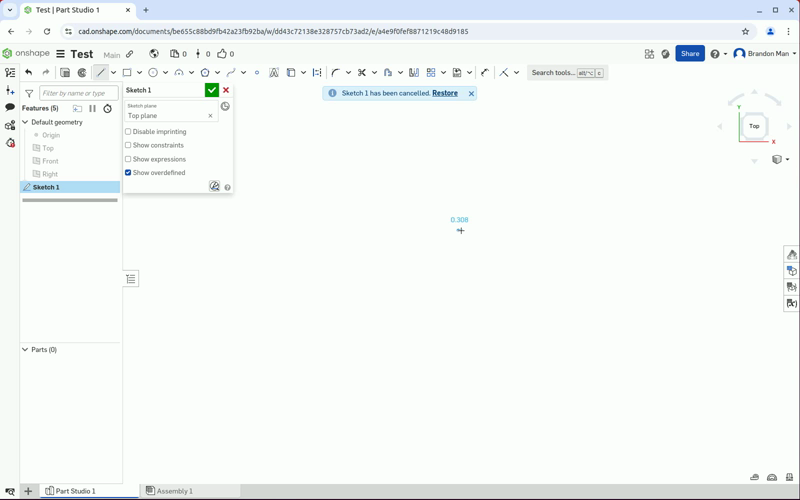
scroll(6)
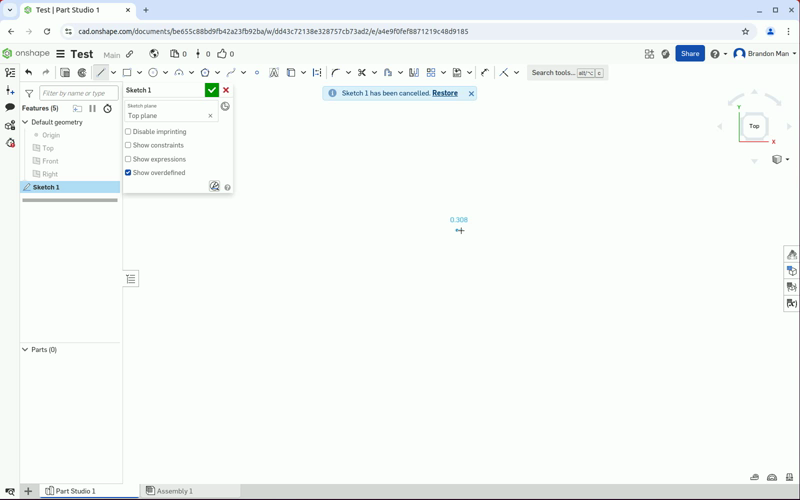
scroll(6)
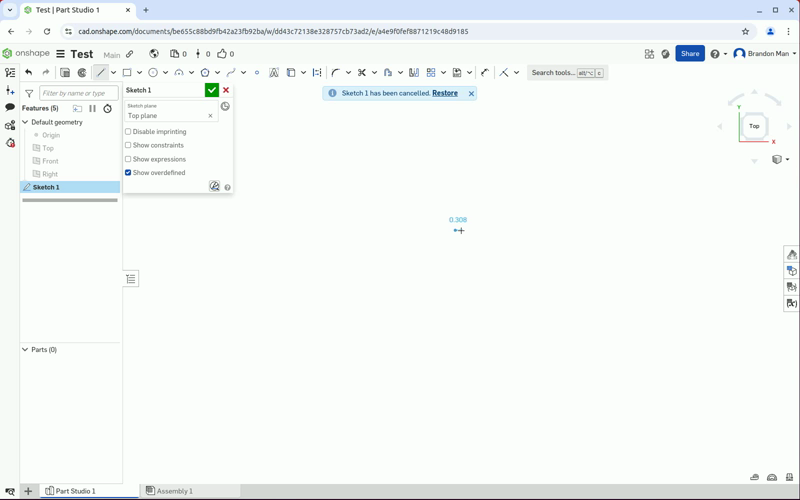
scroll(6)
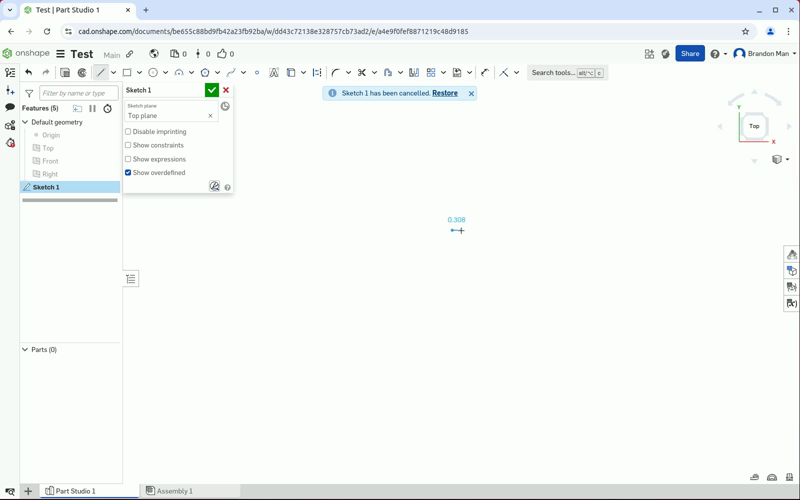
scroll(6)
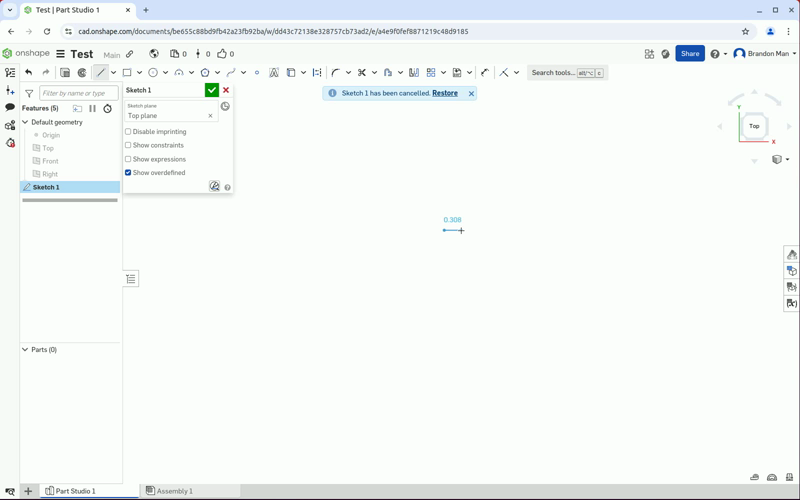
click(461, 230)
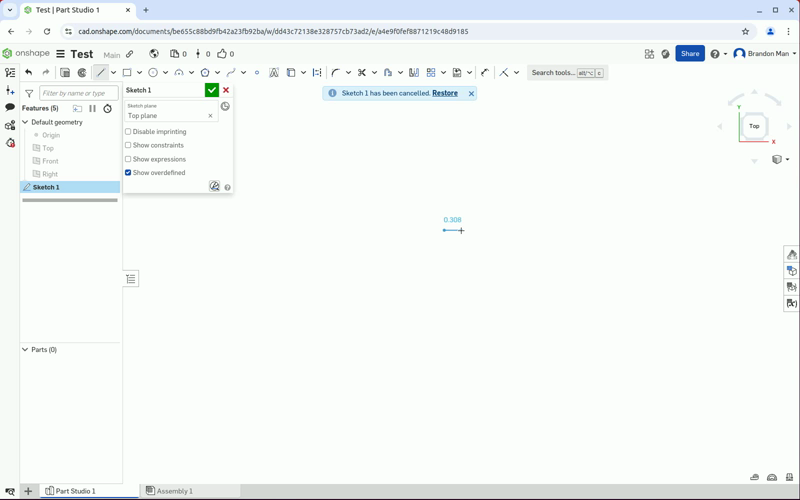
scroll(-6)
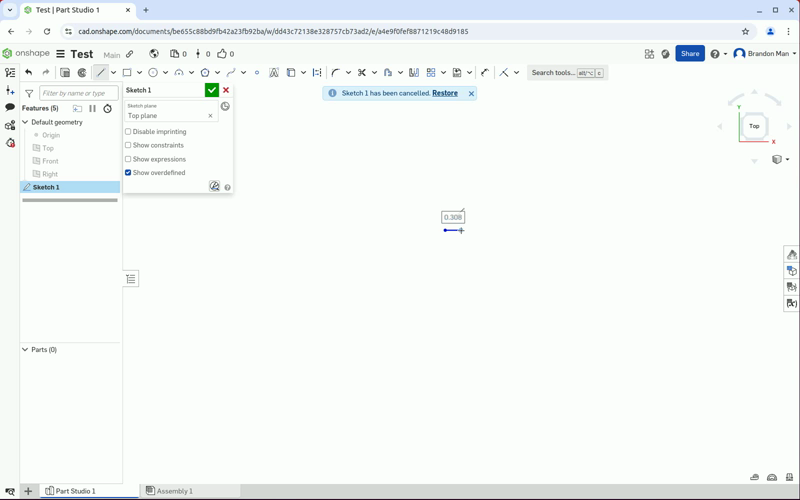
scroll(-6)
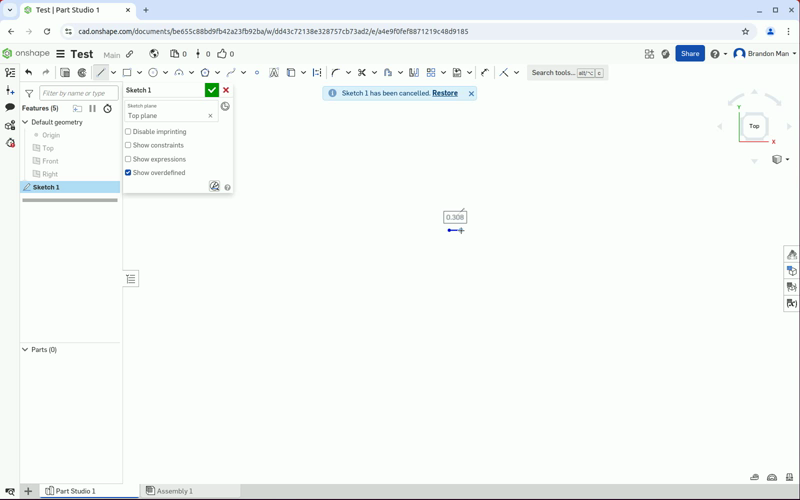
scroll(-6)
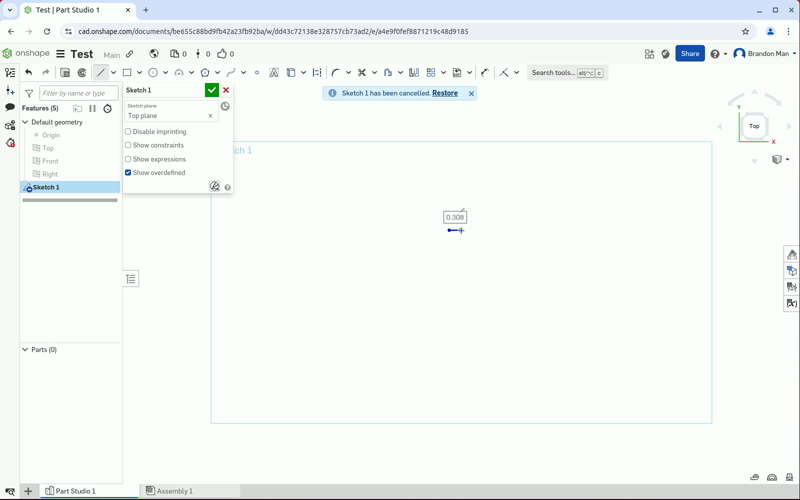
scroll(-6)
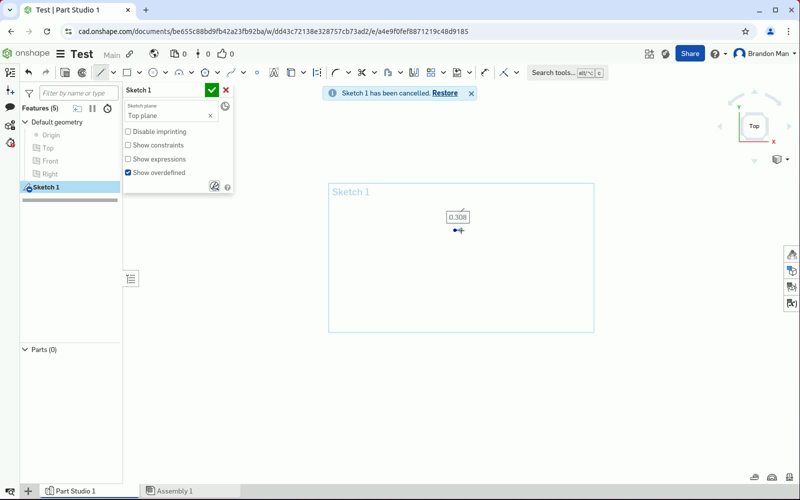
scroll(-6)
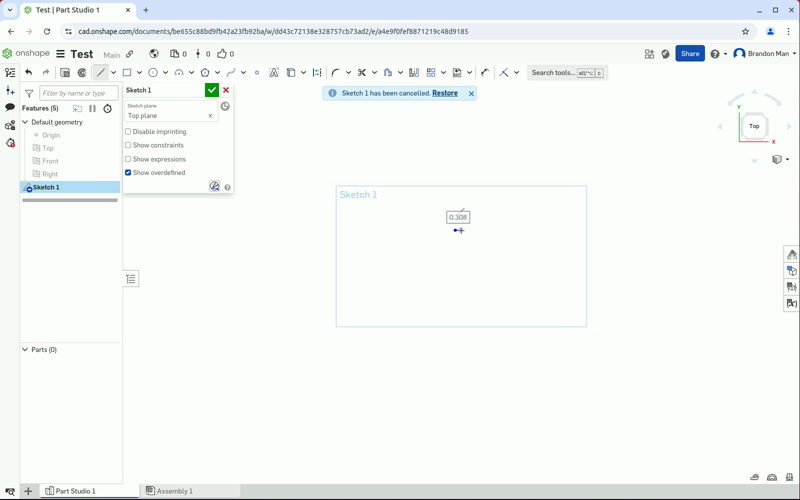
scroll(-6)
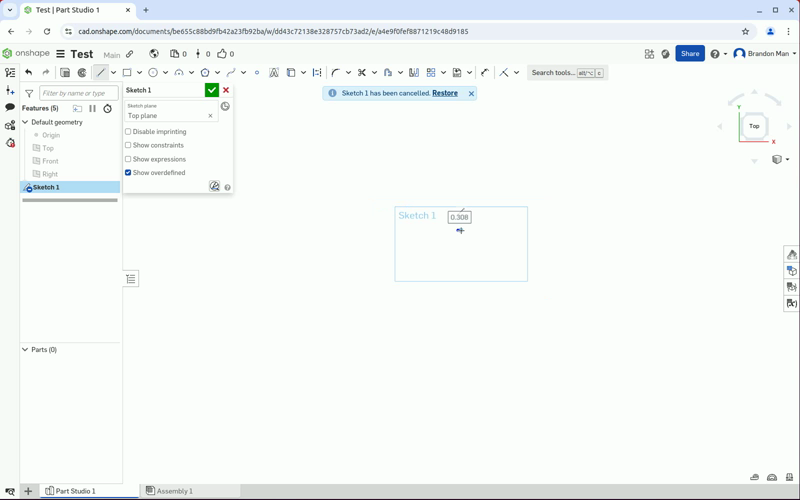
scroll(-6)
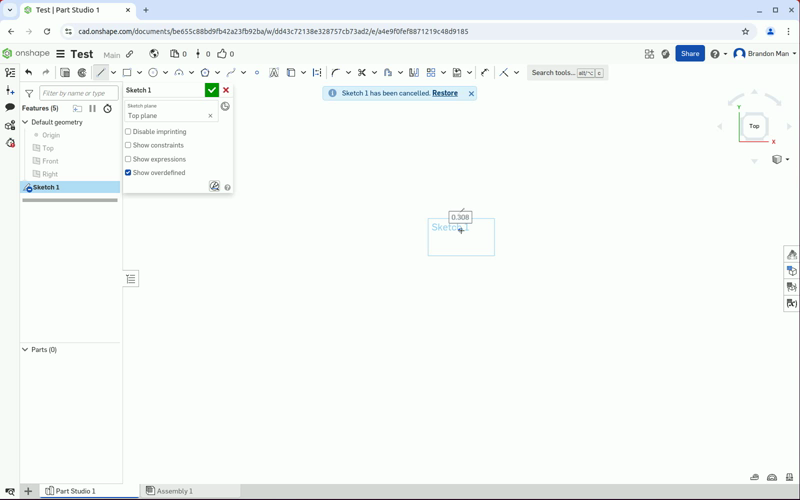
key_up(shift)
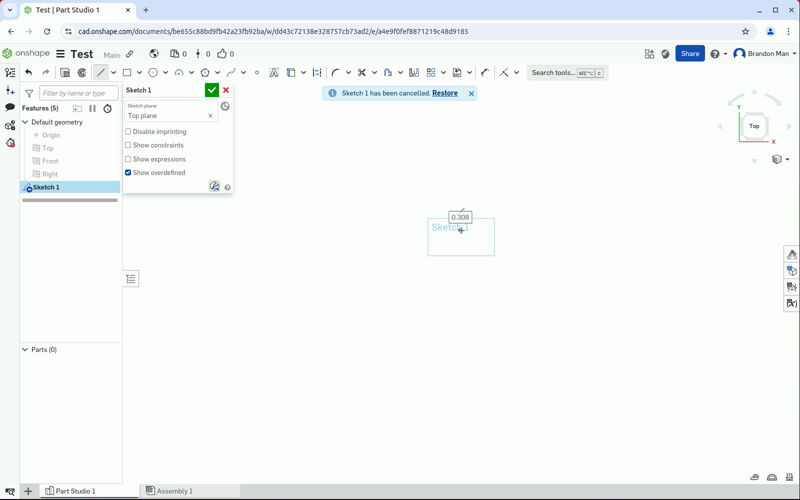
key_down(shift)
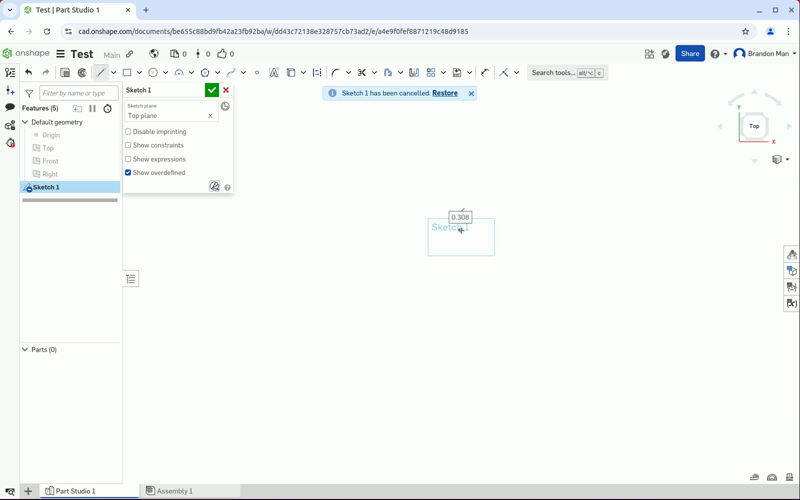
mouse_move(491, 230)
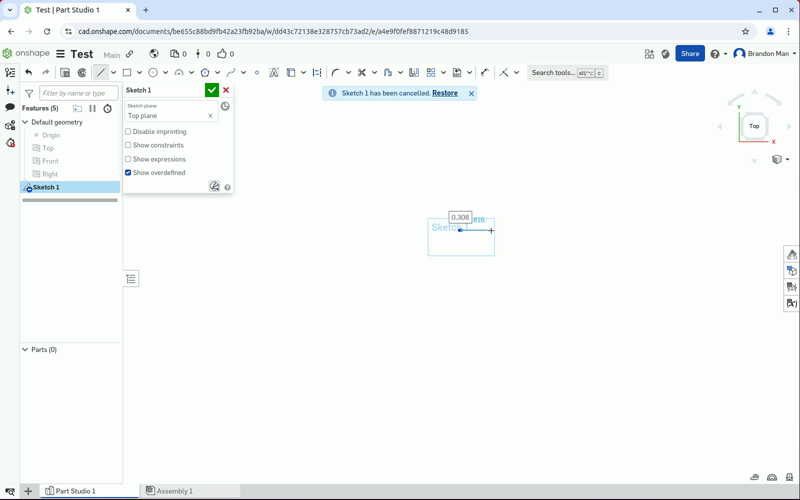
mouse_move(506, 230)
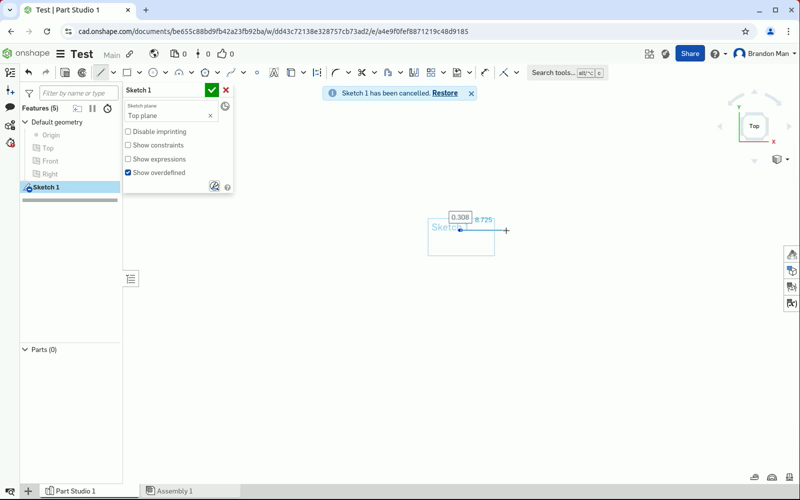
click(506, 230)
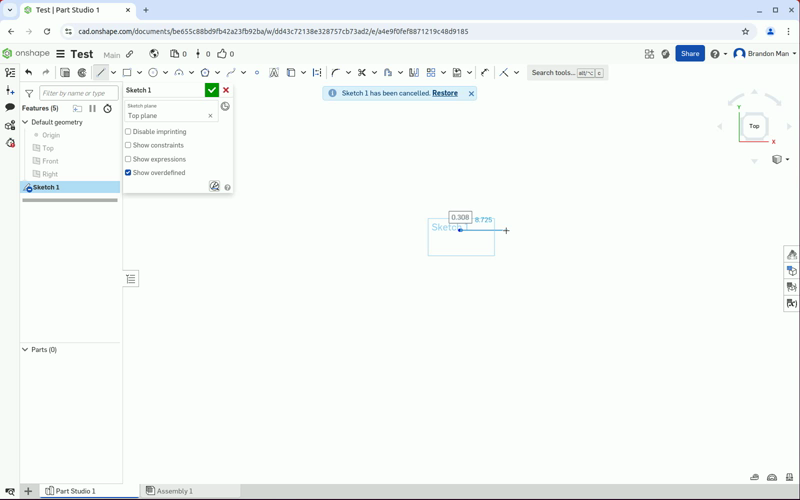
key_up(shift)
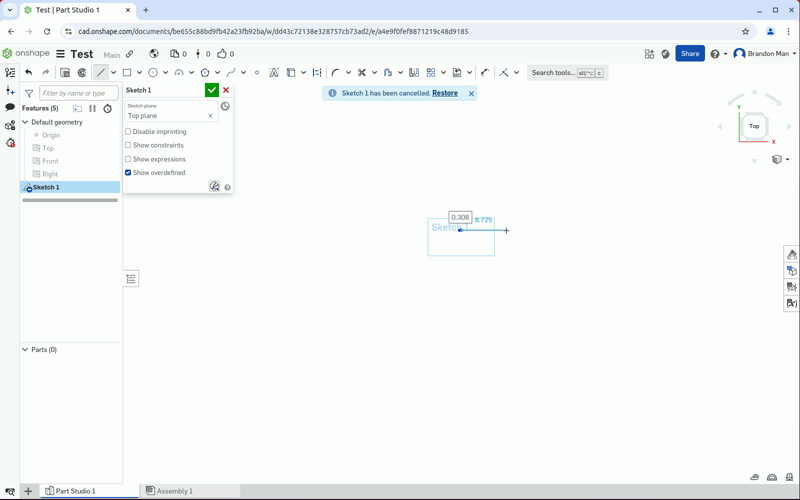
key_down(shift)
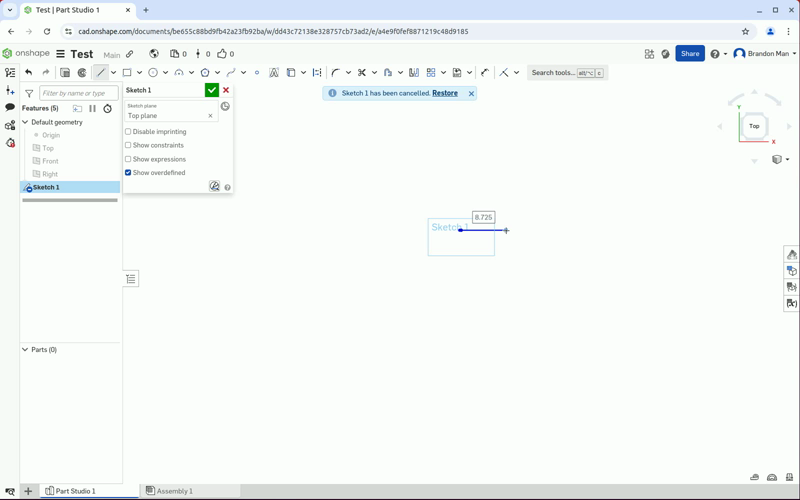
mouse_move(536, 230)
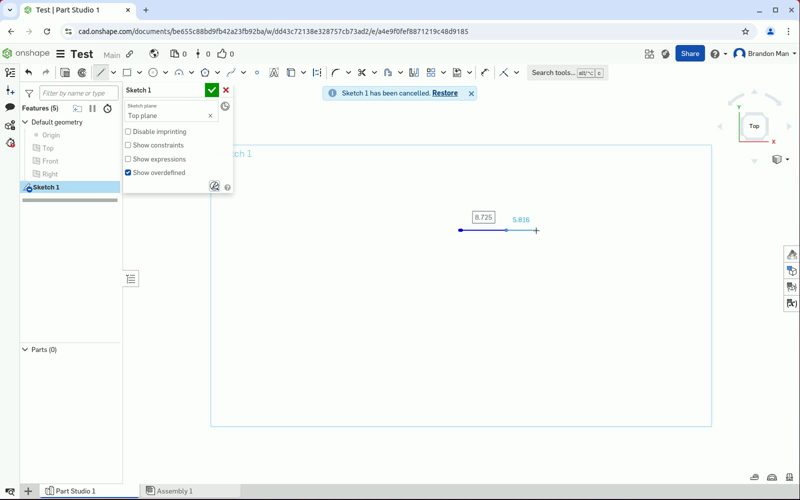
mouse_move(506, 228)
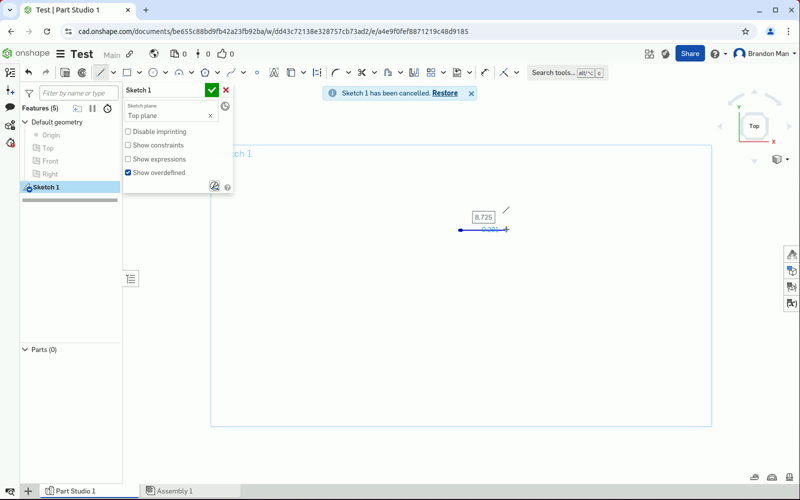
scroll(6)
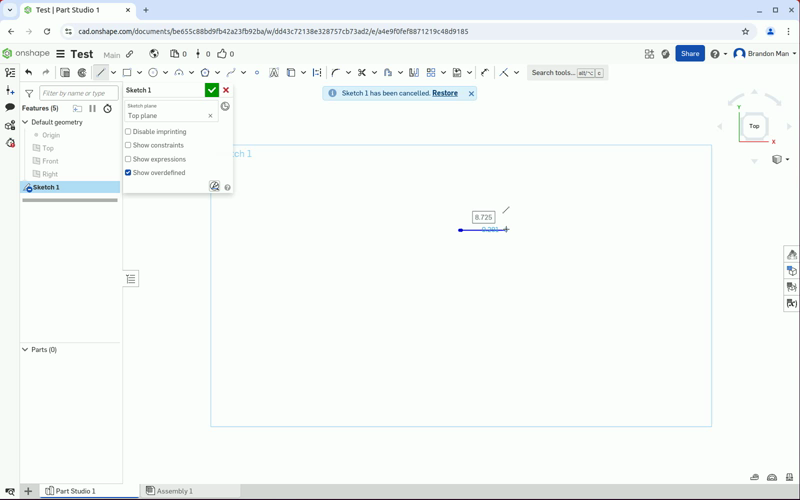
scroll(6)
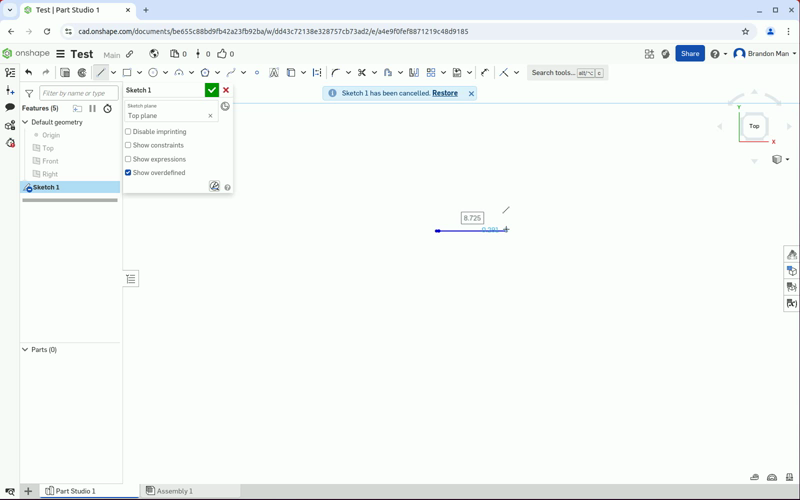
scroll(6)
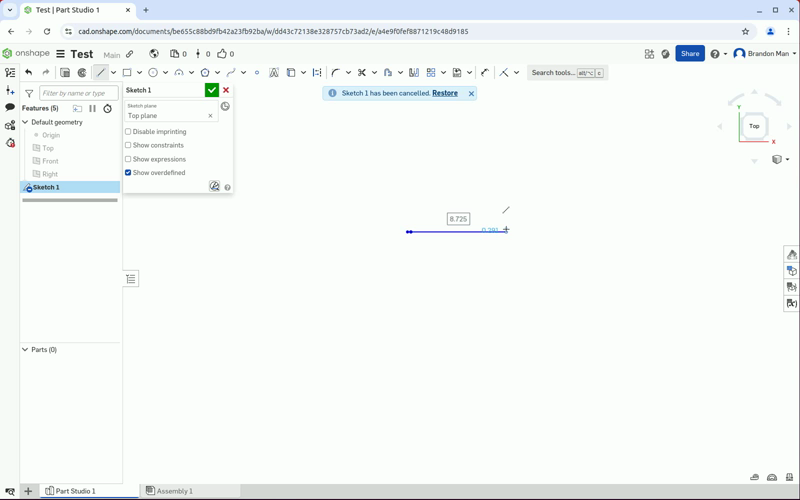
scroll(6)
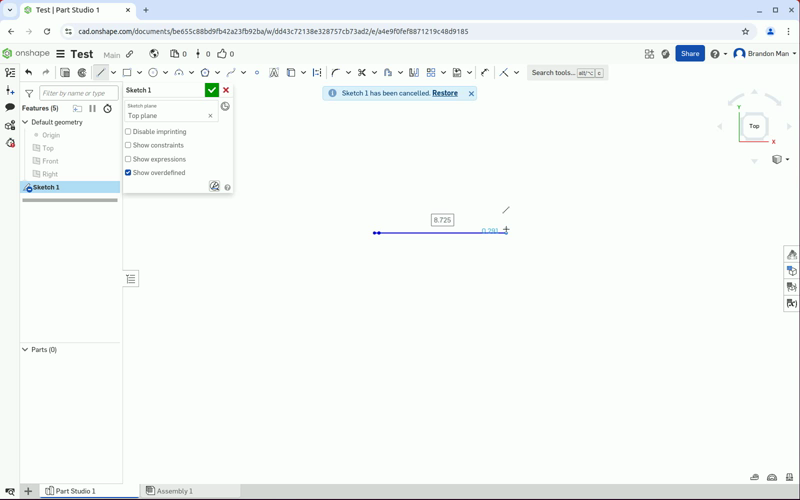
scroll(6)
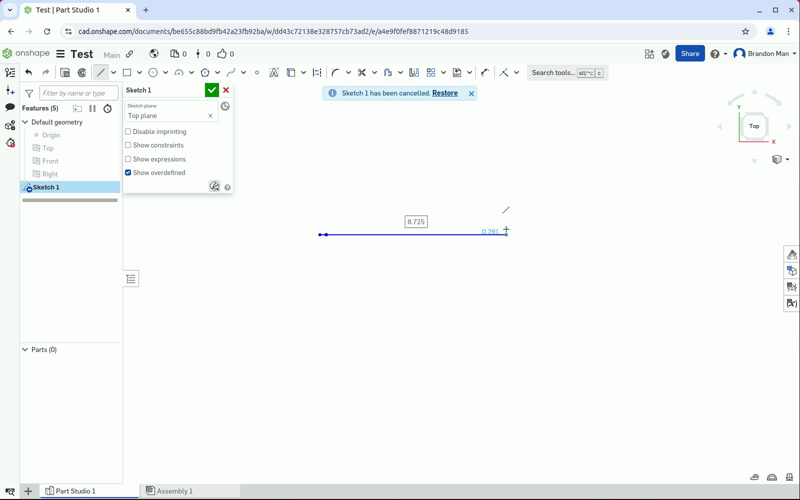
scroll(6)
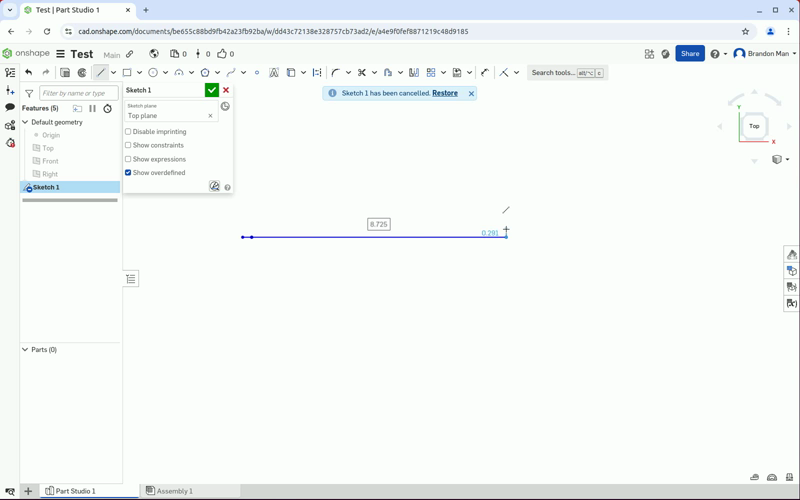
scroll(6)
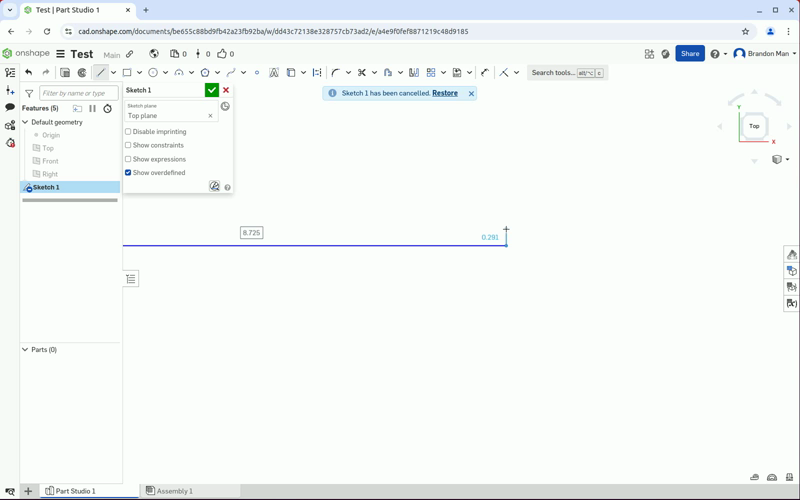
click(506, 228)
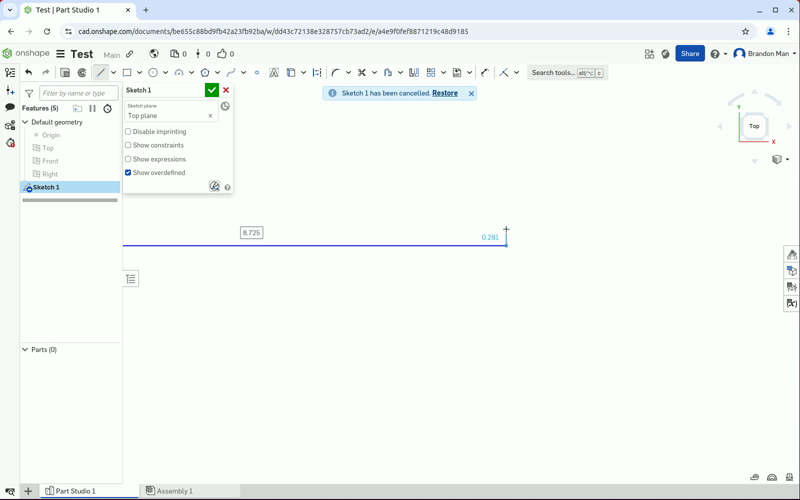
scroll(-6)
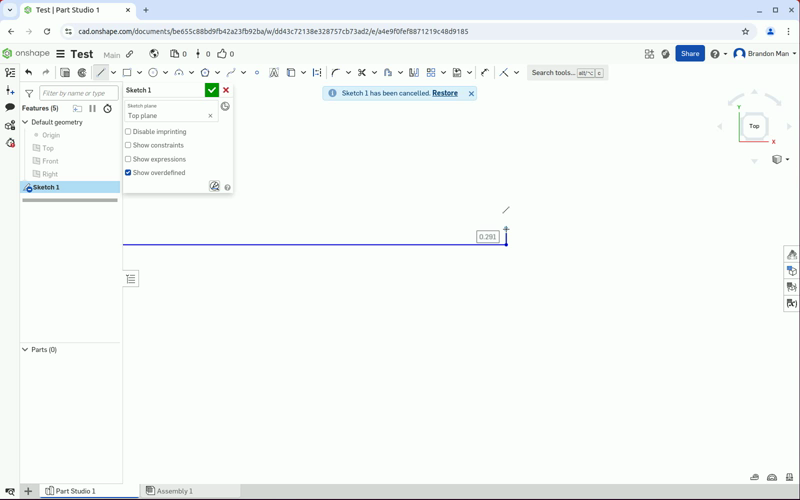
scroll(-6)
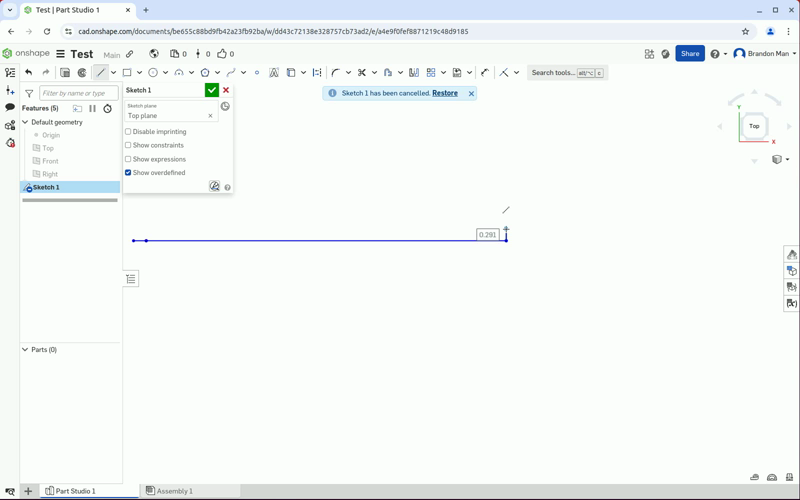
scroll(-6)
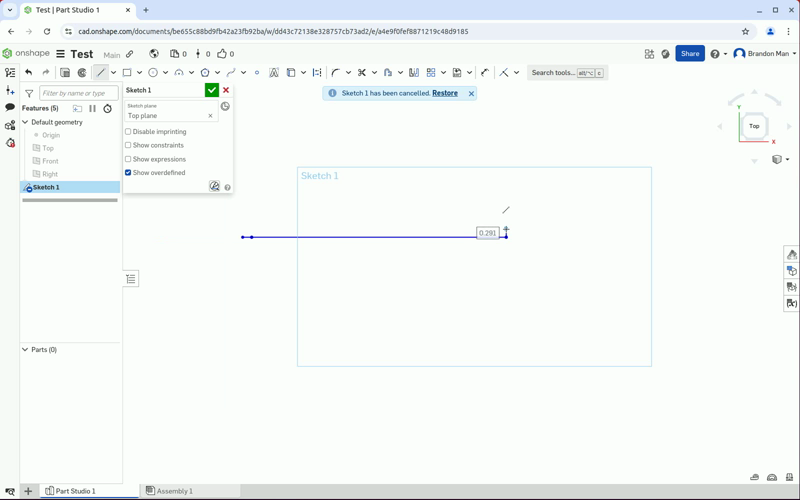
scroll(-6)
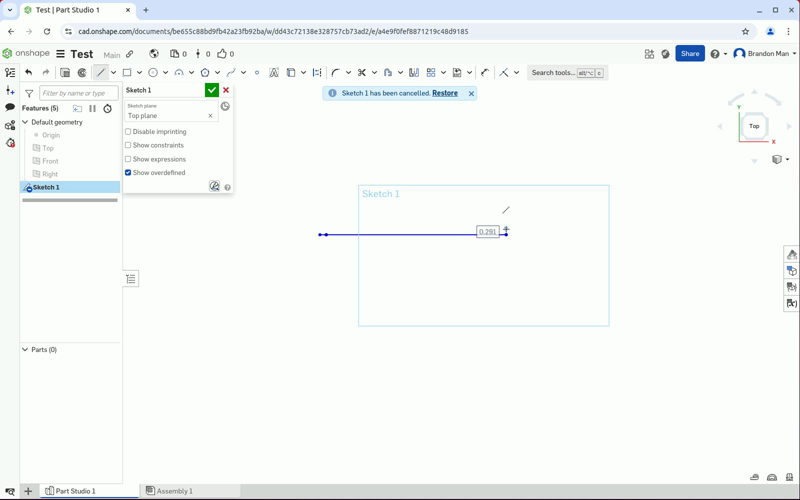
scroll(-6)
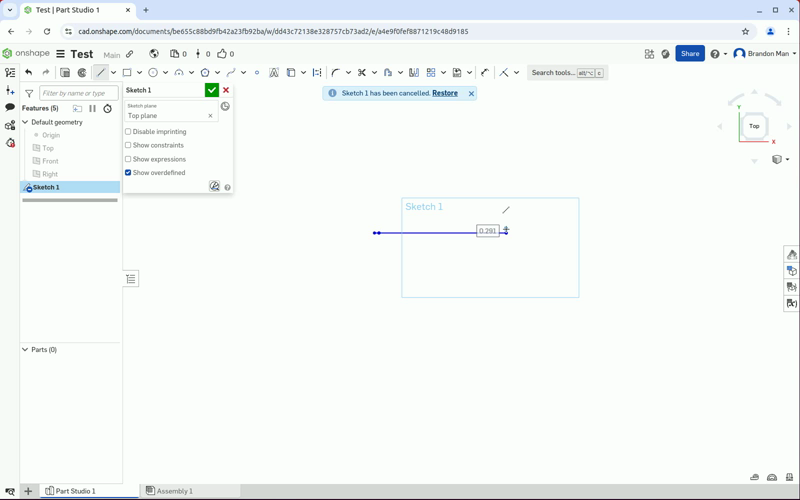
scroll(-6)
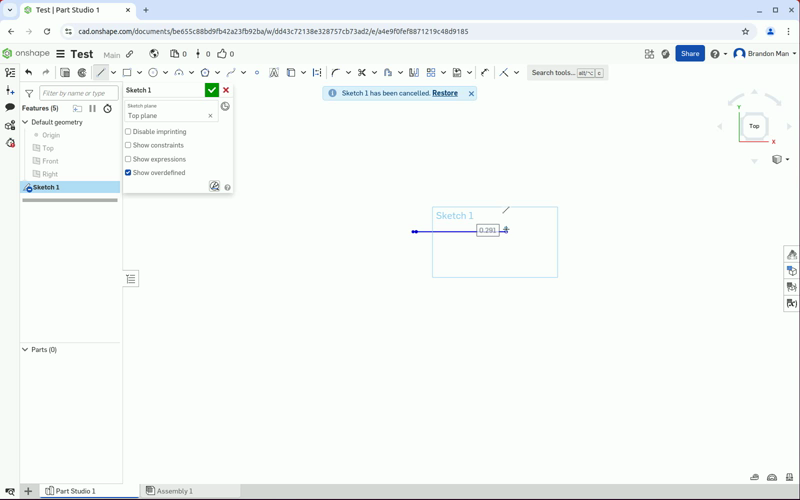
scroll(-6)
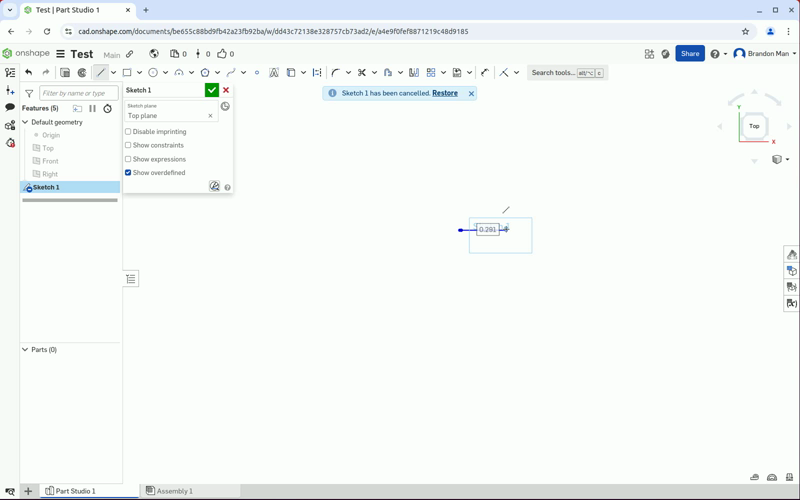
key_up(shift)
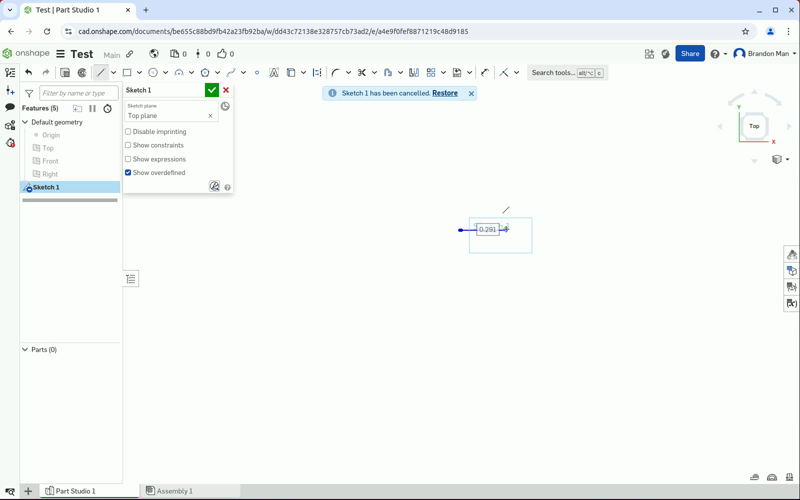
key_down(shift)
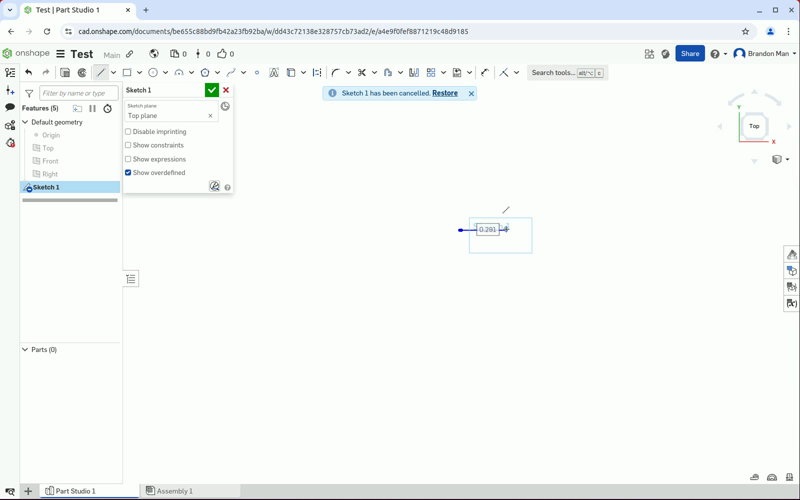
mouse_move(536, 228)
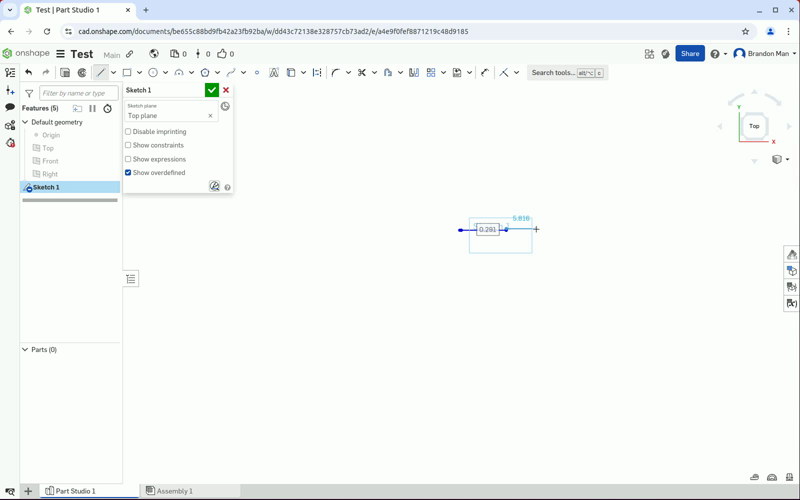
mouse_move(459, 228)
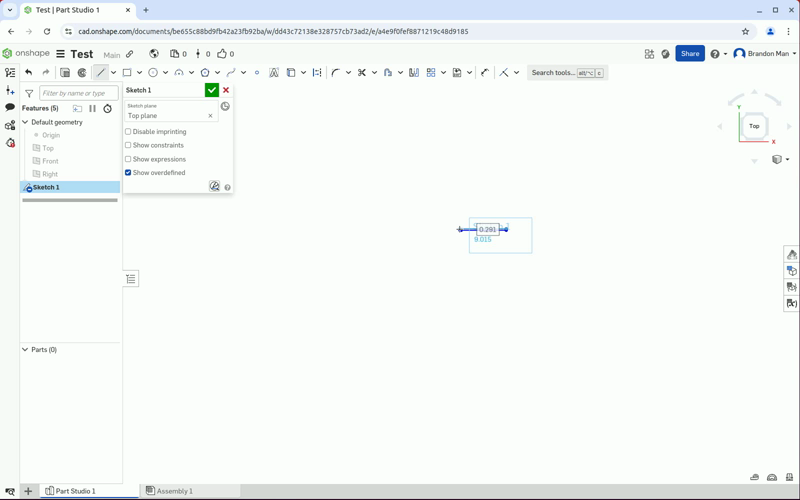
scroll(6)
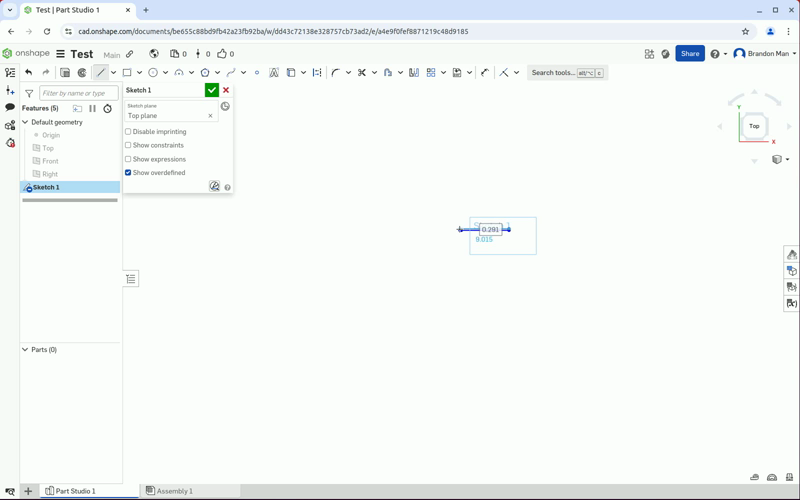
scroll(6)
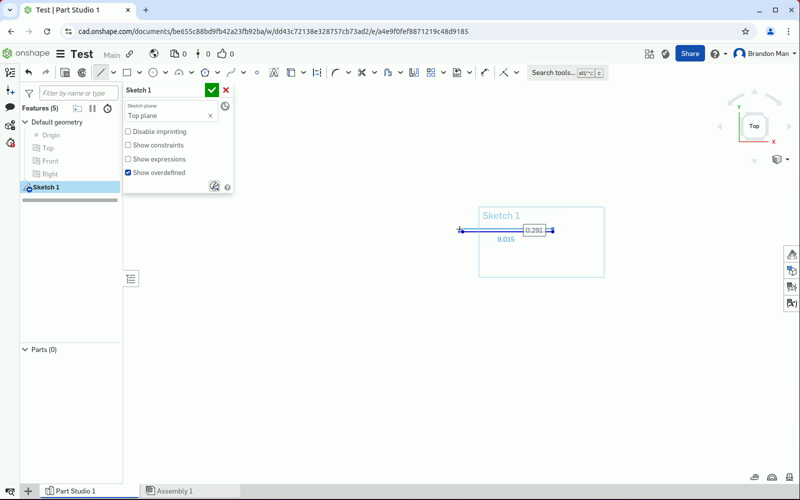
scroll(6)
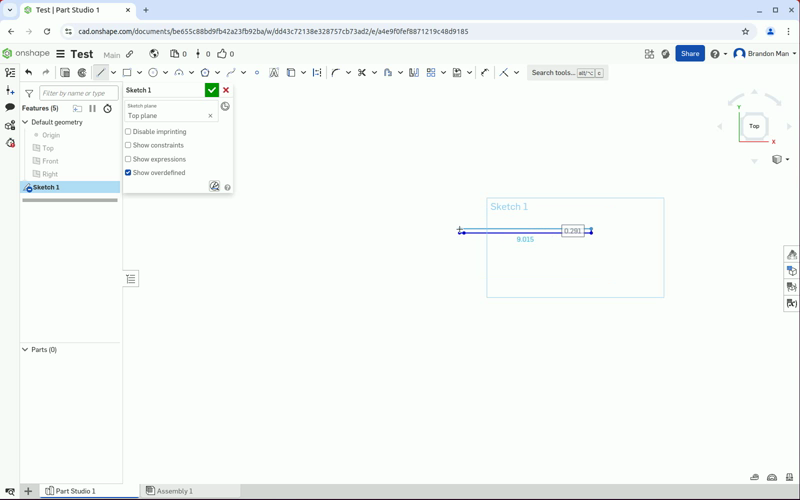
scroll(6)
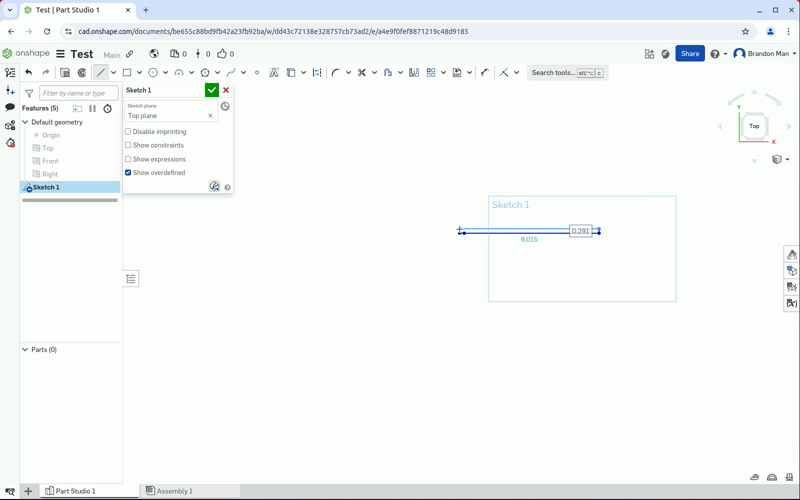
scroll(6)
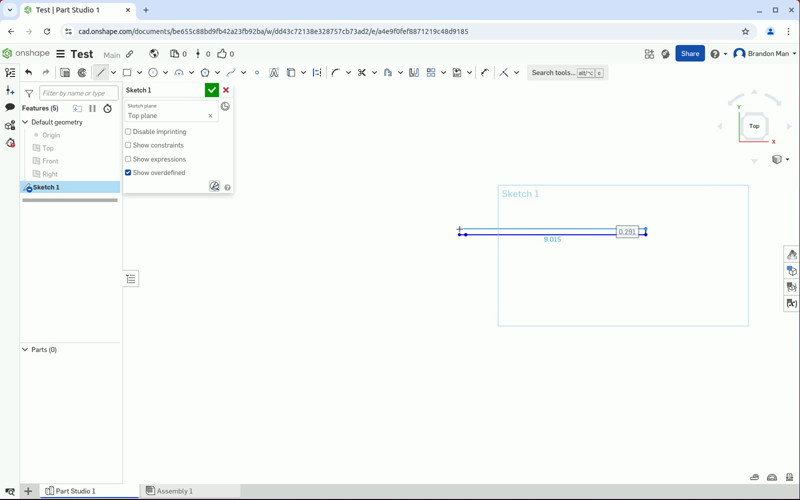
scroll(6)
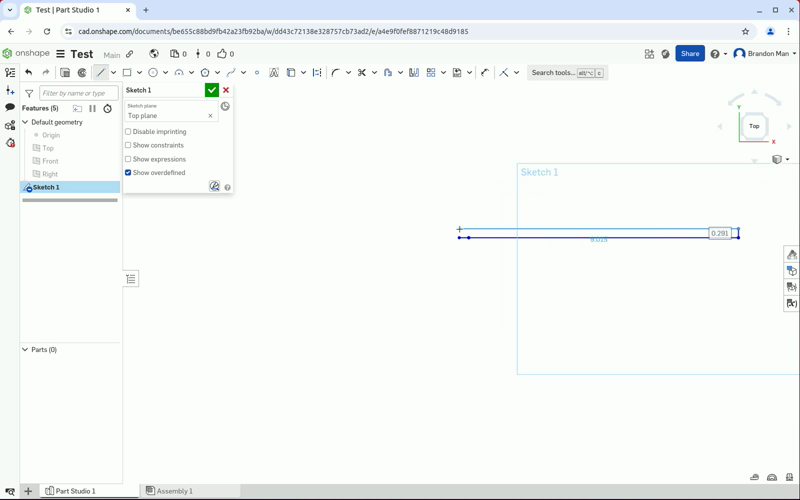
scroll(6)
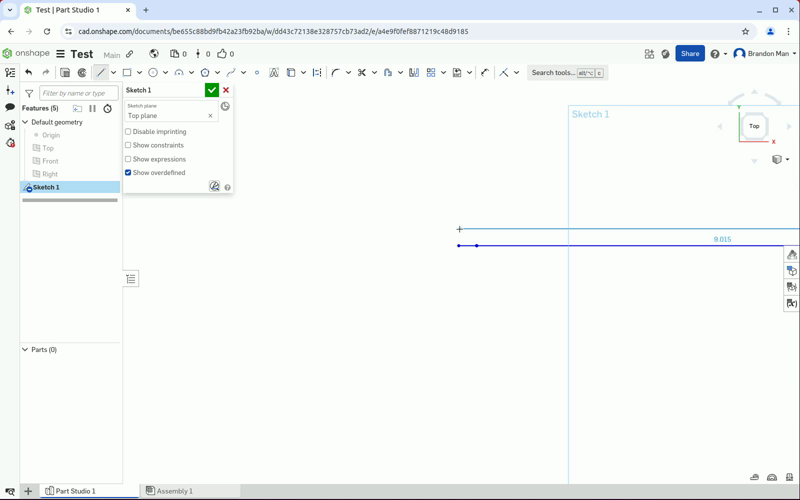
click(459, 228)
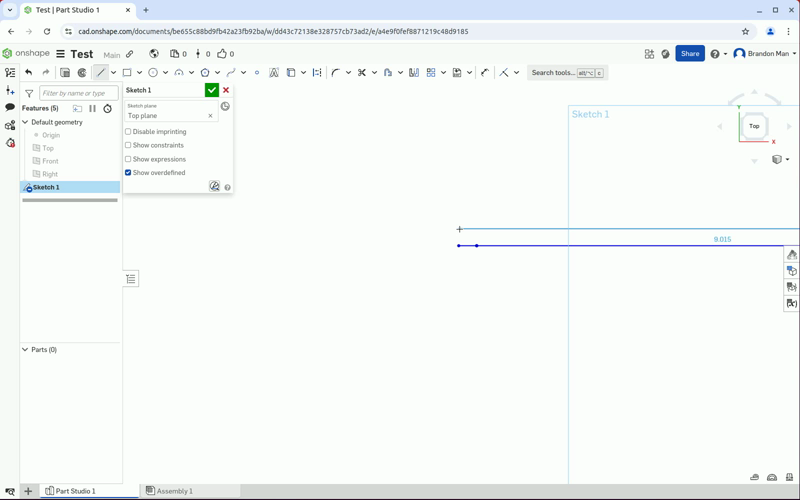
scroll(-6)
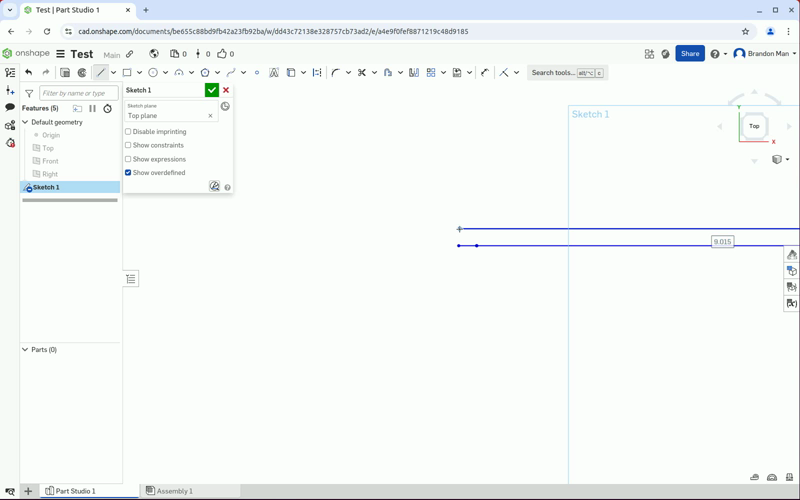
scroll(-6)
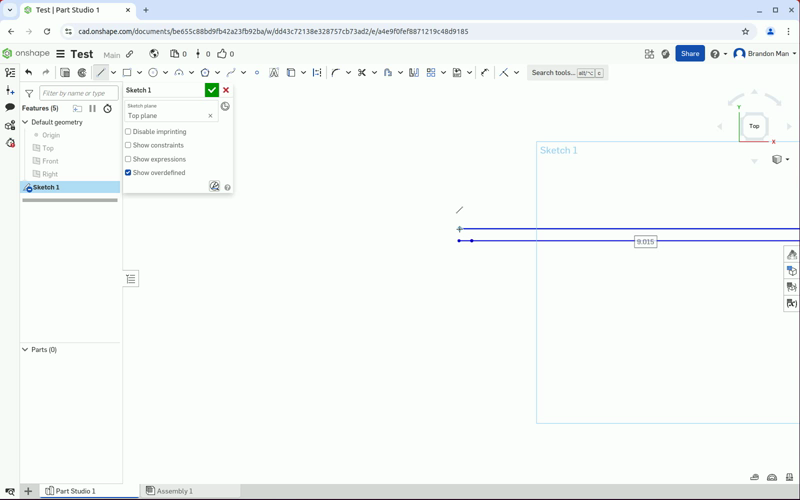
scroll(-6)
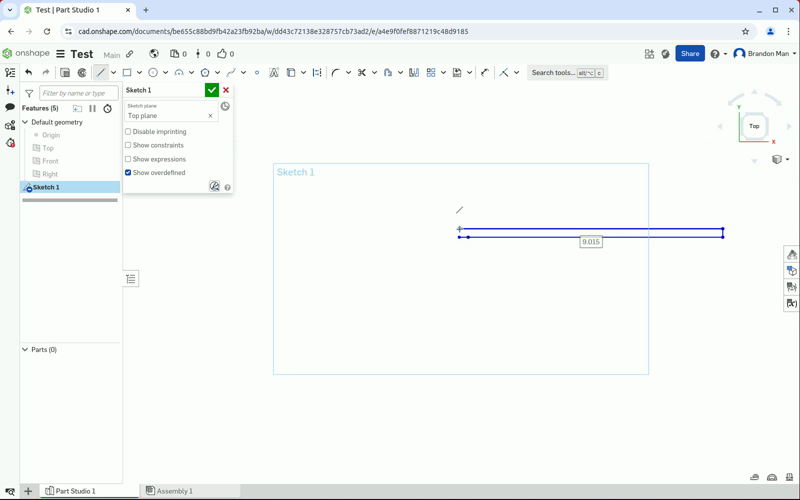
scroll(-6)
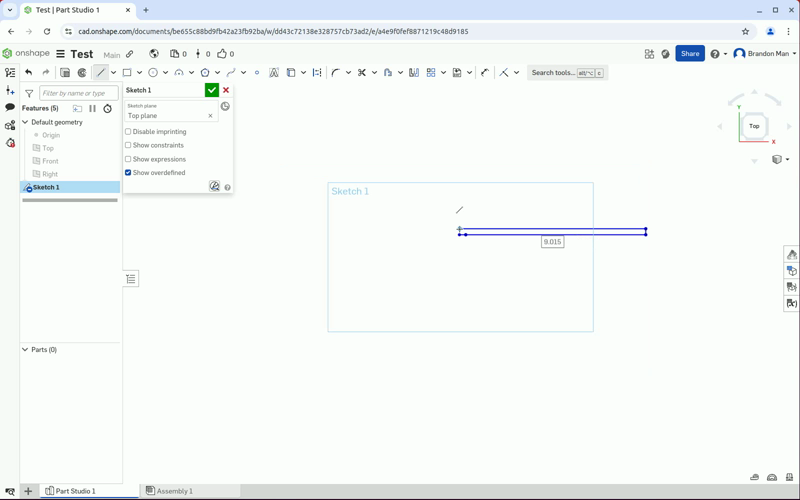
scroll(-6)
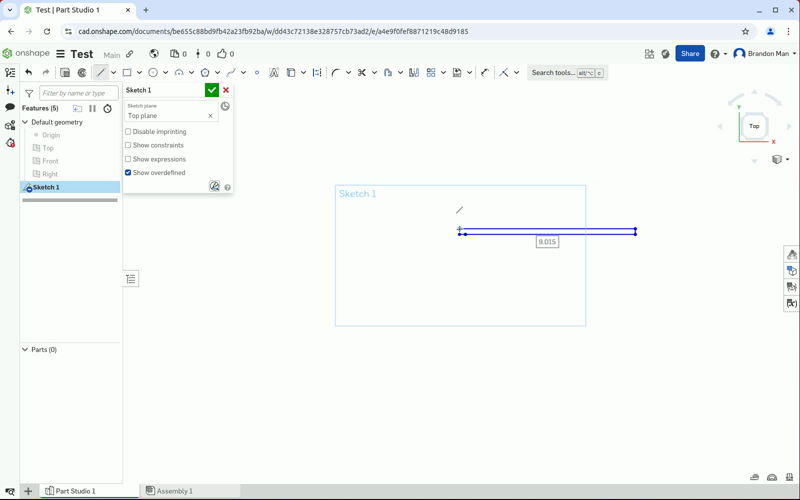
scroll(-6)
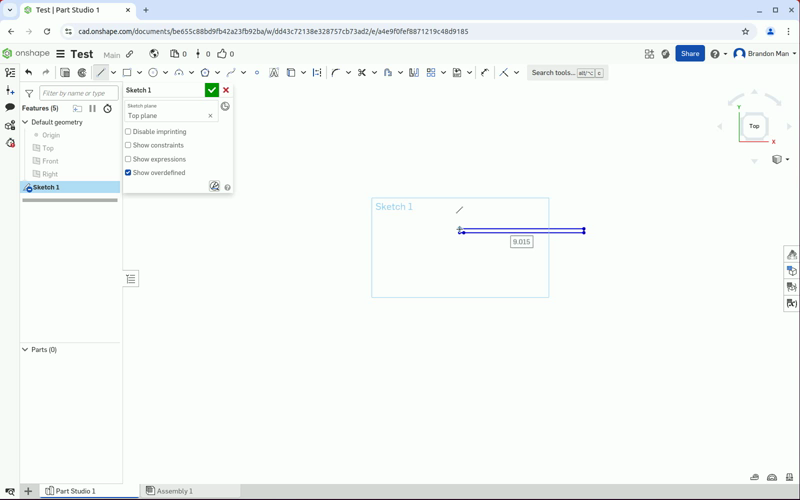
scroll(-6)
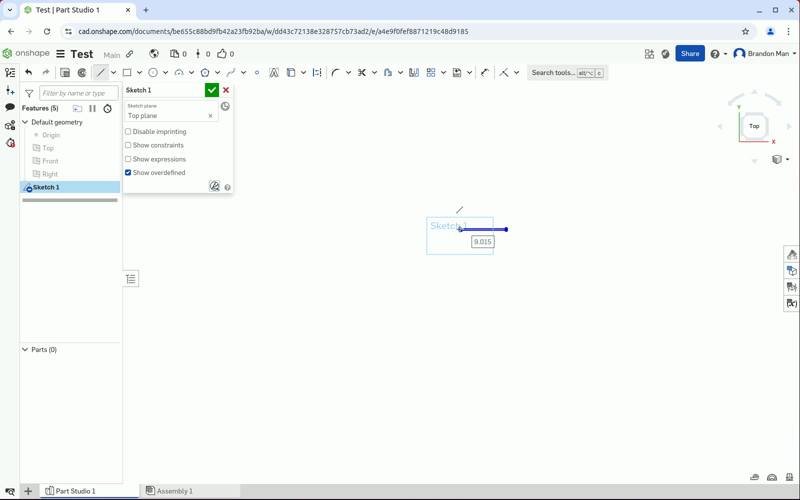
key_up(shift)
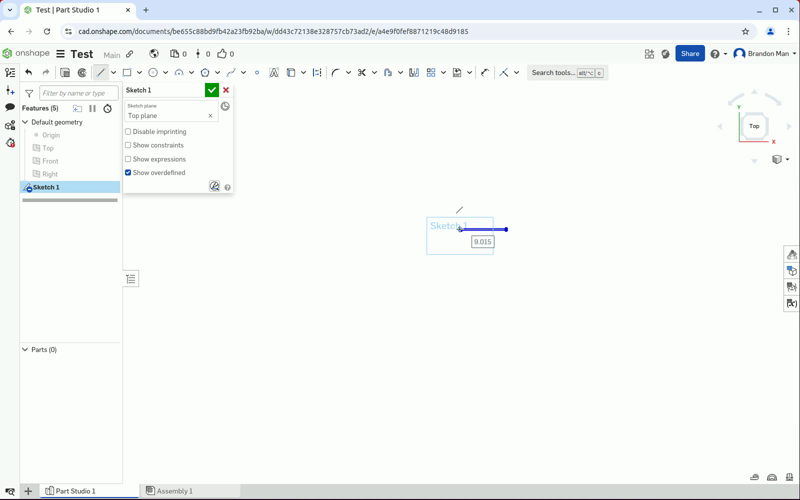
mouse_move(489, 228)
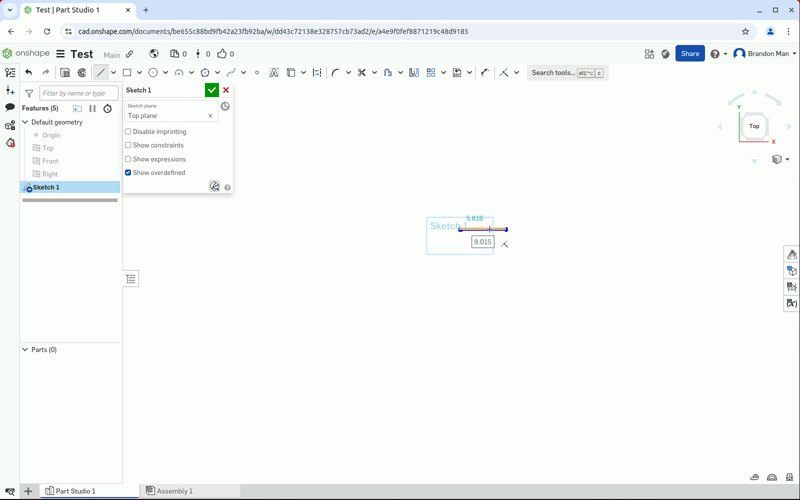
key_down(shift)
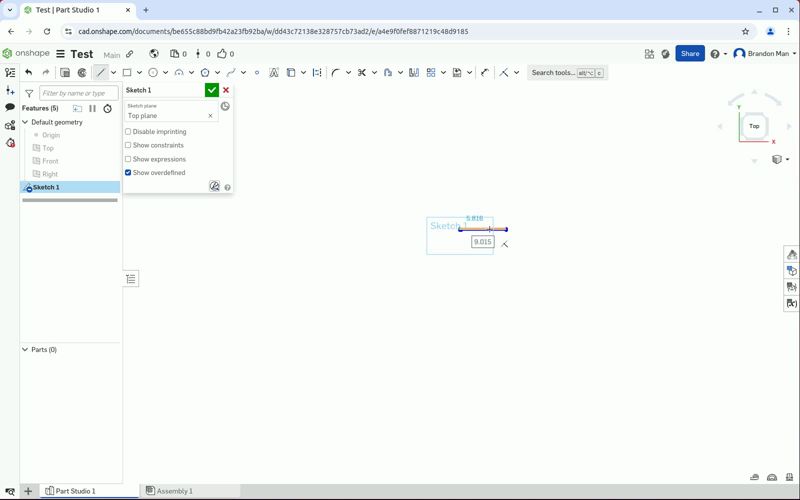
mouse_move(459, 230)
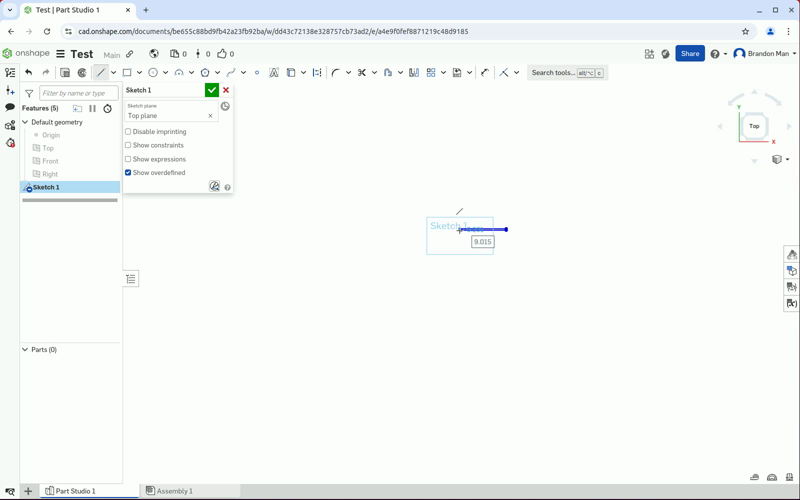
scroll(6)
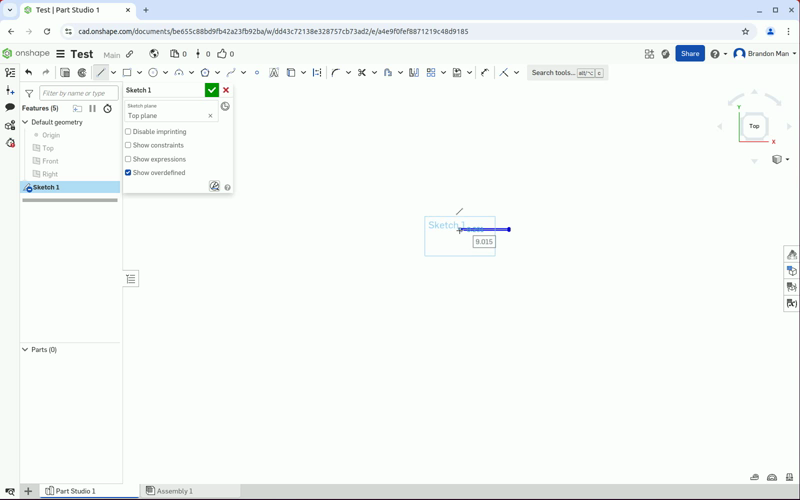
scroll(6)
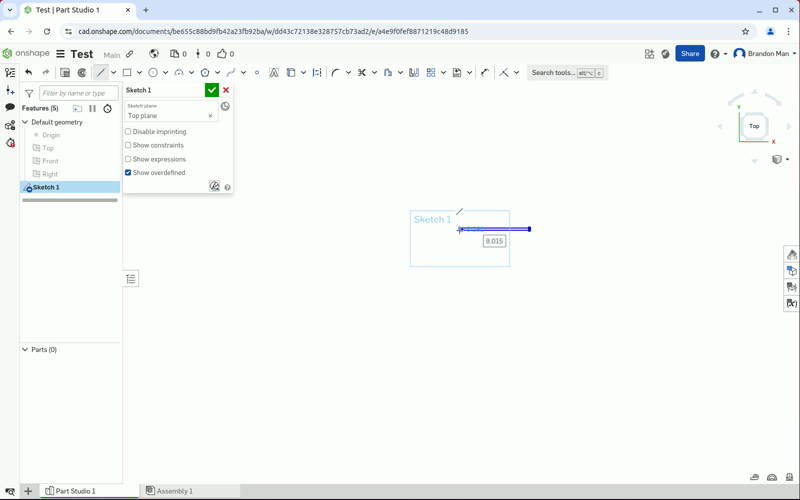
scroll(6)
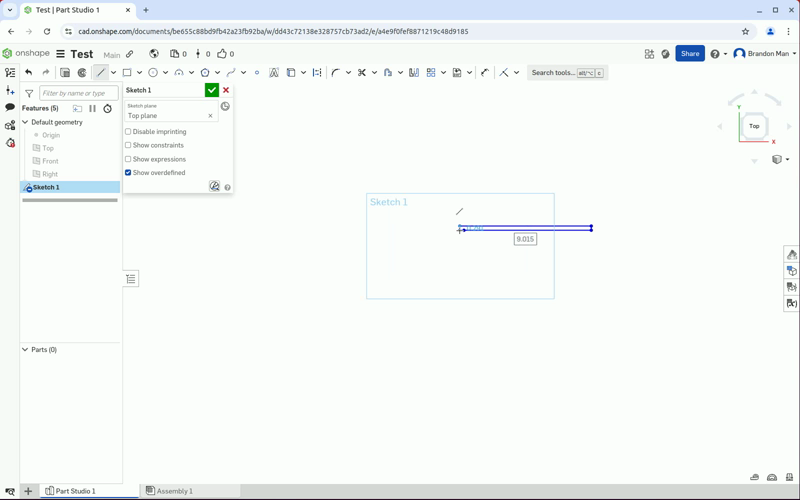
scroll(6)
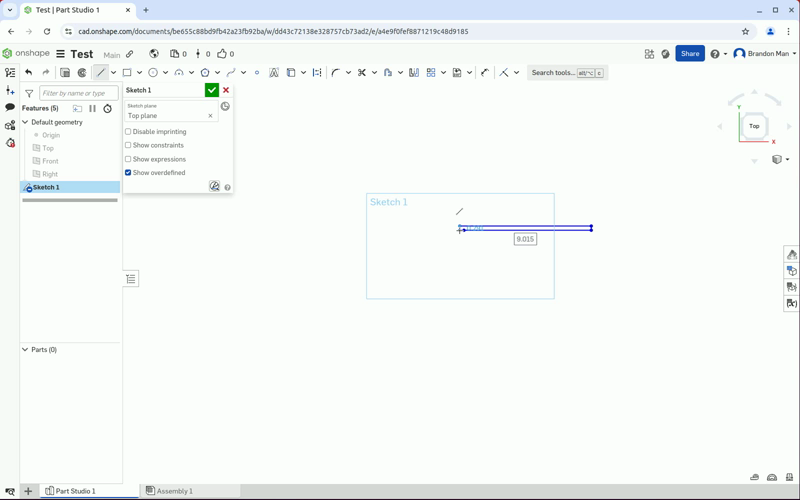
scroll(6)
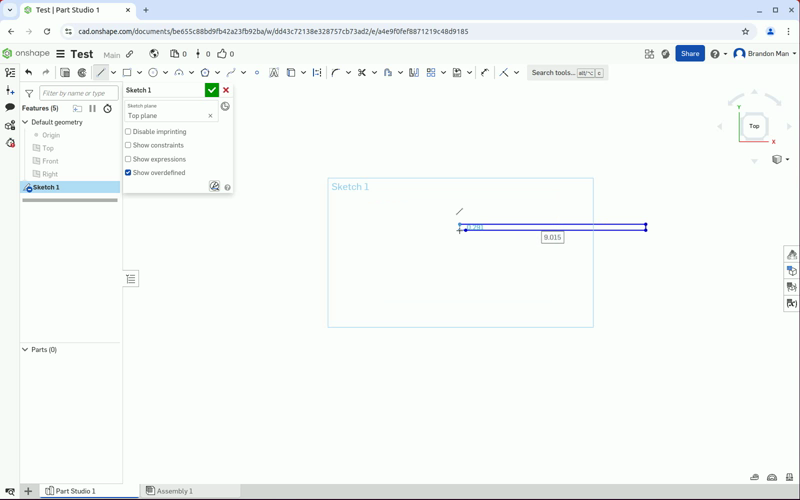
scroll(6)
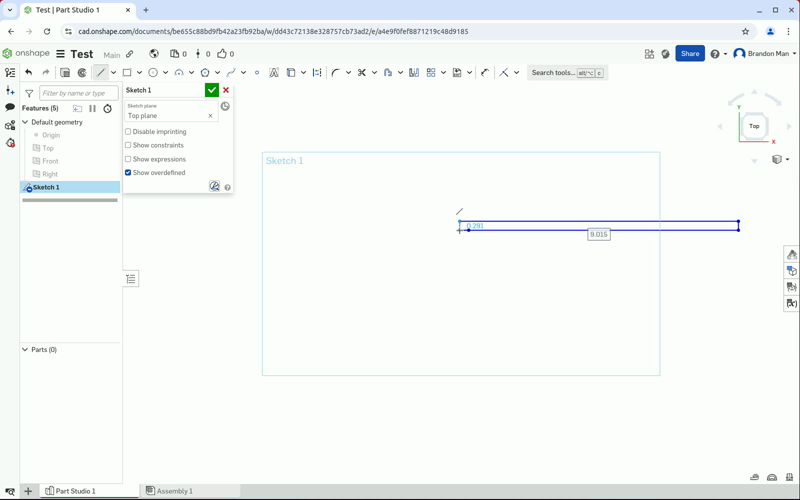
scroll(6)
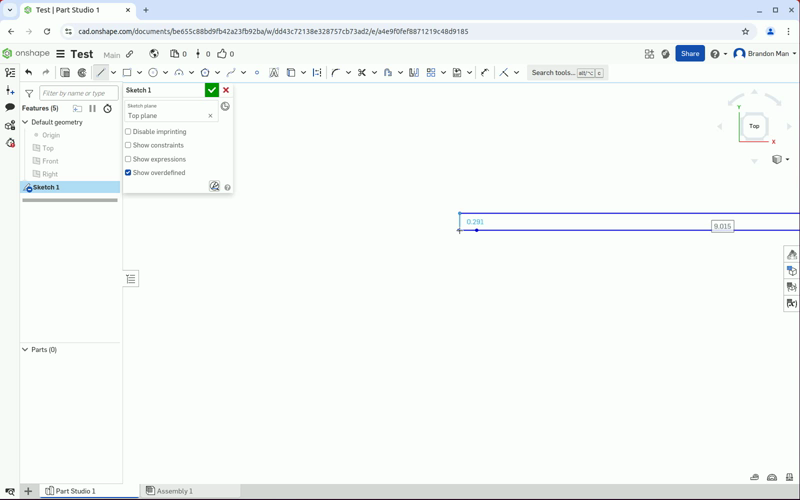
key_up(shift)
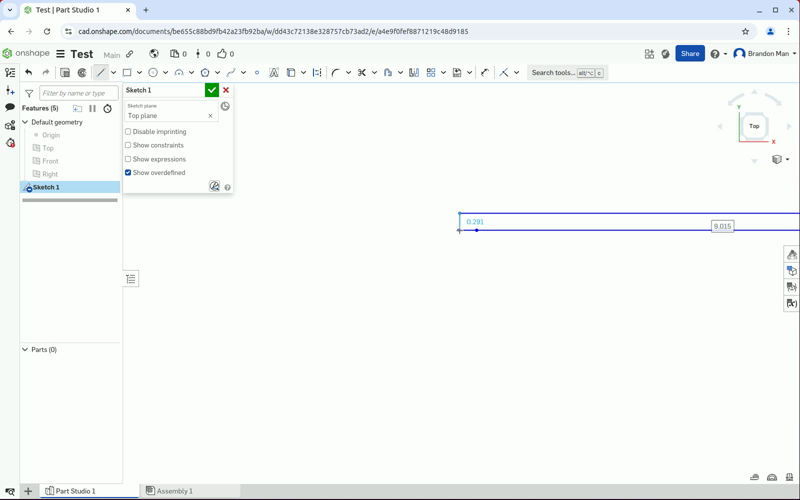
click(459, 230)
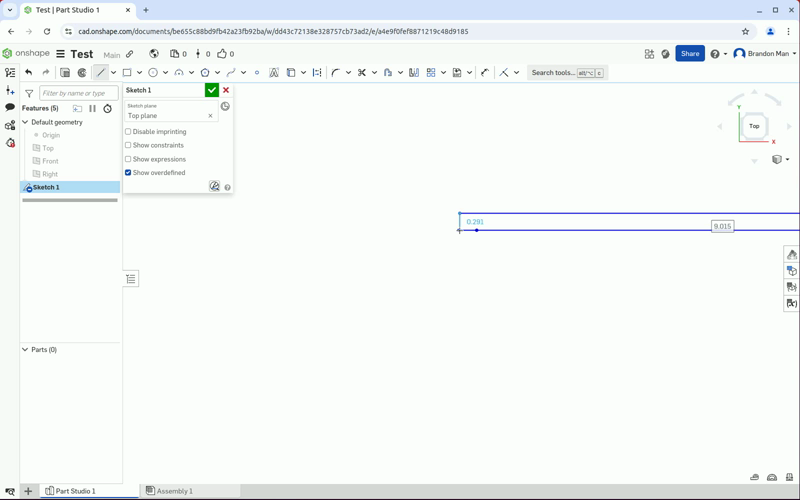
scroll(-6)
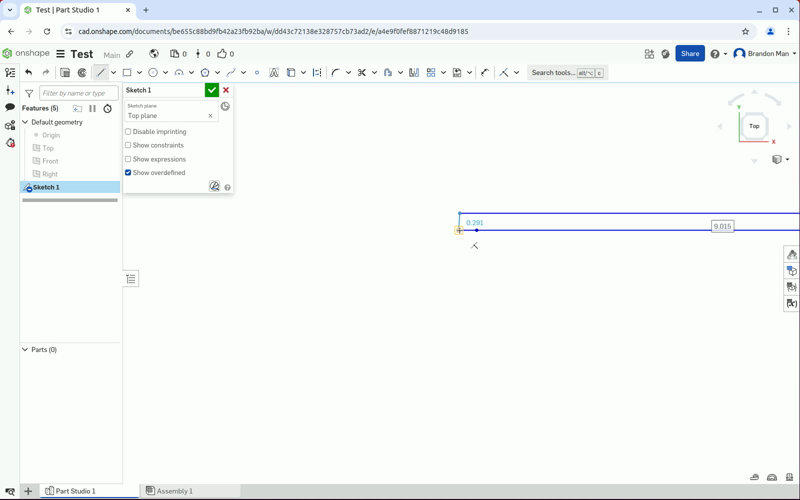
scroll(-6)
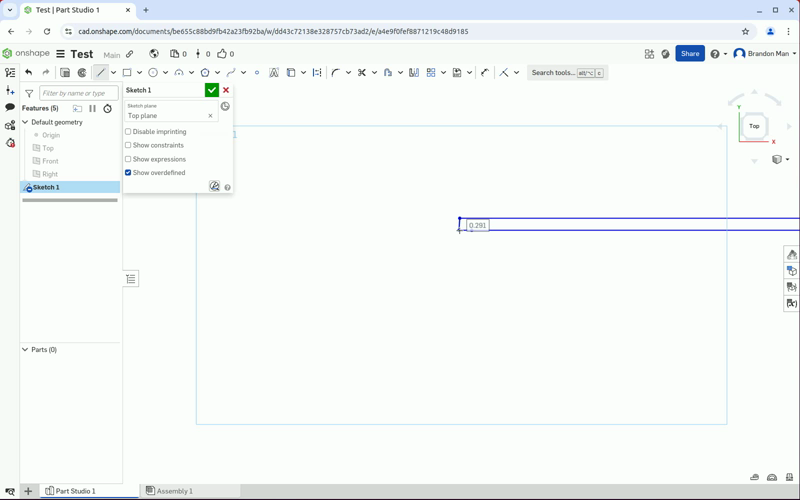
scroll(-6)
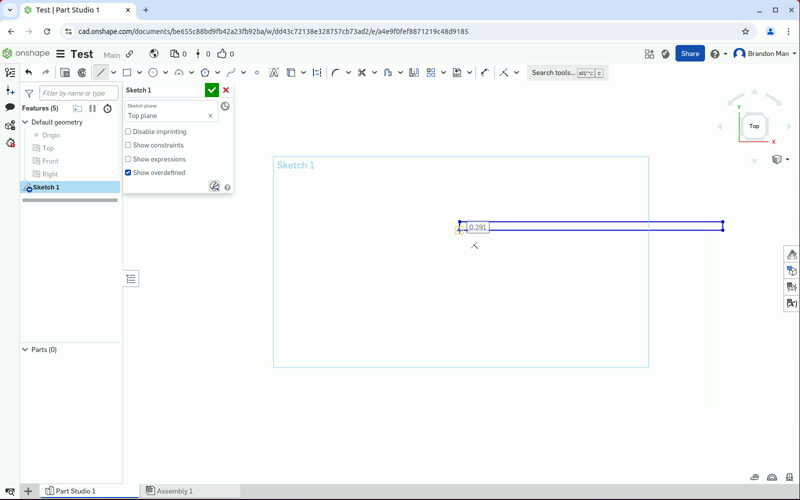
scroll(-6)
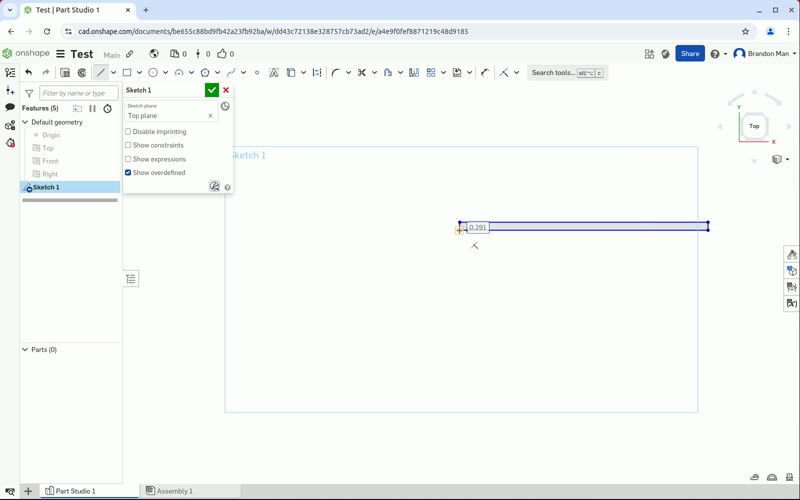
scroll(-6)
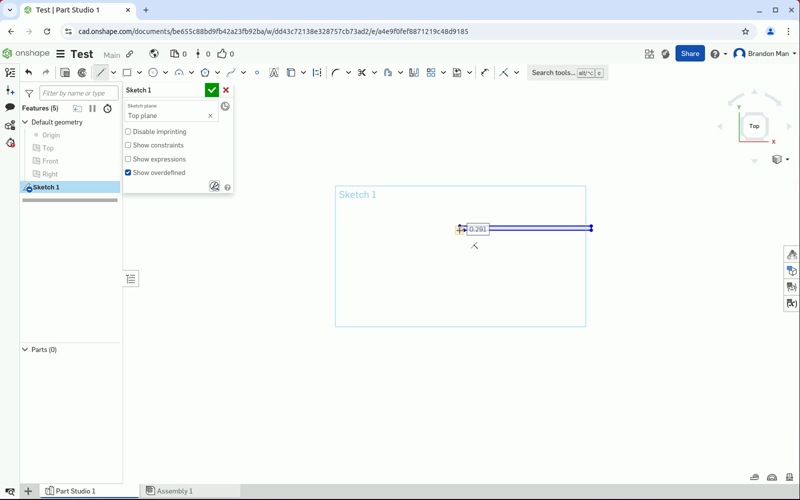
scroll(-6)
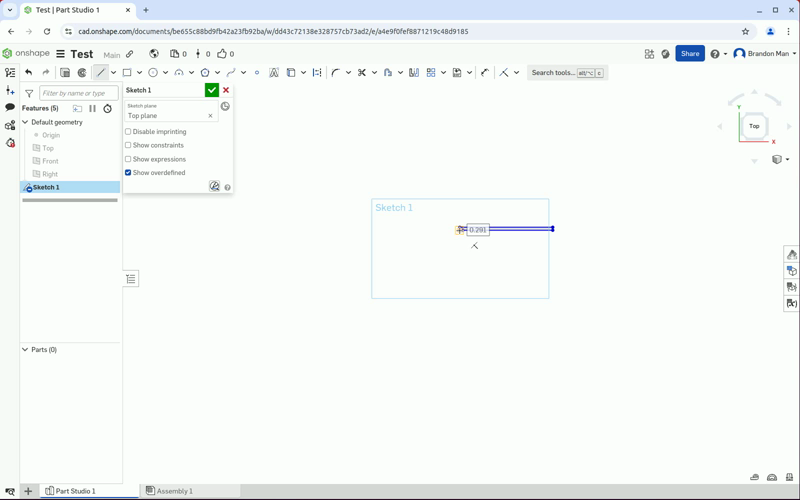
scroll(-6)
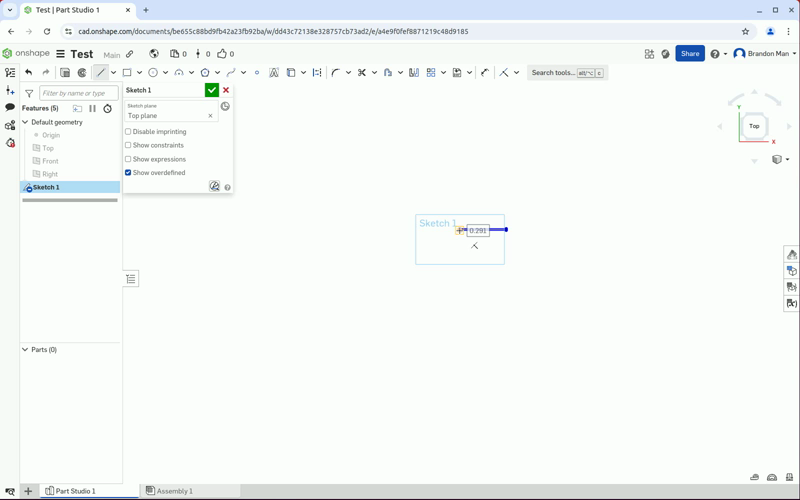
key(esc)
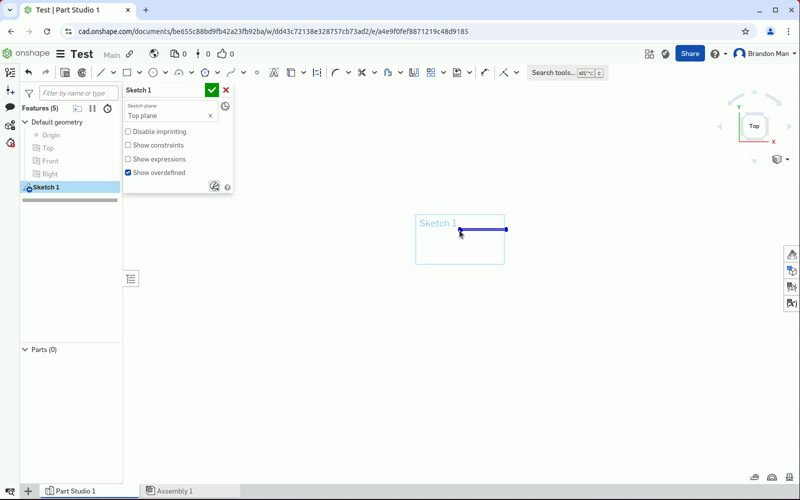
mouse_move(478, 229)
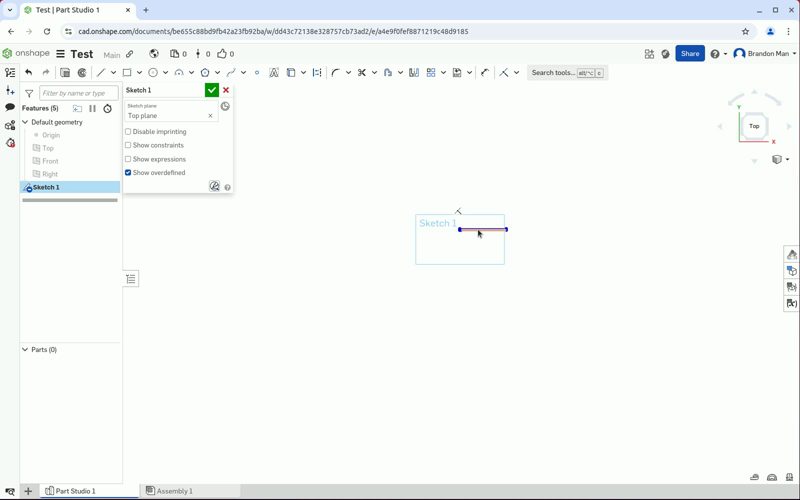
scroll(6)
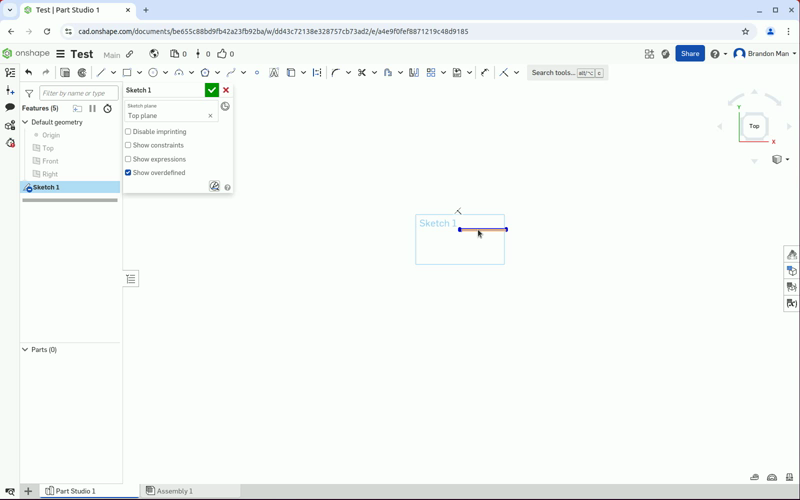
scroll(6)
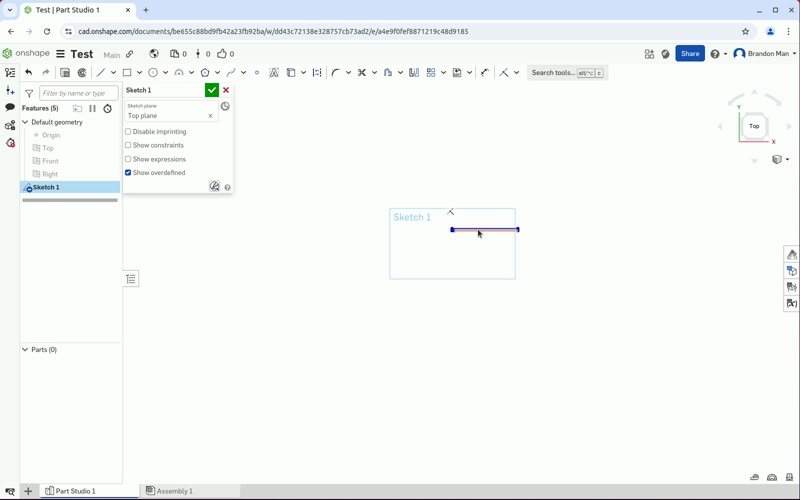
scroll(6)
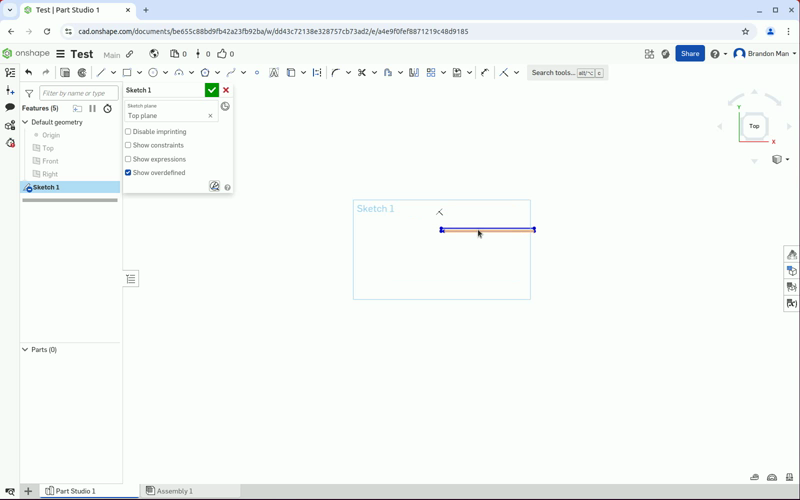
scroll(6)
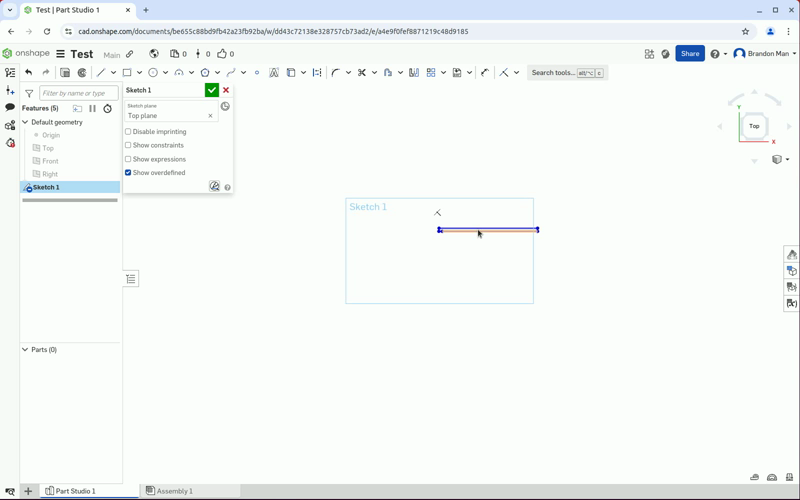
scroll(6)
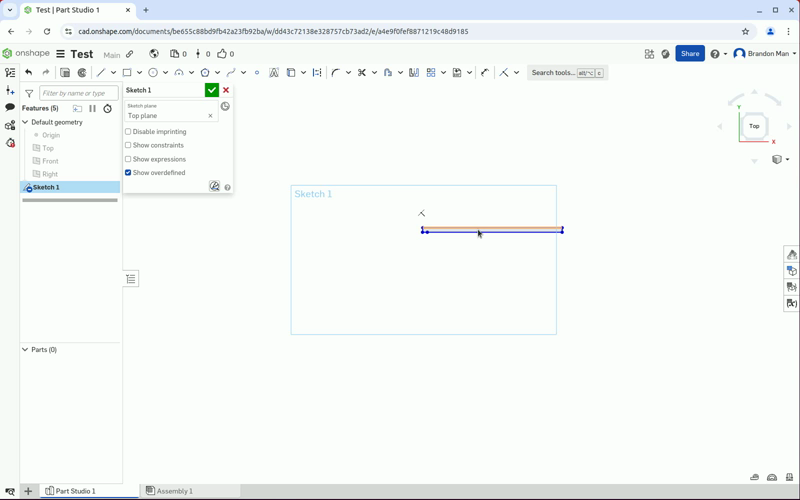
scroll(6)
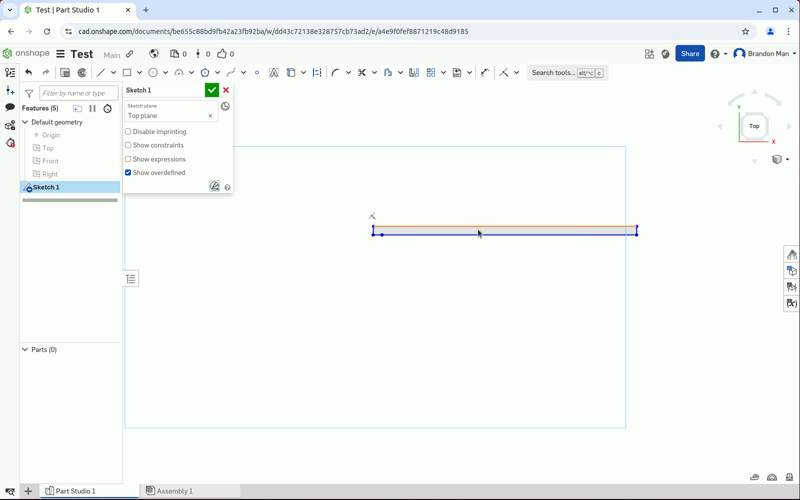
scroll(6)
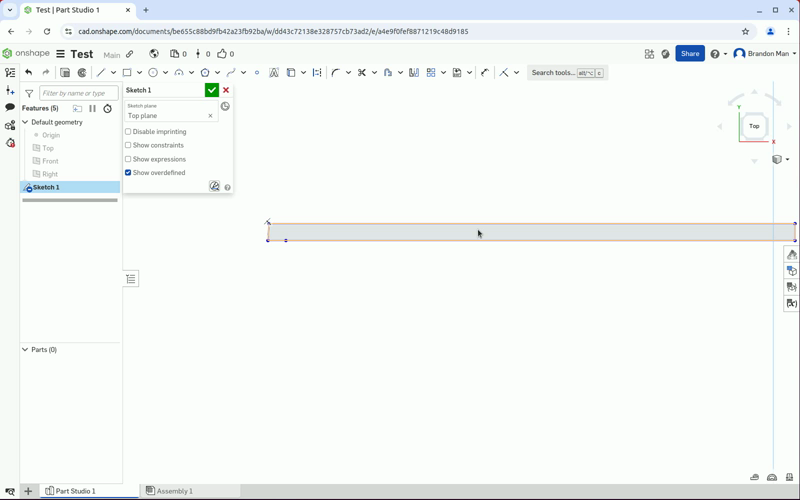
click(478, 229)
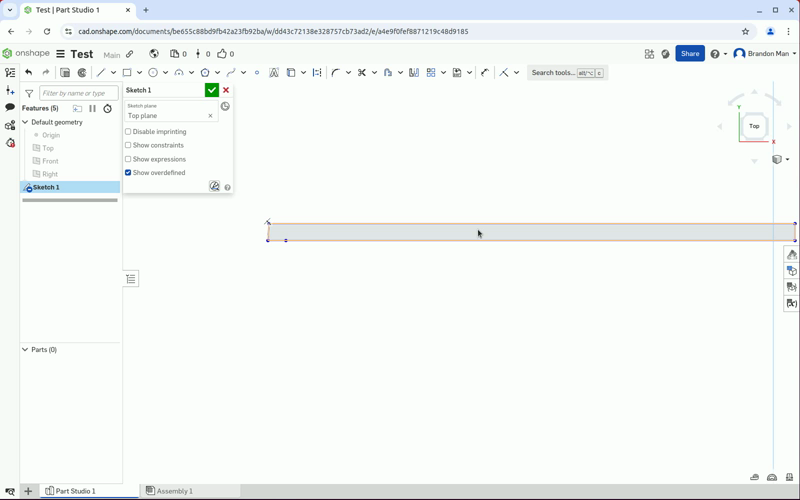
scroll(-6)
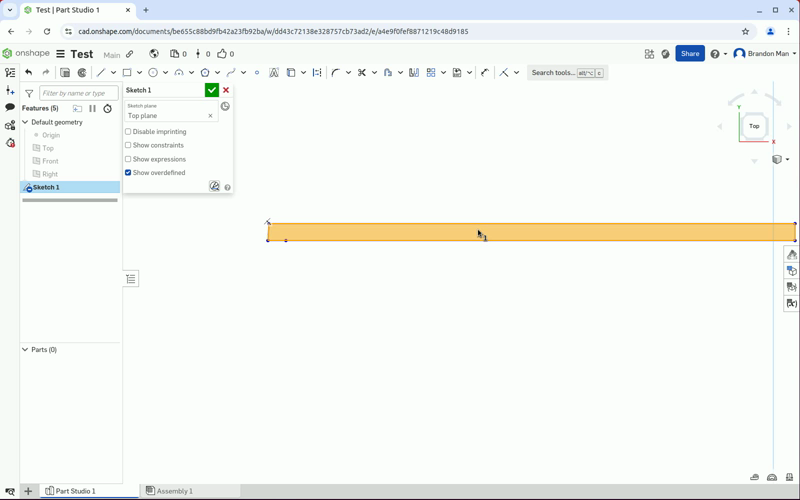
scroll(-6)
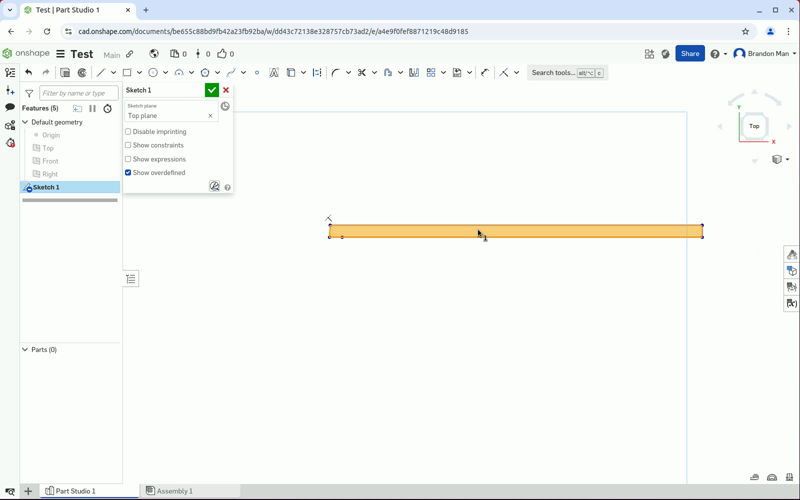
scroll(-6)
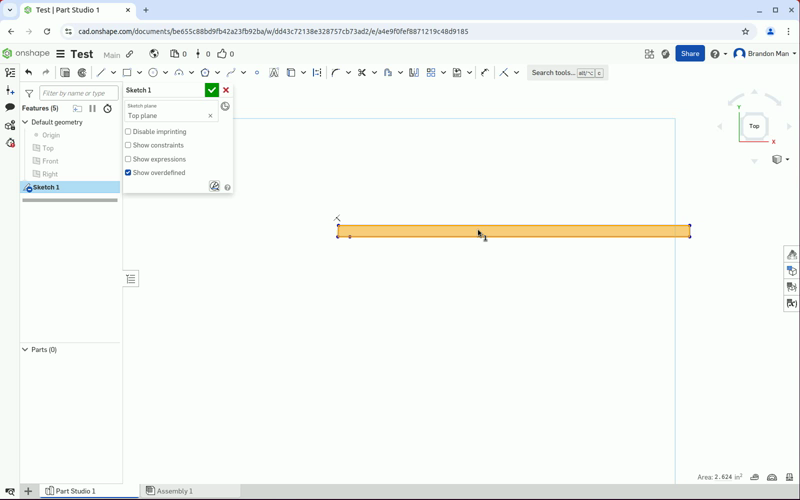
scroll(-6)
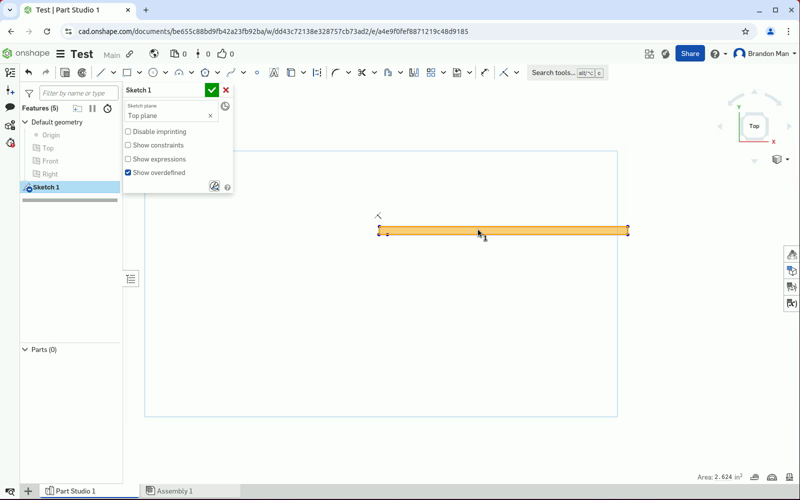
scroll(-6)
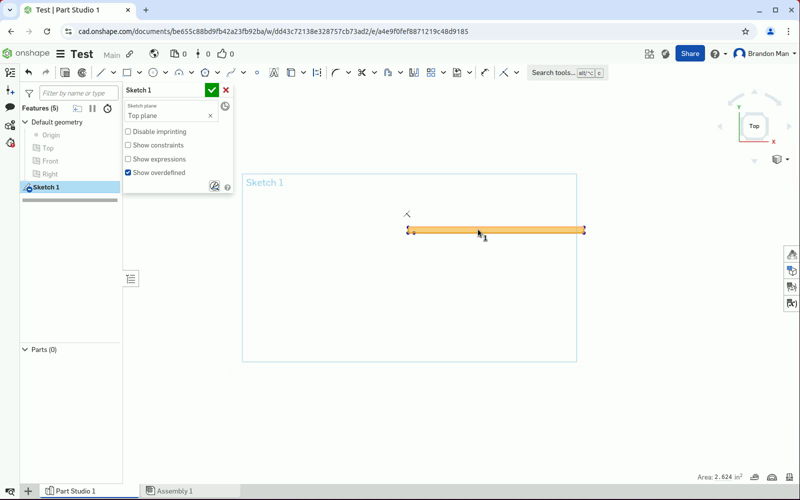
scroll(-6)
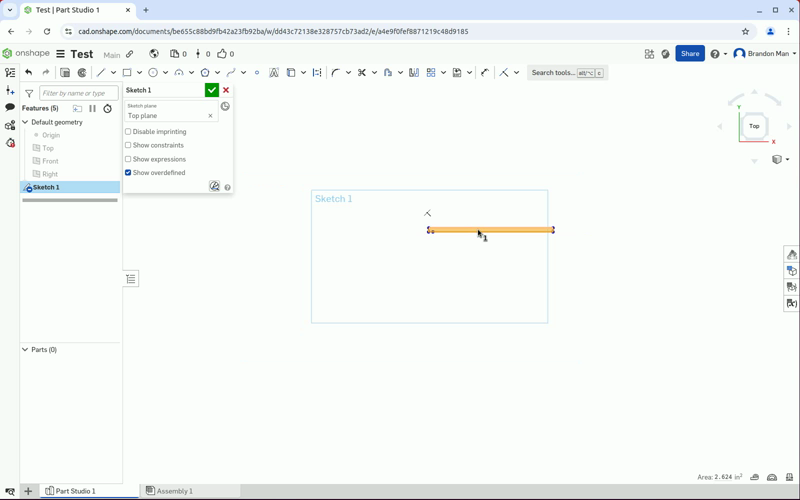
scroll(-6)
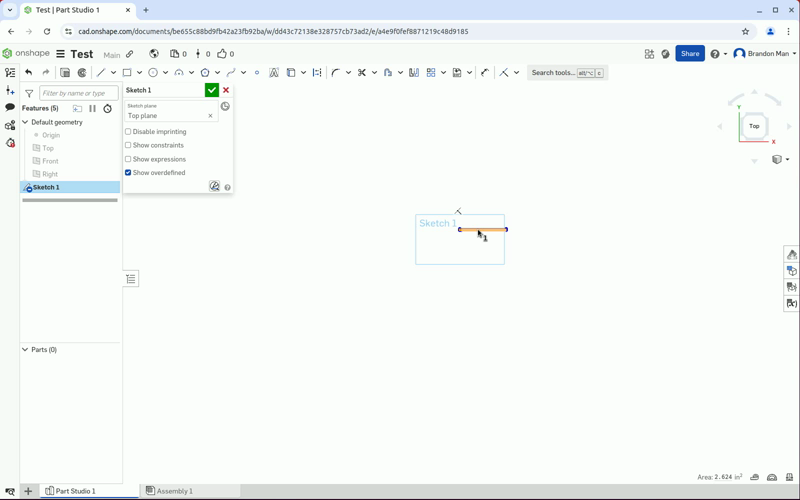
mouse_move(73, 352)
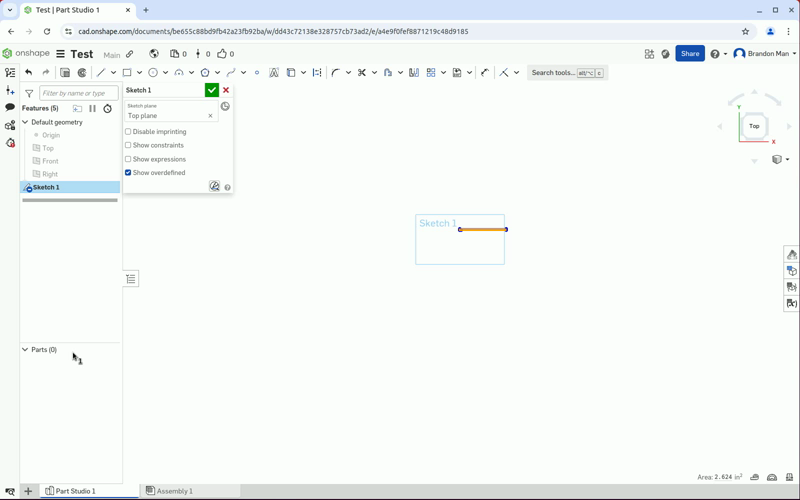
key(shift+y)
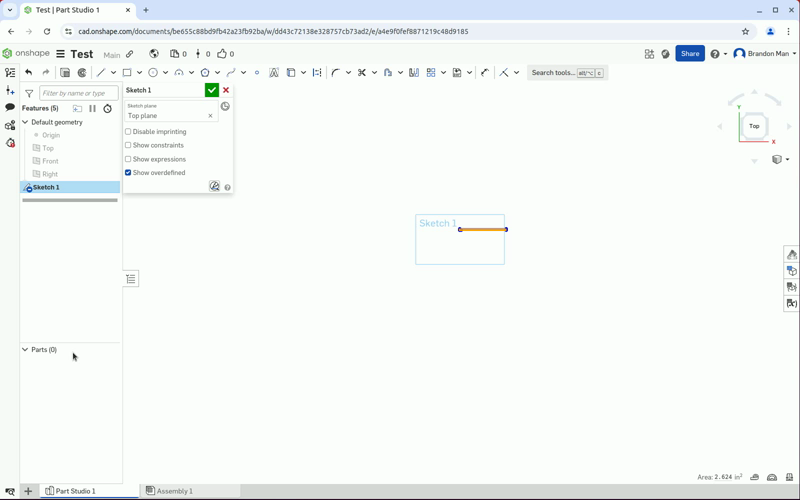
key(shift+e)
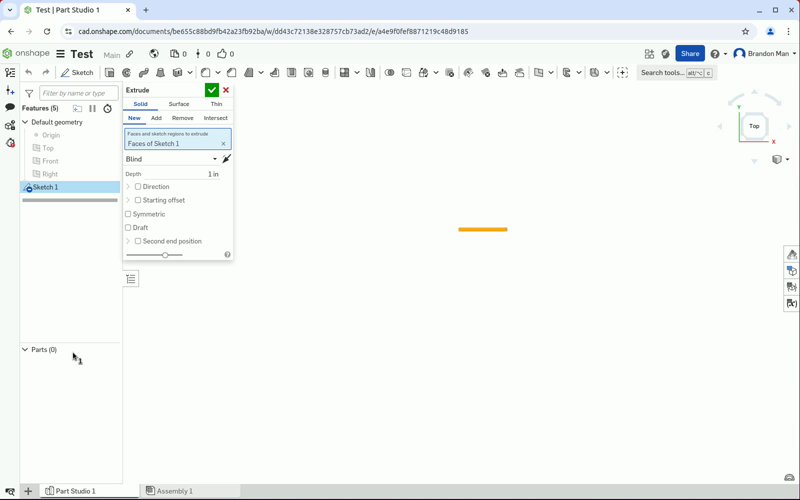
mouse_move(143, 106)
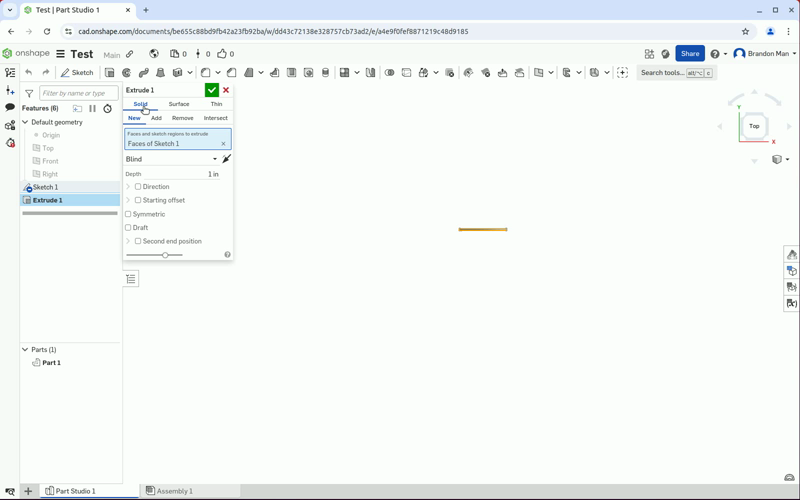
click(143, 106)
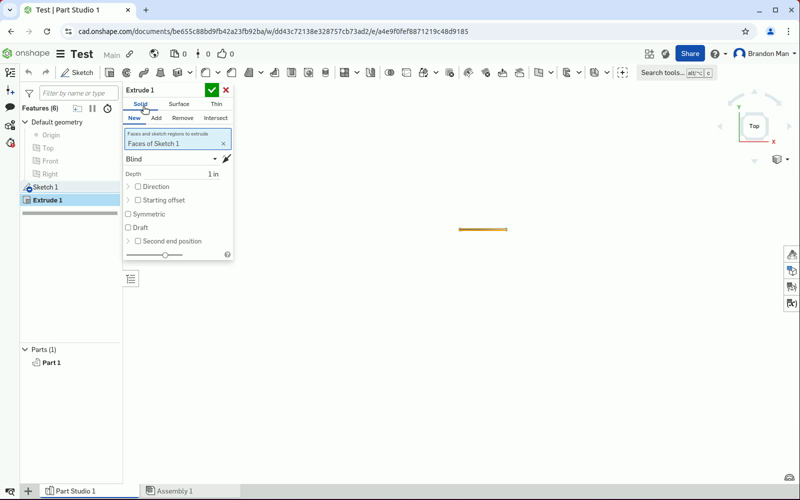
mouse_move(137, 120)
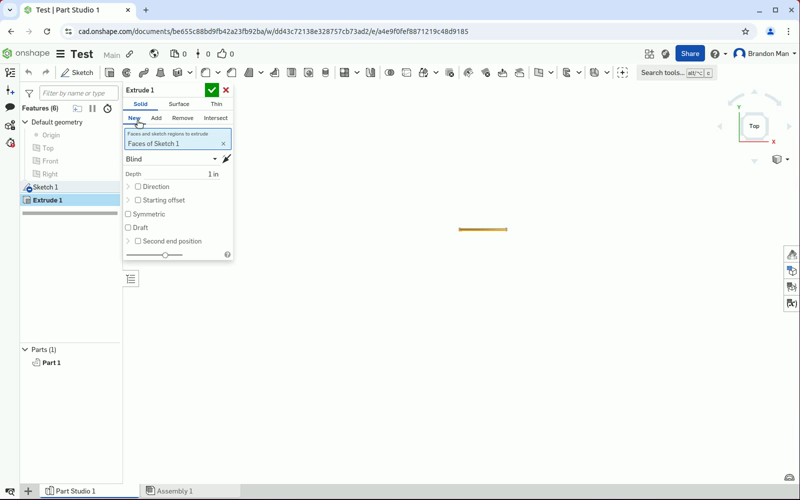
click(137, 120)
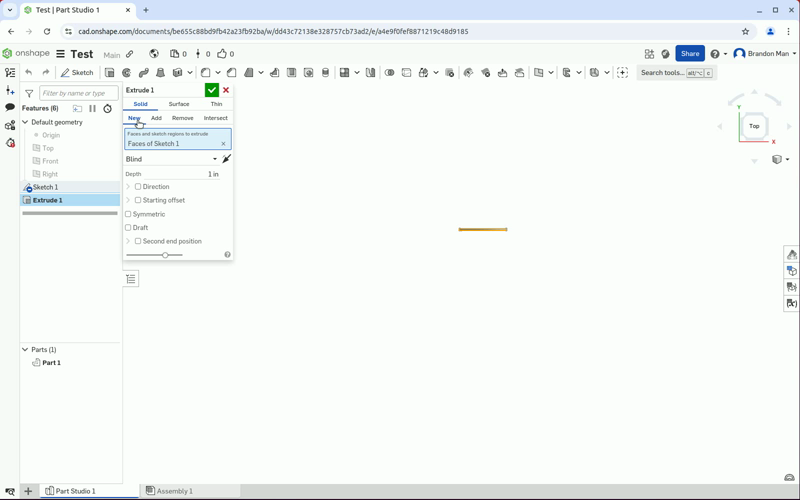
key(tab, 4)
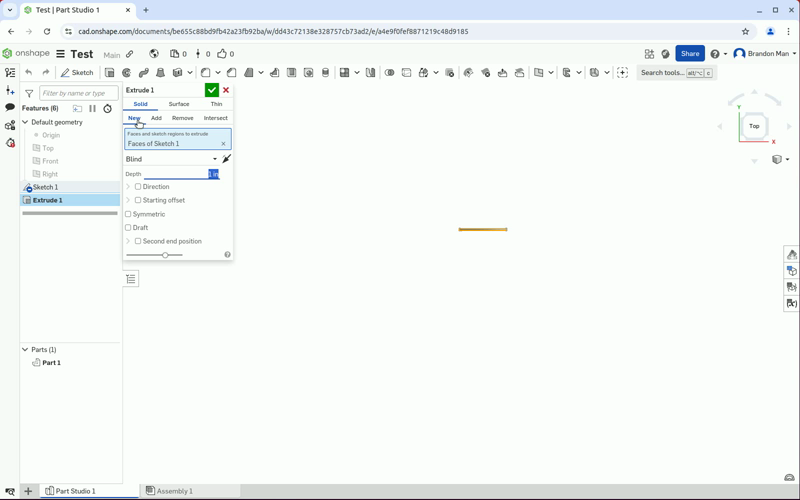
text(6.499)
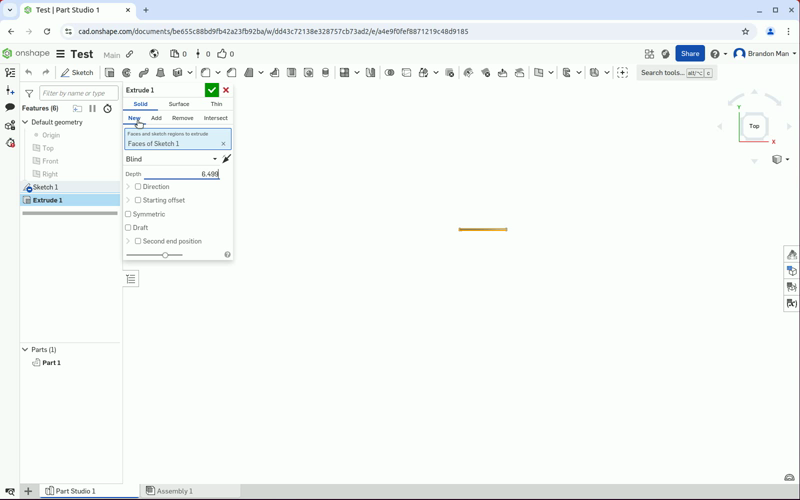
key(enter)
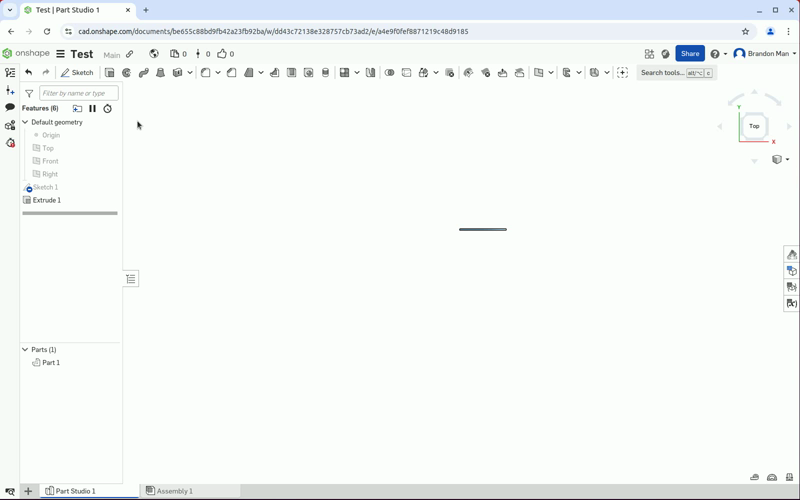
key(shift+h)
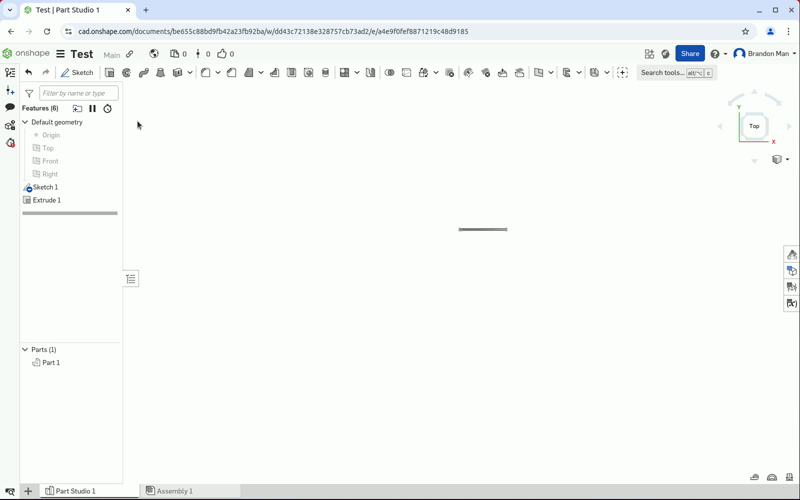
key(shift+h)
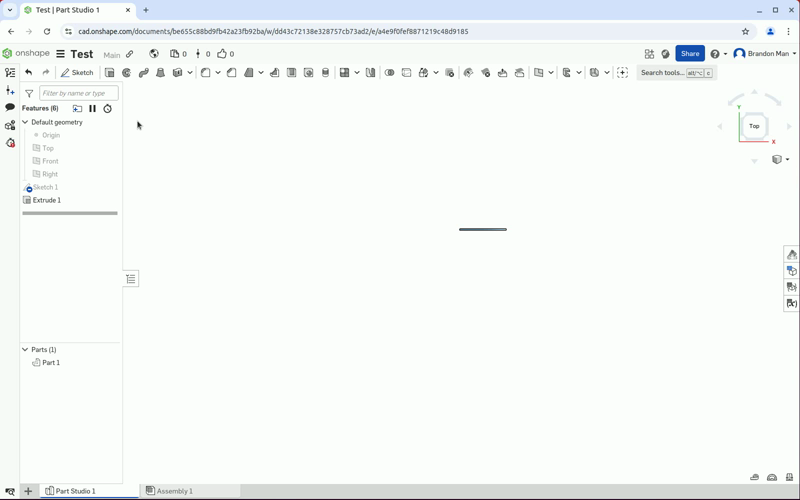
mouse_move(73, 189)
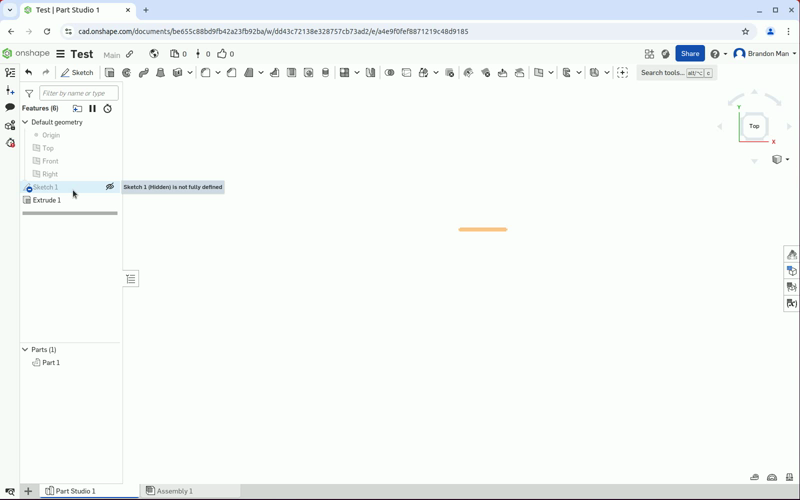
click(73, 189)
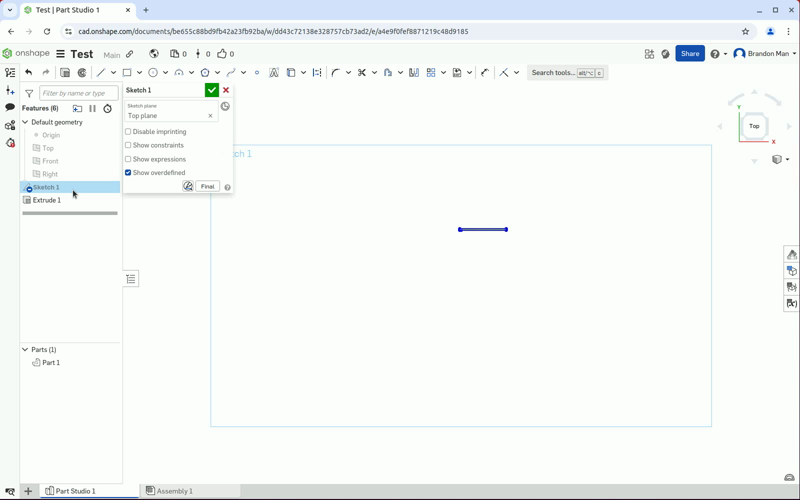
mouse_move(229, 92)
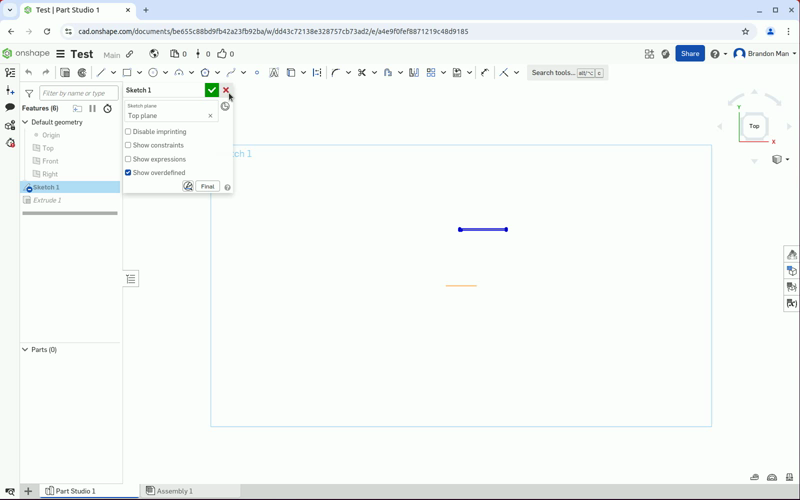
click(229, 92)
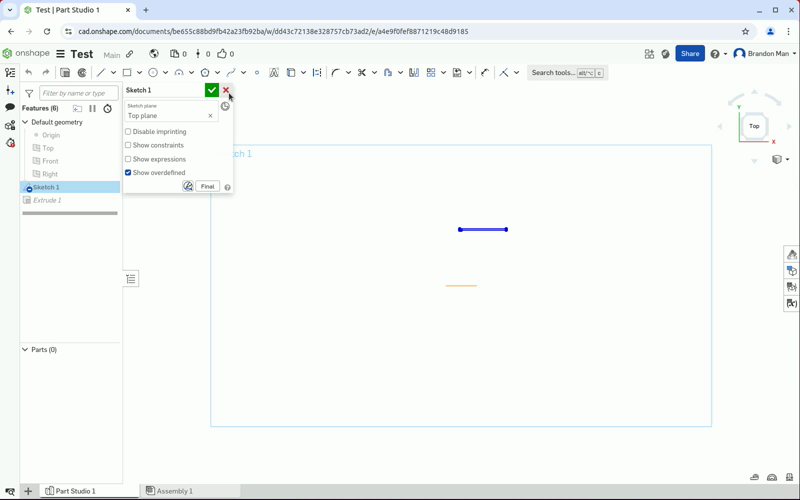
key(shift+s)
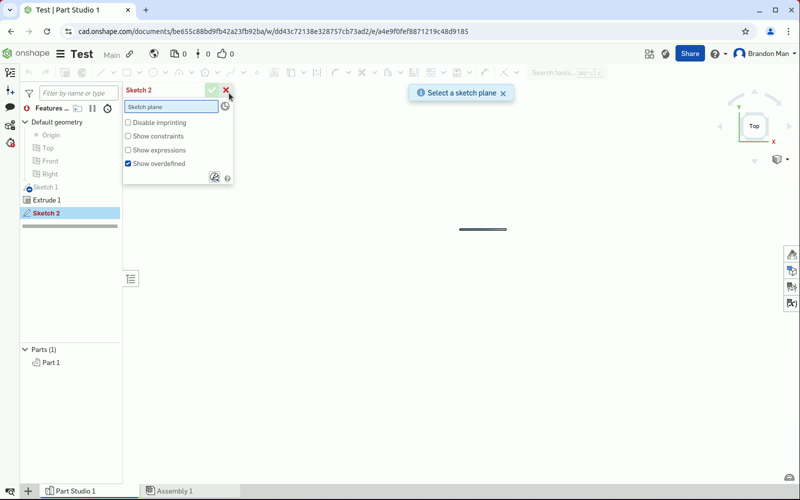
mouse_move(73, 150)
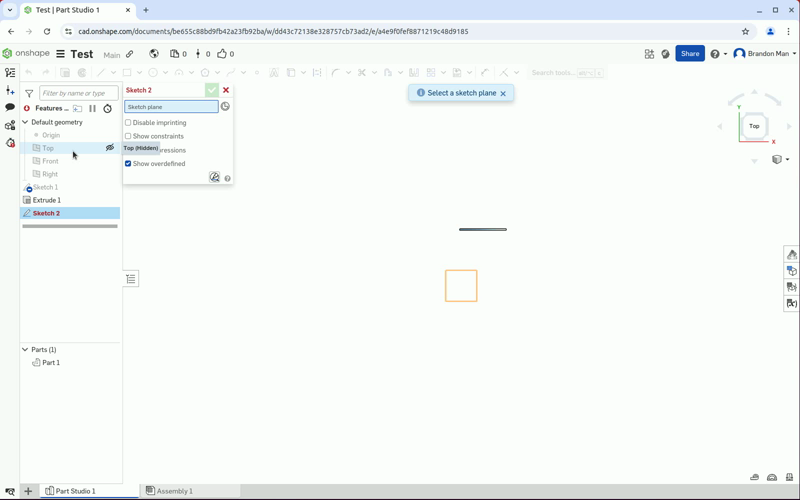
click(73, 150)
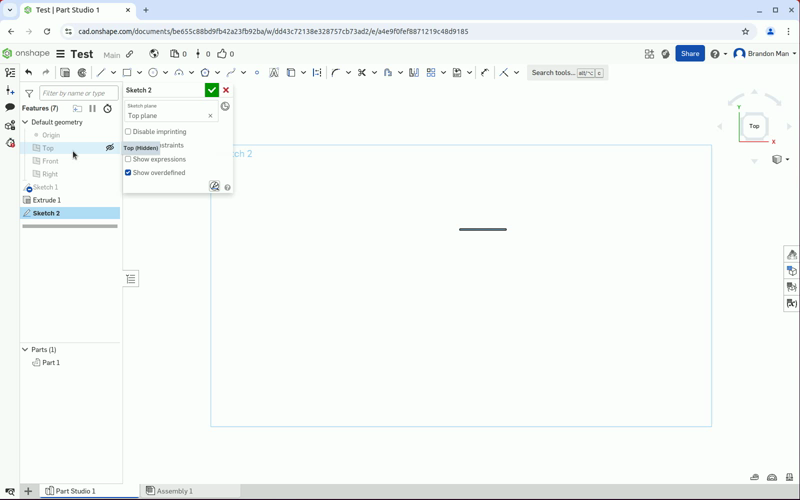
mouse_move(73, 352)
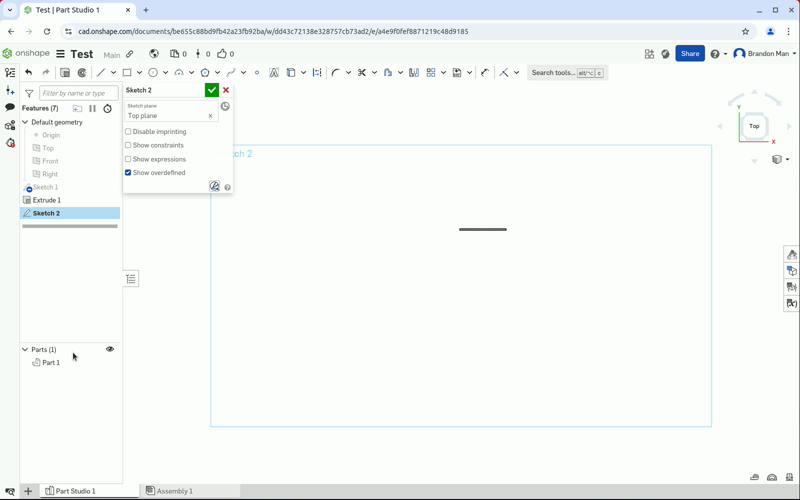
key(y)
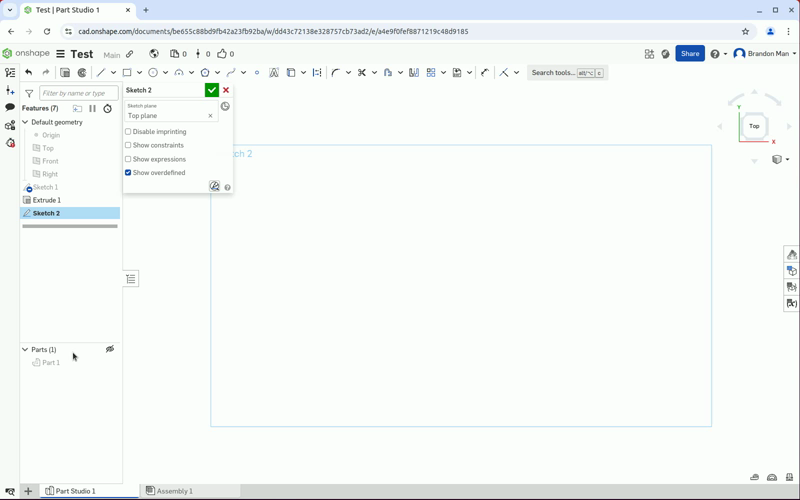
key(l)
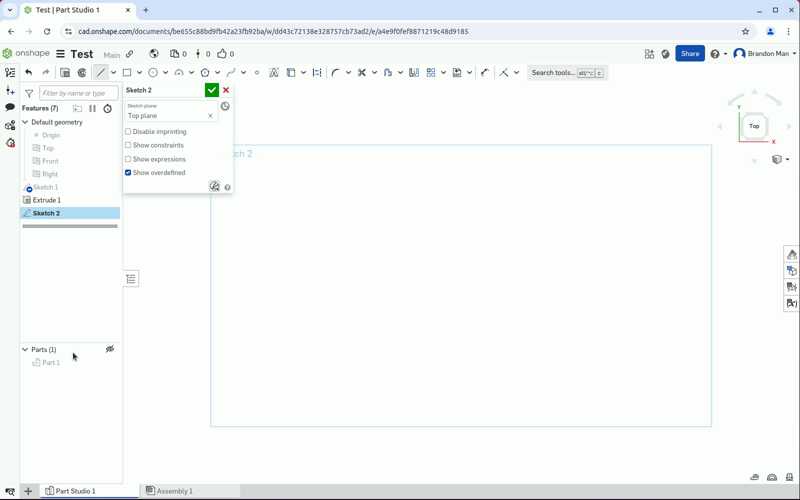
key_down(shift)
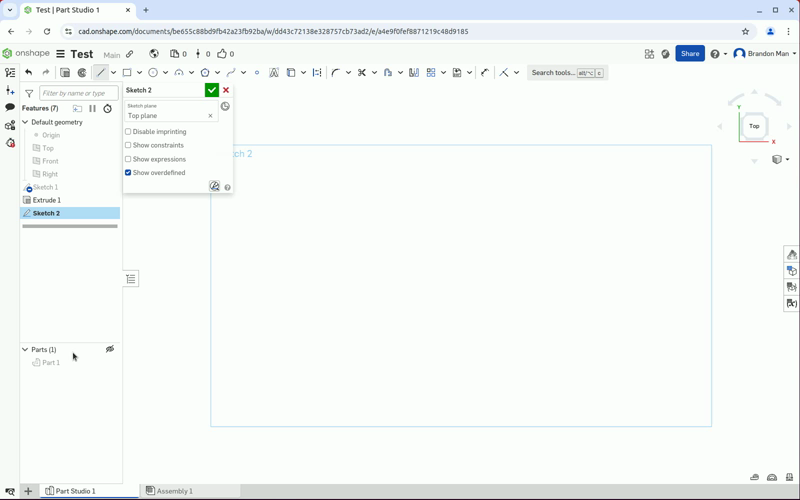
mouse_move(459, 282)
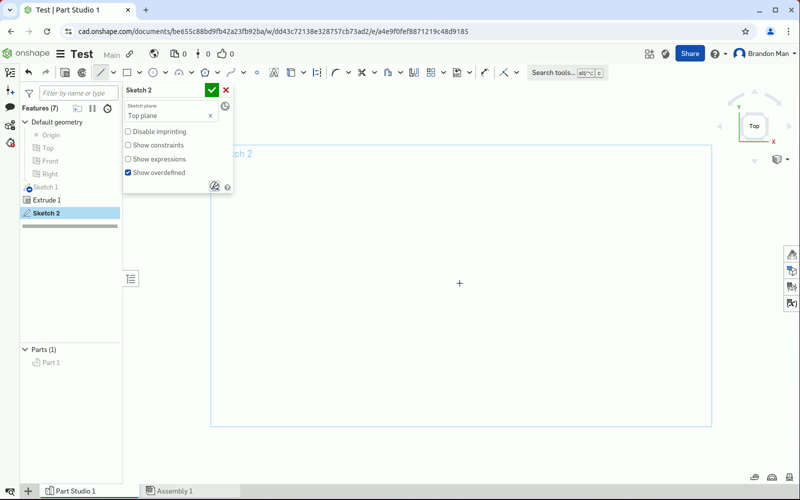
click(459, 282)
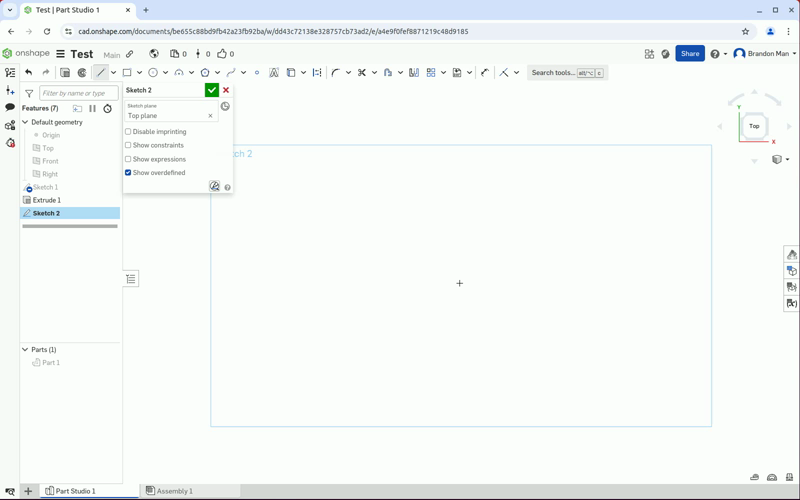
key_up(shift)
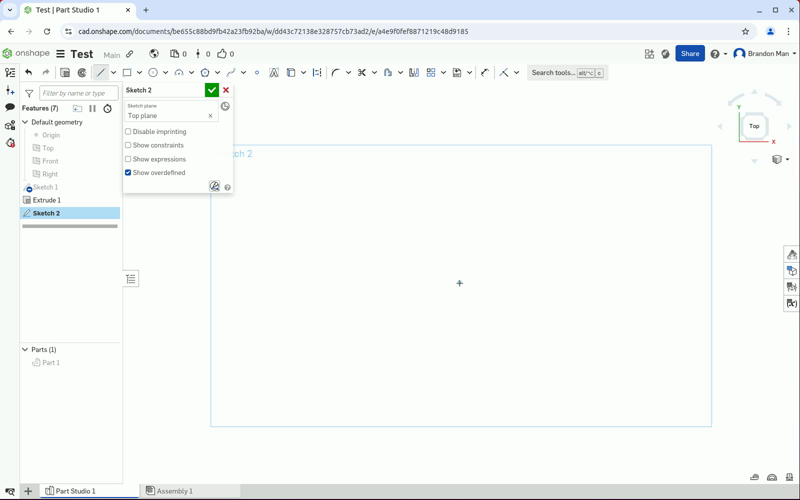
key_down(shift)
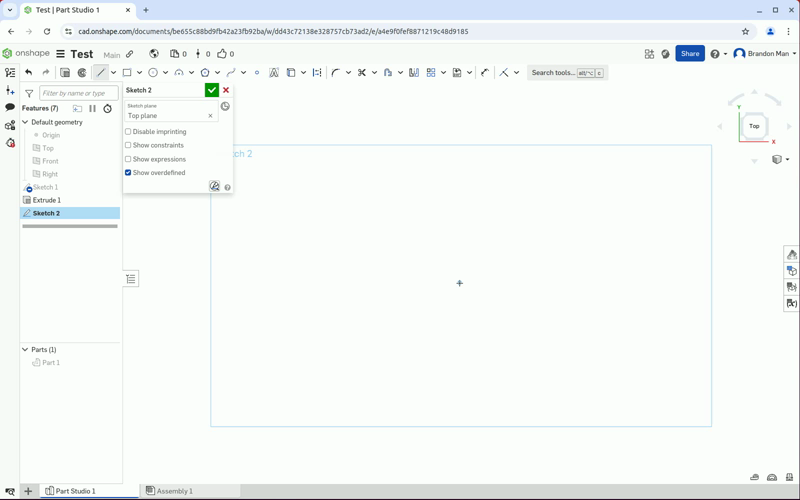
mouse_move(489, 282)
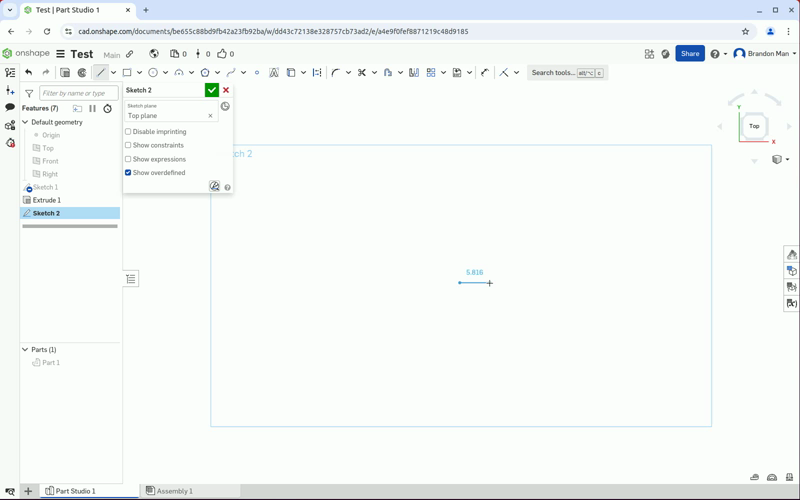
mouse_move(461, 282)
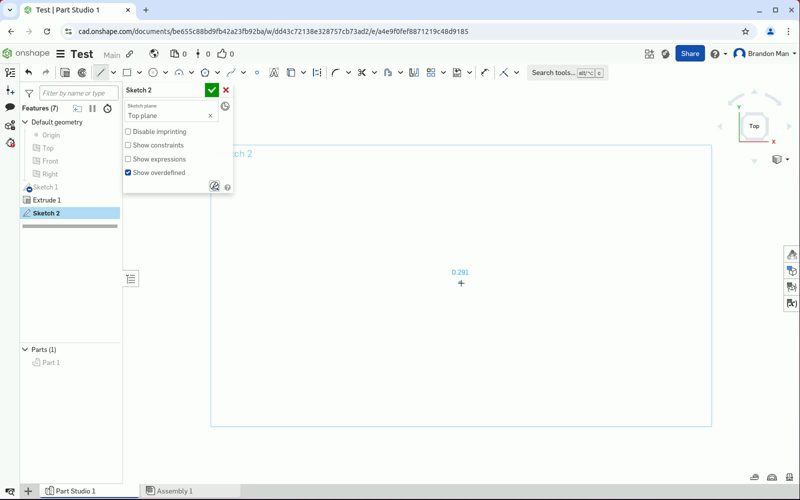
scroll(6)
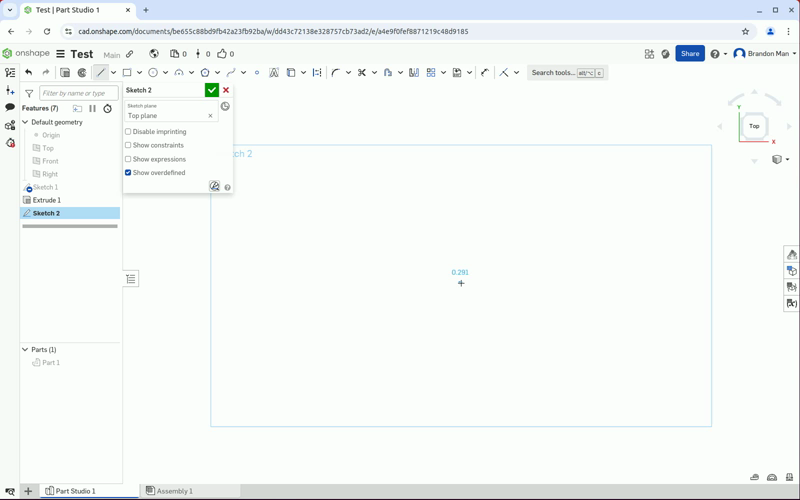
scroll(6)
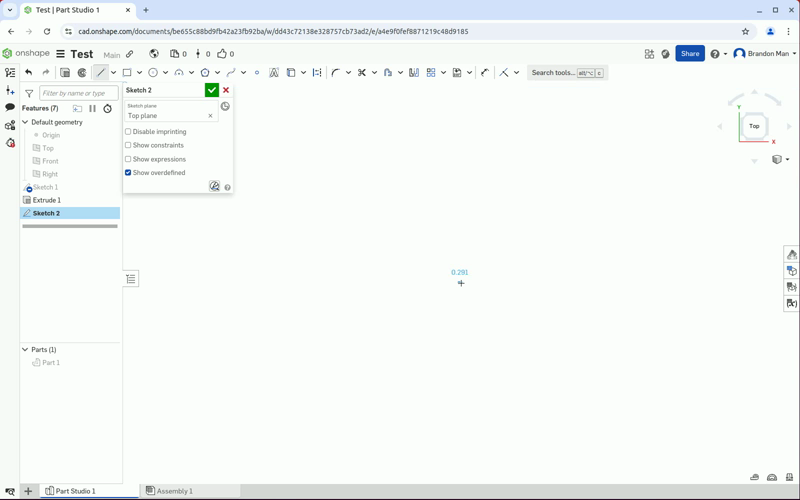
scroll(6)
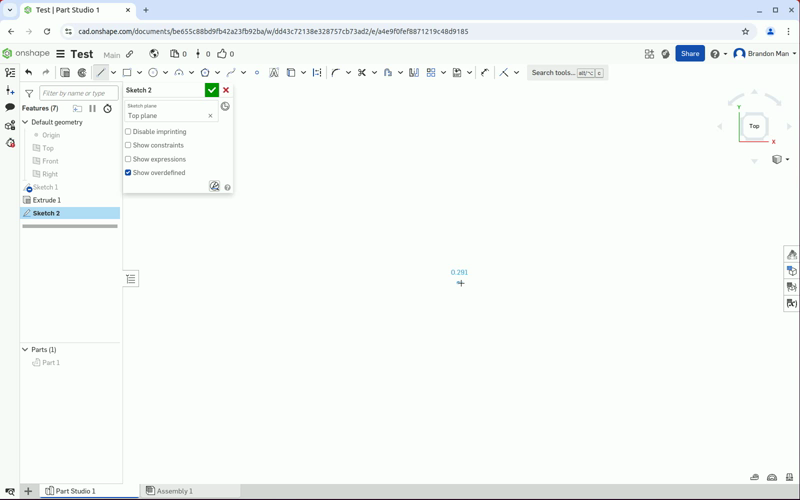
scroll(6)
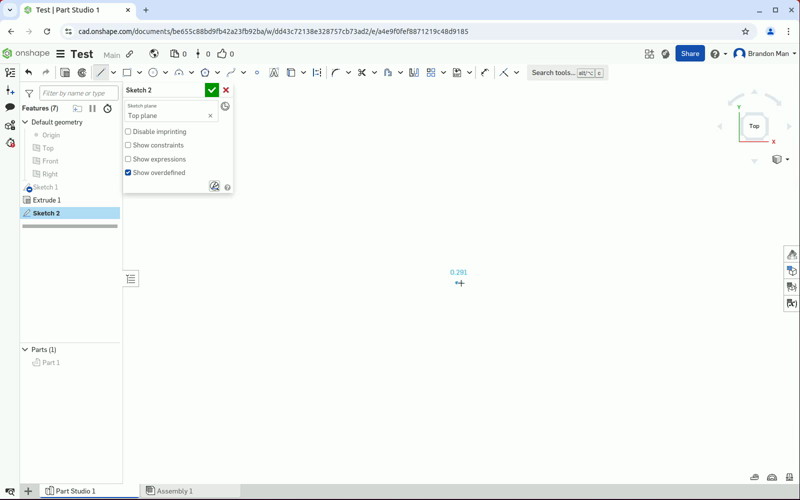
scroll(6)
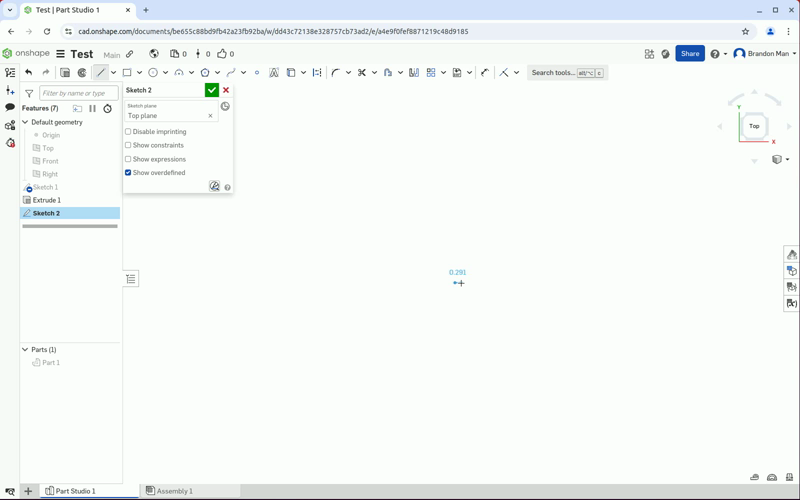
scroll(6)
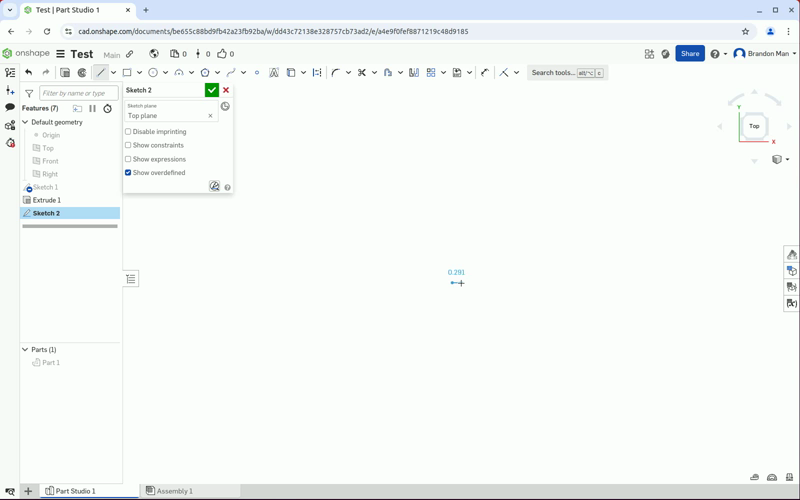
scroll(6)
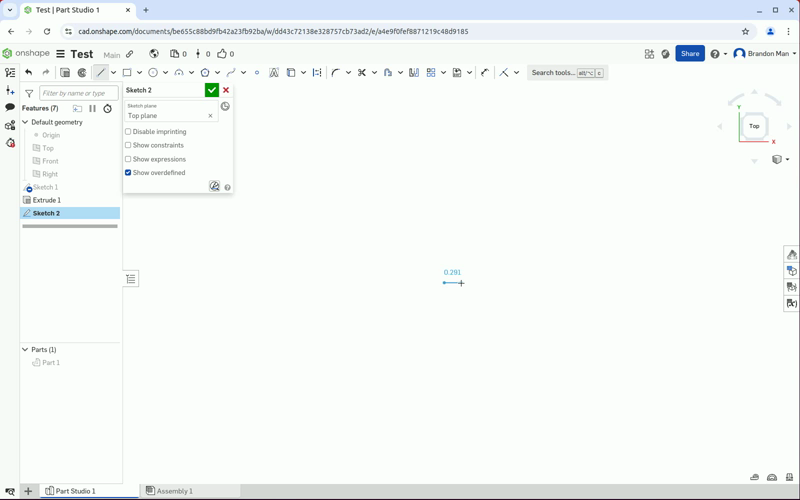
click(461, 282)
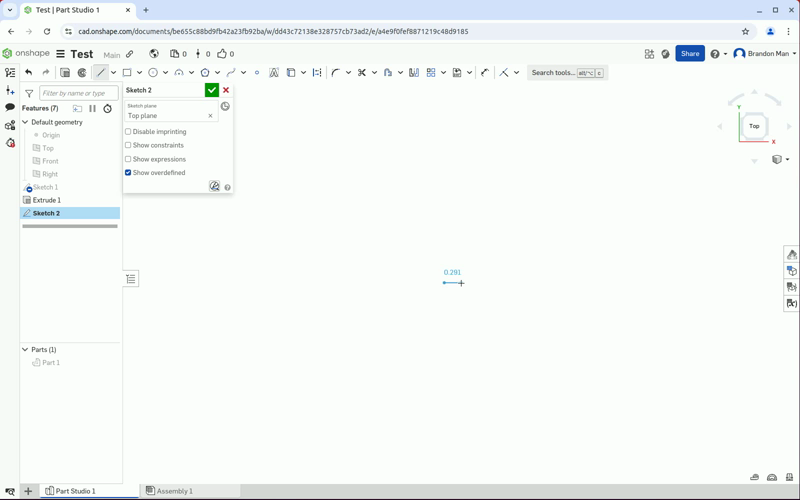
scroll(-6)
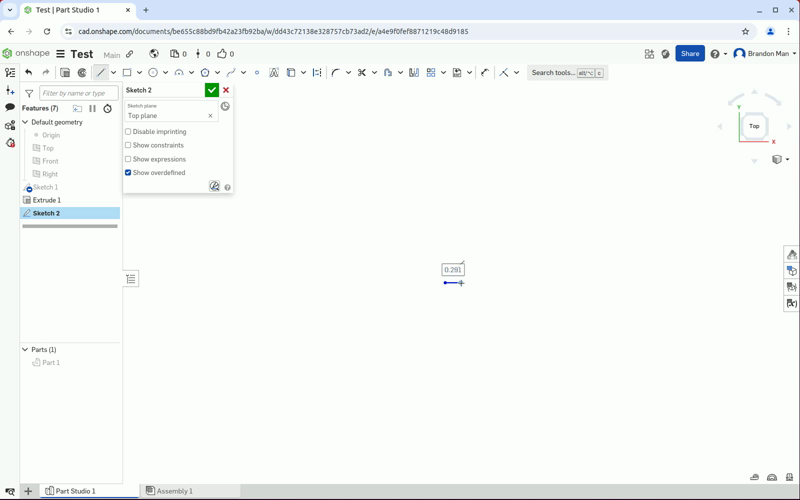
scroll(-6)
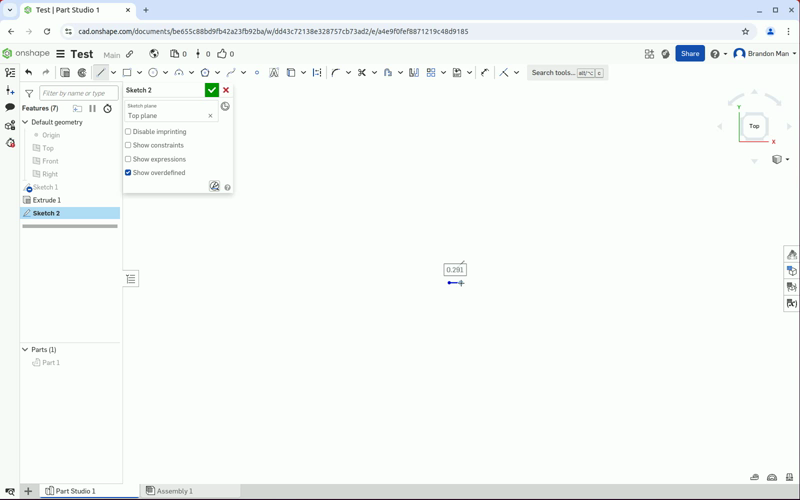
scroll(-6)
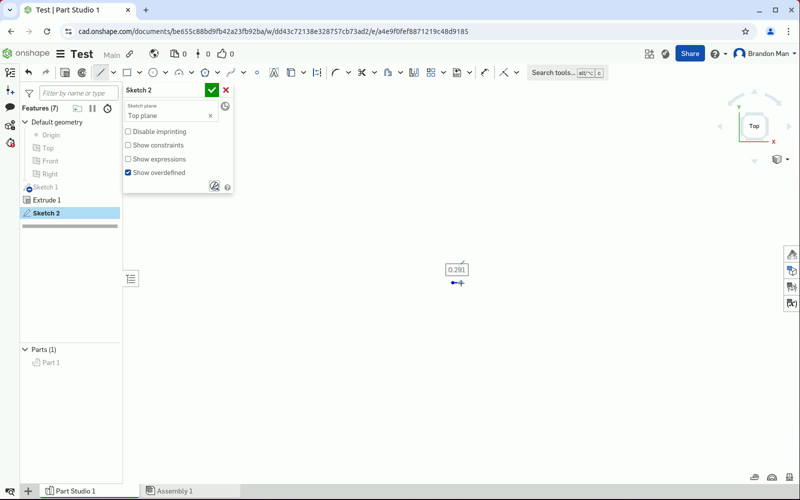
scroll(-6)
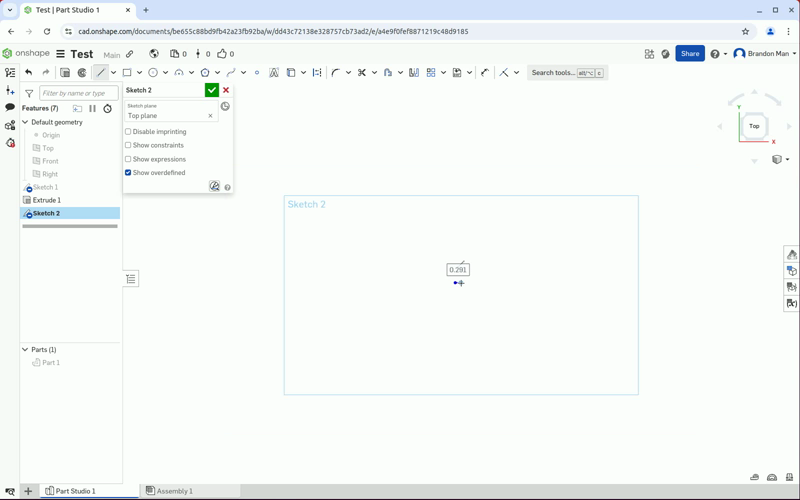
scroll(-6)
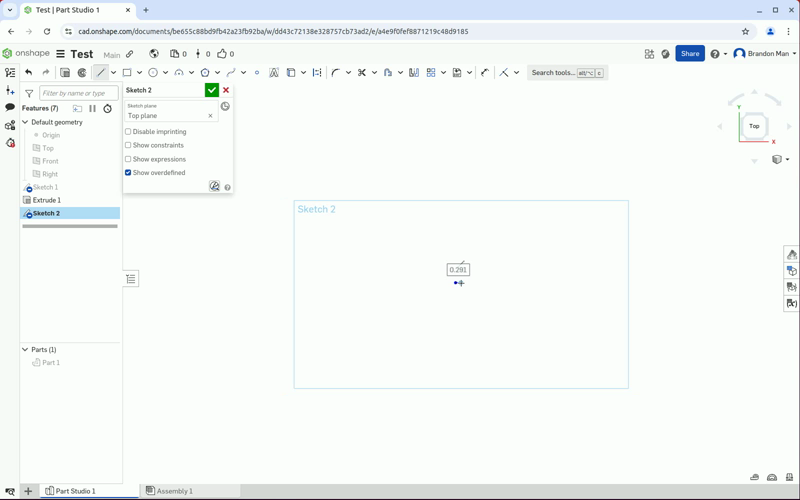
scroll(-6)
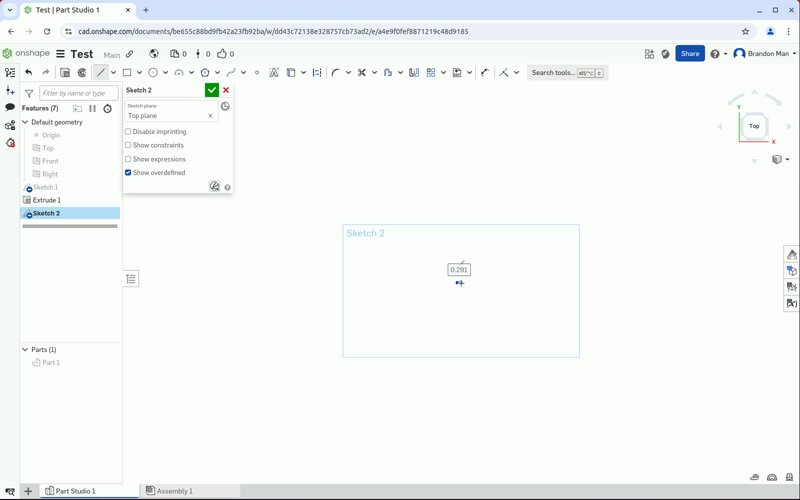
scroll(-6)
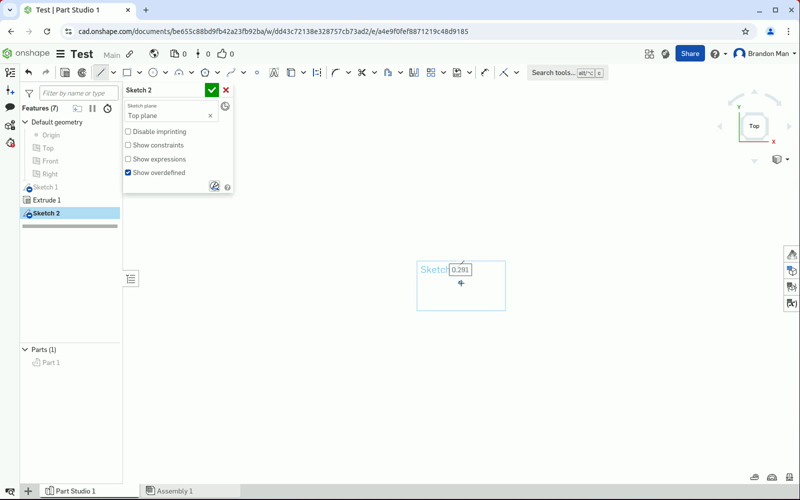
key_up(shift)
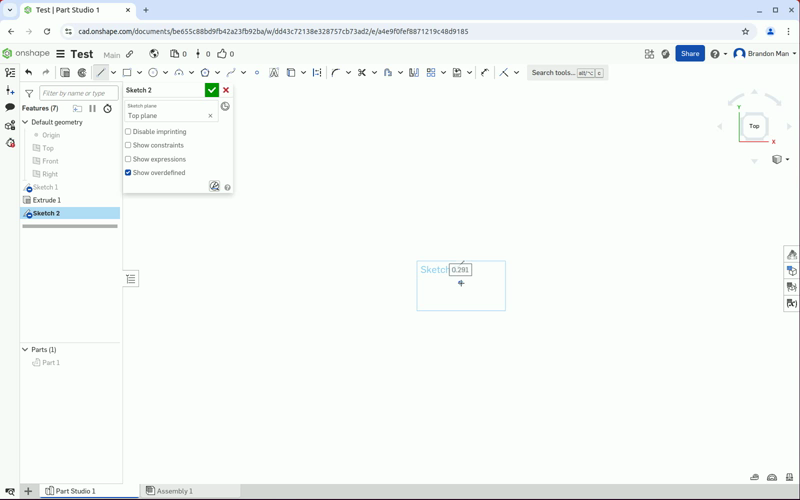
key_down(shift)
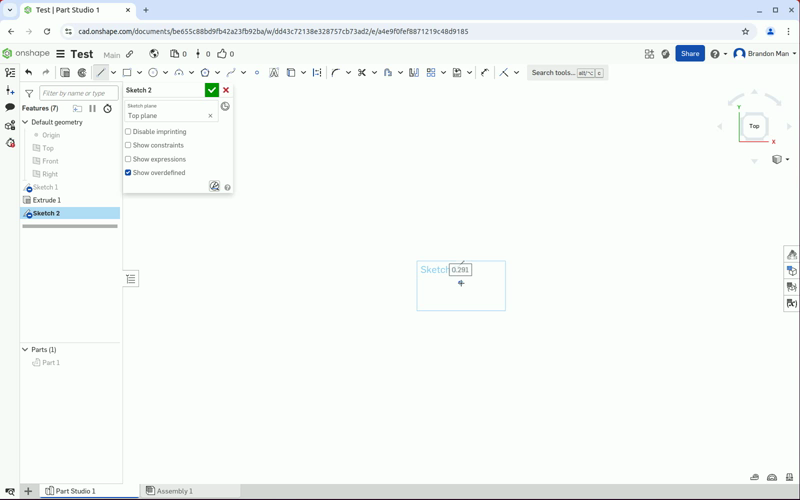
mouse_move(491, 282)
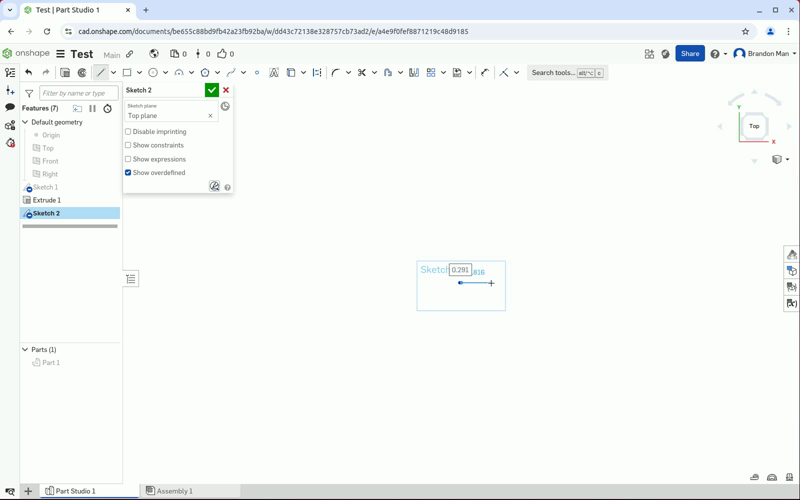
mouse_move(461, 229)
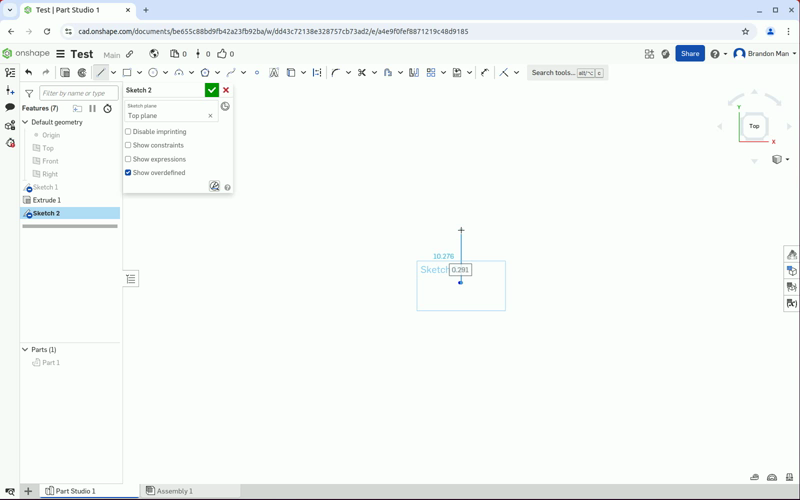
click(461, 229)
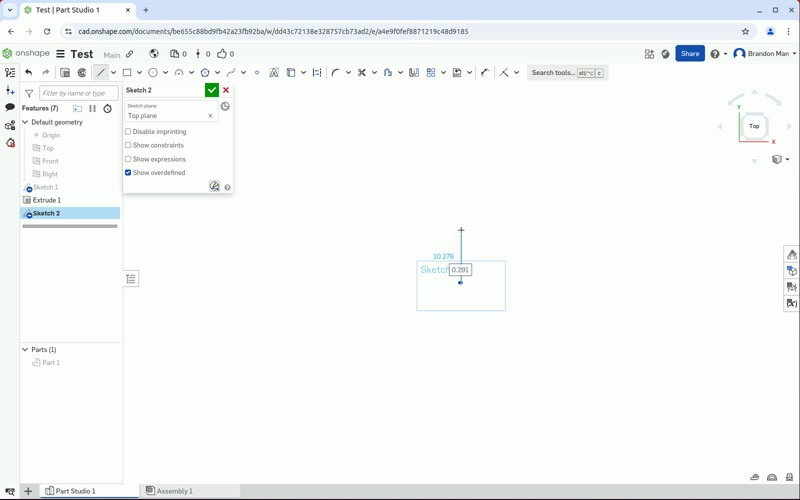
key_up(shift)
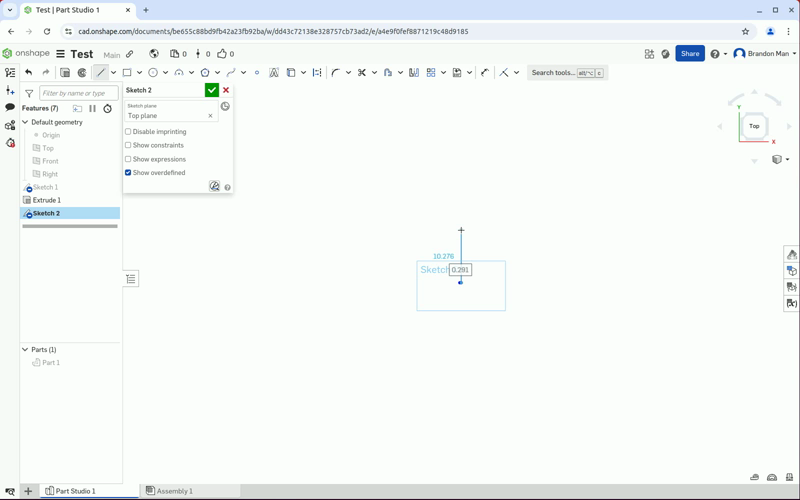
key_down(shift)
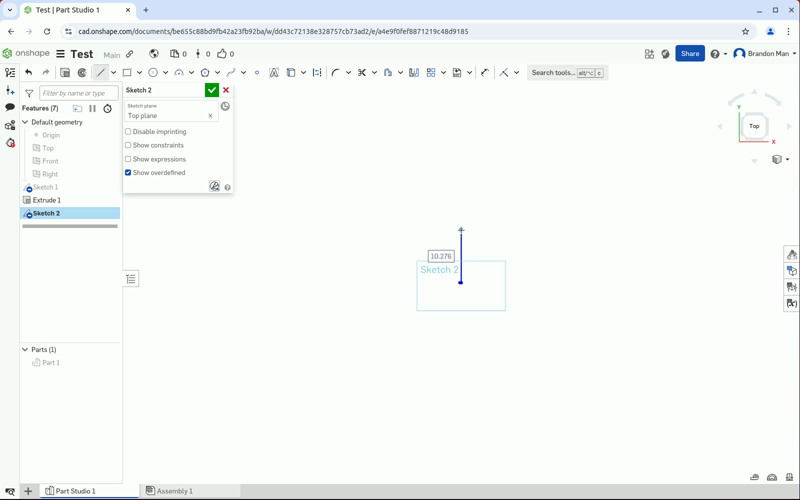
mouse_move(491, 229)
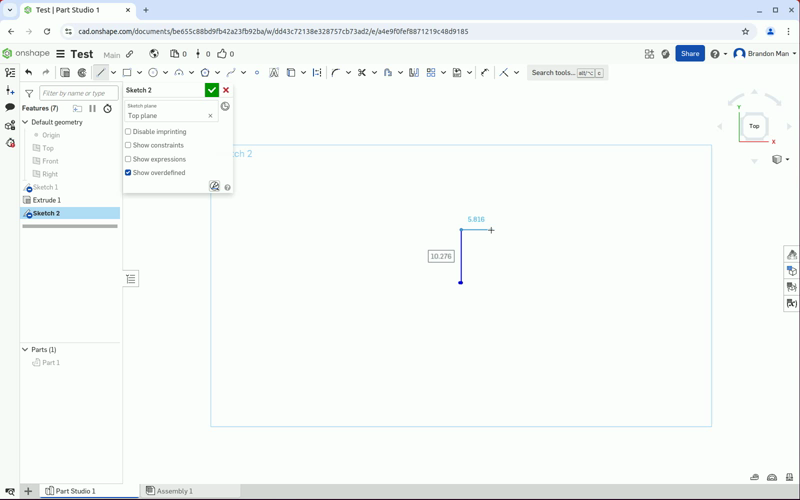
mouse_move(459, 229)
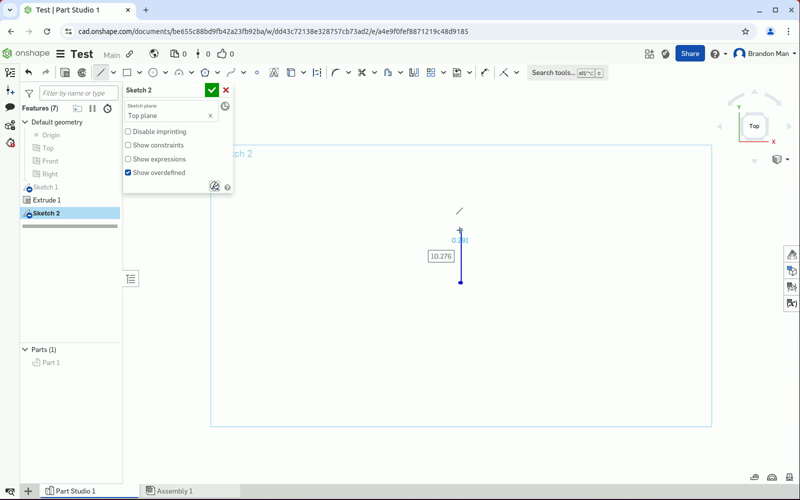
scroll(6)
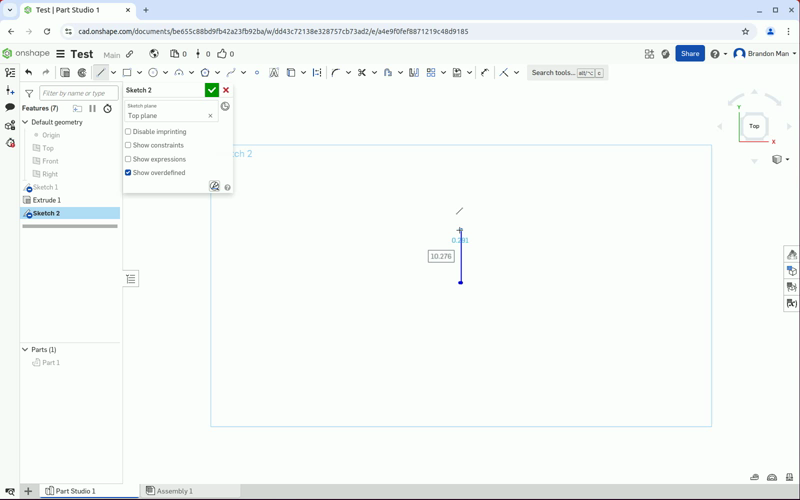
scroll(6)
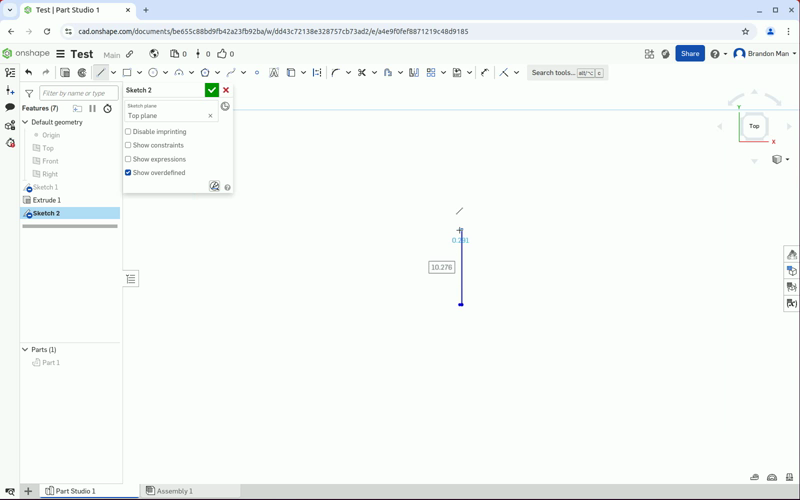
scroll(6)
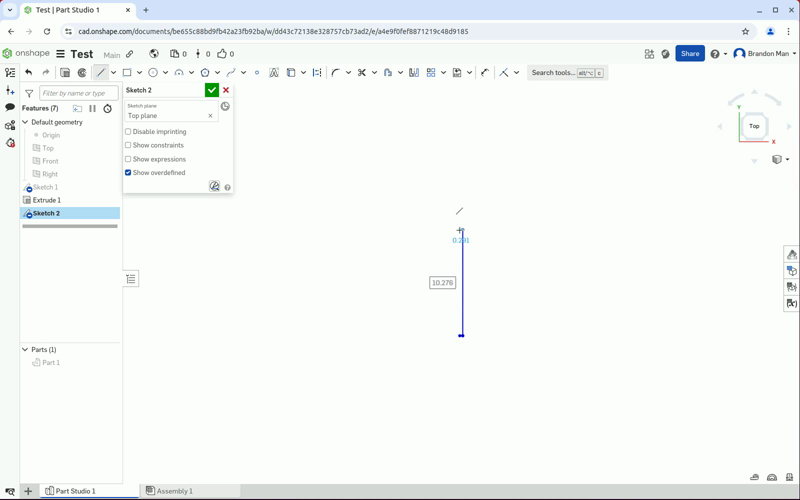
scroll(6)
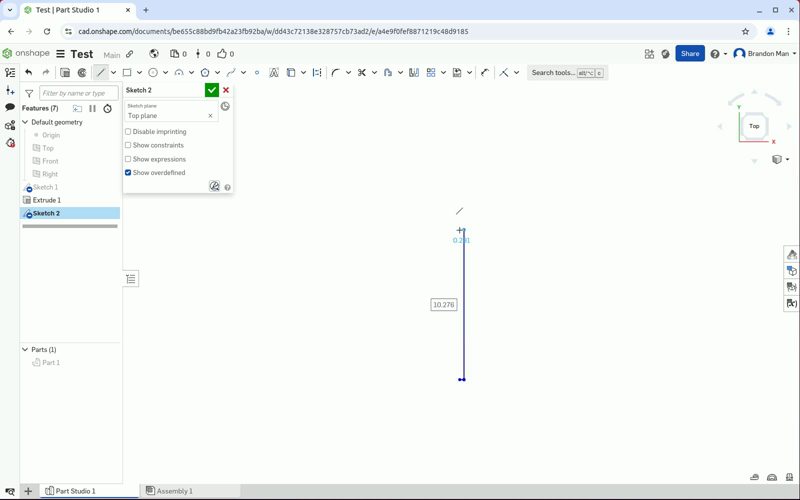
scroll(6)
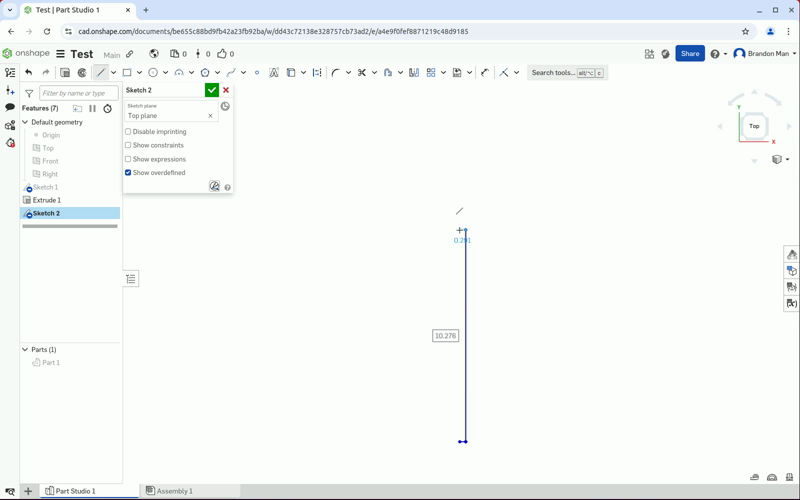
scroll(6)
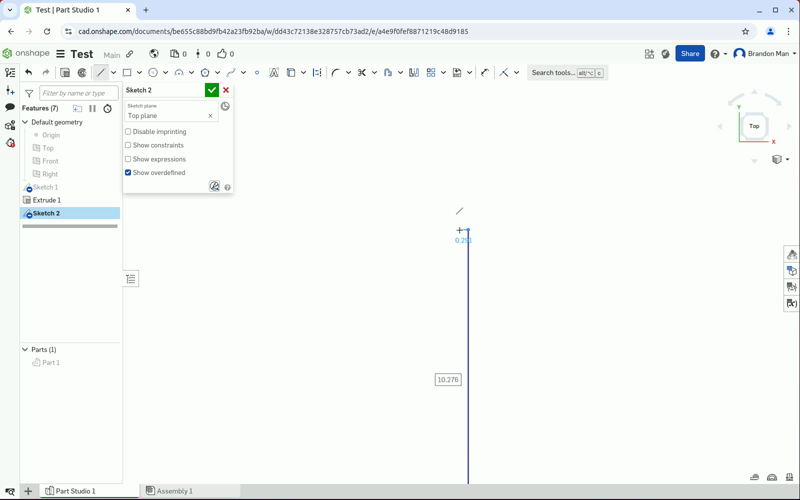
scroll(6)
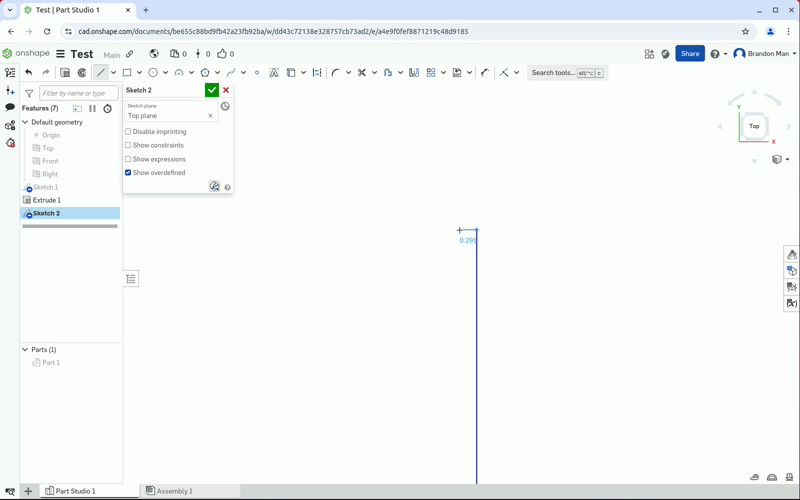
click(459, 229)
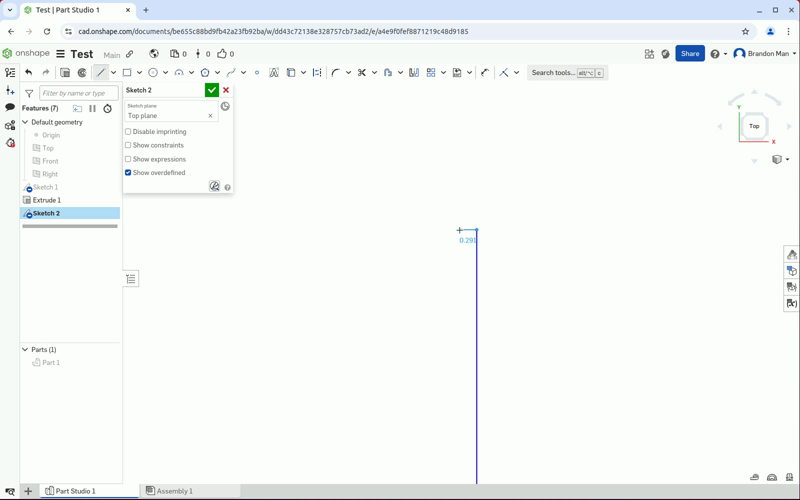
scroll(-6)
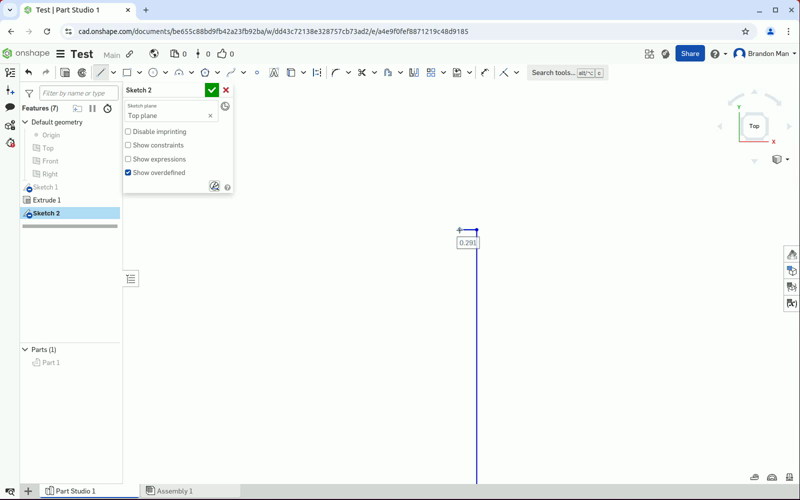
scroll(-6)
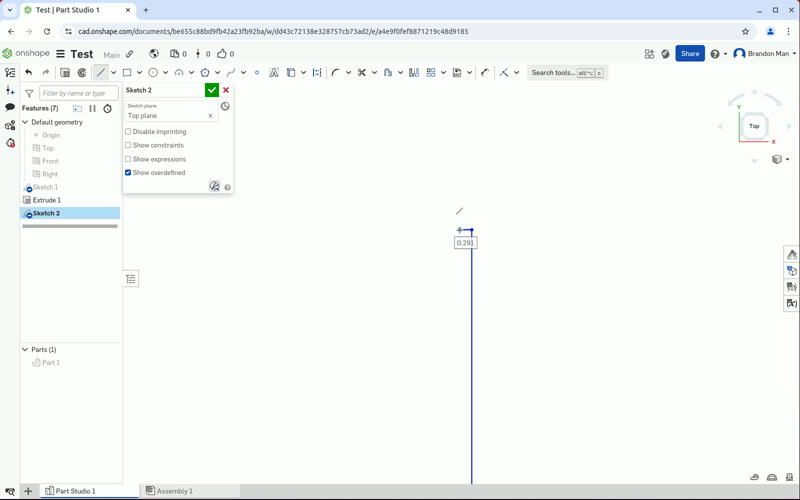
scroll(-6)
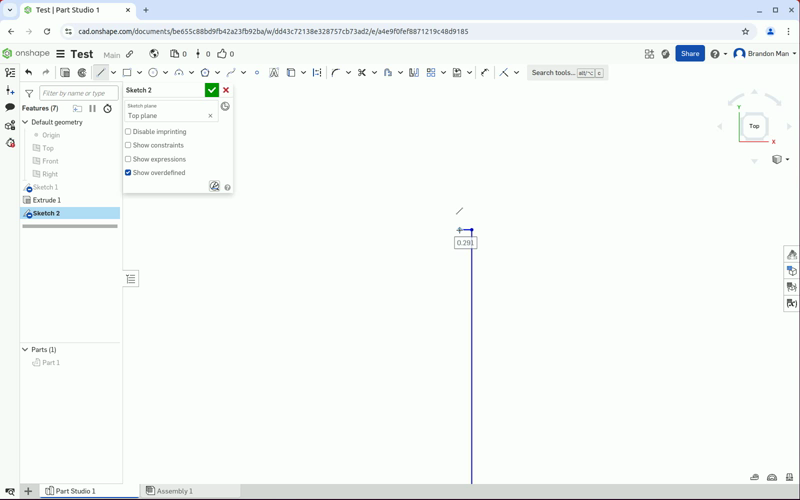
scroll(-6)
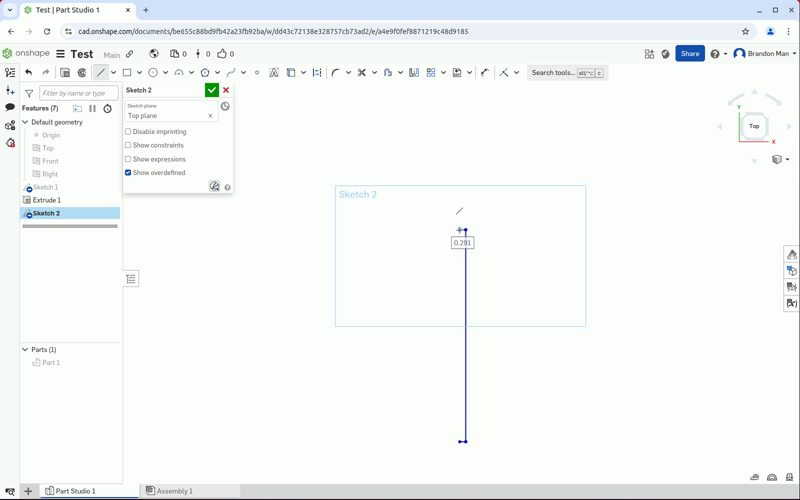
scroll(-6)
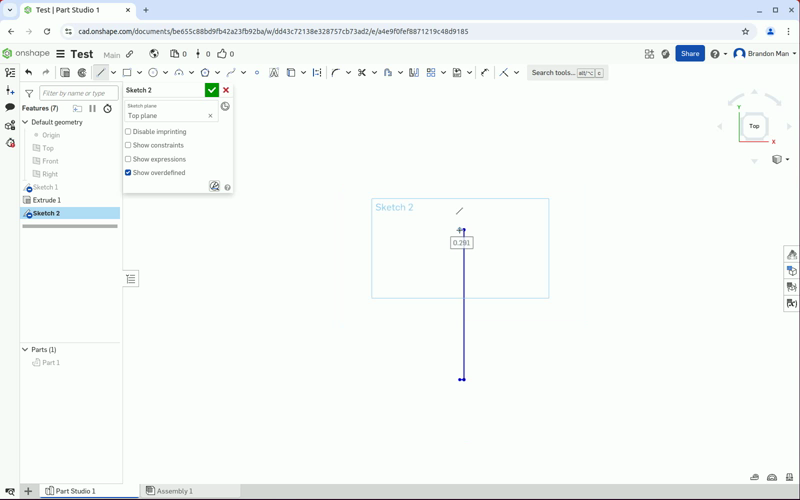
scroll(-6)
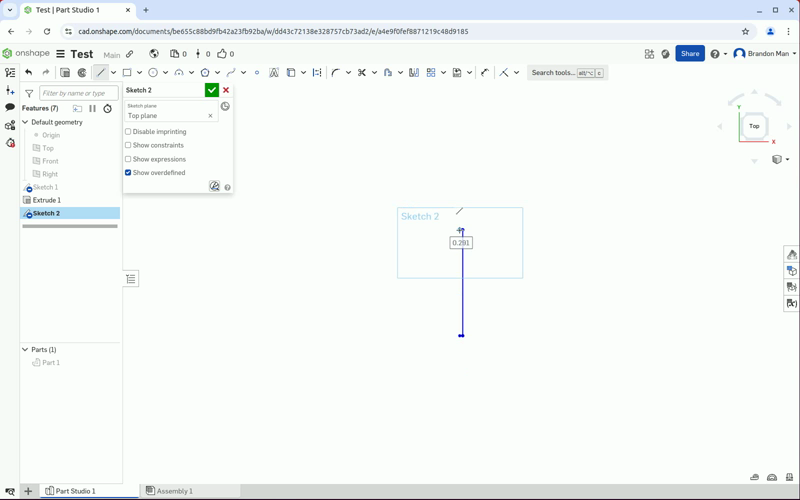
scroll(-6)
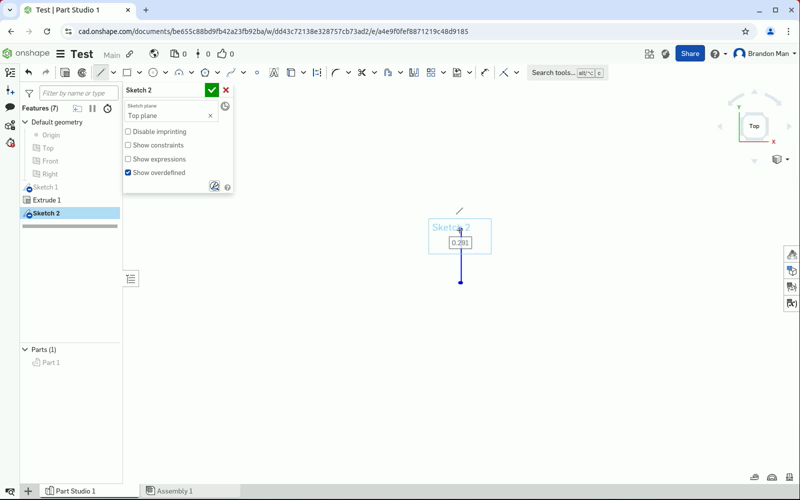
key_up(shift)
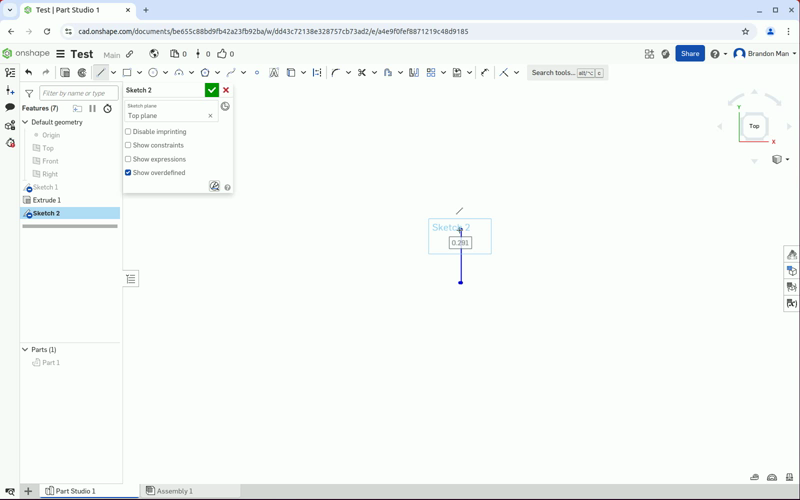
mouse_move(489, 229)
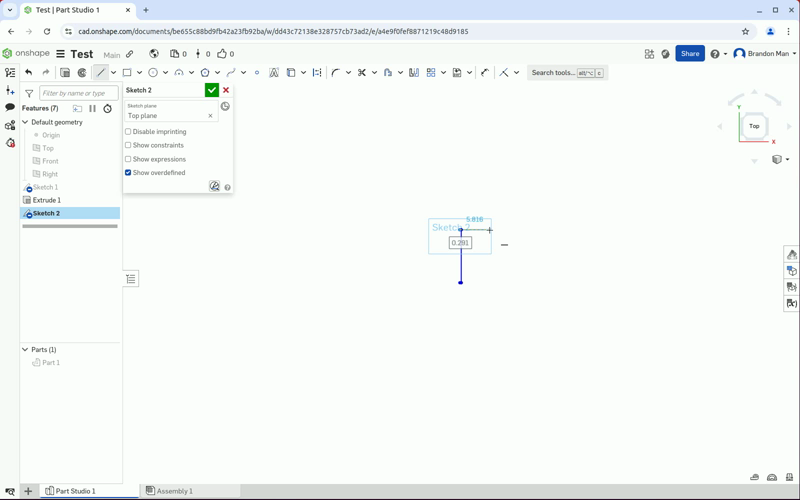
key_down(shift)
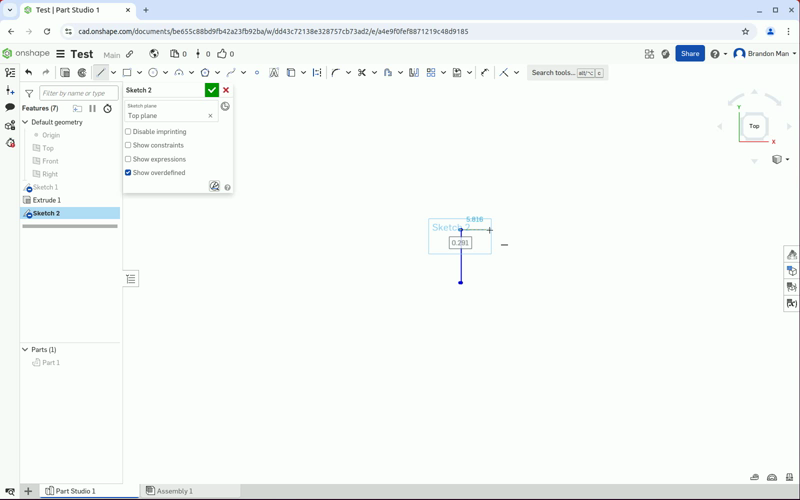
mouse_move(459, 282)
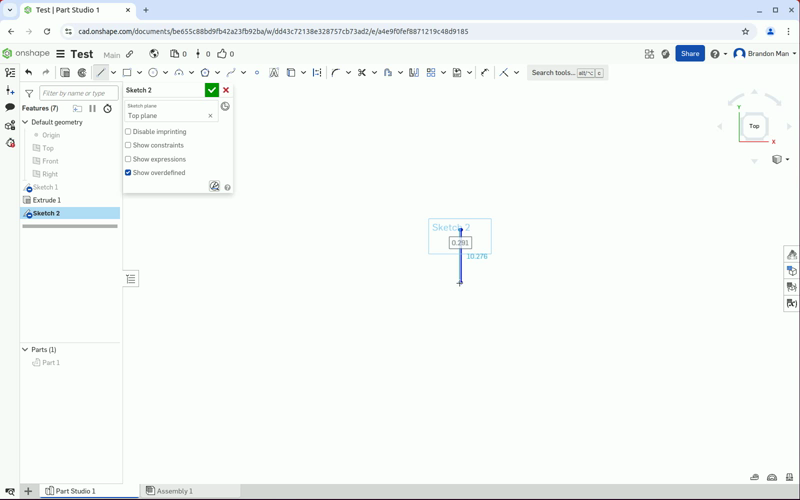
scroll(6)
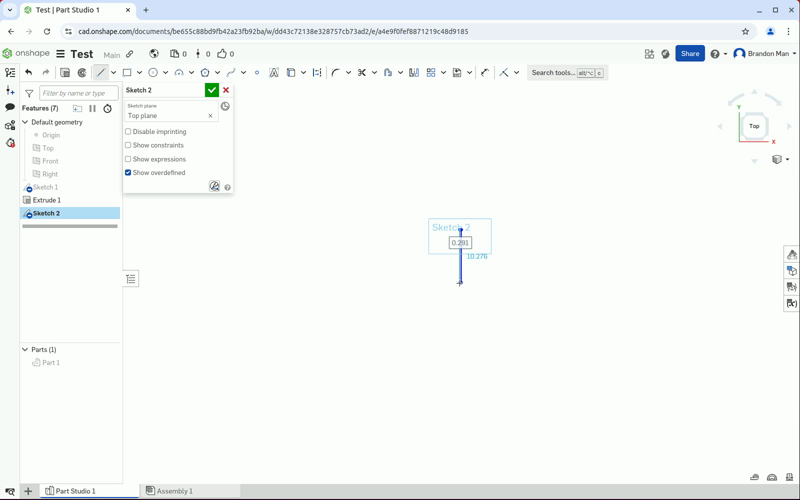
scroll(6)
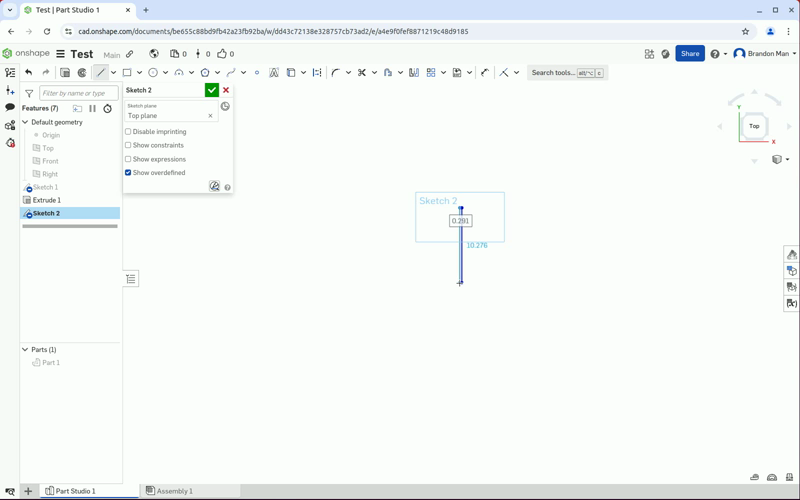
scroll(6)
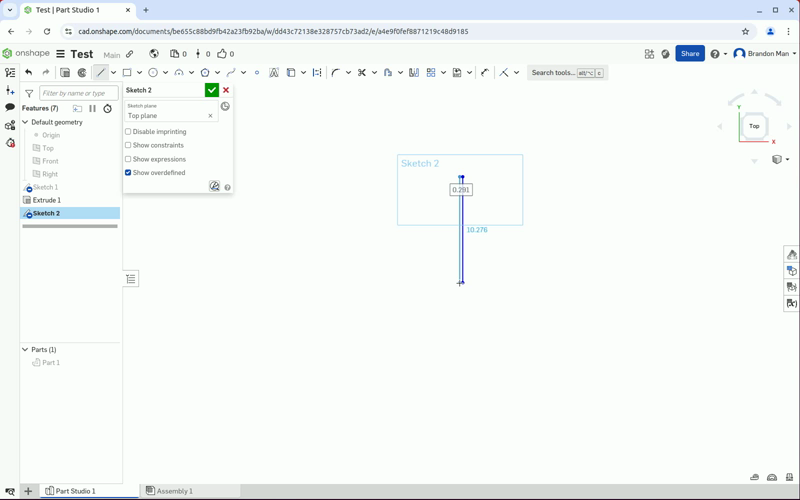
scroll(6)
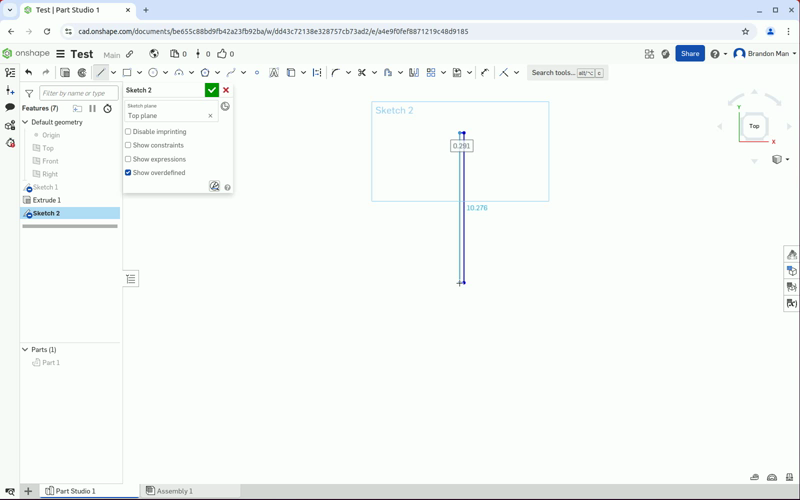
scroll(6)
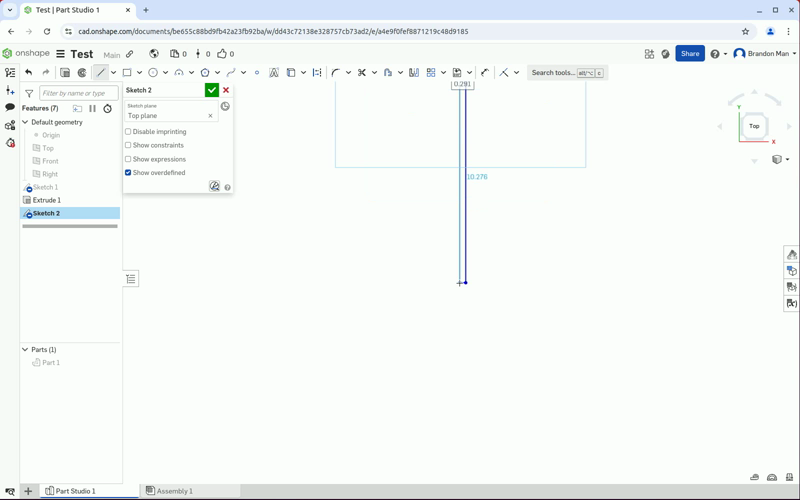
scroll(6)
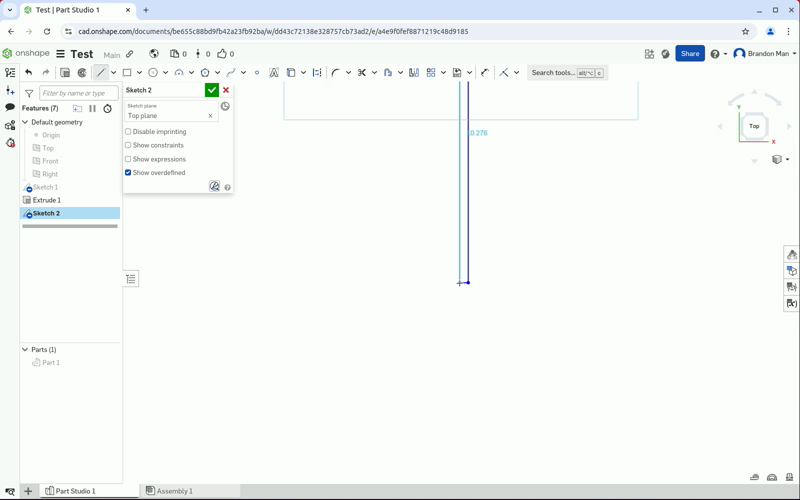
scroll(6)
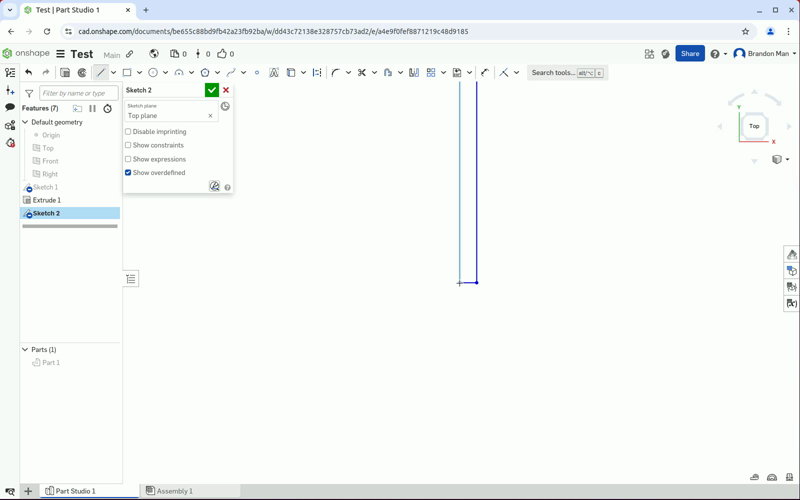
key_up(shift)
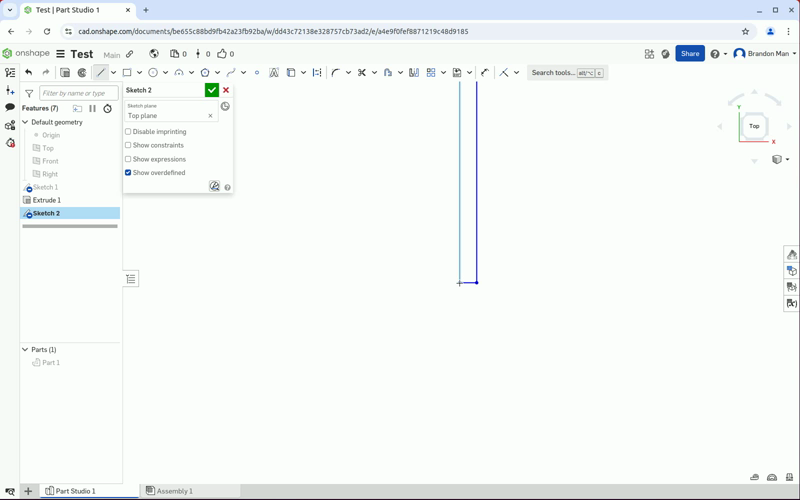
click(459, 282)
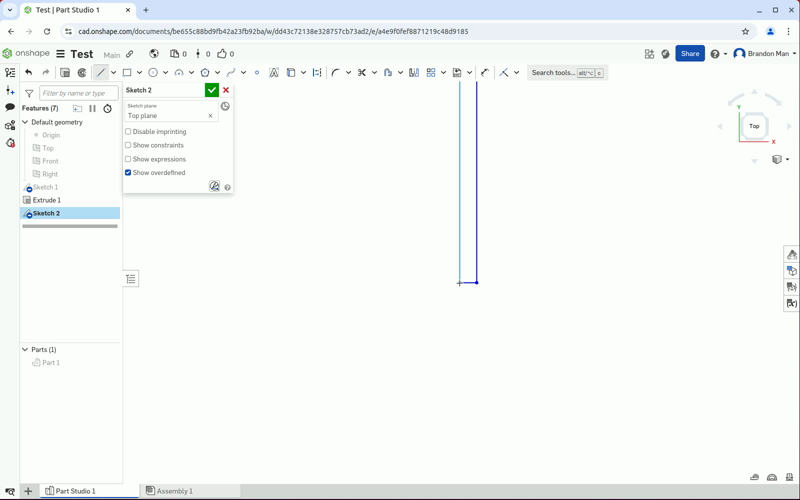
scroll(-6)
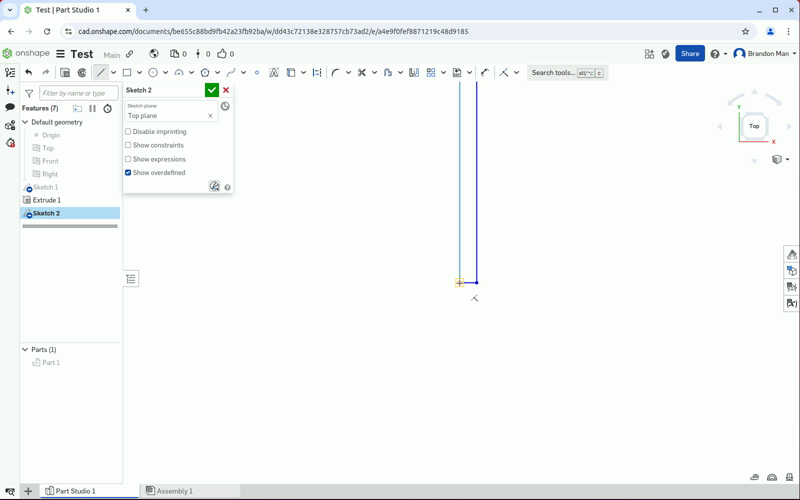
scroll(-6)
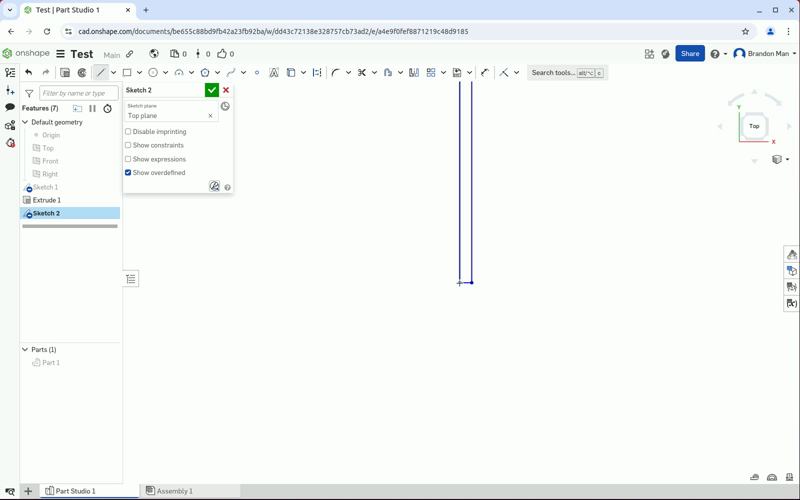
scroll(-6)
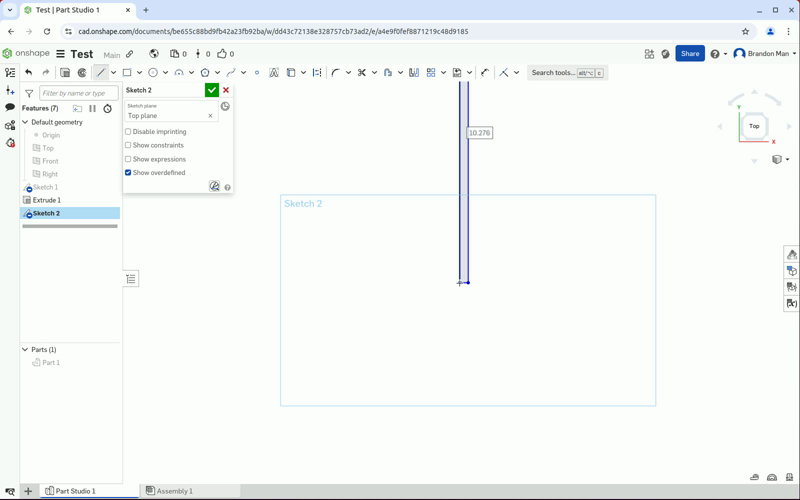
scroll(-6)
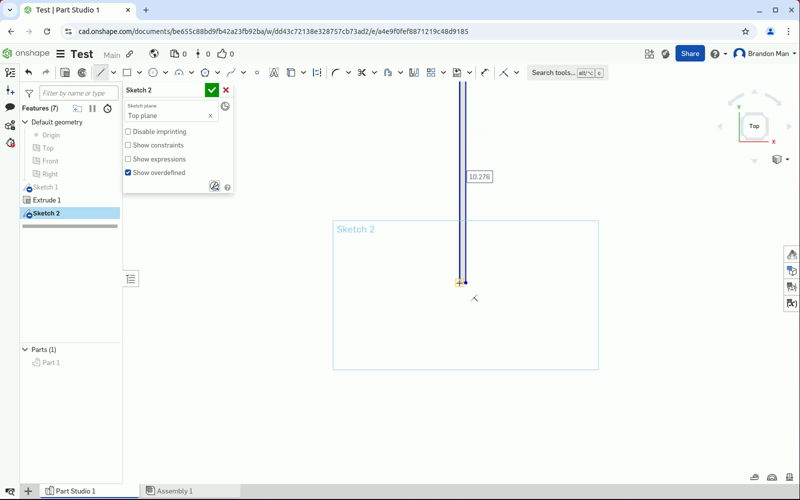
scroll(-6)
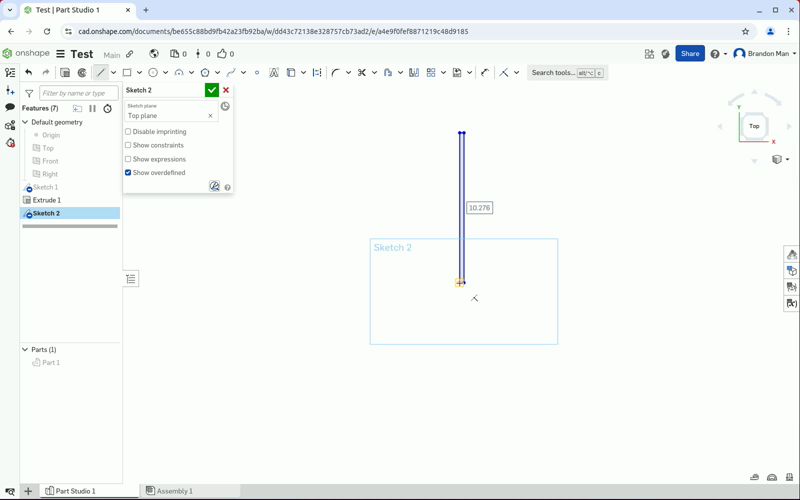
scroll(-6)
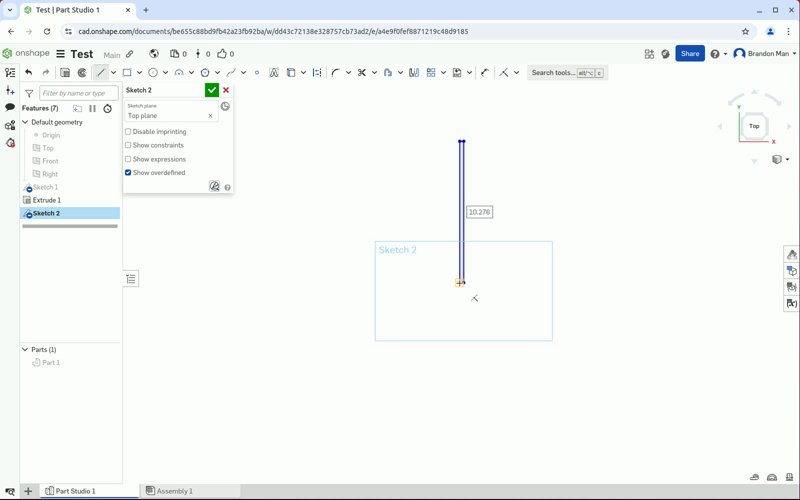
scroll(-6)
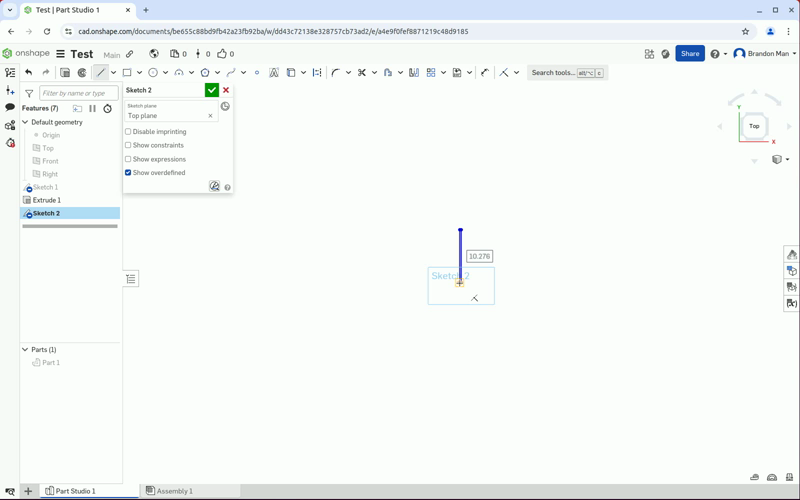
key(esc)
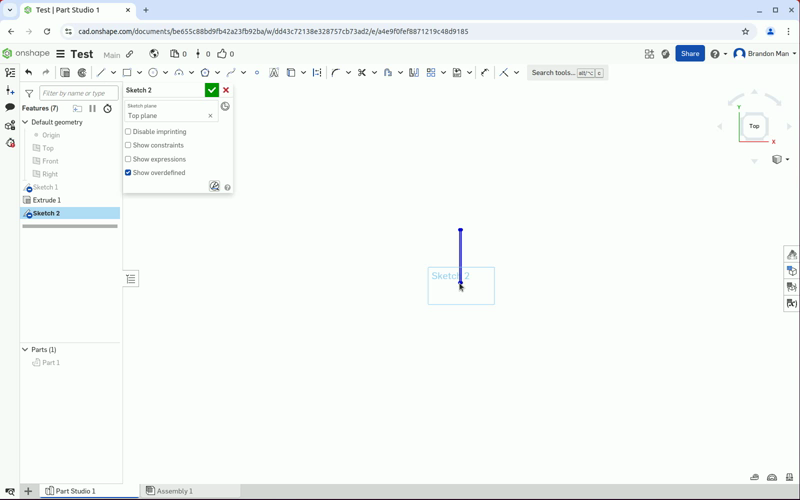
mouse_move(461, 281)
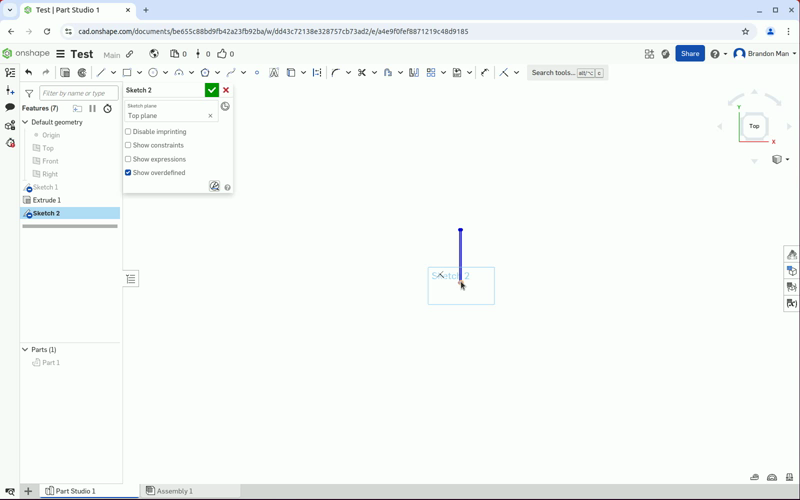
scroll(6)
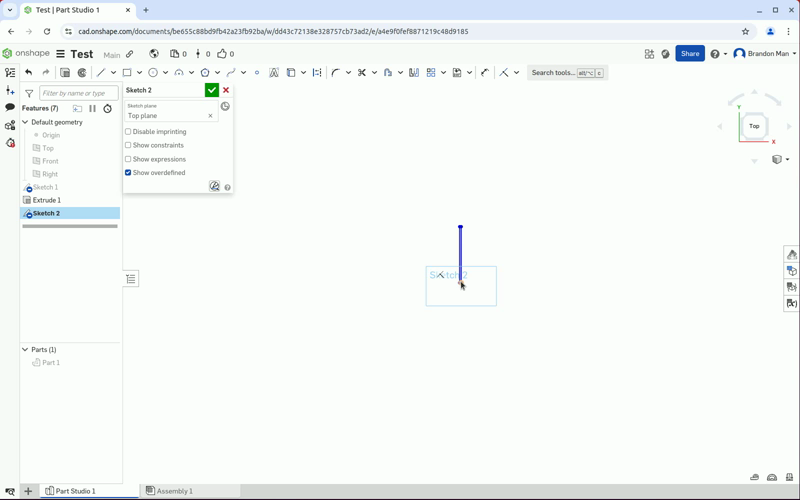
scroll(6)
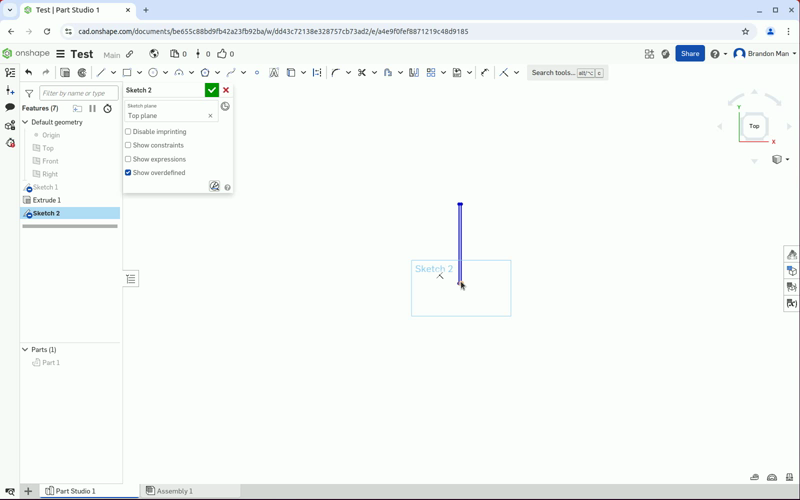
scroll(6)
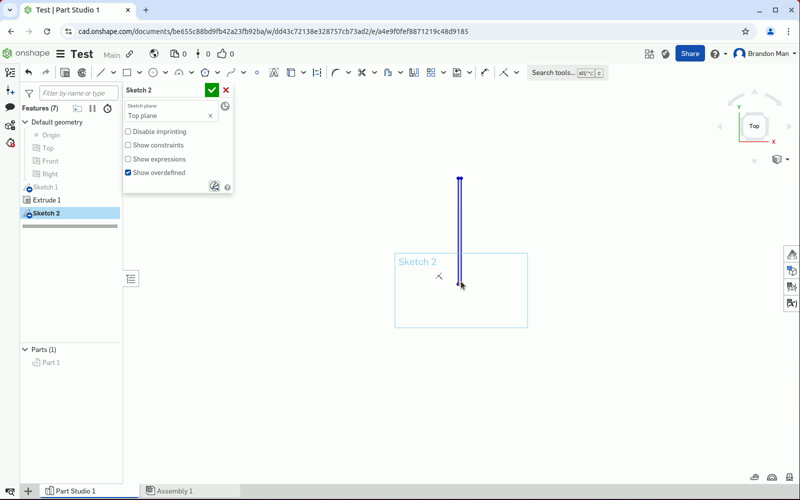
scroll(6)
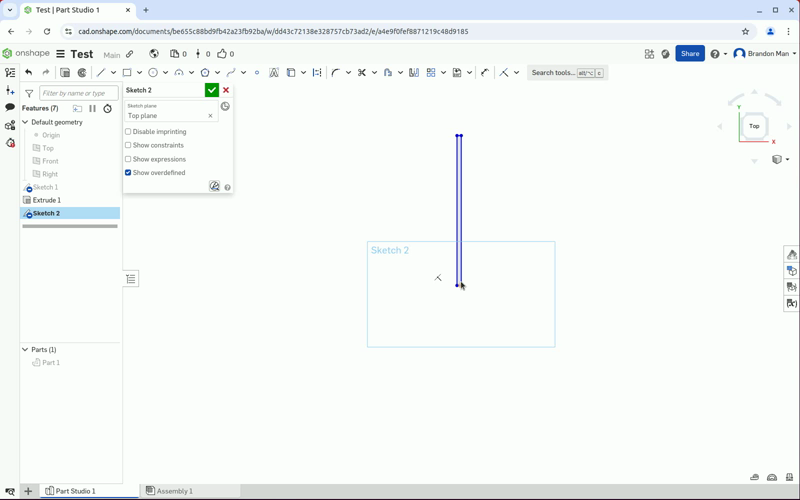
scroll(6)
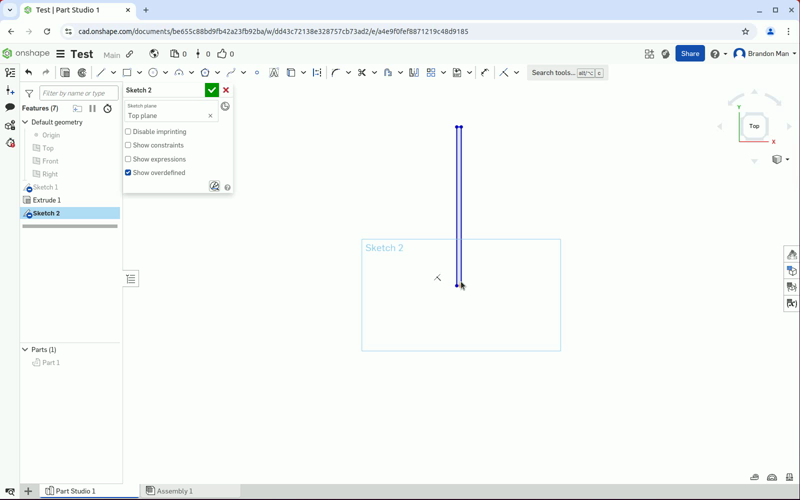
scroll(6)
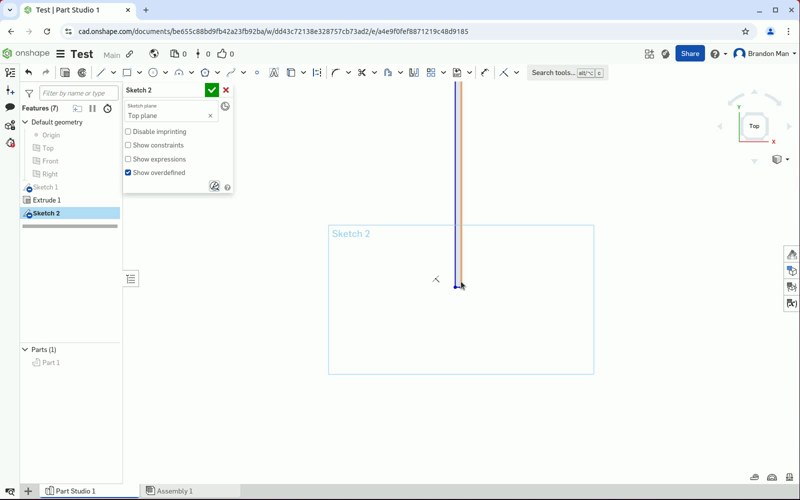
scroll(6)
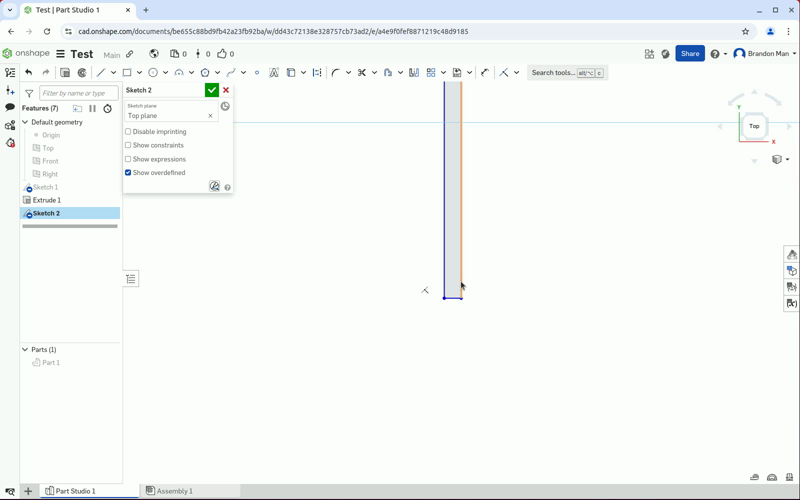
click(461, 281)
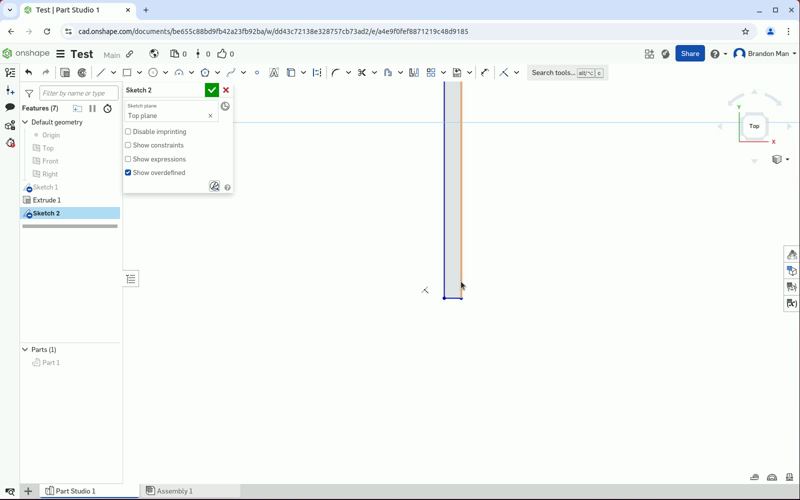
scroll(-6)
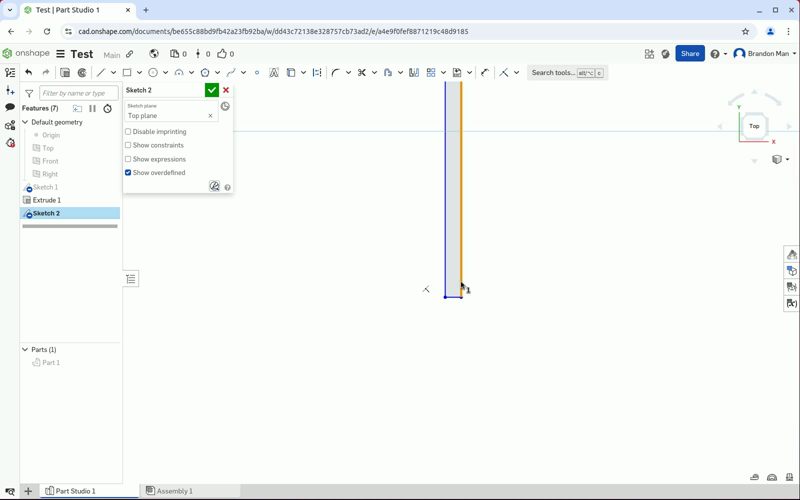
scroll(-6)
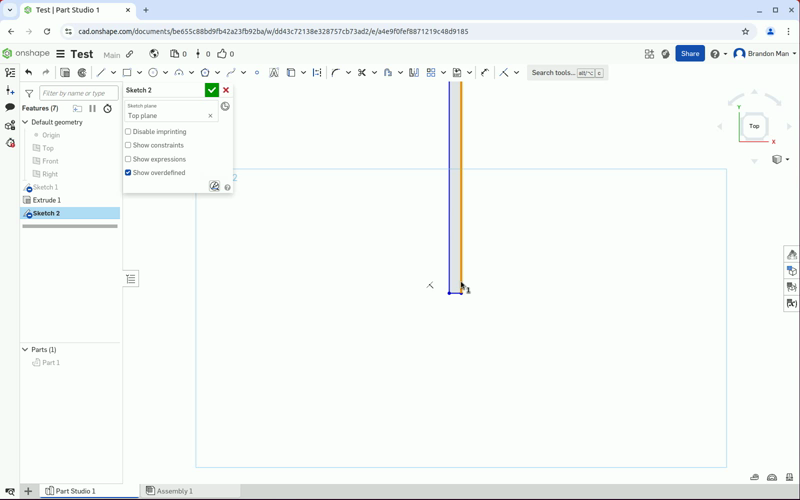
scroll(-6)
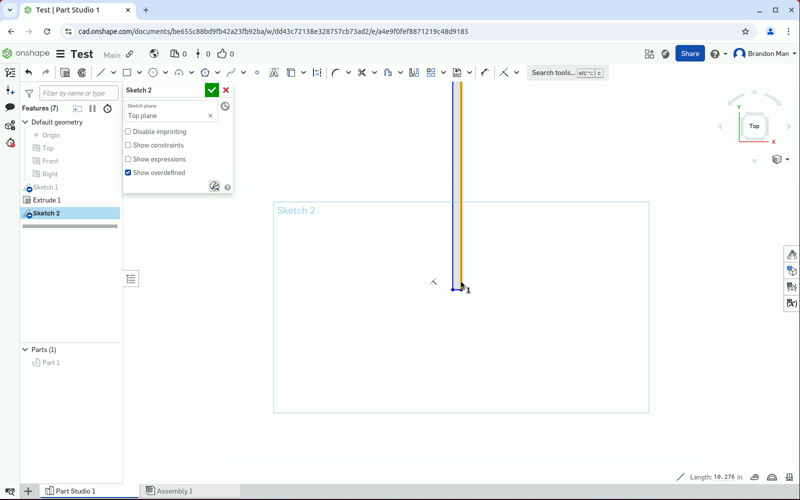
scroll(-6)
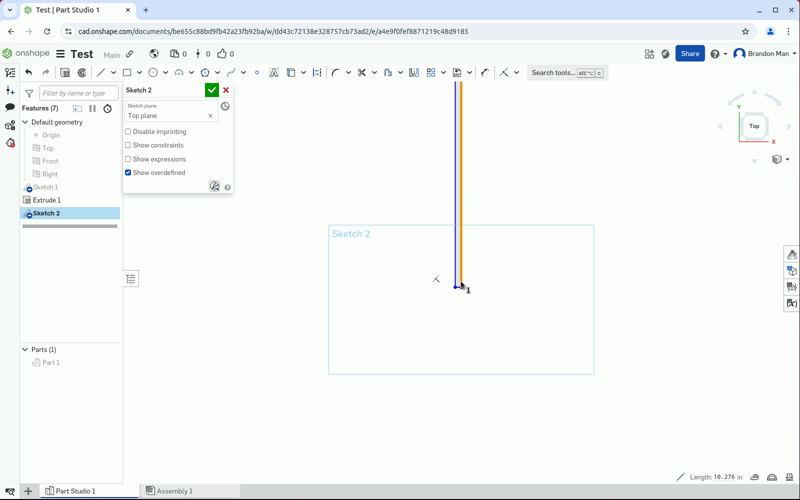
scroll(-6)
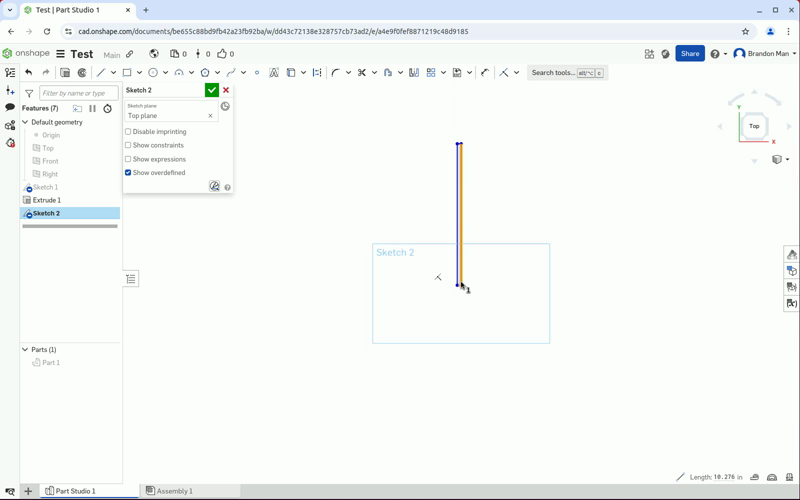
scroll(-6)
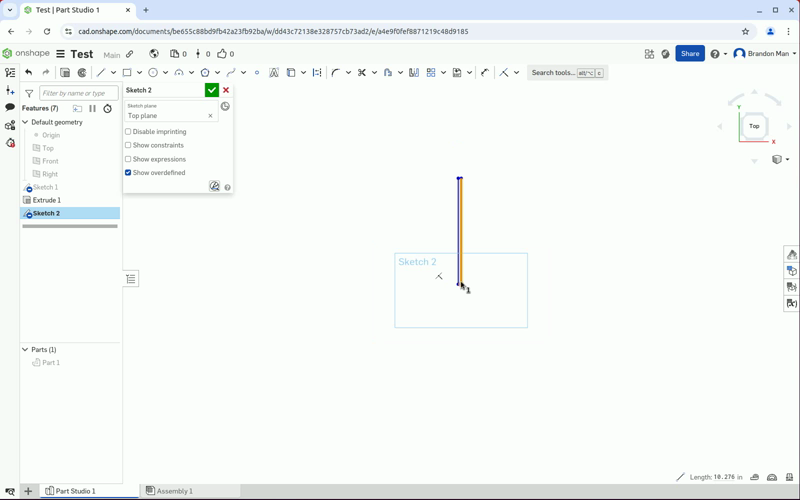
scroll(-6)
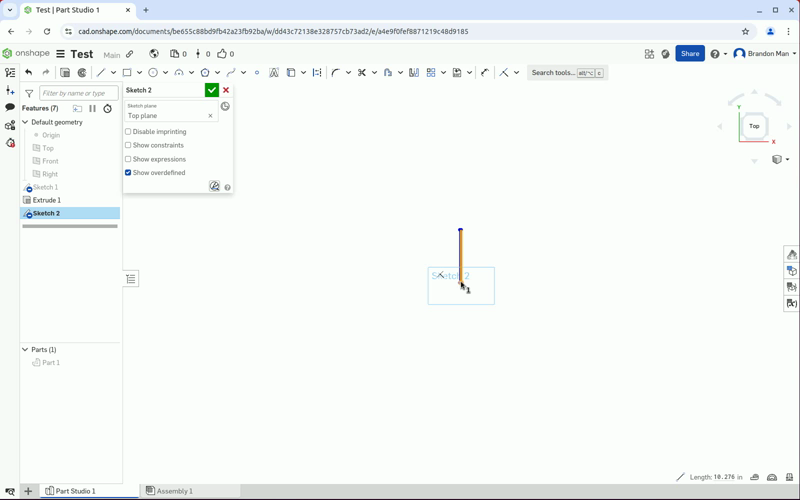
mouse_move(73, 352)
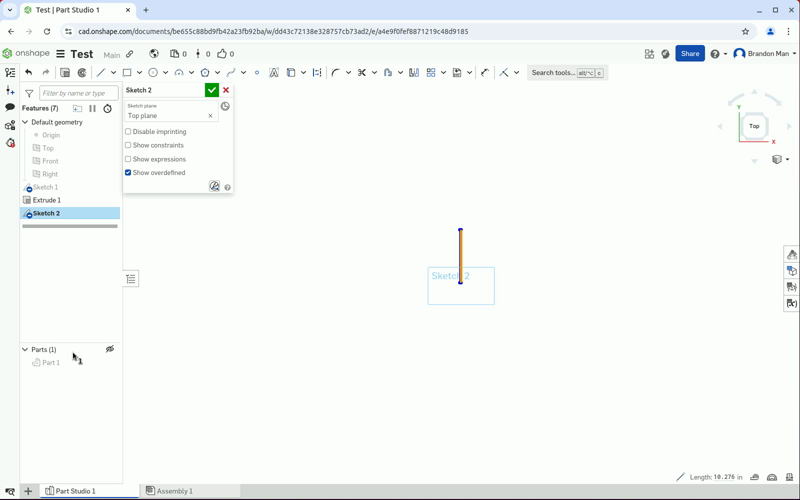
key(shift+y)
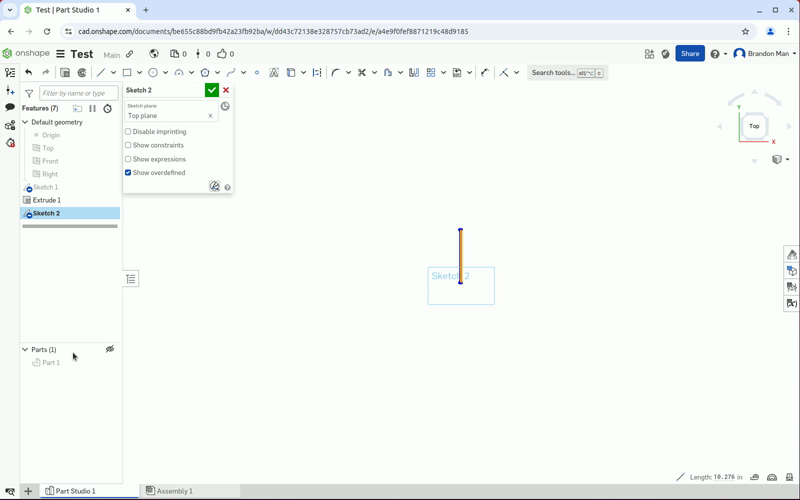
key(shift+e)
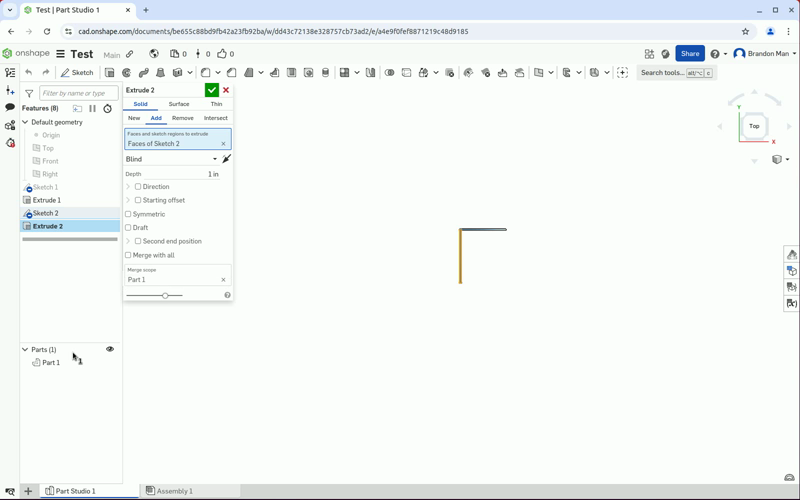
mouse_move(143, 106)
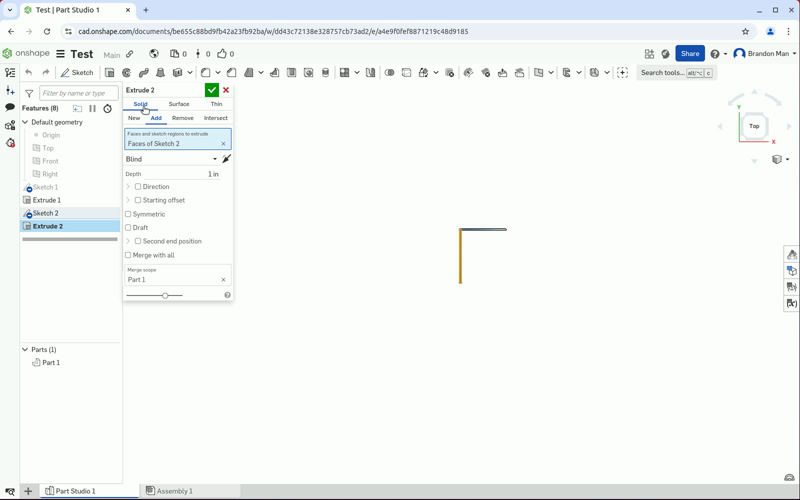
click(143, 106)
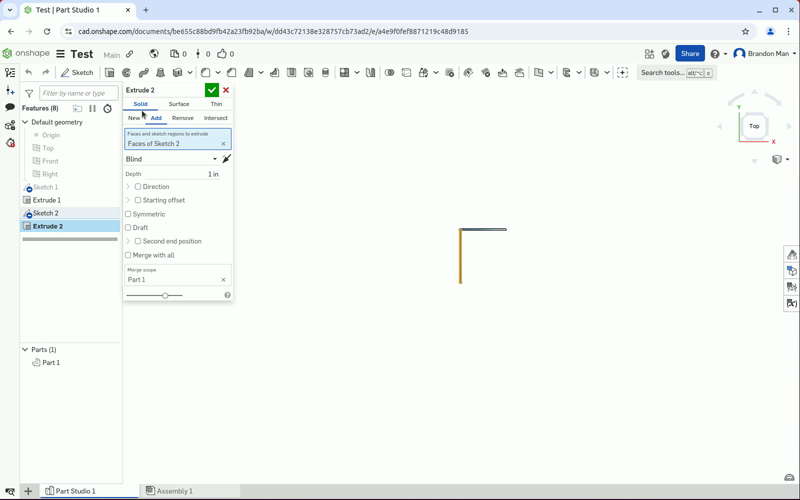
mouse_move(137, 120)
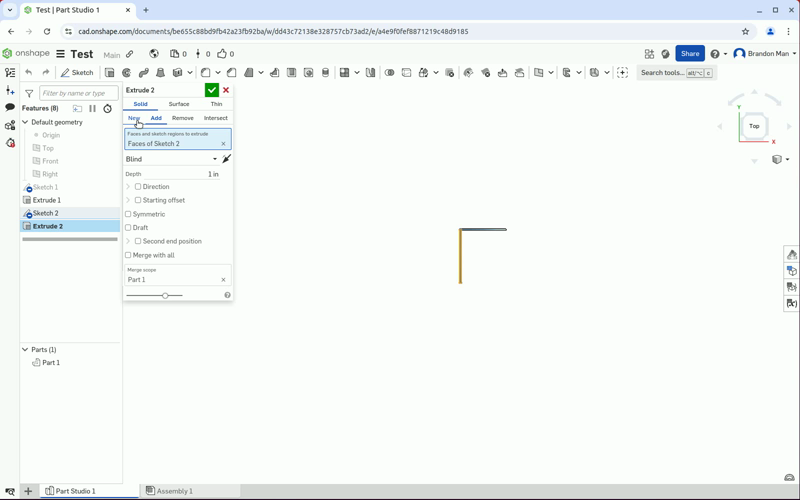
click(137, 120)
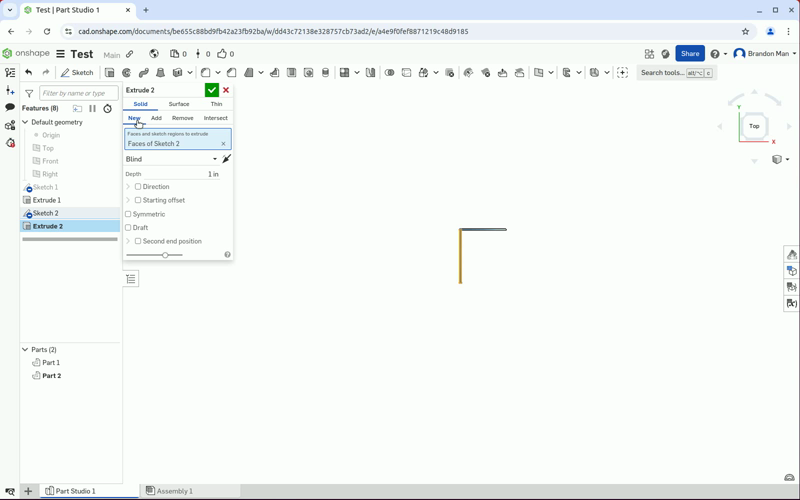
key(tab, 4)
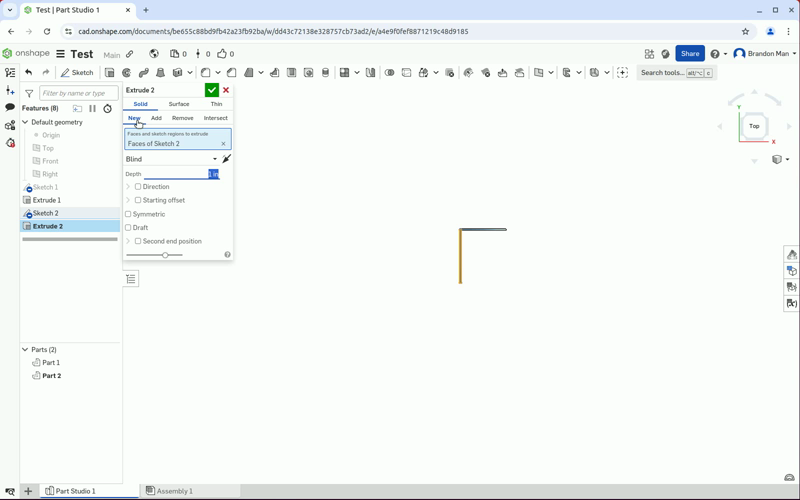
text(6.499)
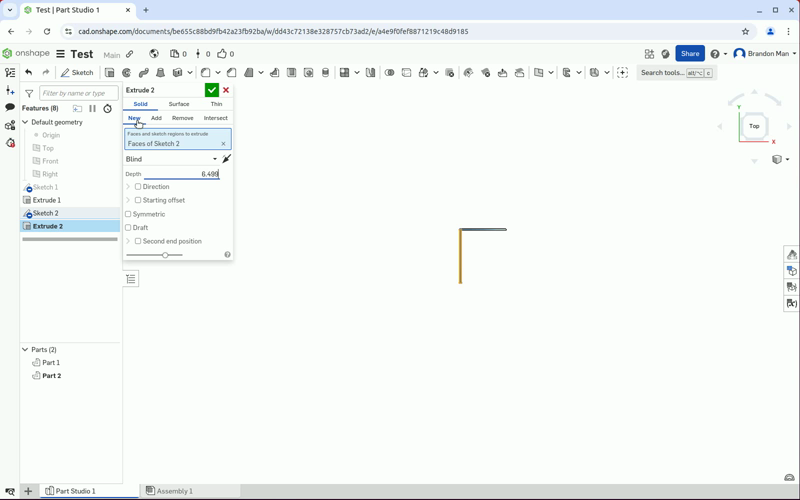
key(enter)
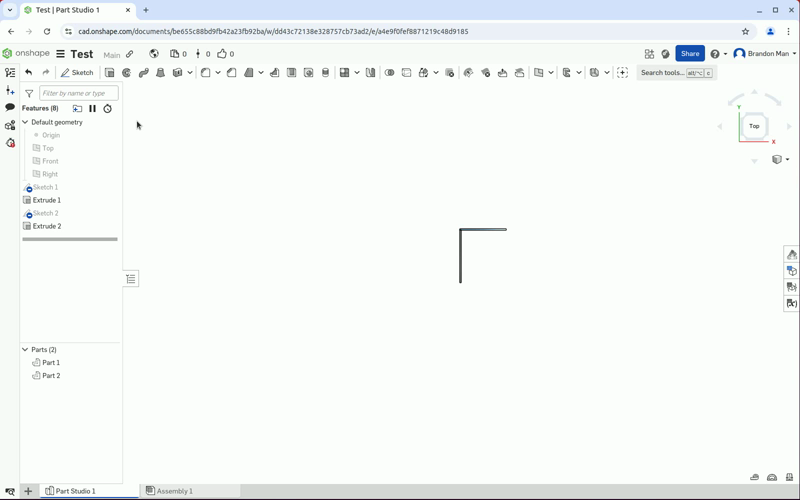
key(shift+h)
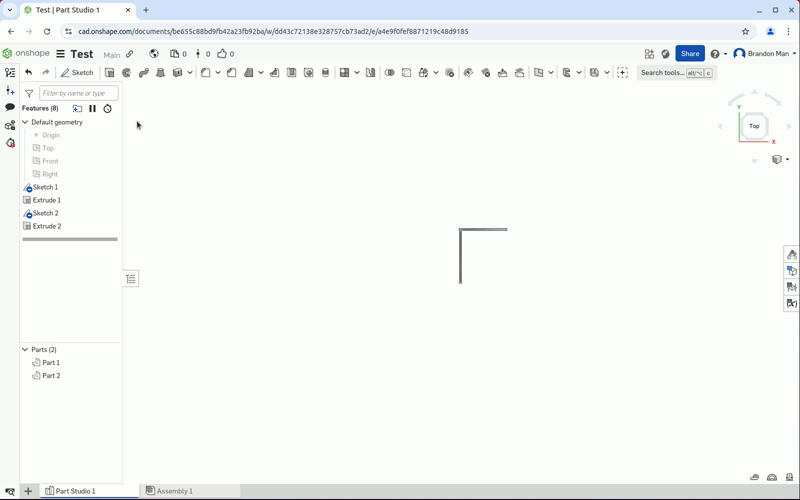
key(shift+h)
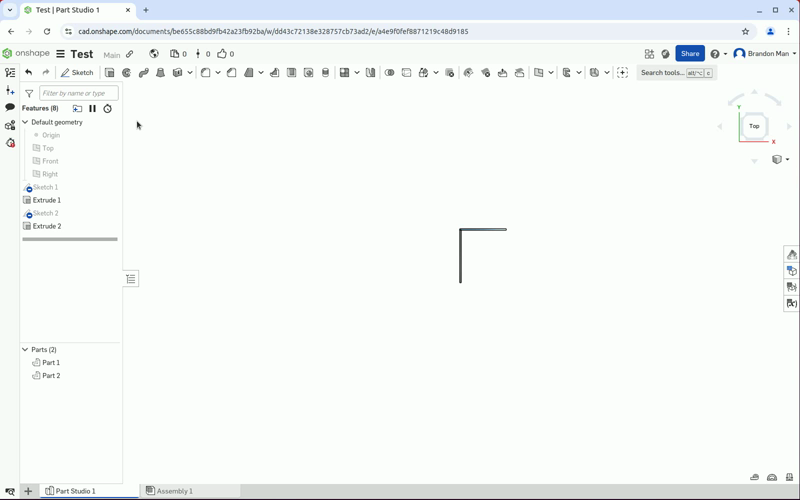
mouse_move(73, 189)
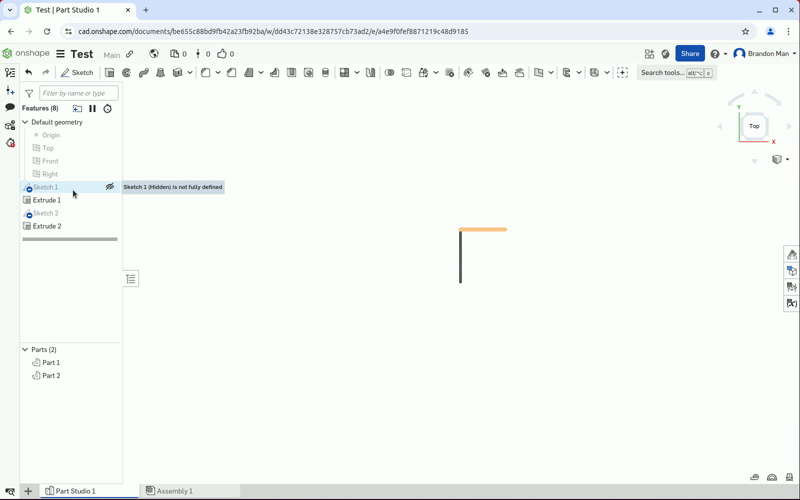
click(73, 189)
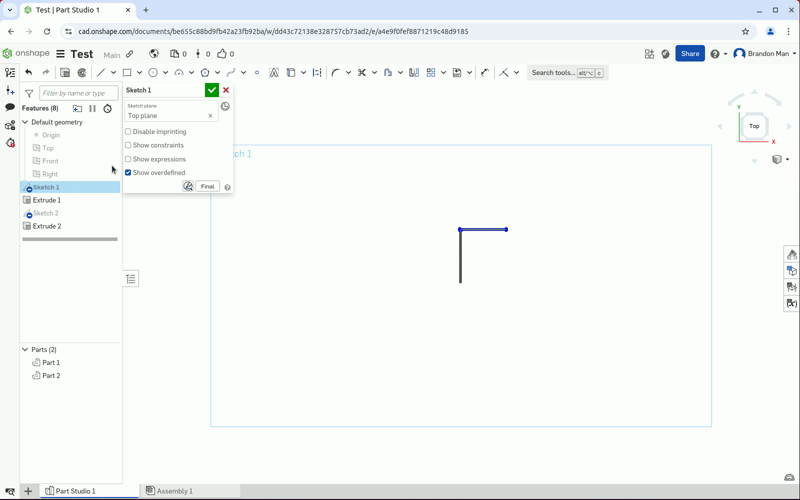
mouse_move(229, 92)
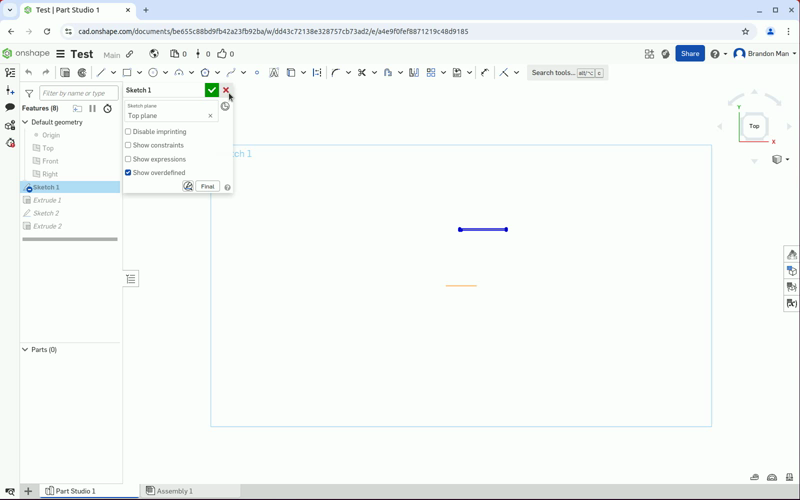
click(229, 92)
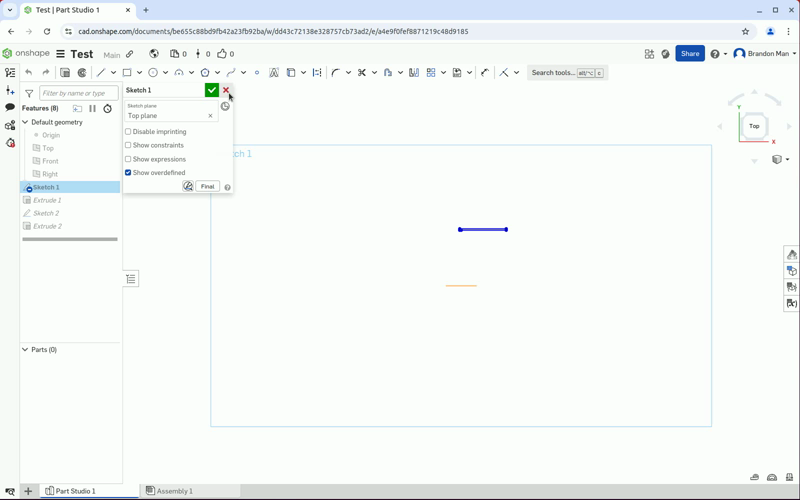
key(shift+s)
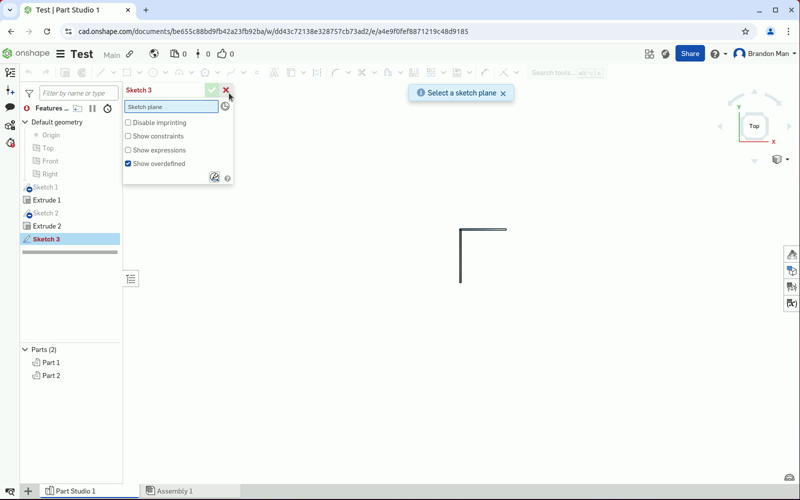
mouse_move(73, 150)
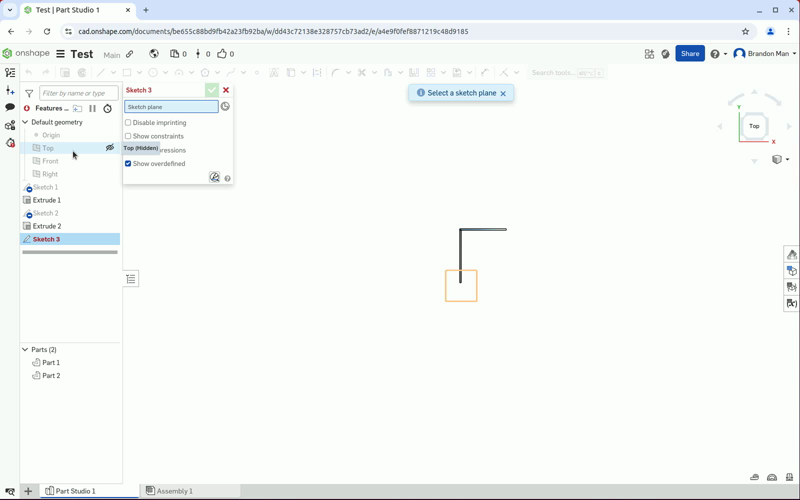
click(73, 150)
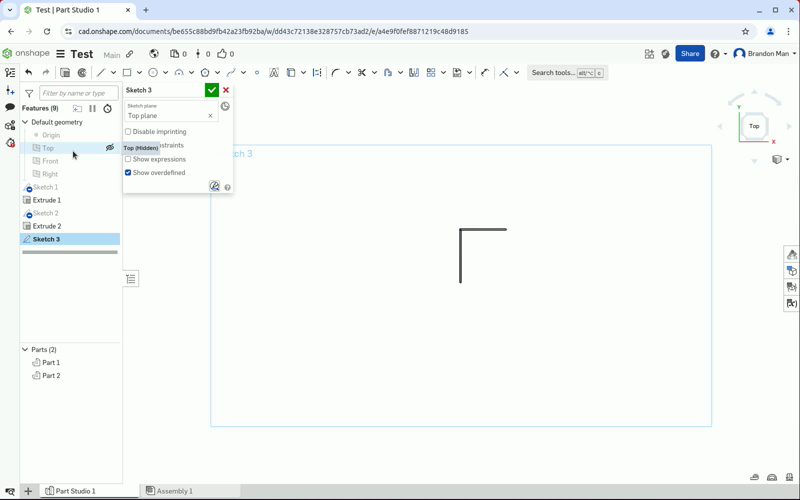
mouse_move(73, 352)
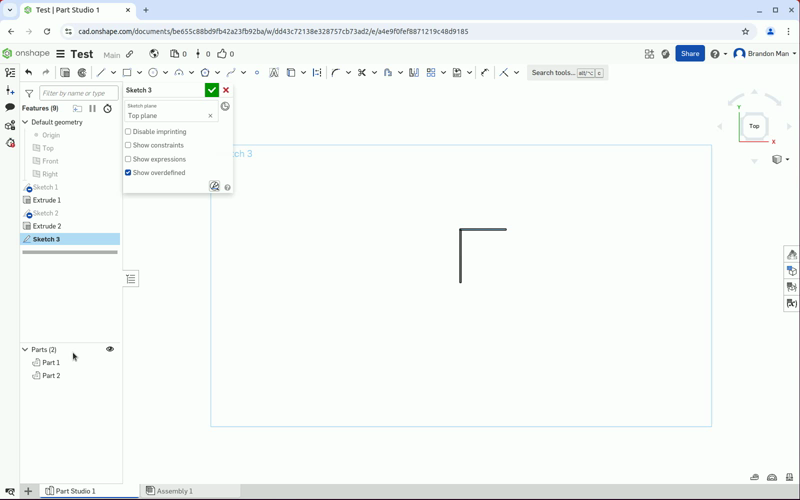
key(y)
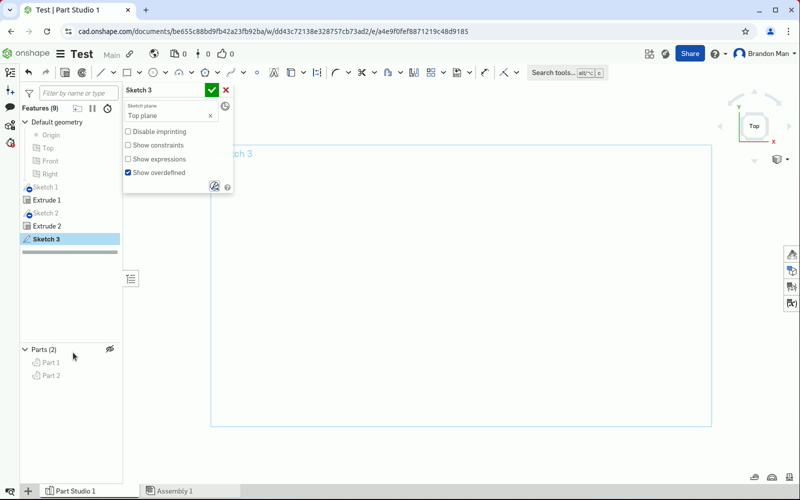
key(l)
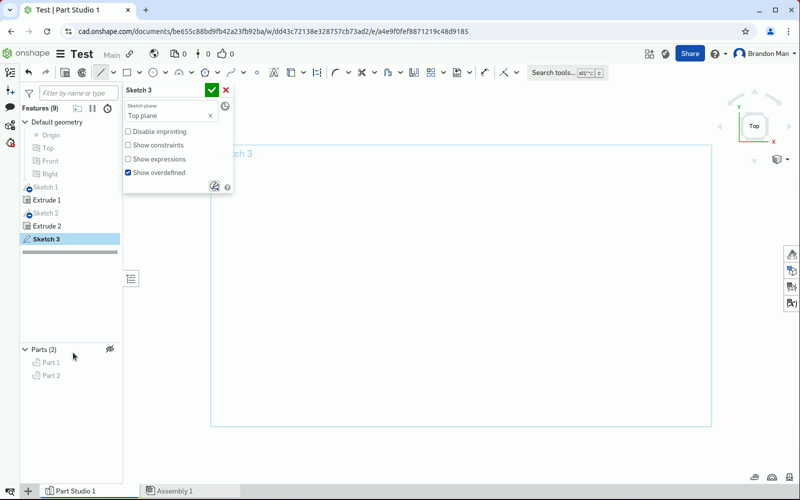
key_down(shift)
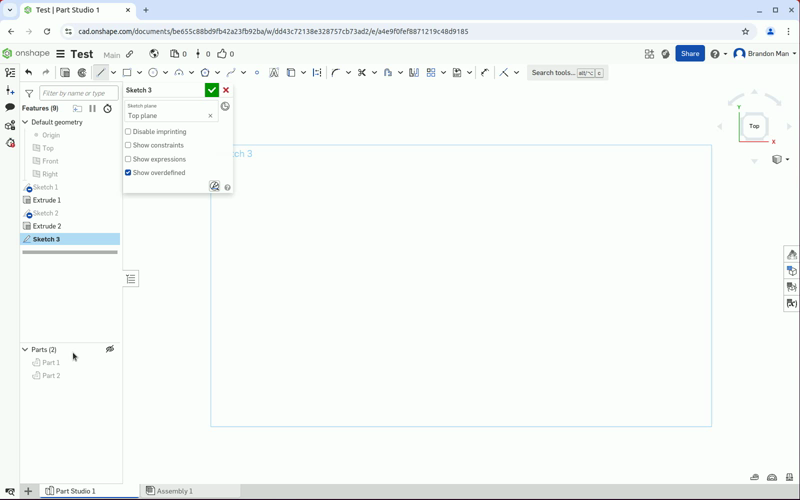
mouse_move(459, 282)
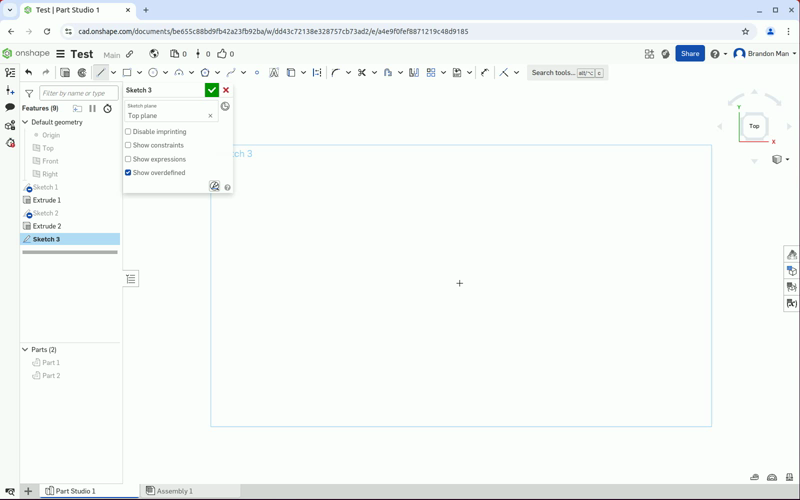
click(459, 282)
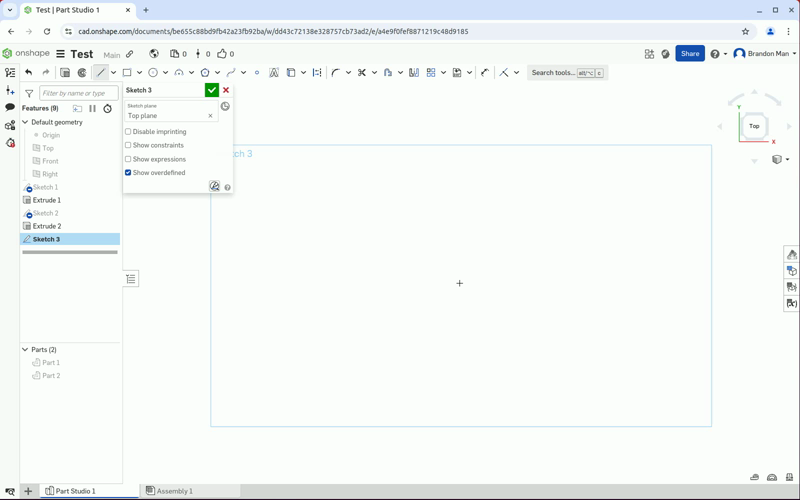
key_up(shift)
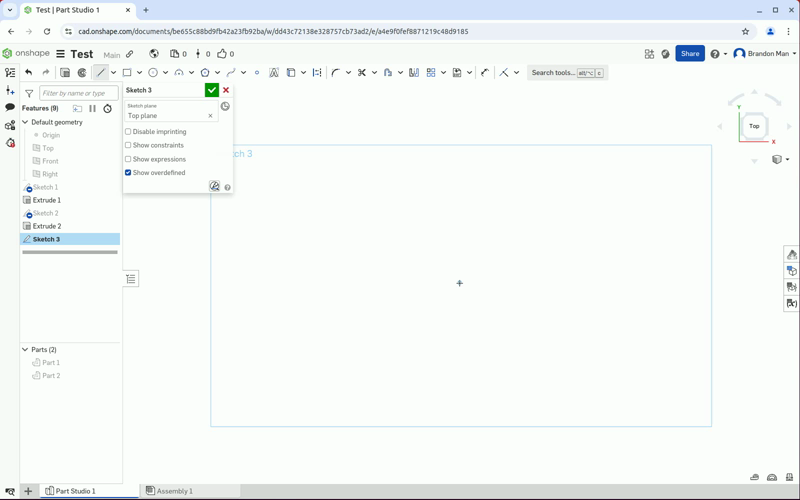
key_down(shift)
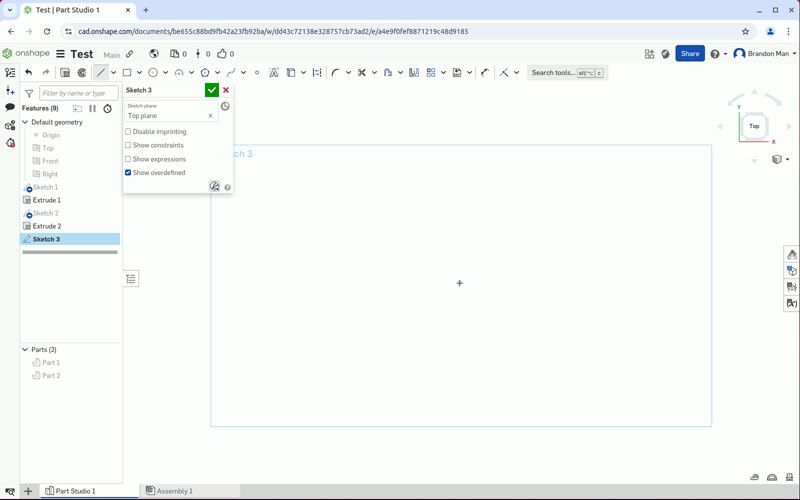
mouse_move(489, 282)
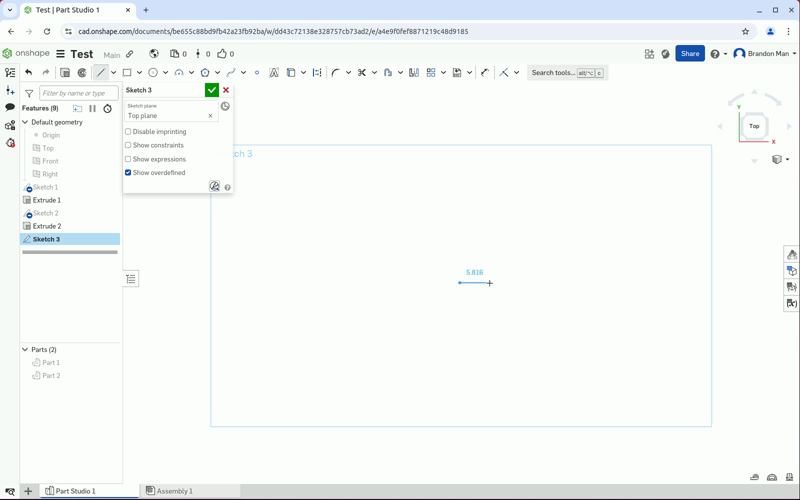
mouse_move(461, 282)
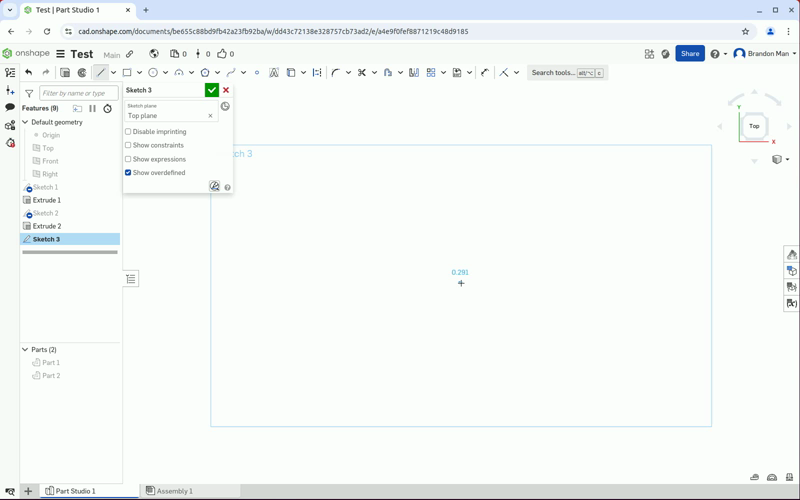
scroll(6)
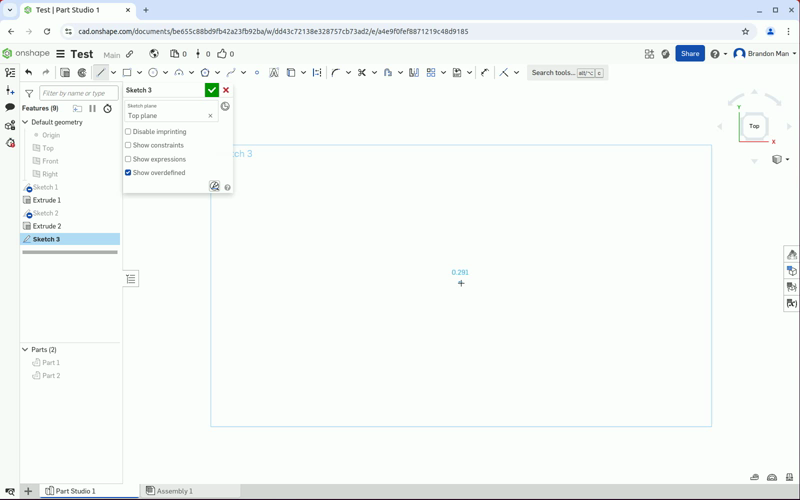
scroll(6)
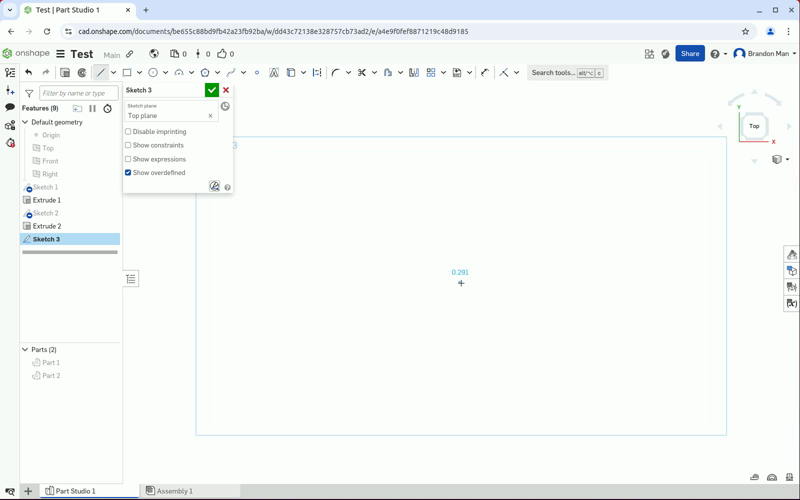
scroll(6)
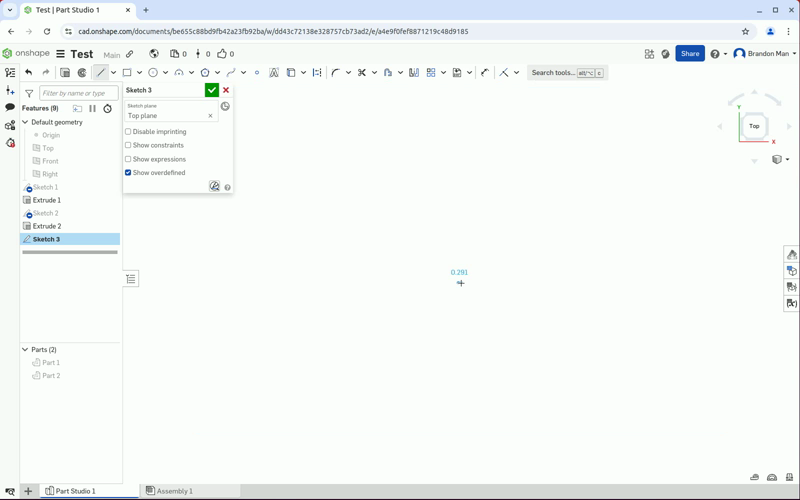
scroll(6)
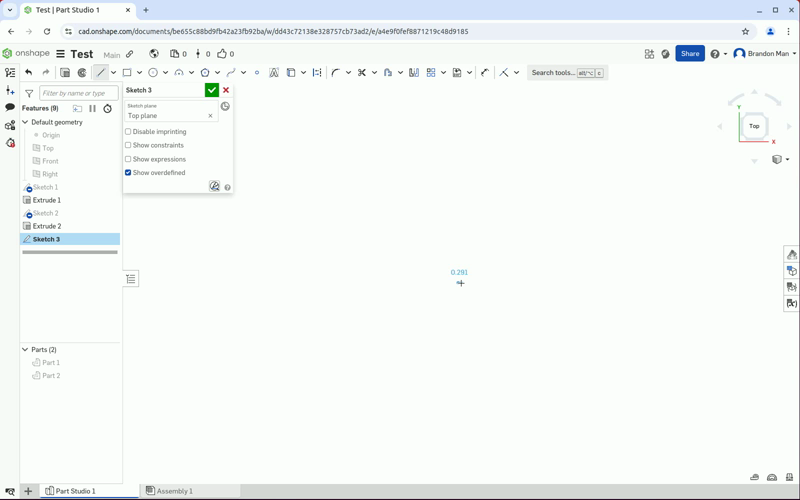
scroll(6)
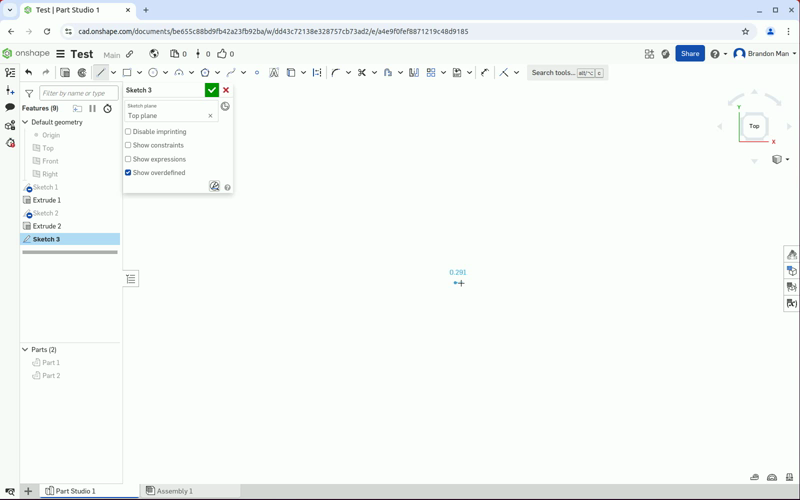
scroll(6)
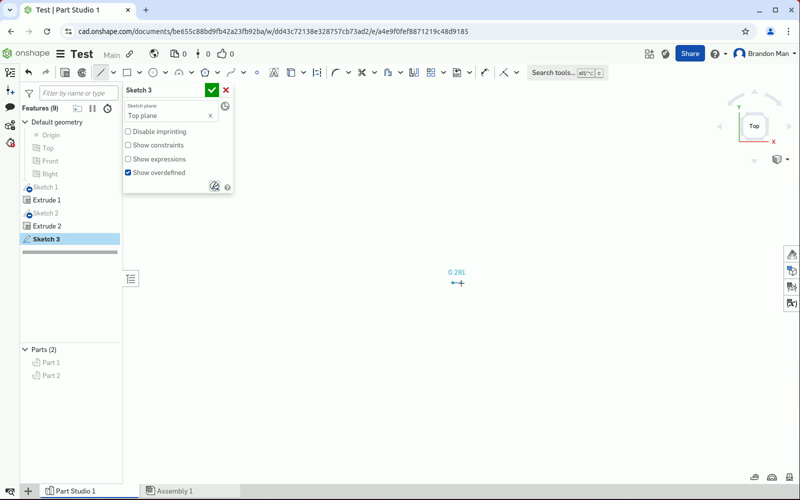
scroll(6)
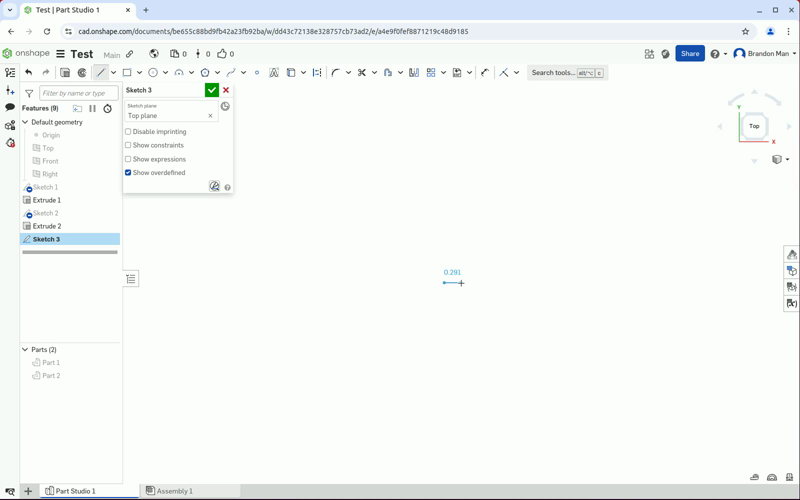
click(461, 282)
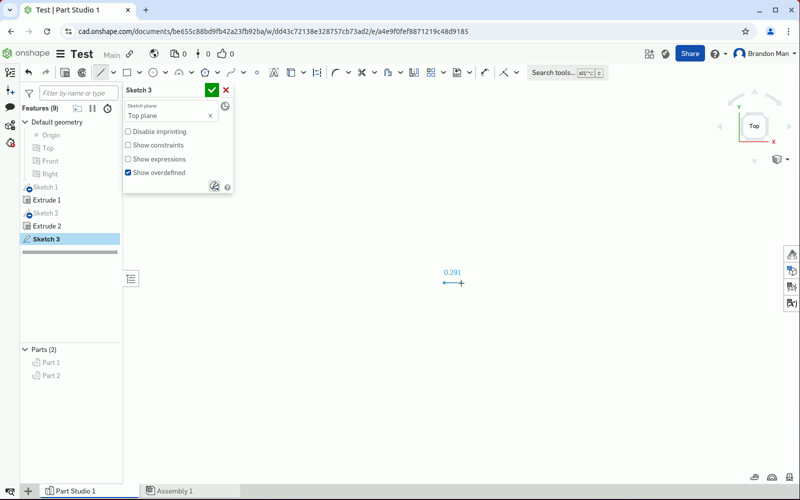
scroll(-6)
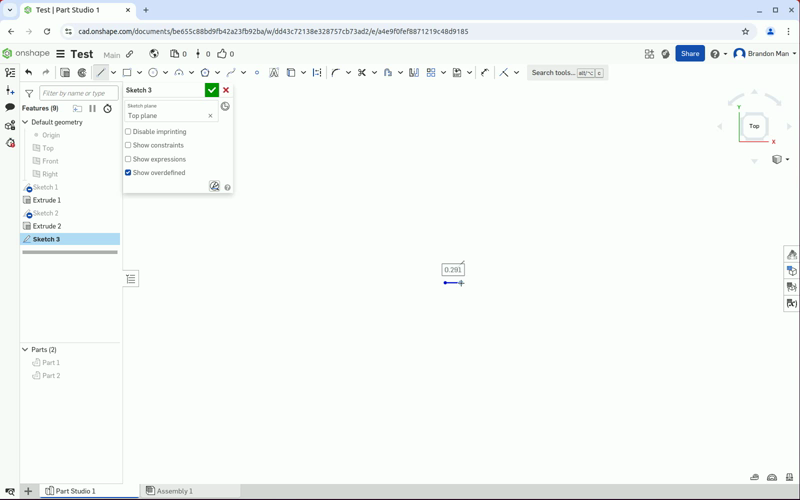
scroll(-6)
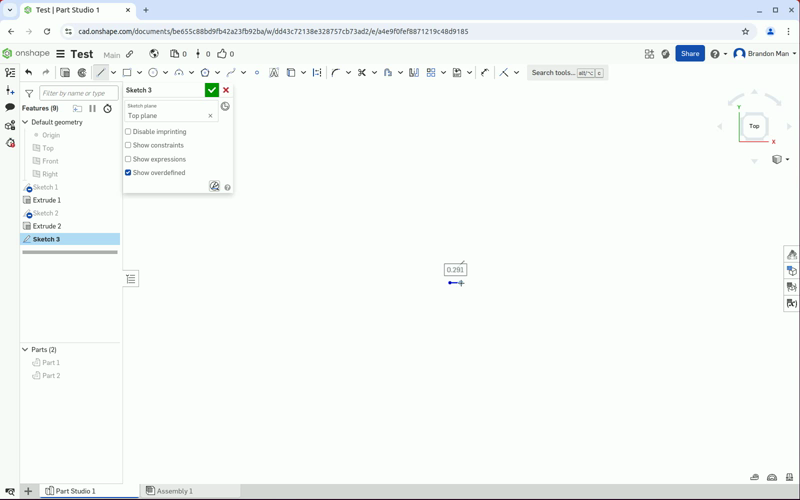
scroll(-6)
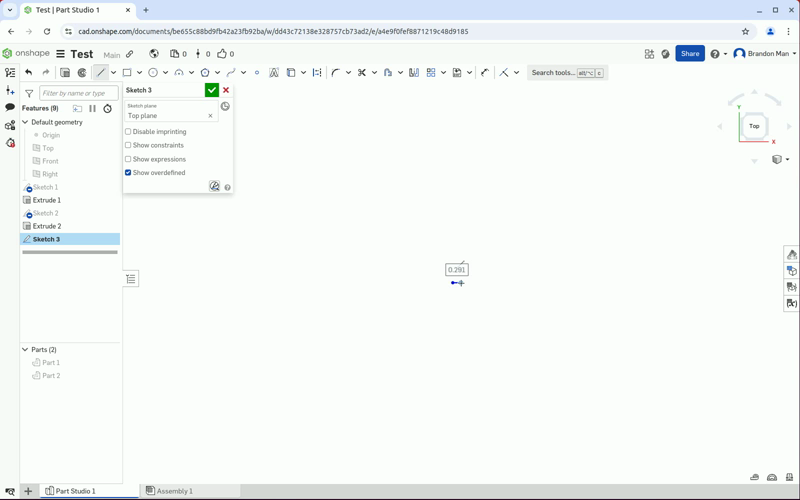
scroll(-6)
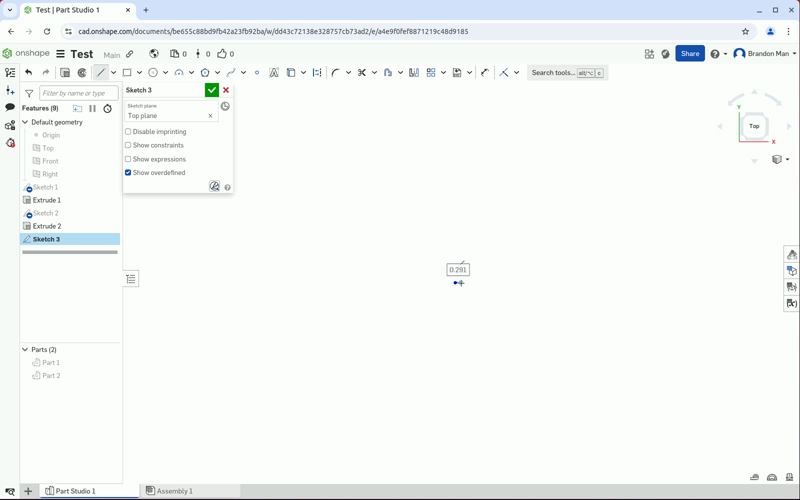
scroll(-6)
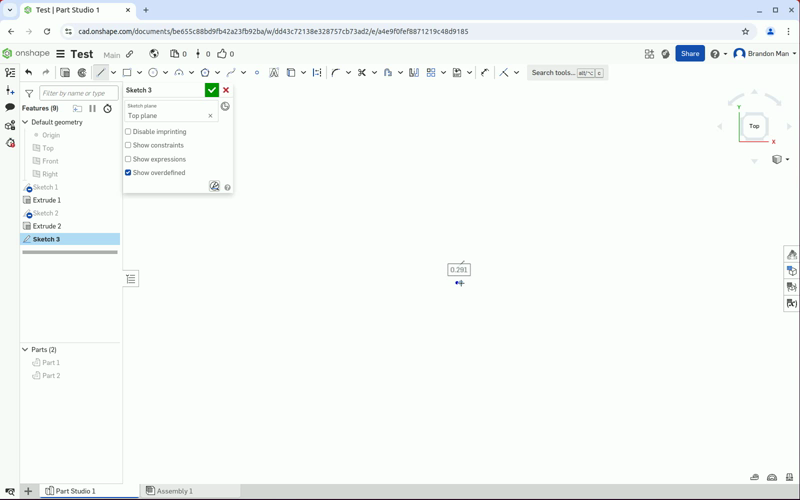
scroll(-6)
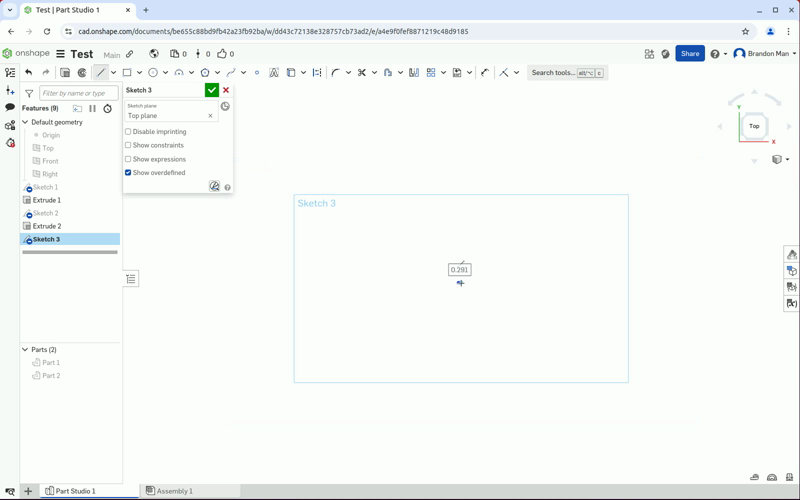
scroll(-6)
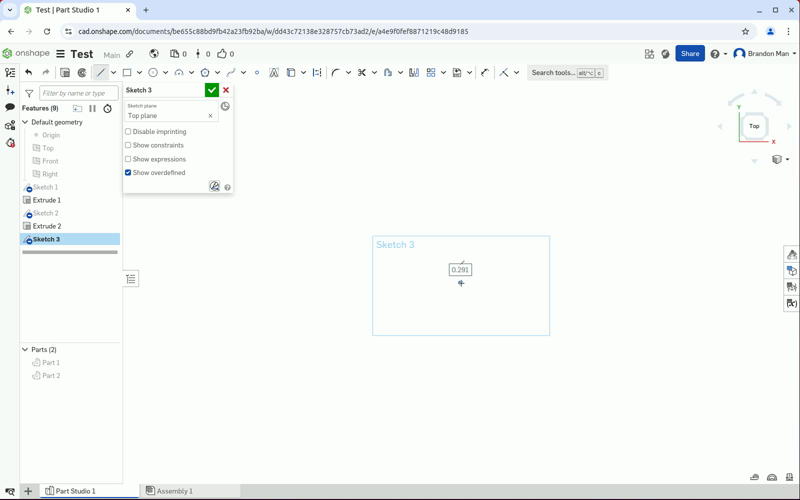
key_up(shift)
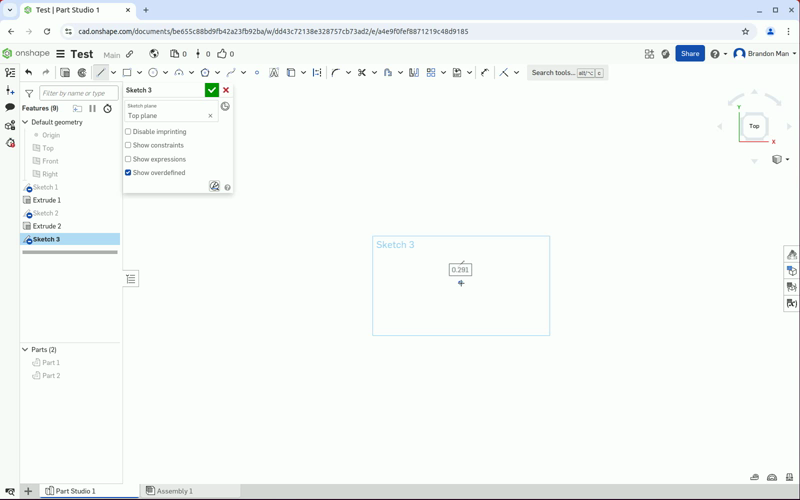
key_down(shift)
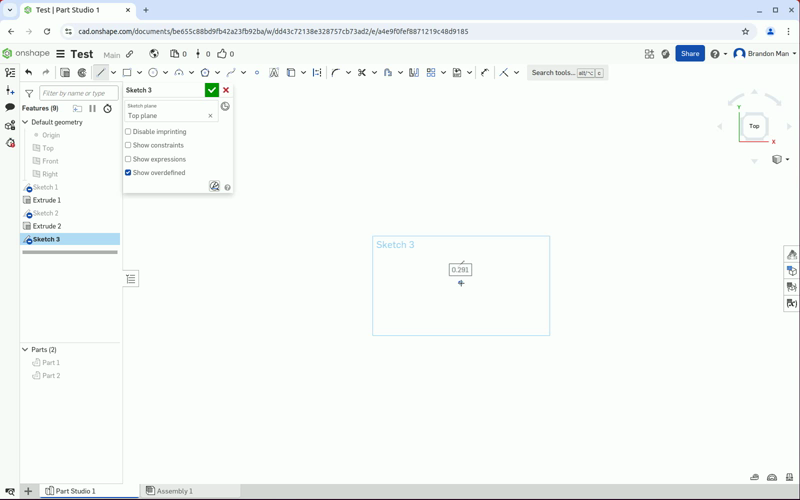
mouse_move(491, 282)
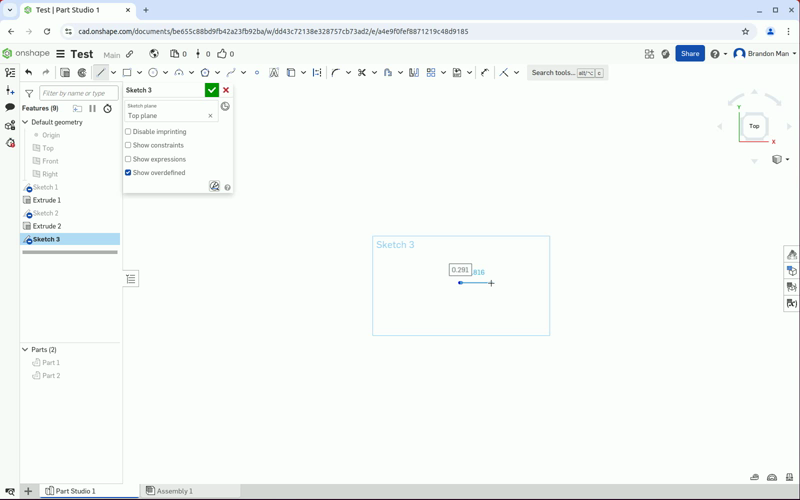
mouse_move(461, 229)
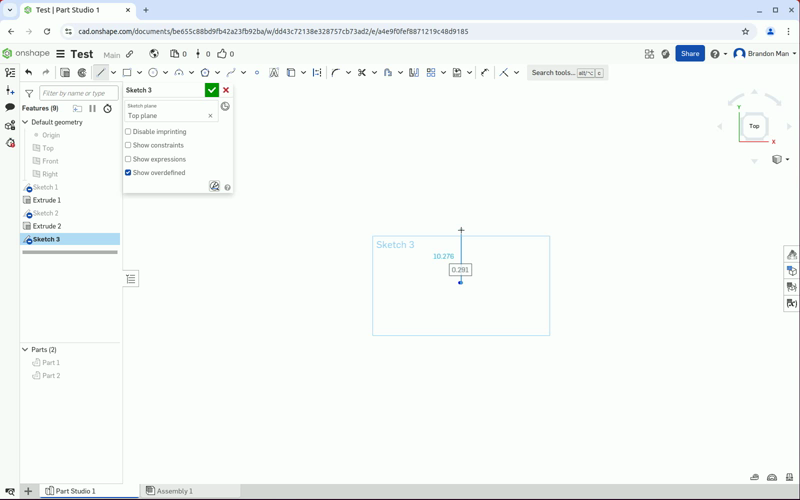
click(461, 229)
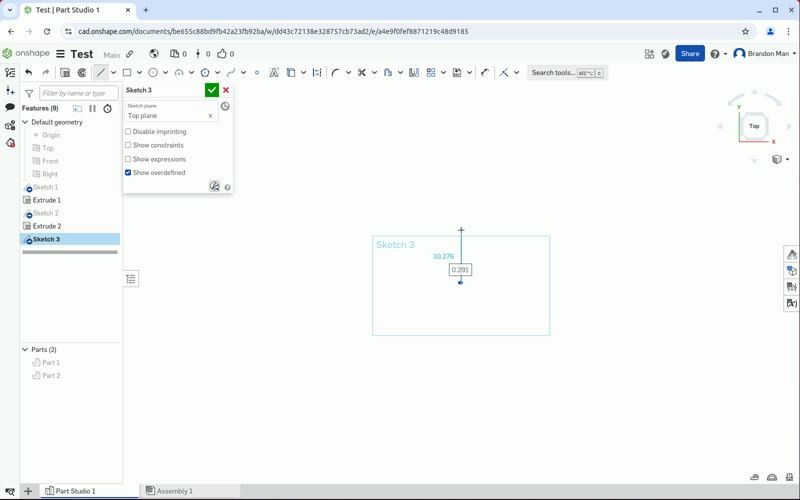
key_up(shift)
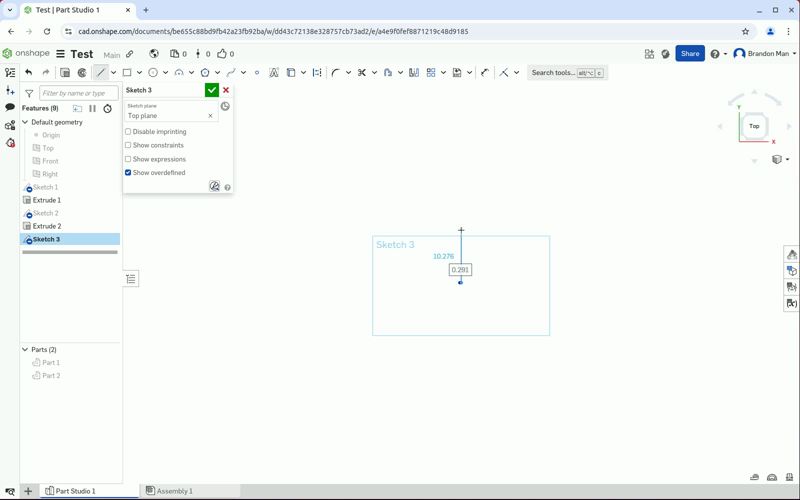
key_down(shift)
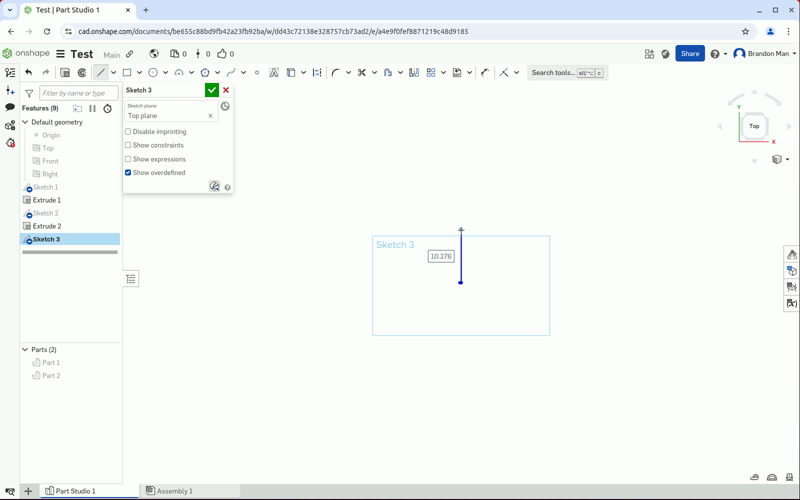
mouse_move(491, 229)
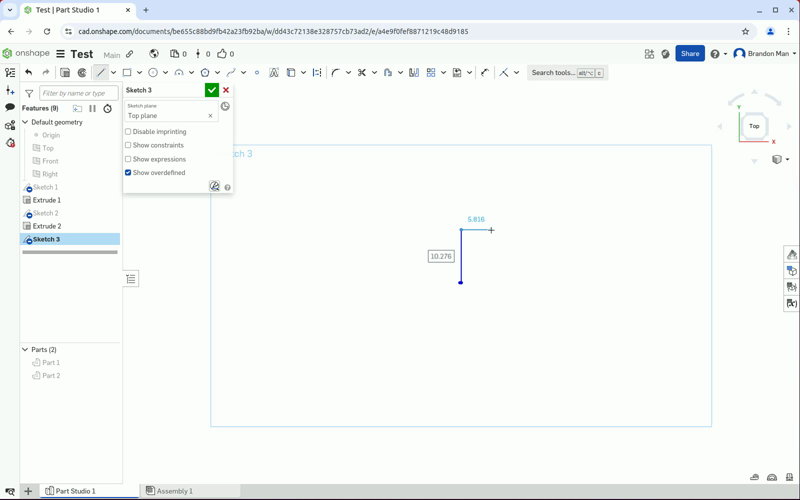
mouse_move(459, 229)
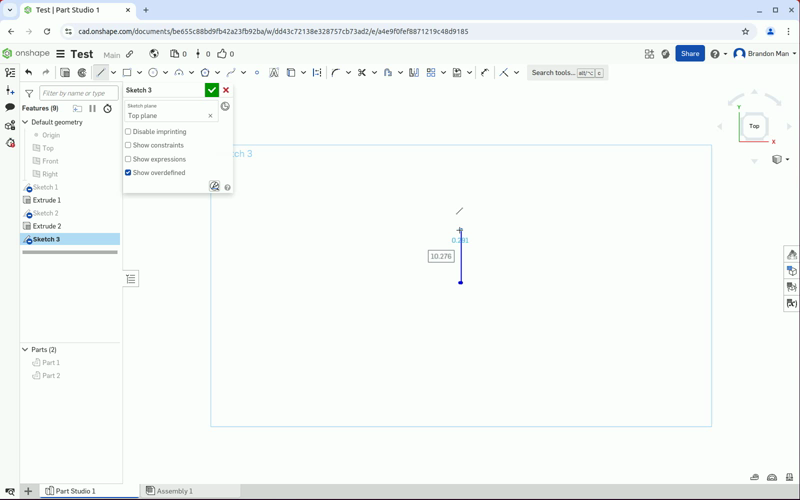
scroll(6)
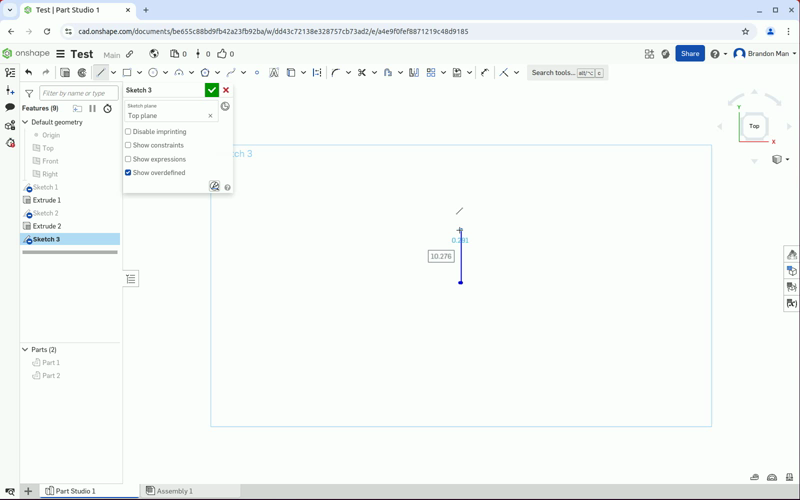
scroll(6)
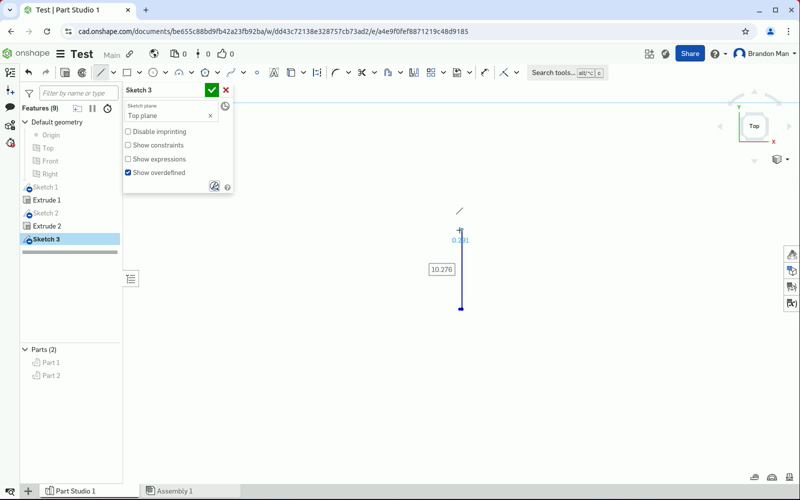
scroll(6)
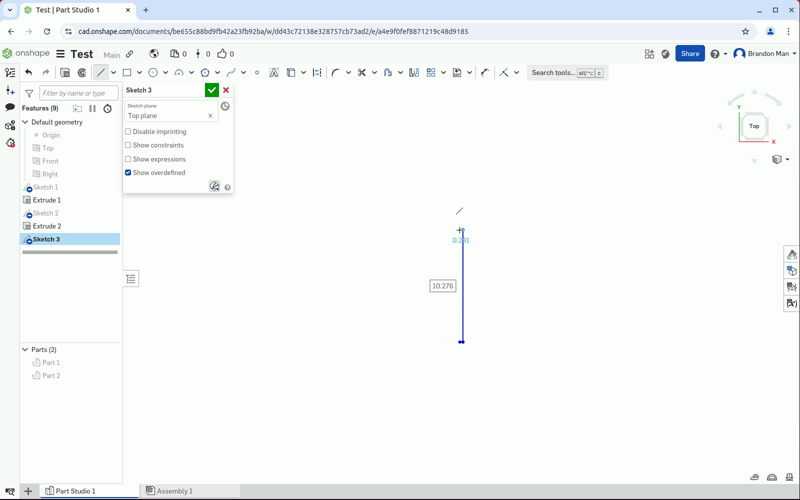
scroll(6)
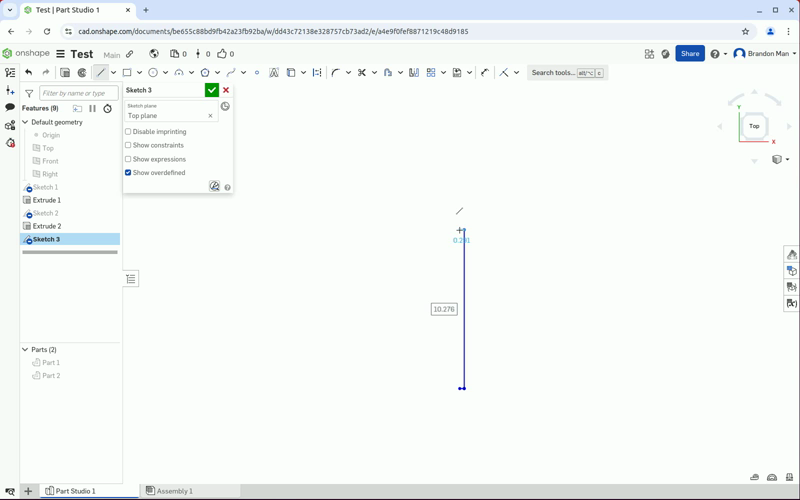
scroll(6)
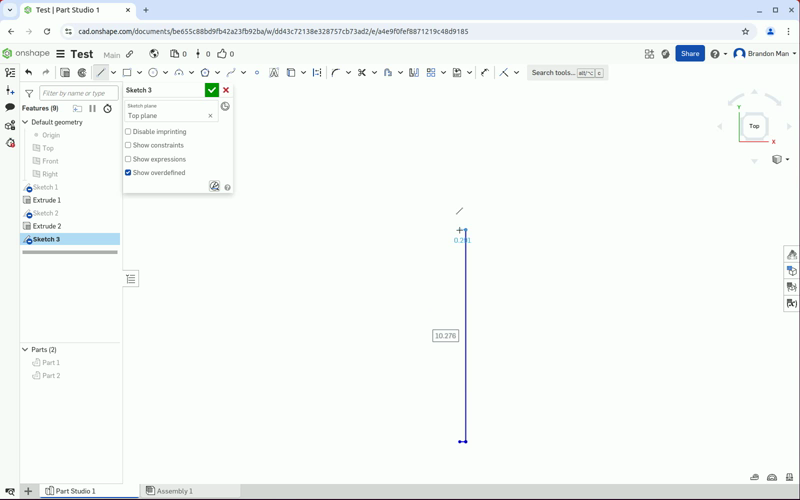
scroll(6)
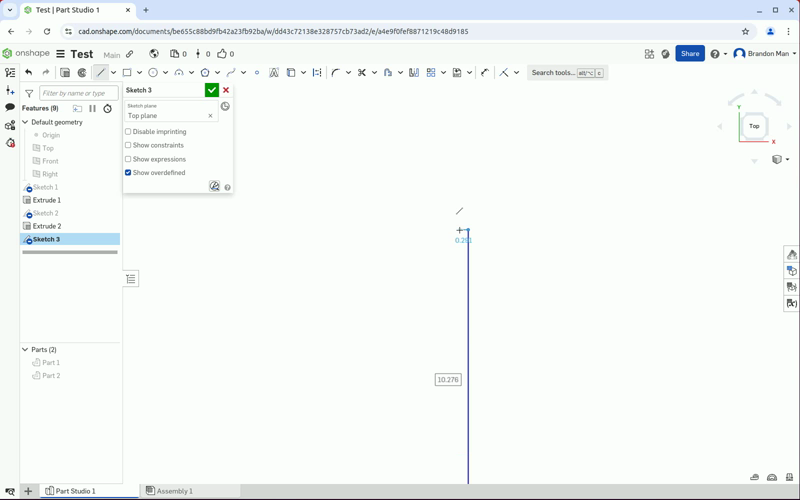
scroll(6)
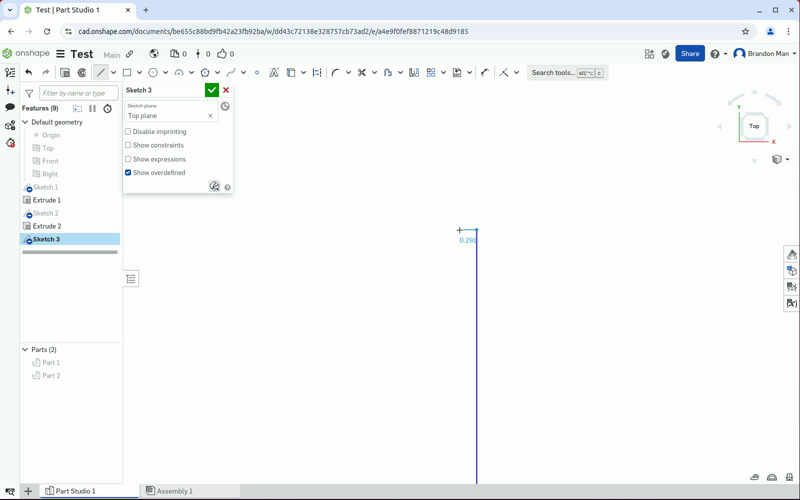
click(459, 229)
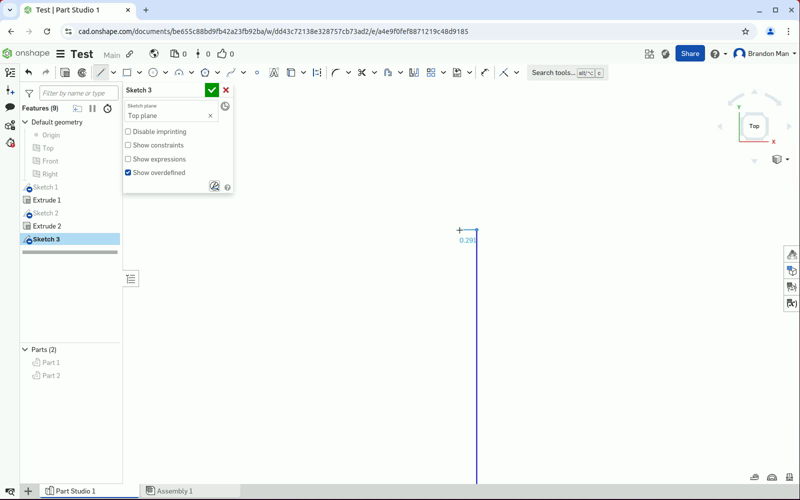
scroll(-6)
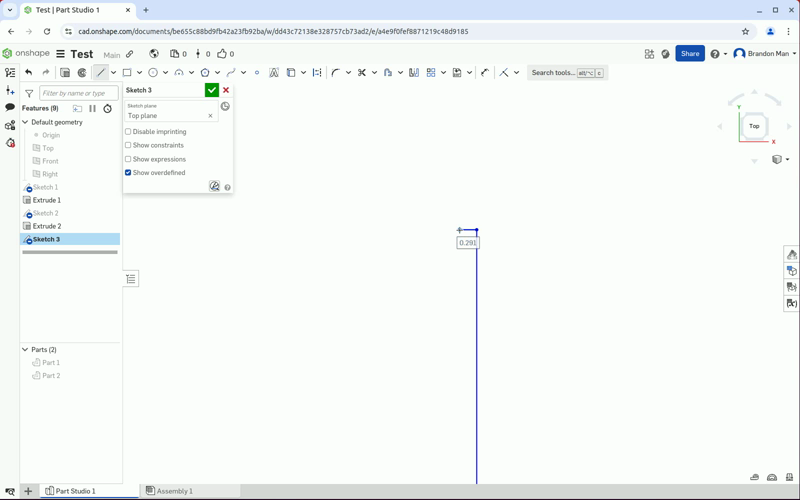
scroll(-6)
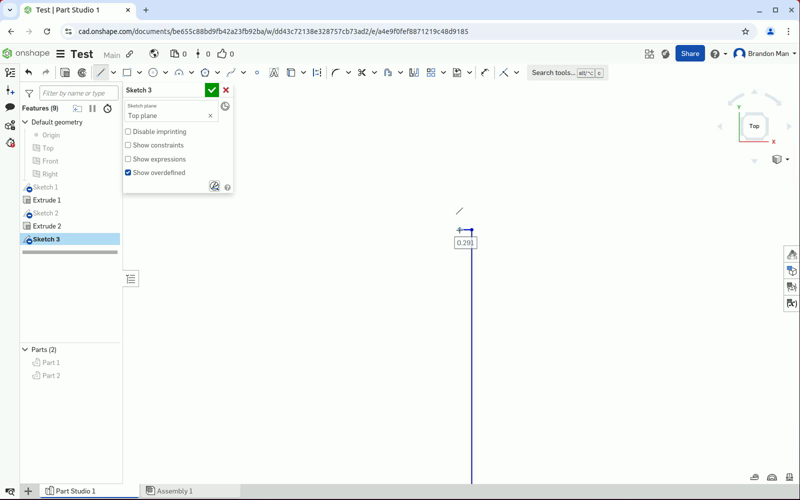
scroll(-6)
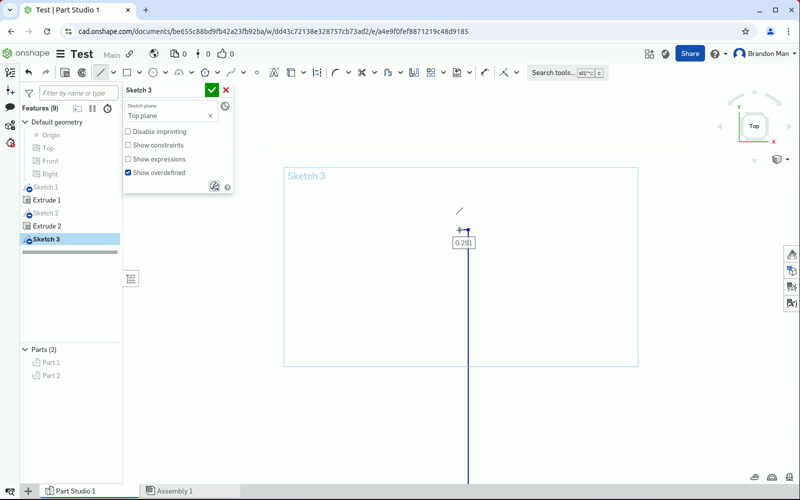
scroll(-6)
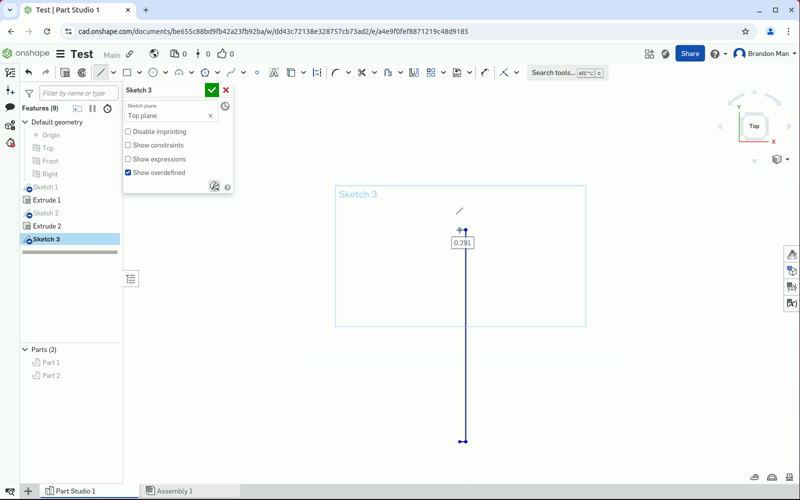
scroll(-6)
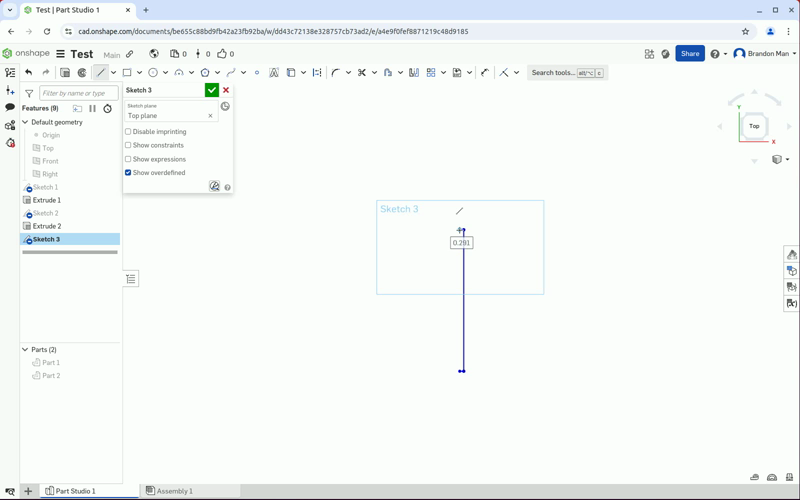
scroll(-6)
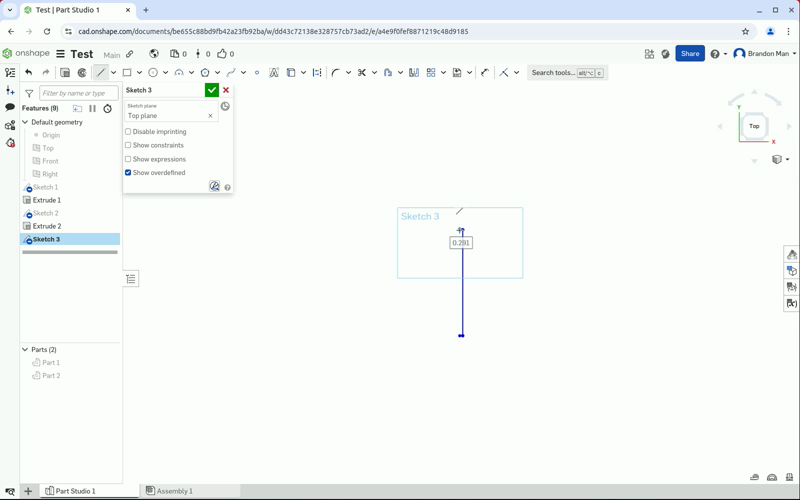
scroll(-6)
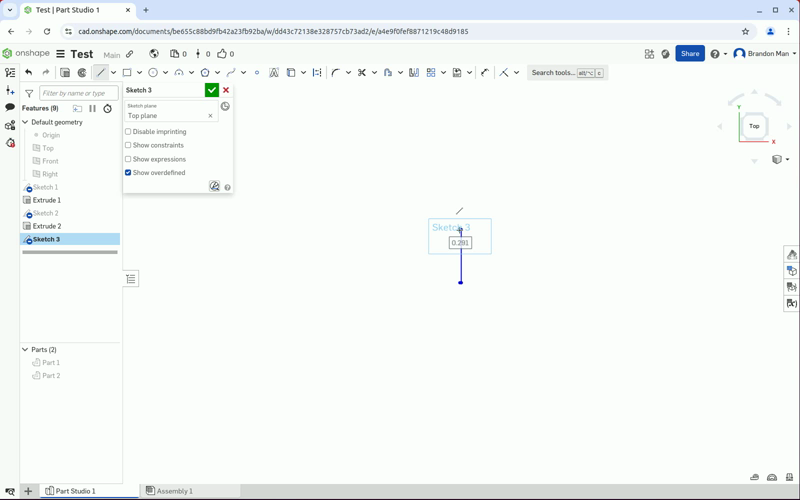
key_up(shift)
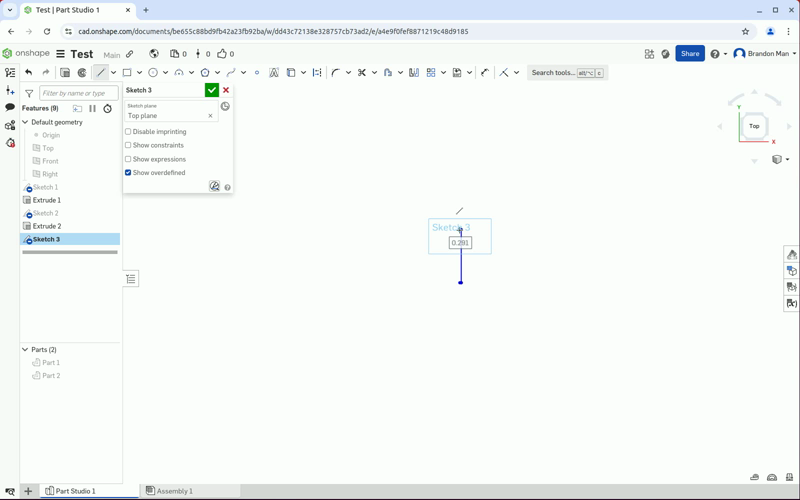
mouse_move(489, 229)
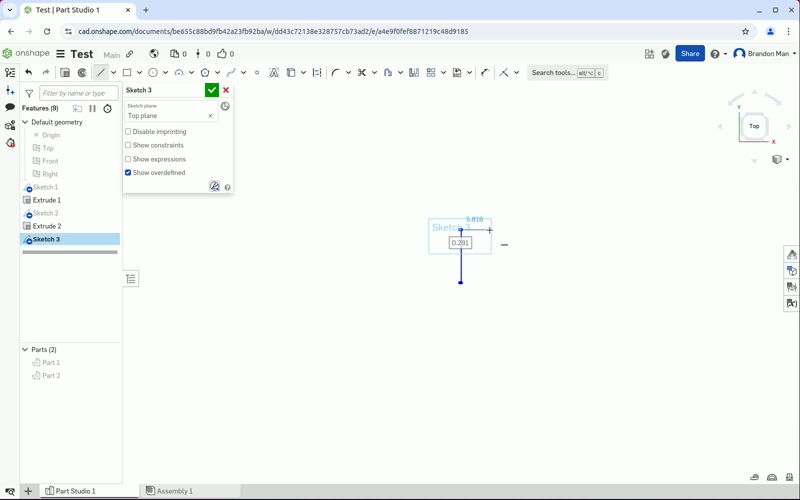
key_down(shift)
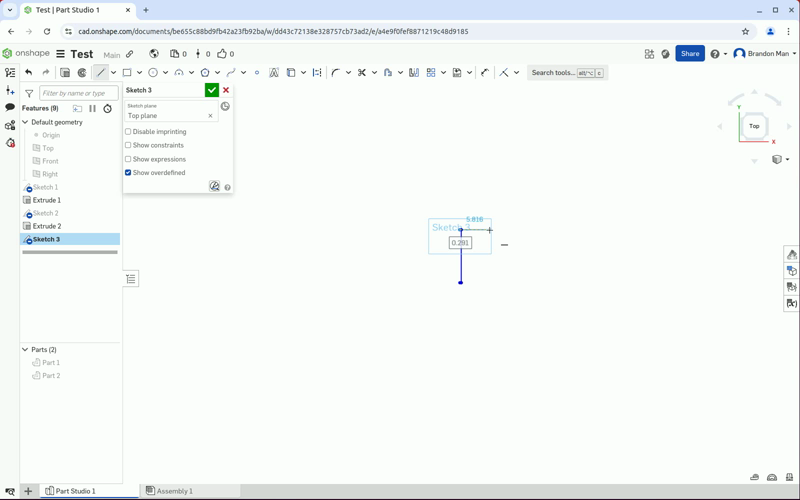
mouse_move(459, 282)
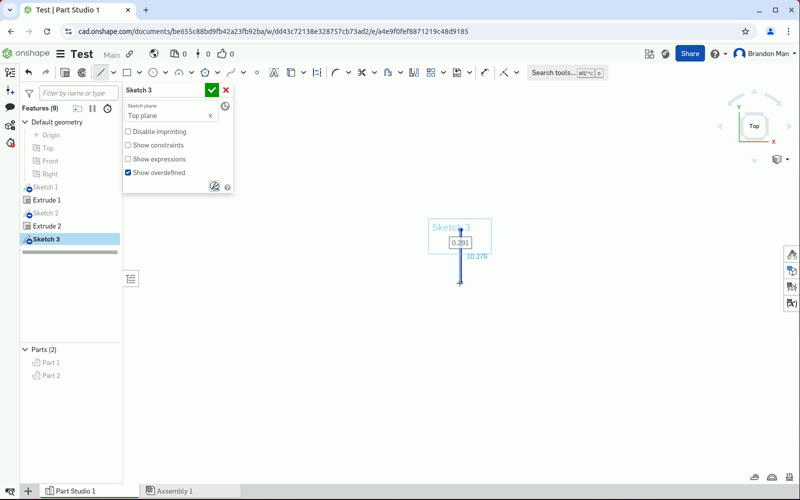
scroll(6)
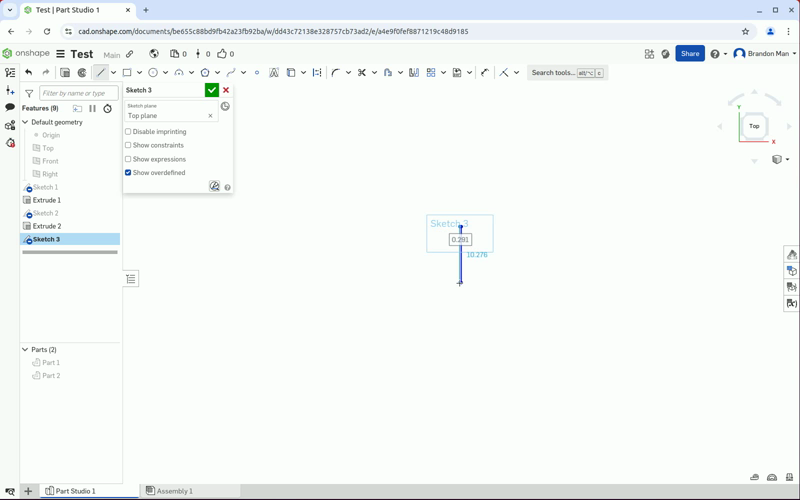
scroll(6)
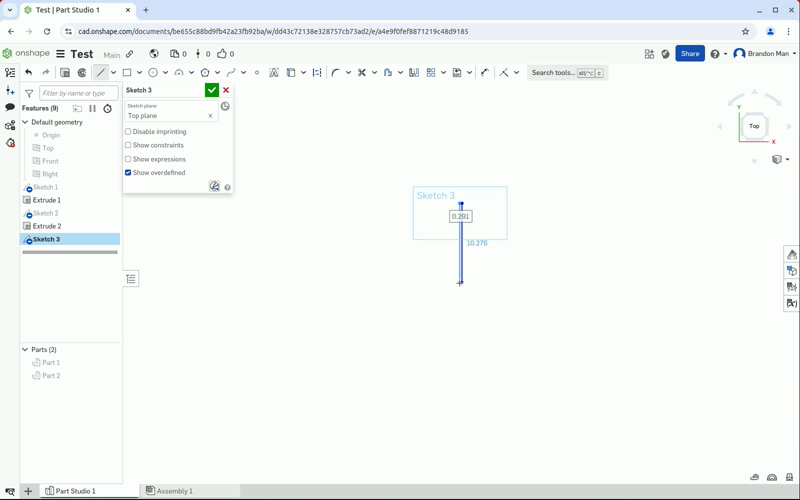
scroll(6)
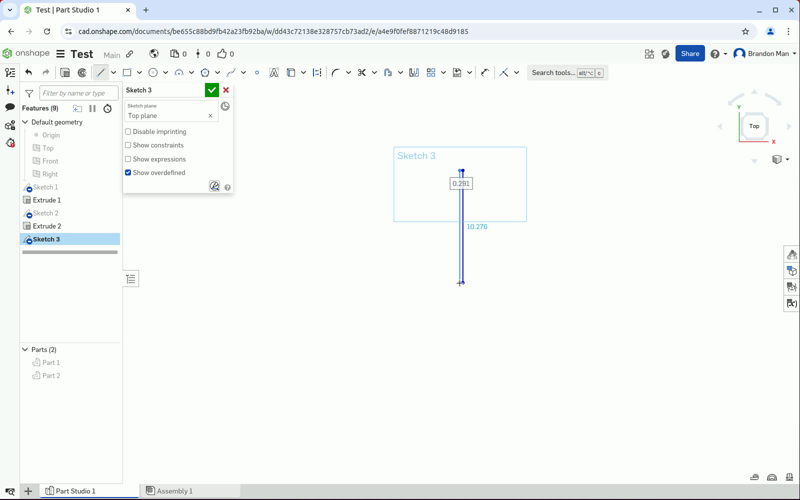
scroll(6)
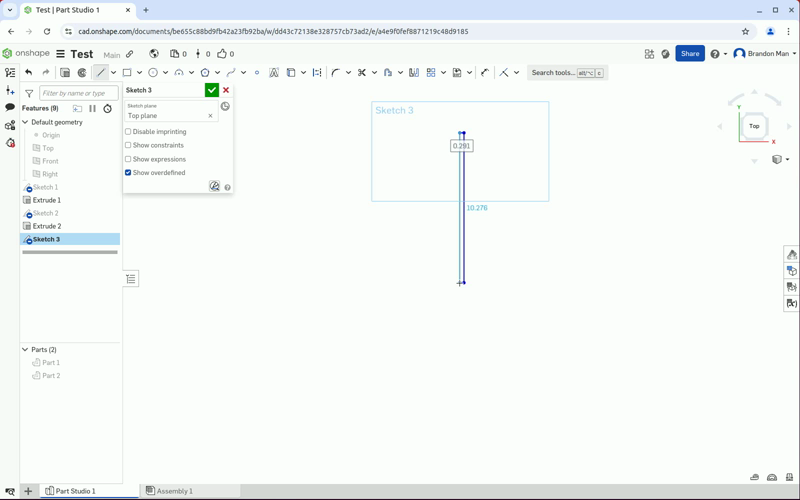
scroll(6)
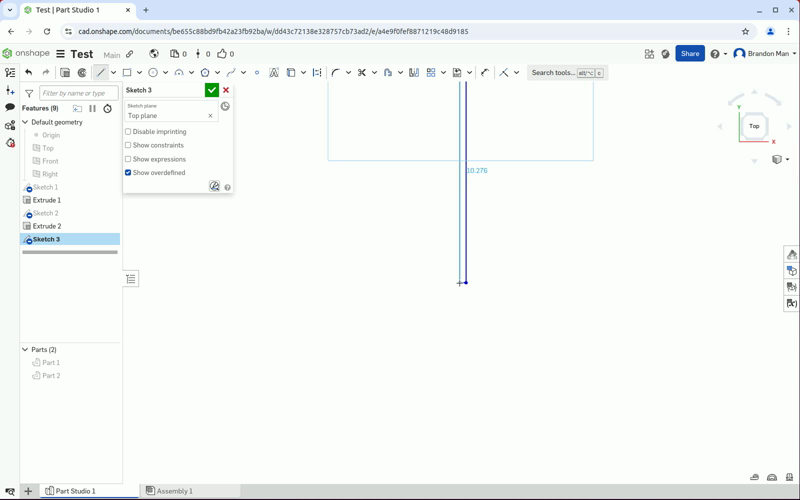
scroll(6)
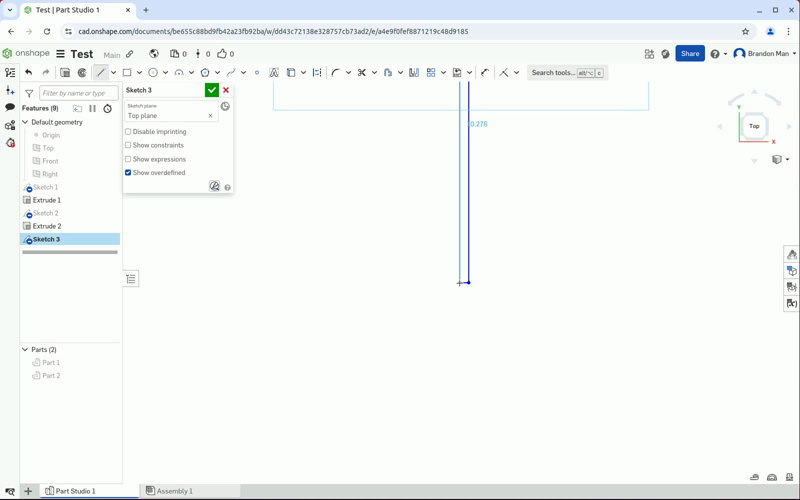
scroll(6)
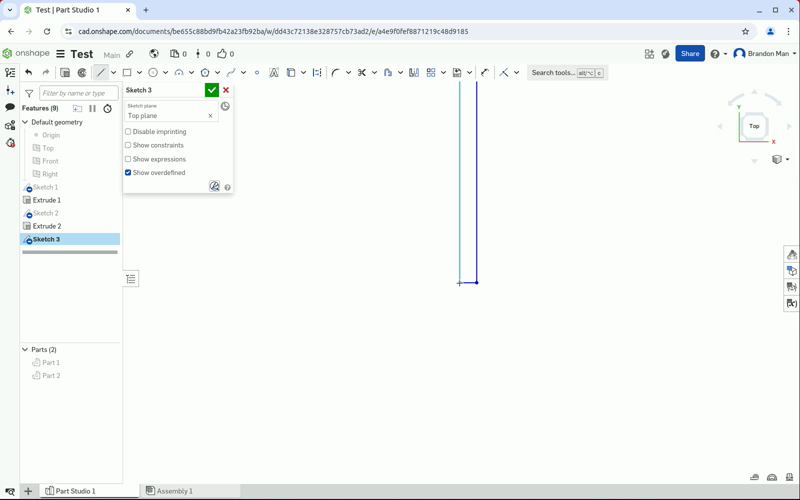
key_up(shift)
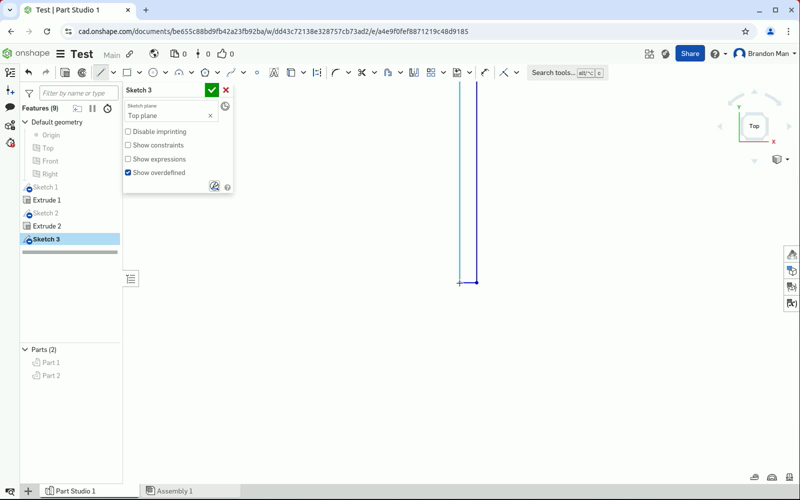
click(459, 282)
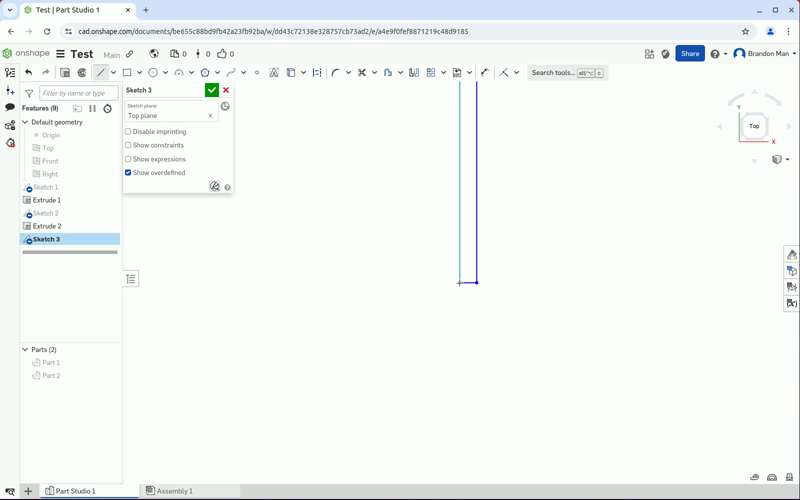
scroll(-6)
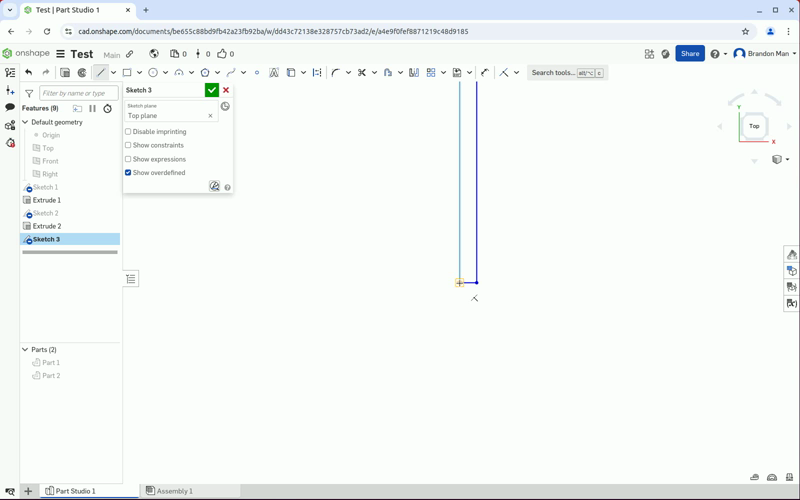
scroll(-6)
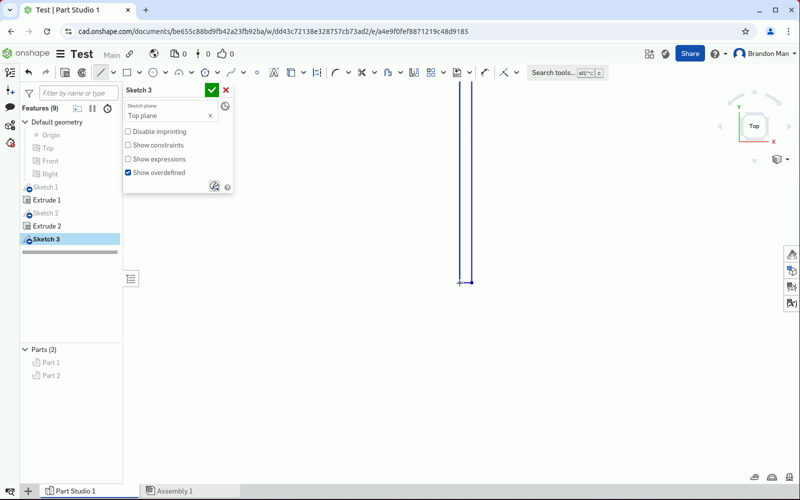
scroll(-6)
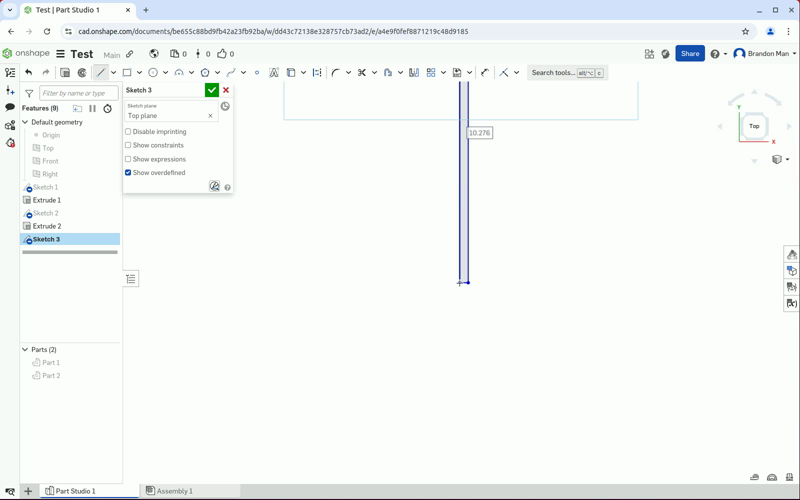
scroll(-6)
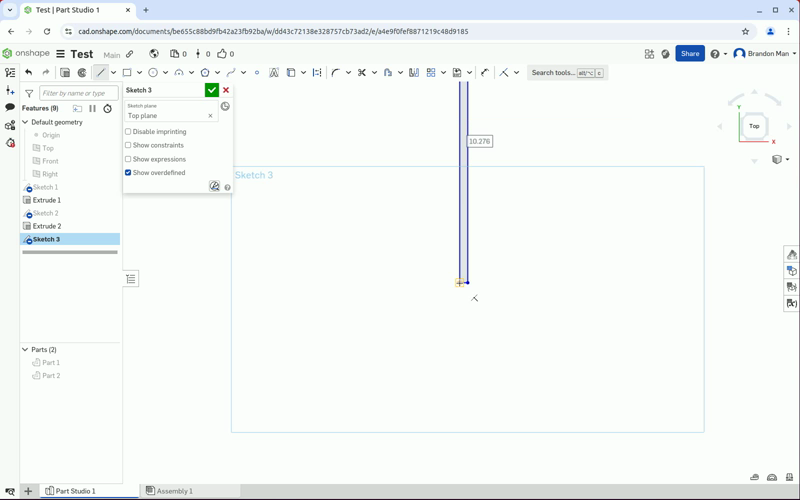
scroll(-6)
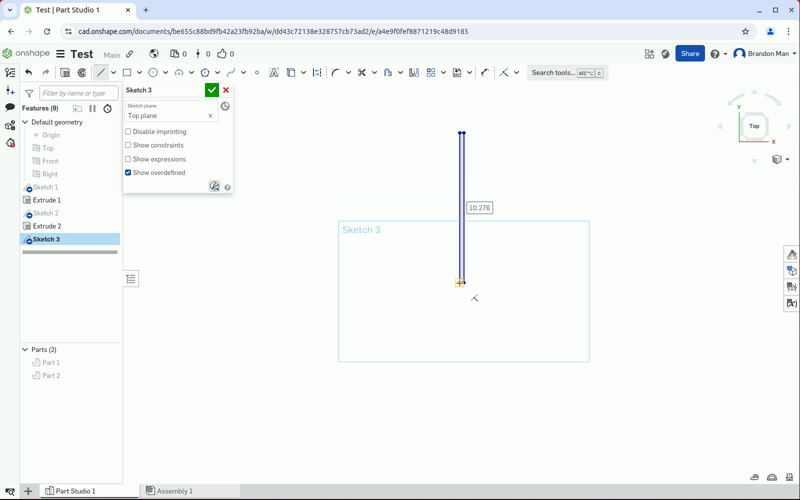
scroll(-6)
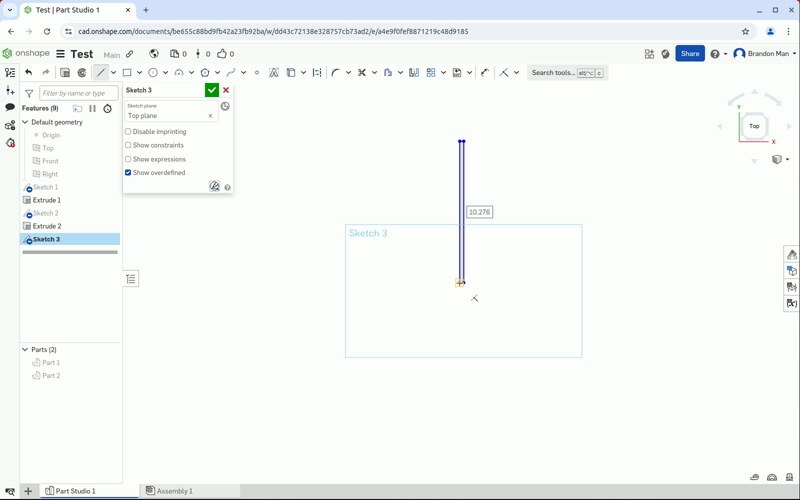
scroll(-6)
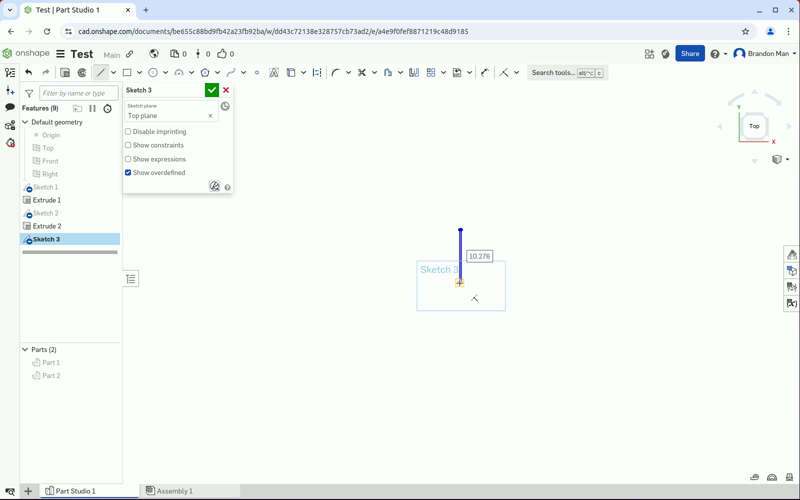
key(esc)
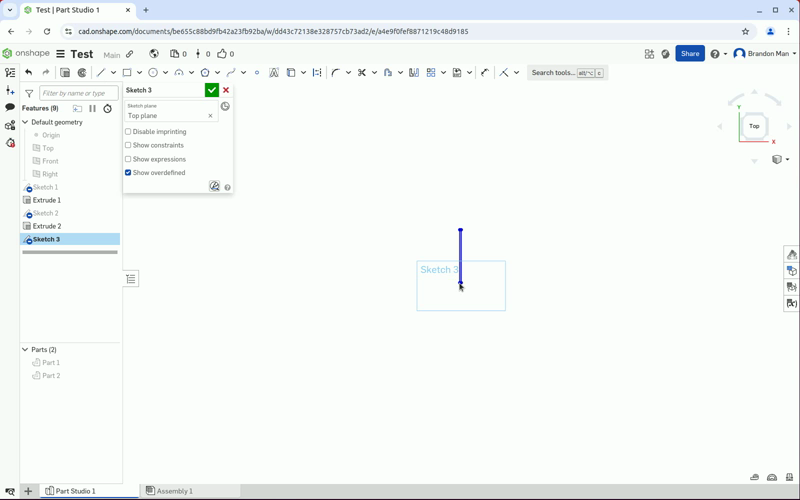
mouse_move(460, 245)
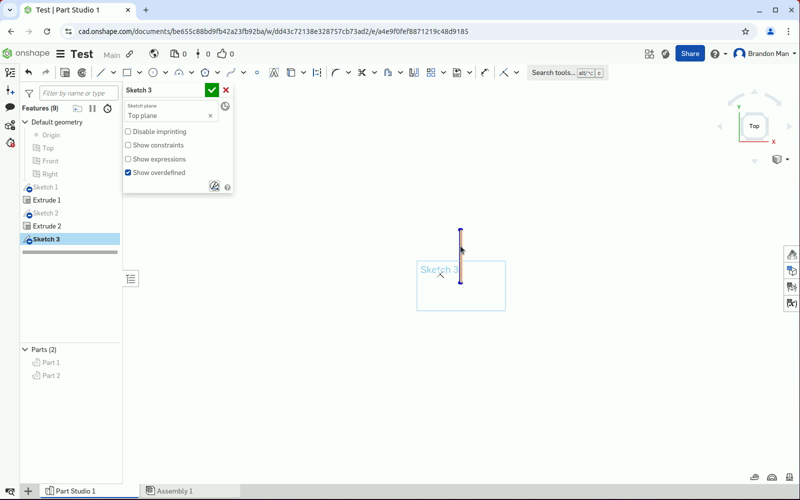
scroll(6)
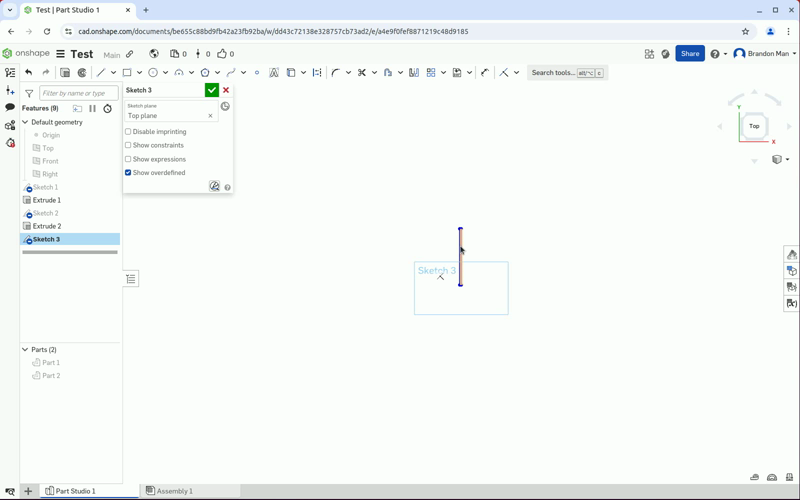
scroll(6)
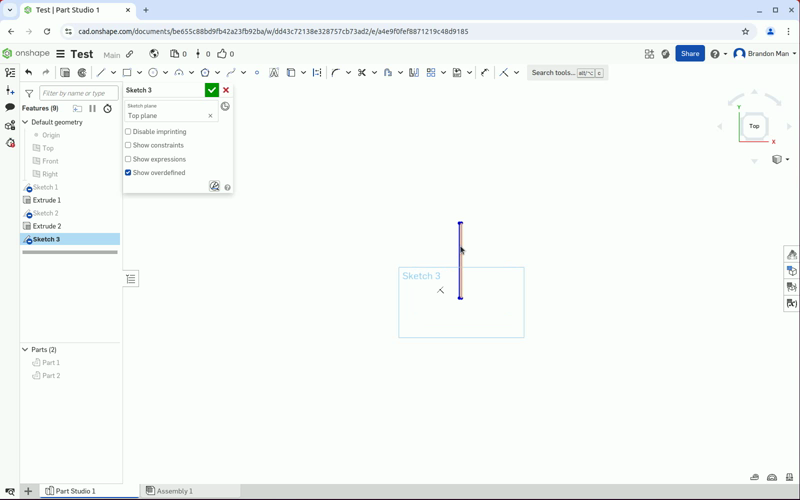
scroll(6)
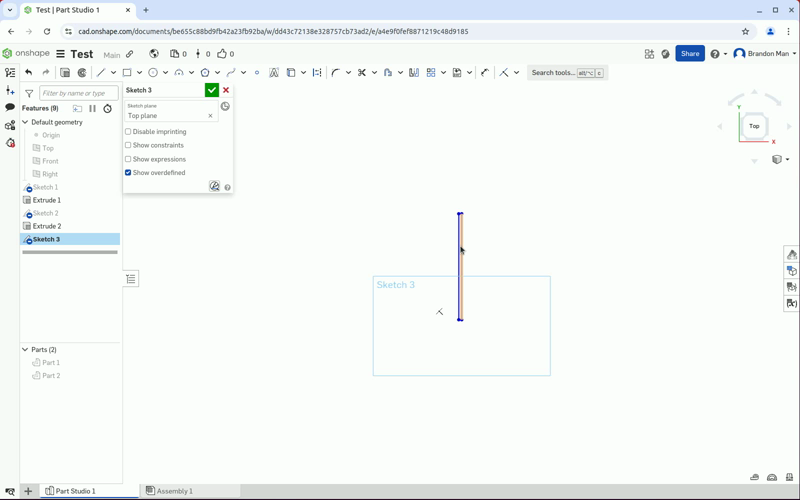
scroll(6)
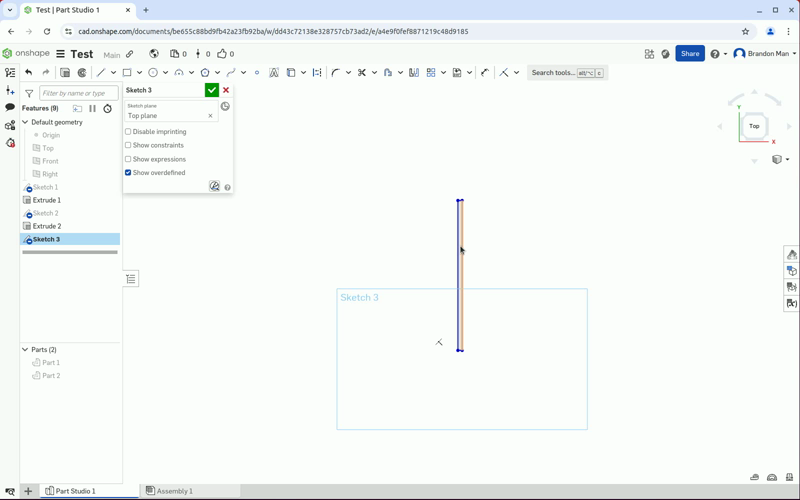
scroll(6)
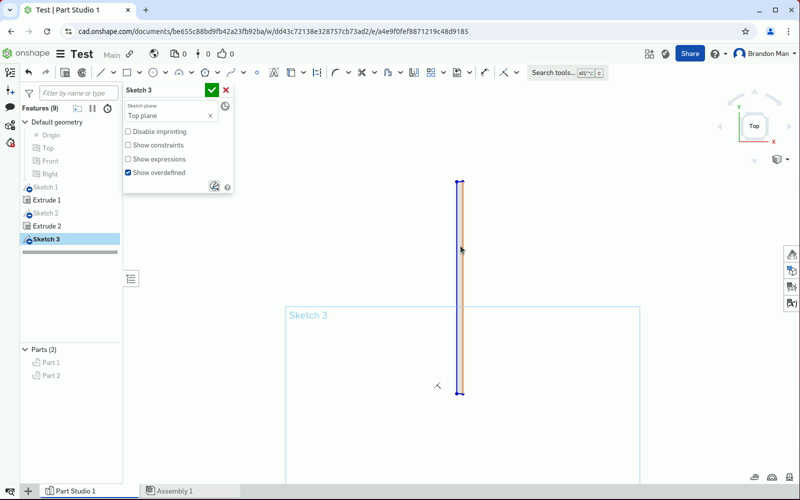
scroll(6)
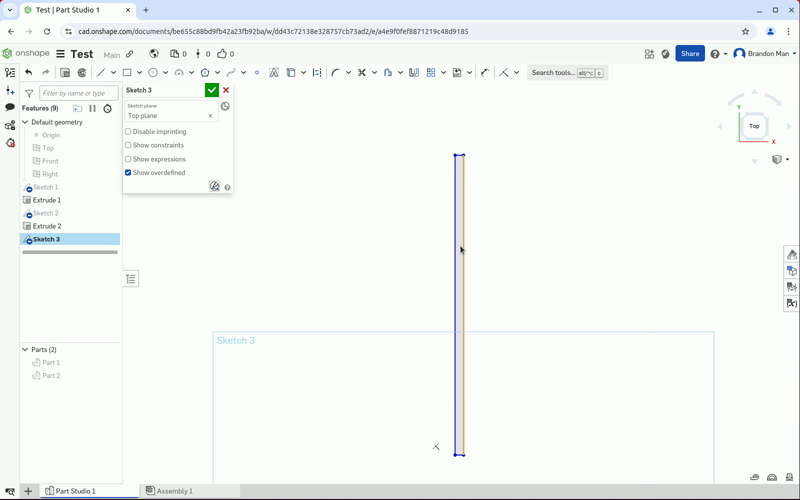
scroll(6)
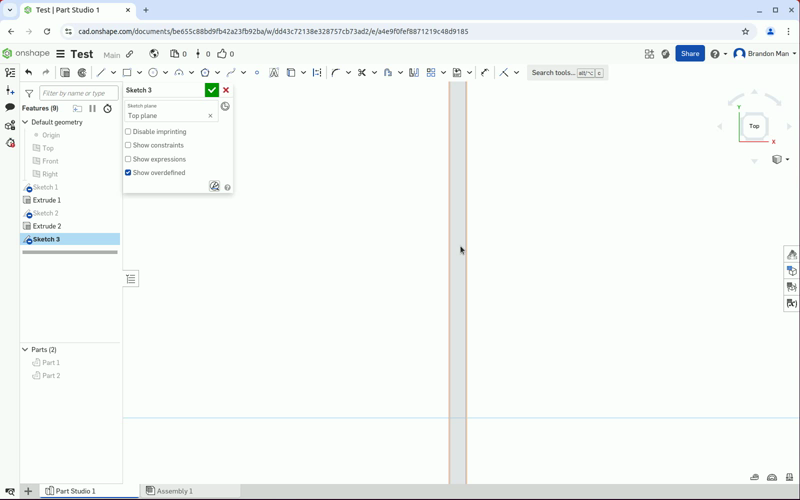
click(460, 245)
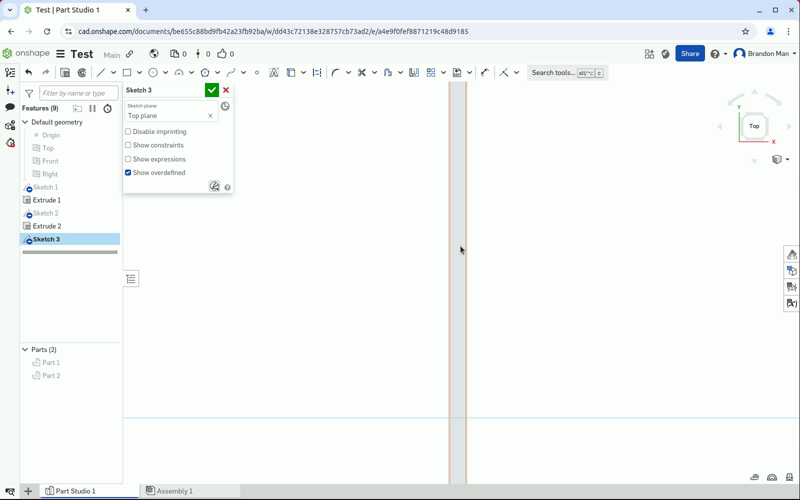
scroll(-6)
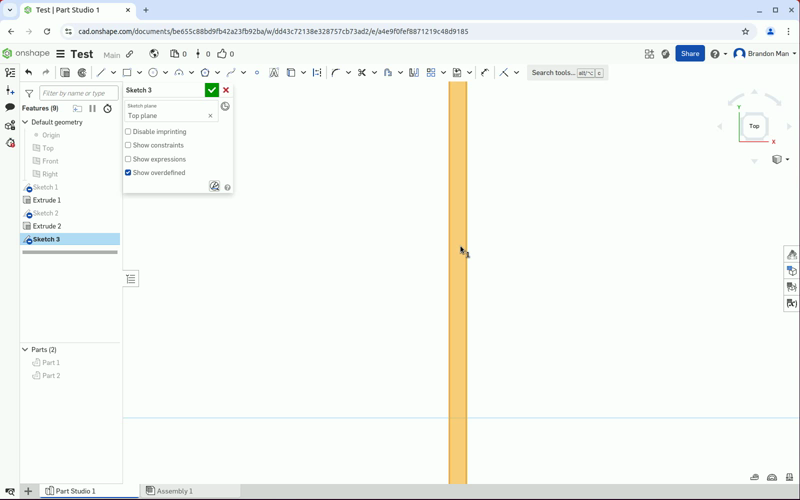
scroll(-6)
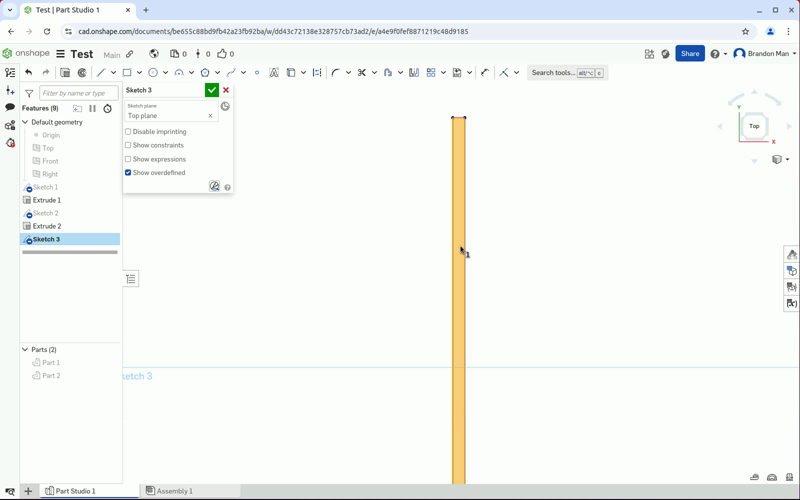
scroll(-6)
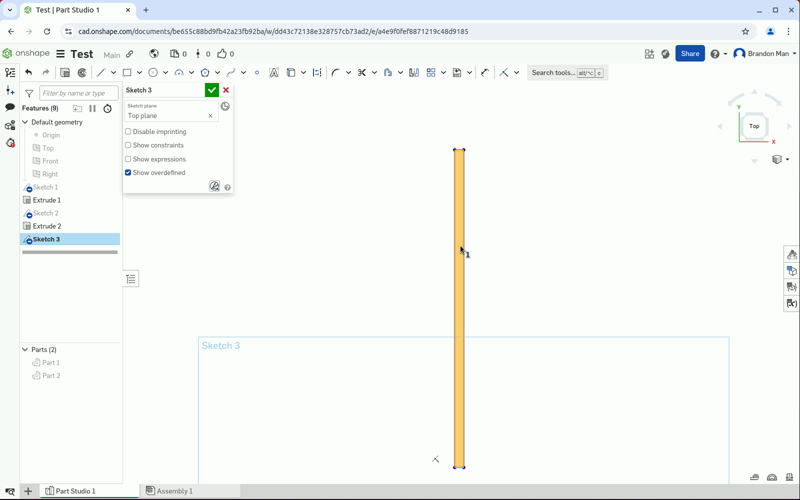
scroll(-6)
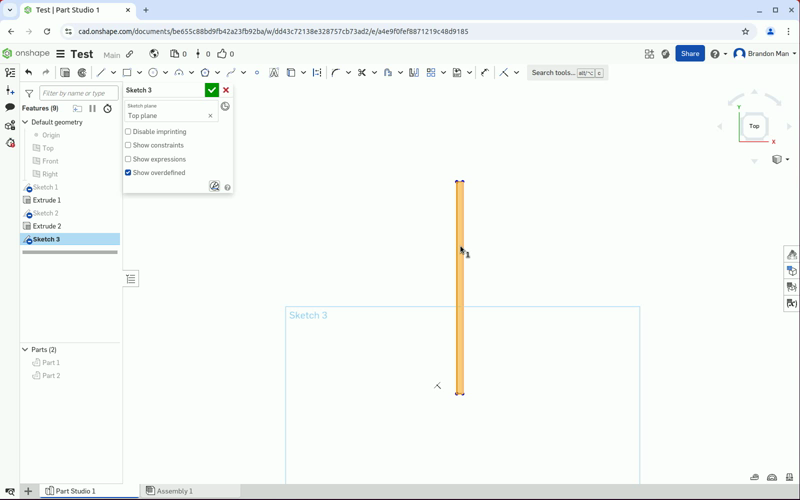
scroll(-6)
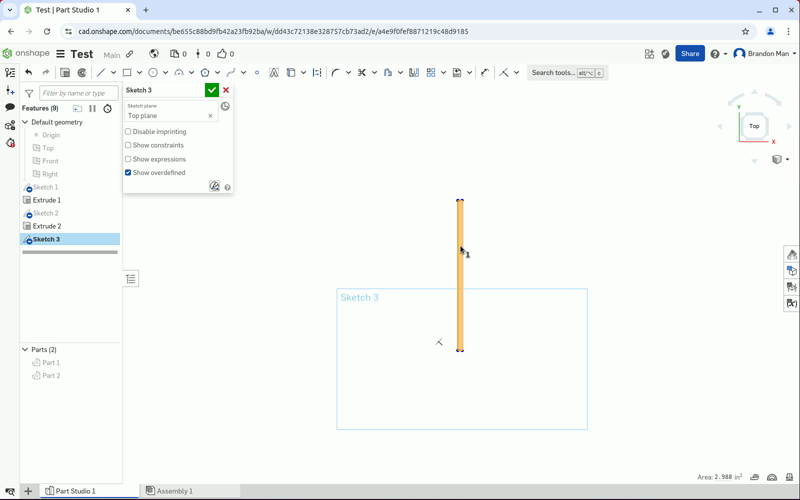
scroll(-6)
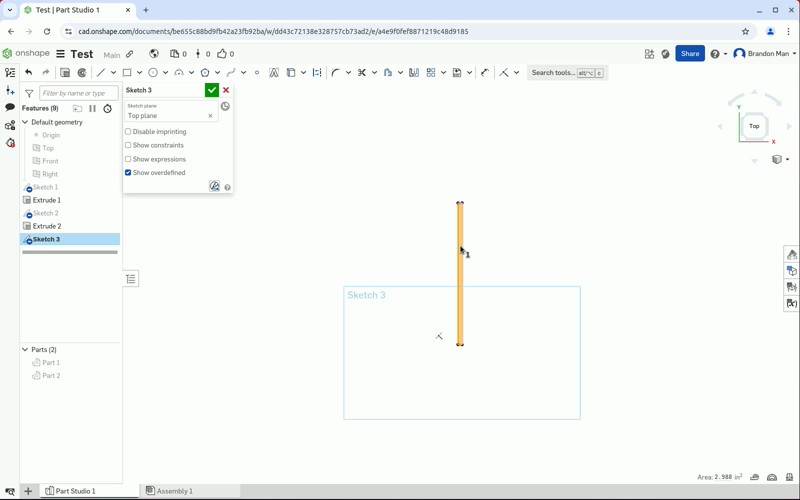
scroll(-6)
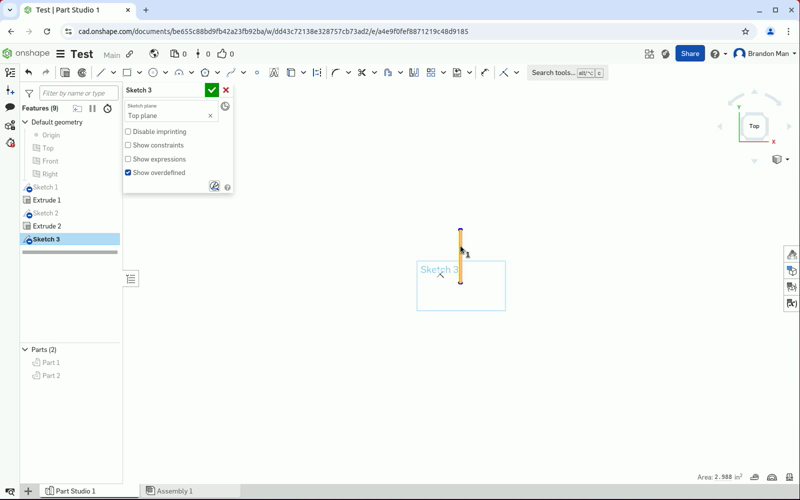
mouse_move(73, 352)
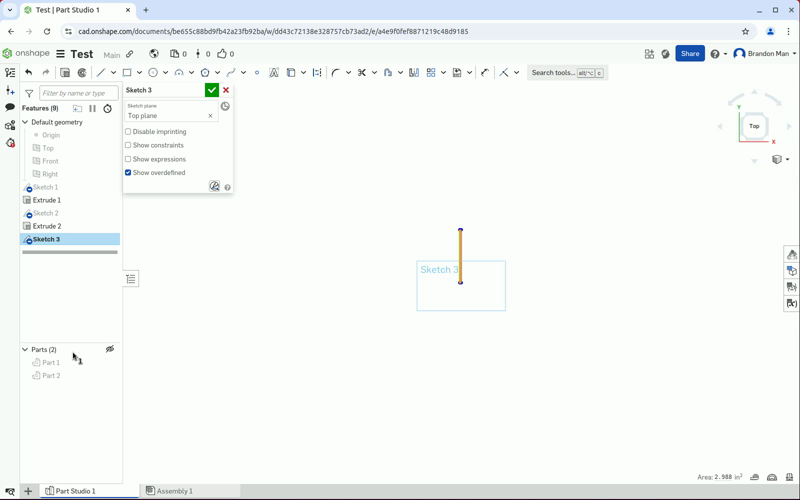
key(shift+y)
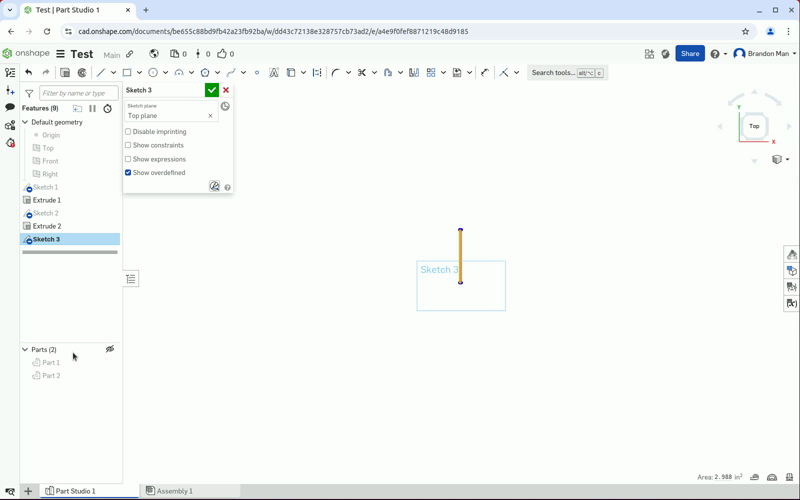
key(shift+e)
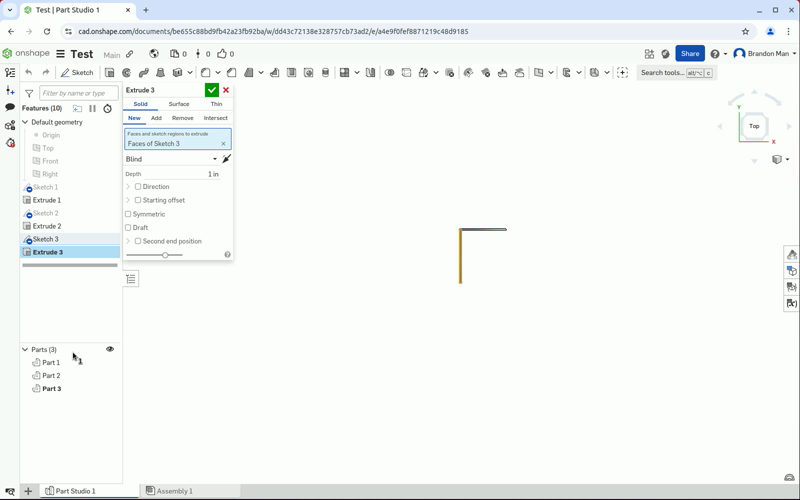
mouse_move(143, 106)
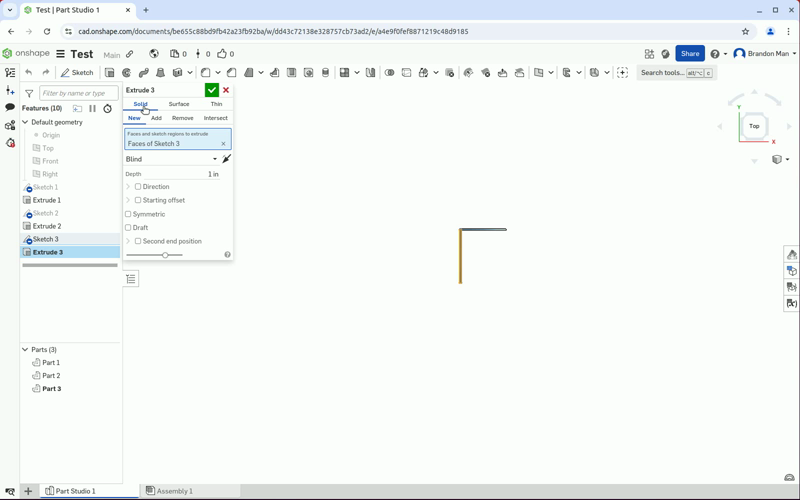
click(143, 106)
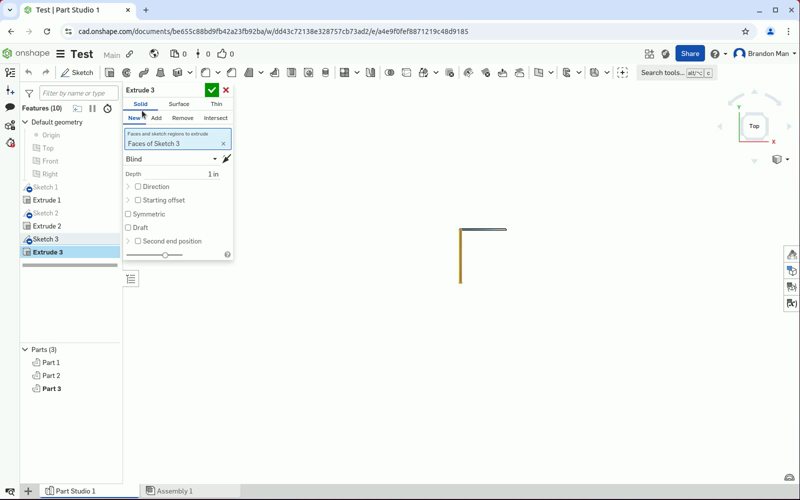
mouse_move(137, 120)
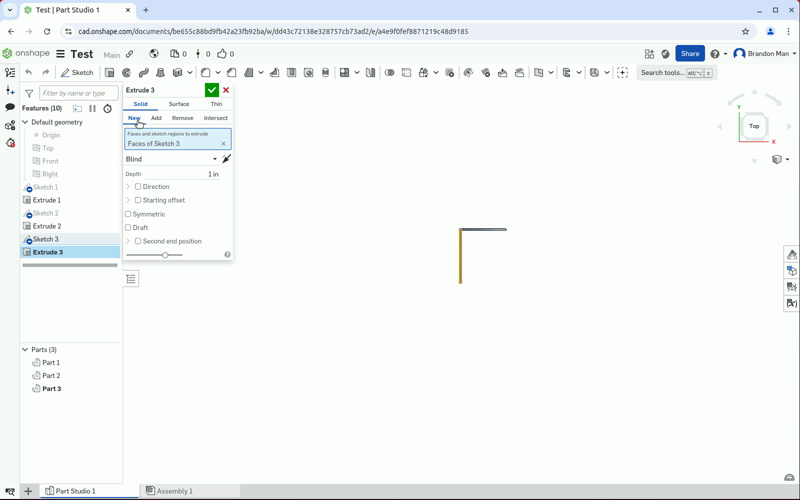
click(137, 120)
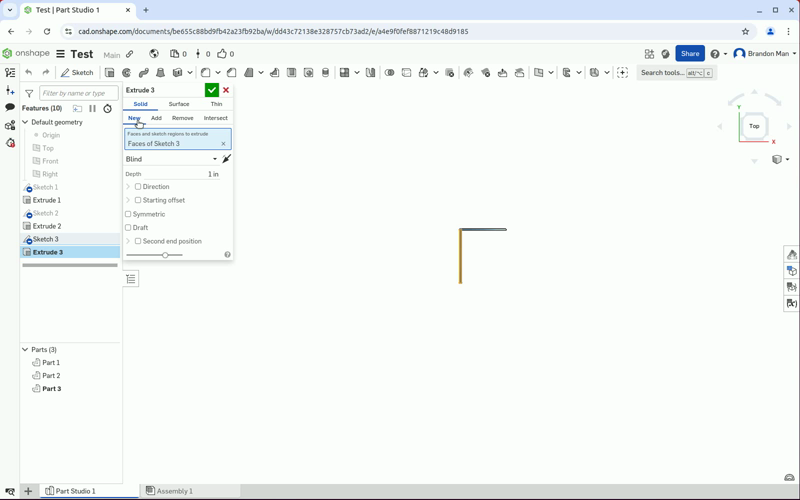
key(tab, 4)
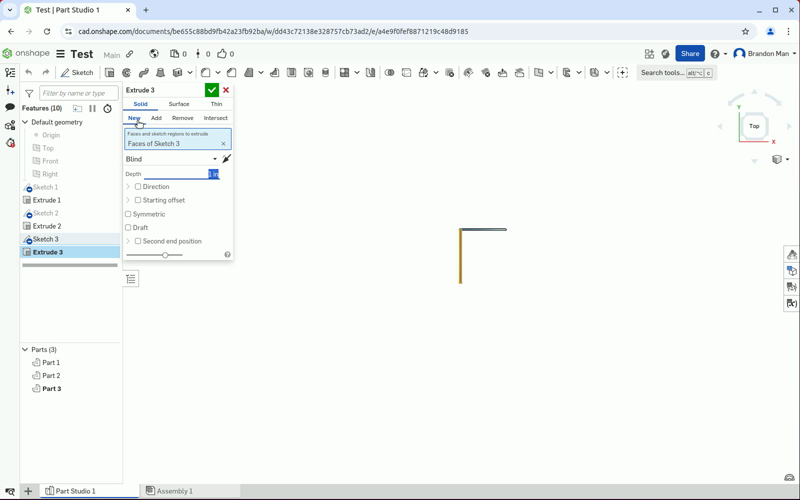
text(-0.241)
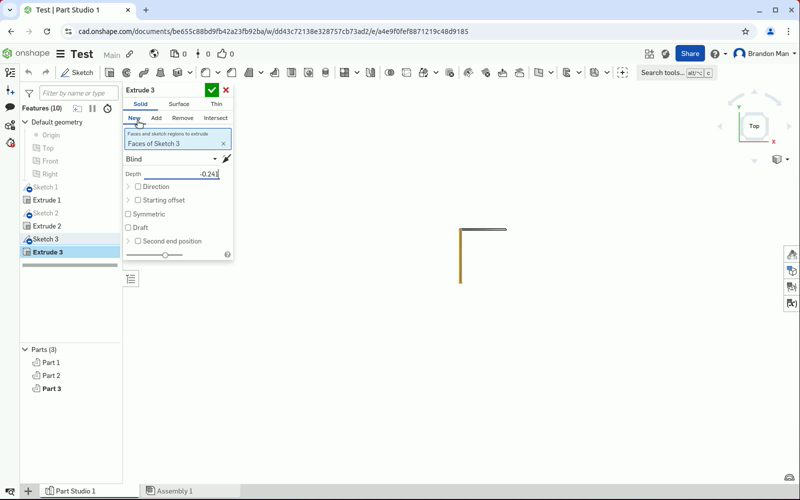
key(enter)
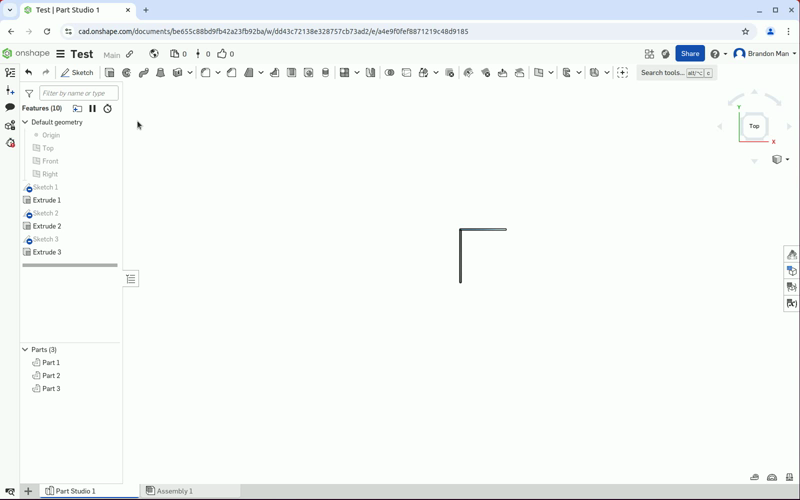
key(shift+h)
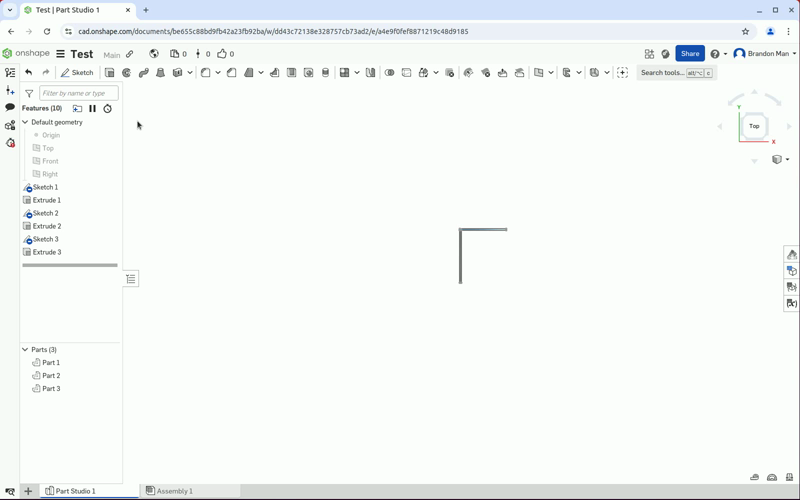
key(shift+h)
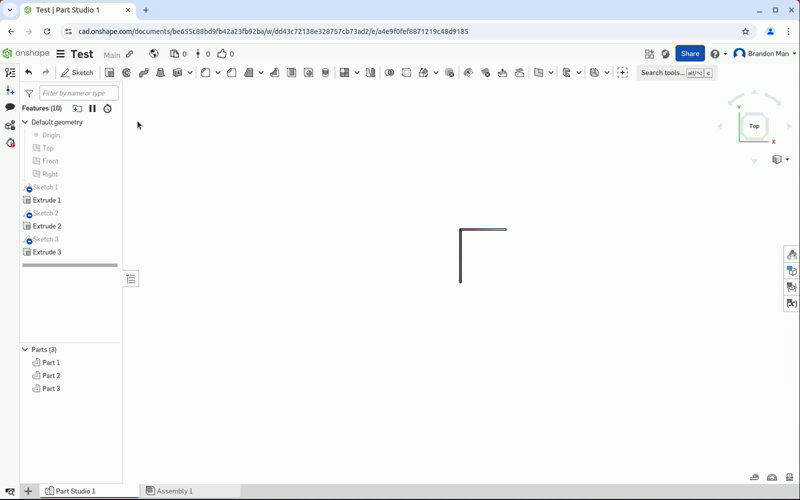
mouse_move(73, 189)
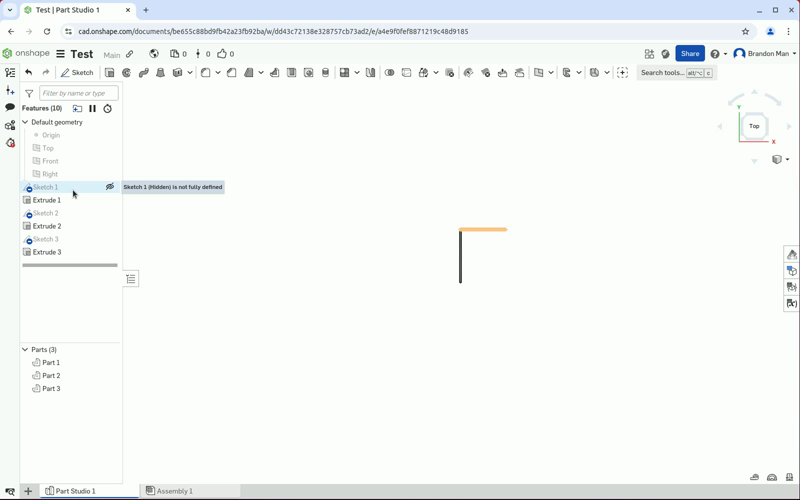
click(73, 189)
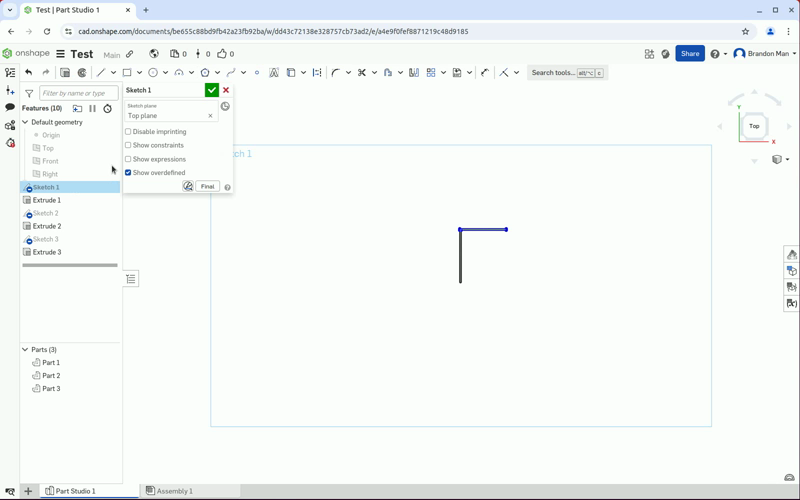
mouse_move(229, 92)
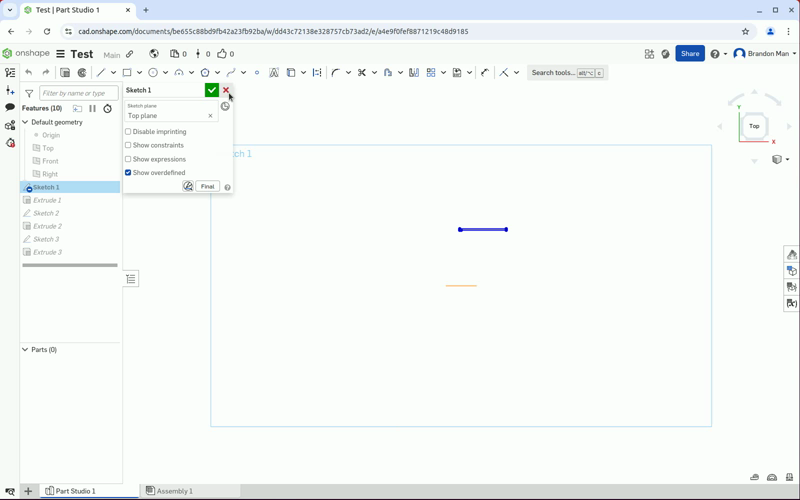
click(229, 92)
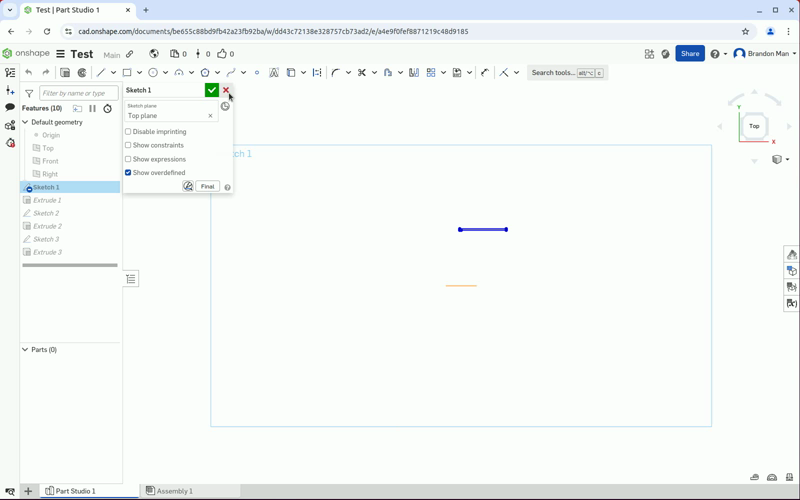
key(shift+s)
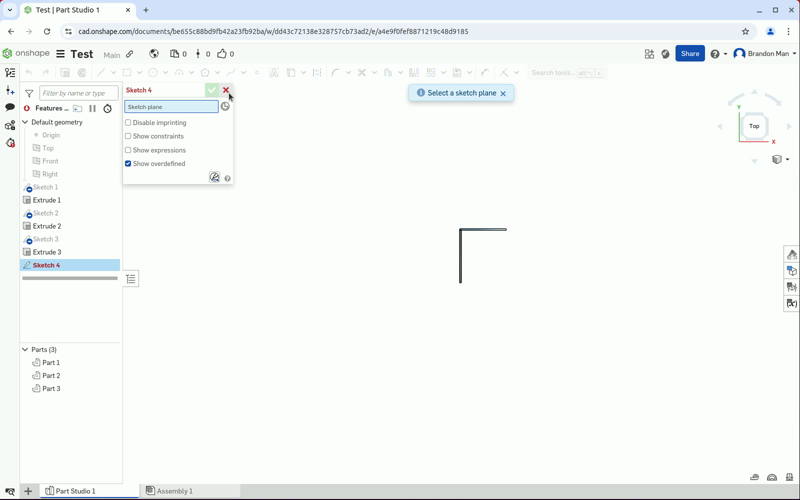
mouse_move(73, 150)
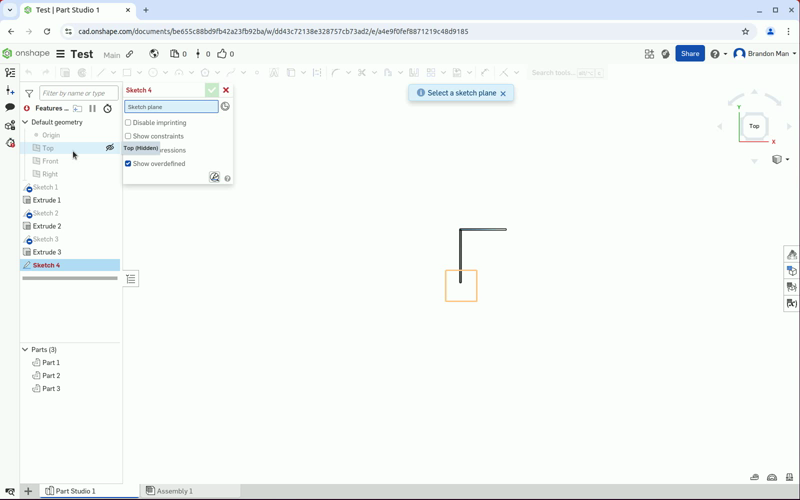
click(73, 150)
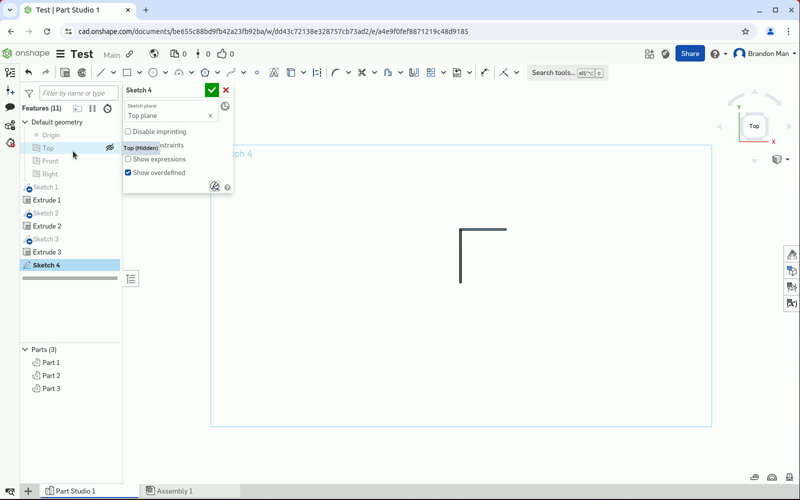
mouse_move(73, 352)
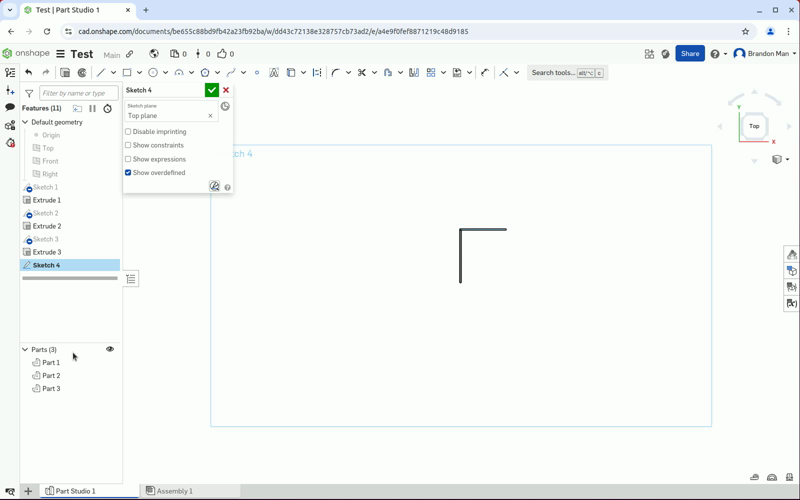
key(y)
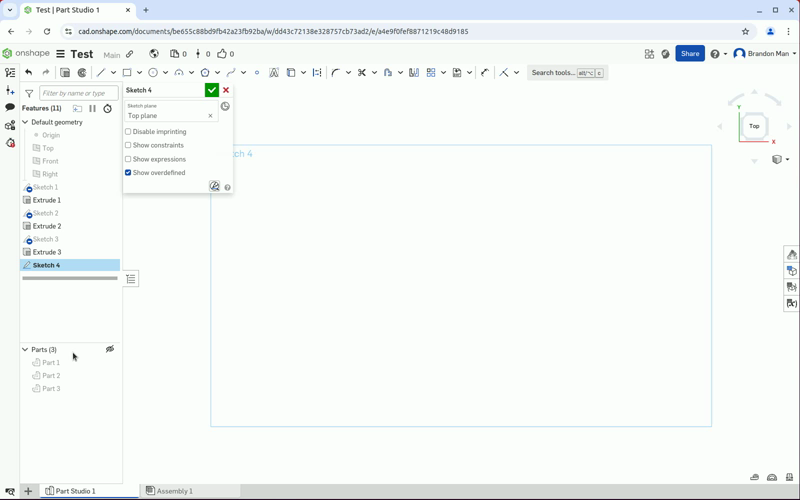
key(l)
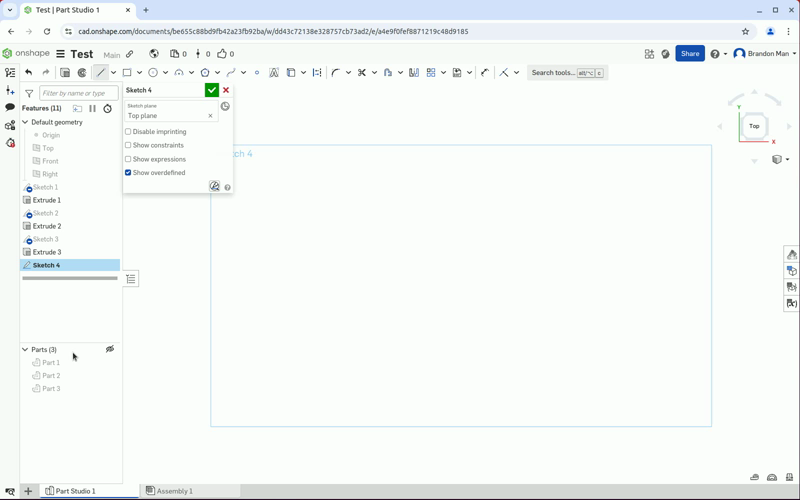
key_down(shift)
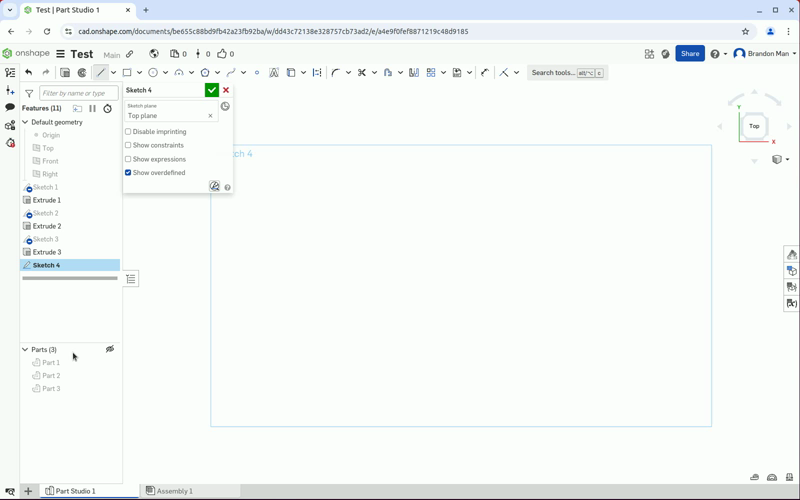
mouse_move(459, 230)
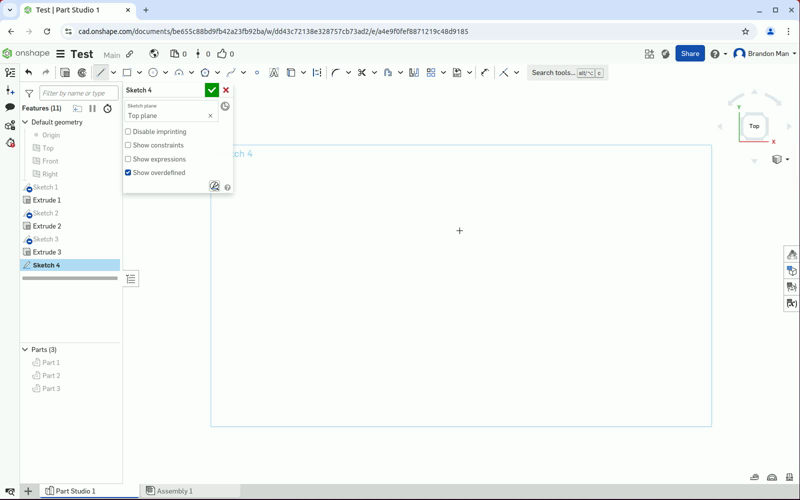
click(459, 230)
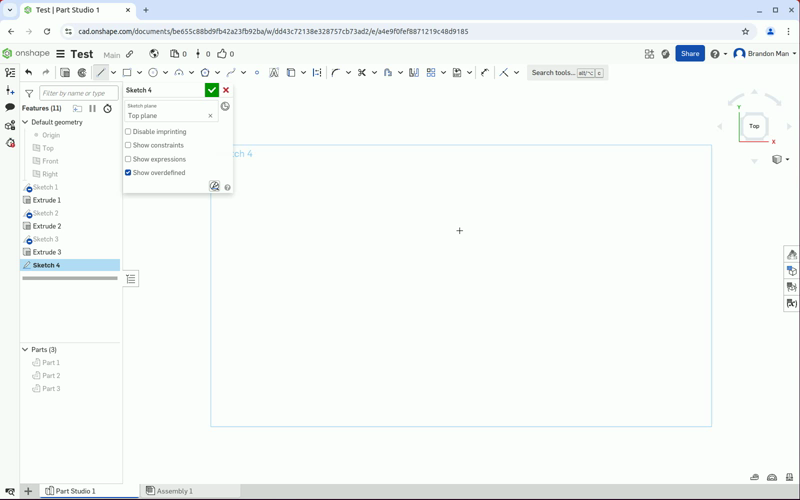
key_up(shift)
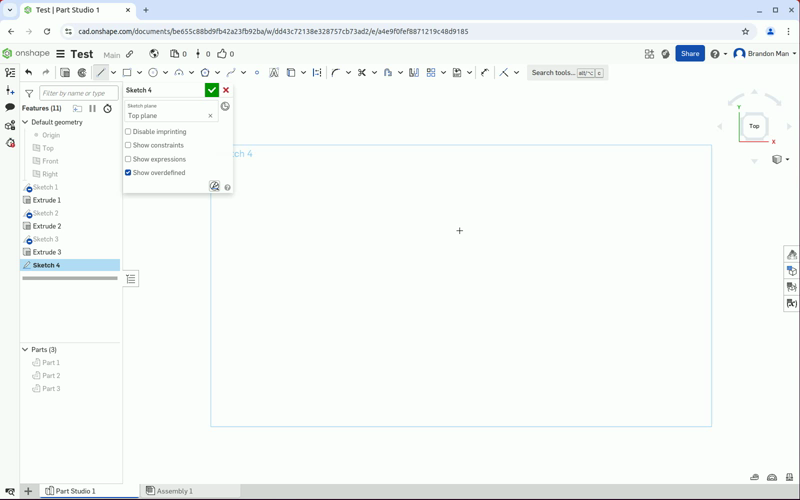
key_down(shift)
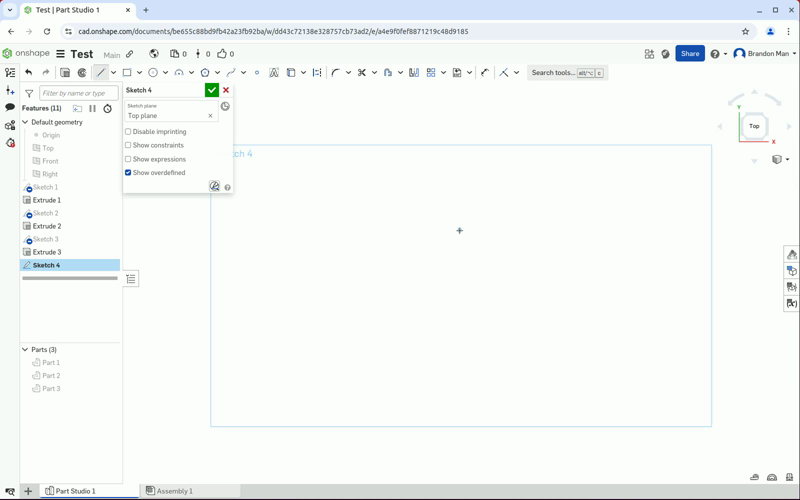
mouse_move(489, 230)
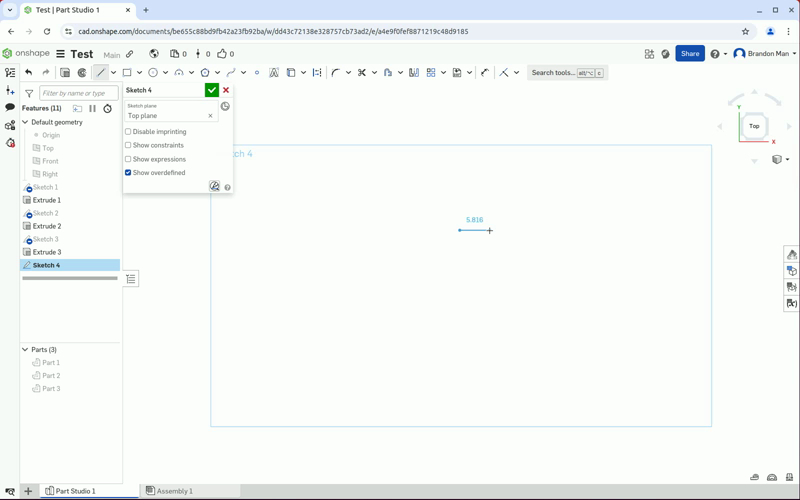
mouse_move(461, 230)
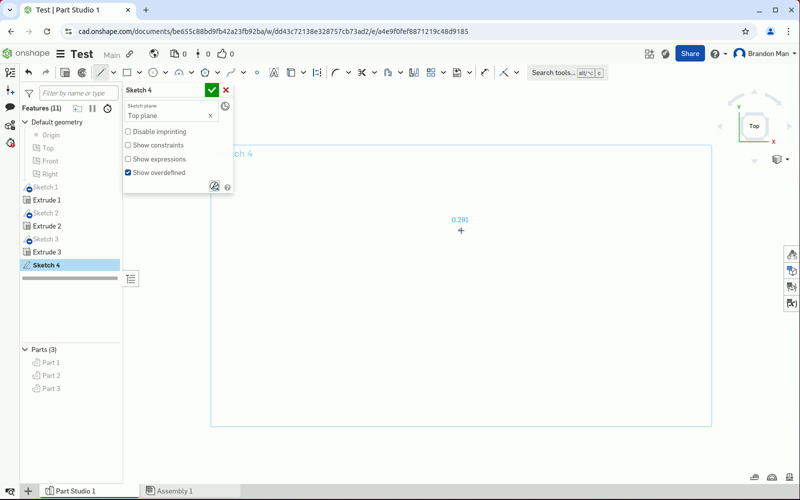
scroll(6)
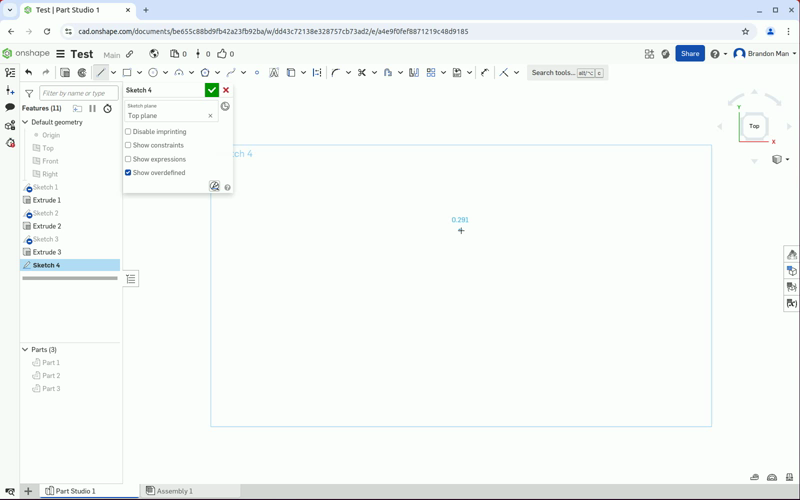
scroll(6)
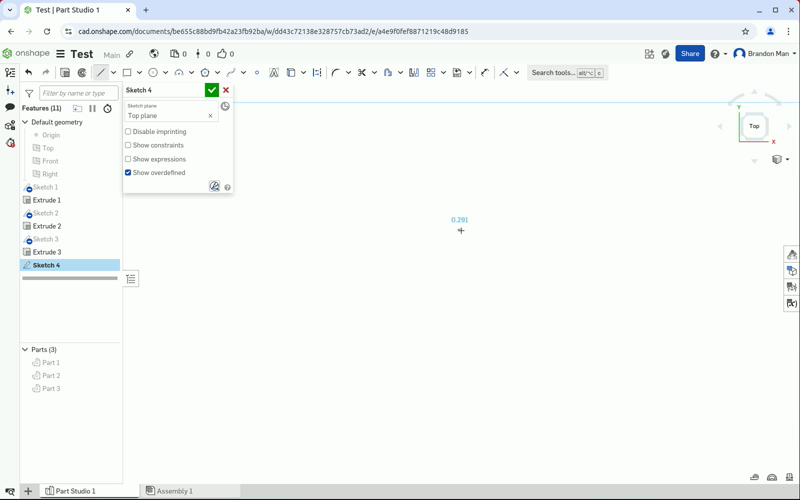
scroll(6)
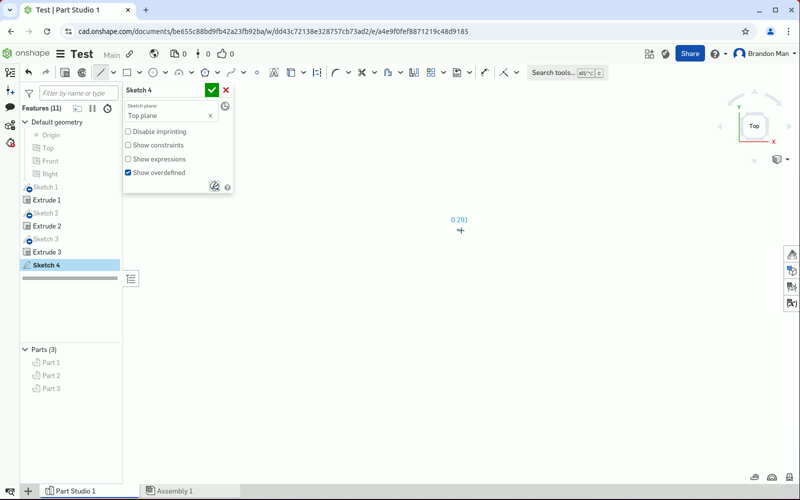
scroll(6)
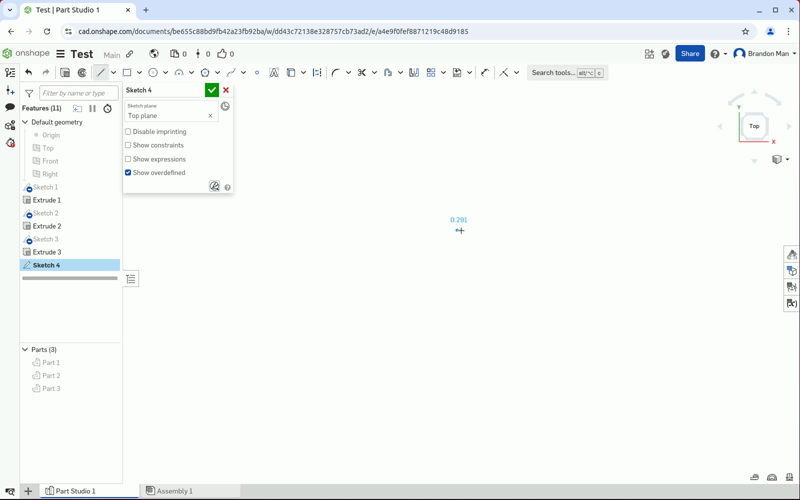
scroll(6)
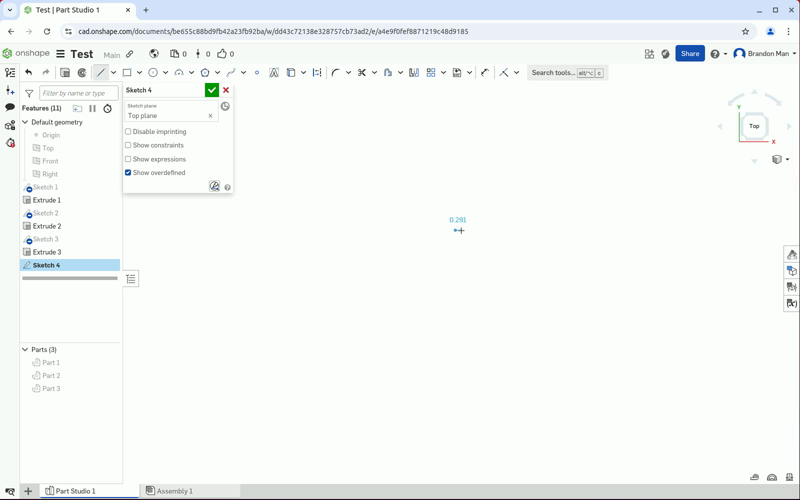
scroll(6)
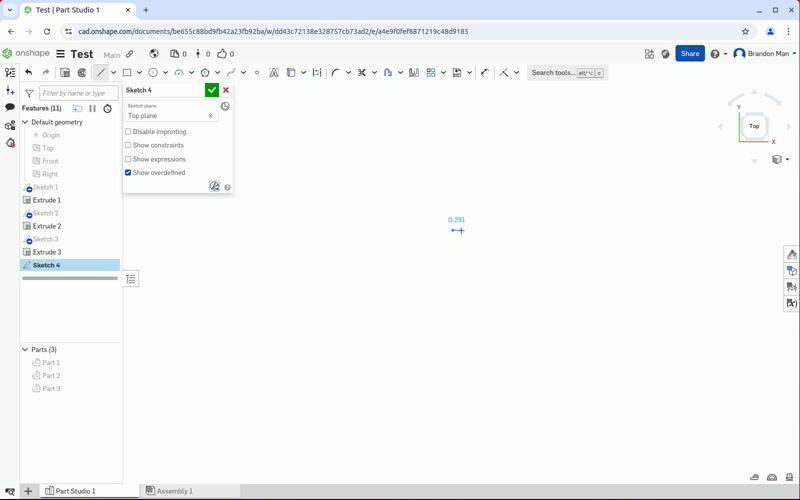
scroll(6)
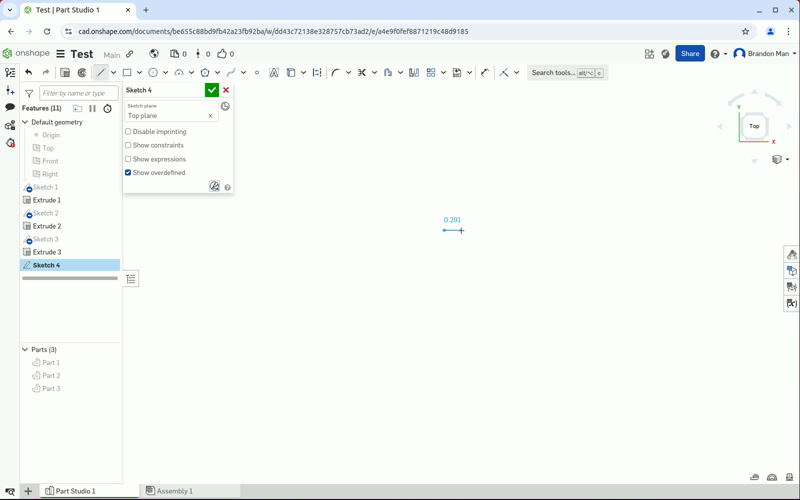
click(461, 230)
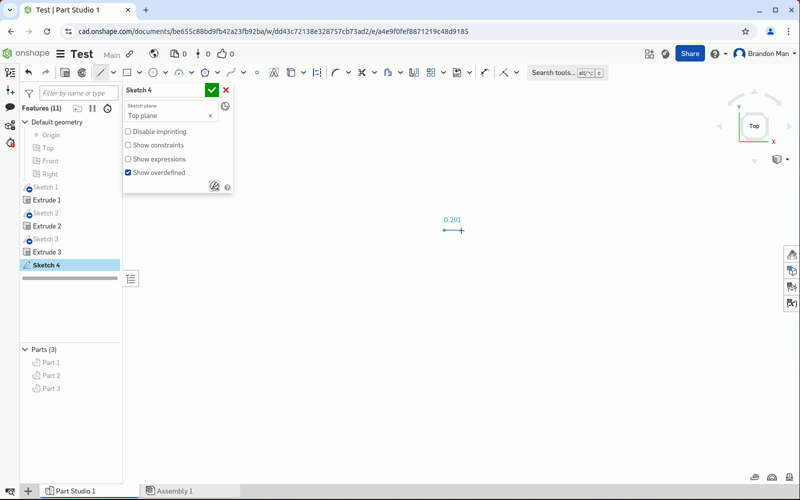
scroll(-6)
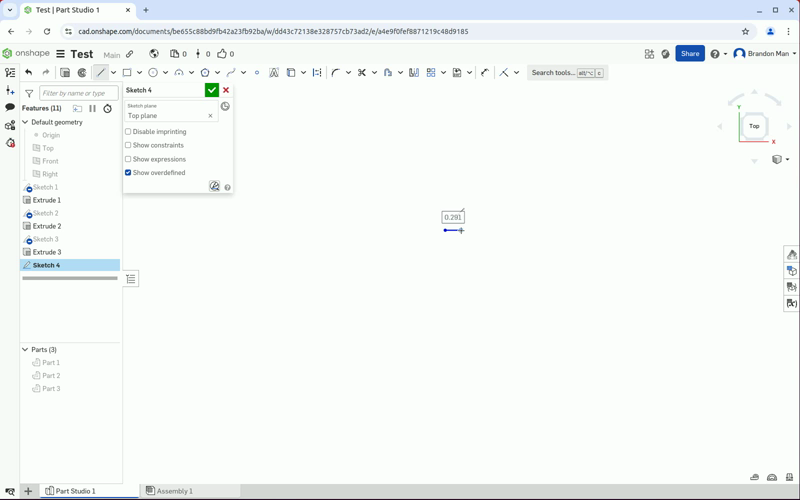
scroll(-6)
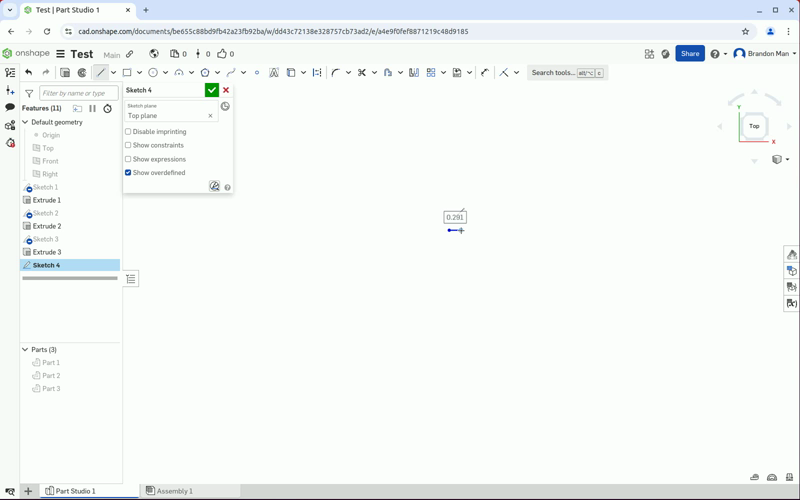
scroll(-6)
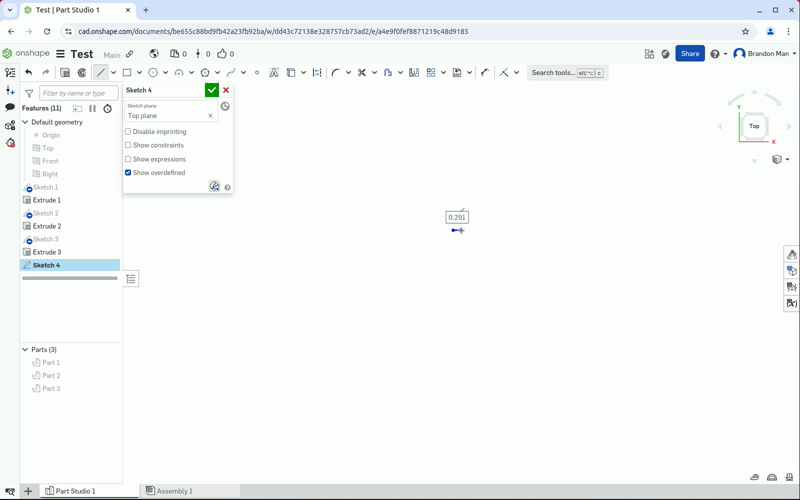
scroll(-6)
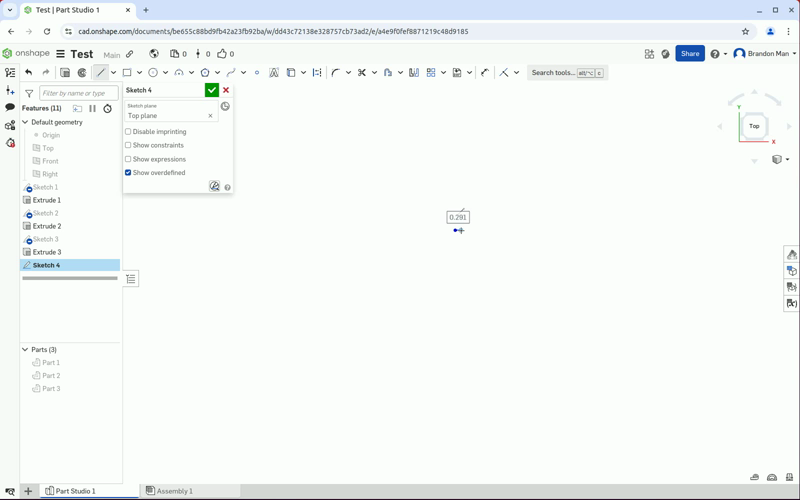
scroll(-6)
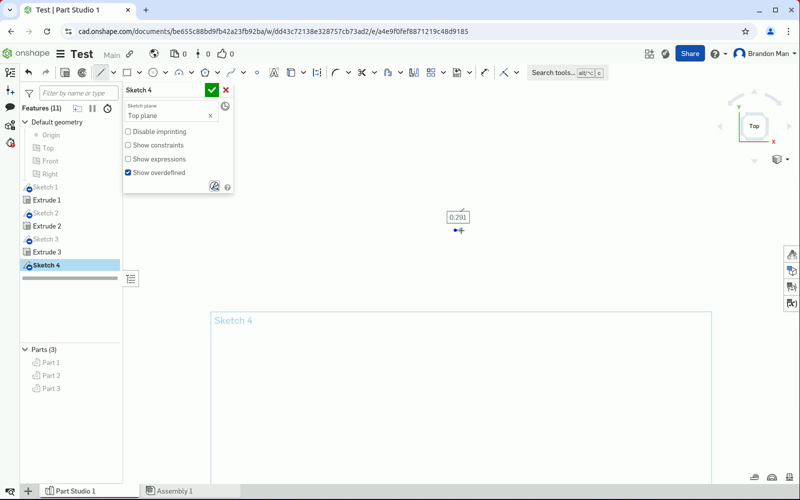
scroll(-6)
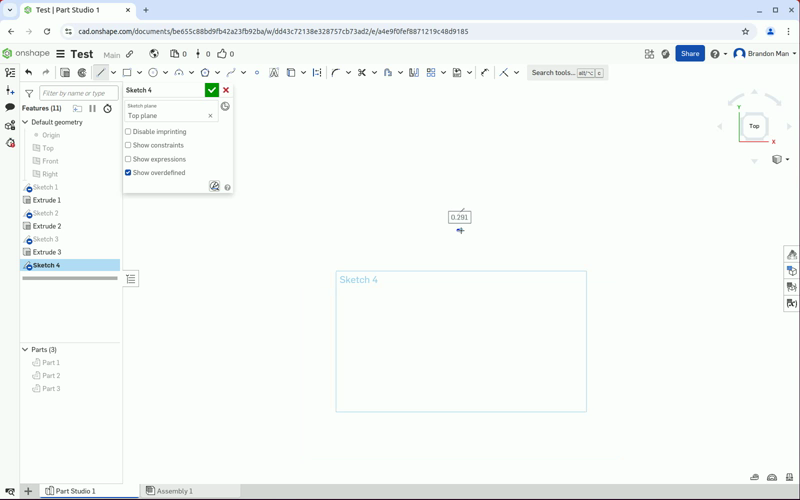
scroll(-6)
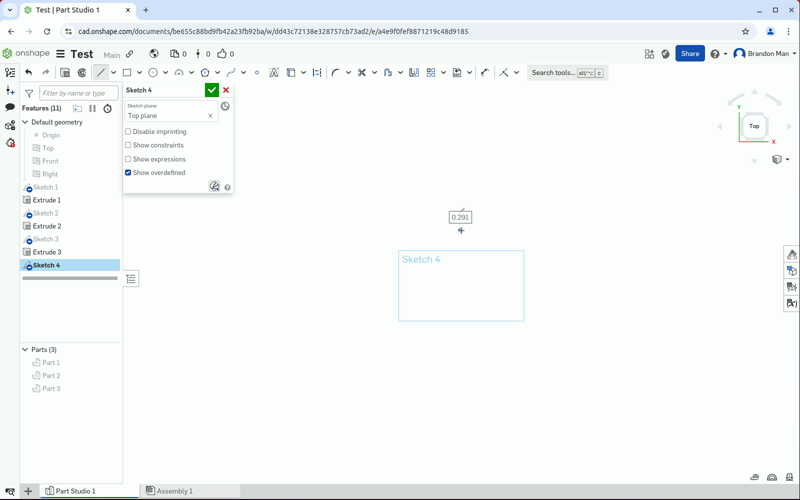
key_up(shift)
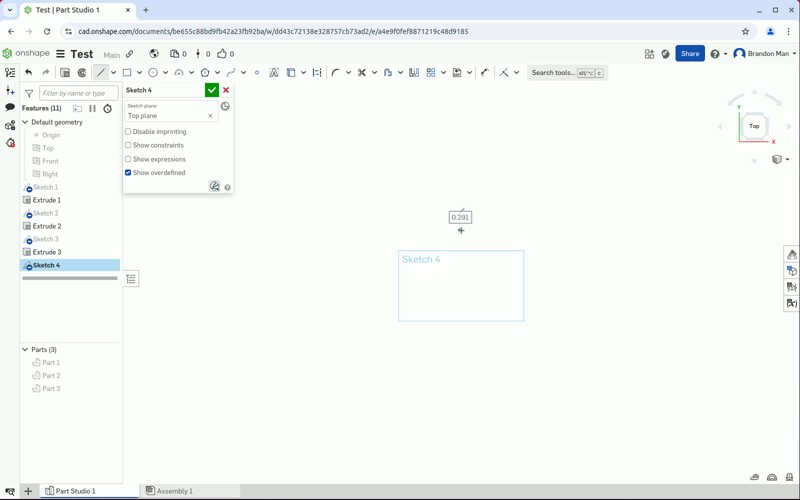
key_down(shift)
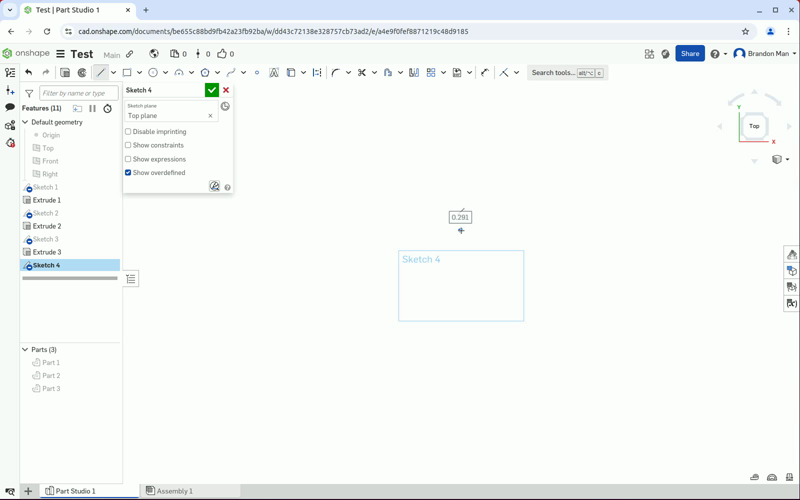
mouse_move(491, 230)
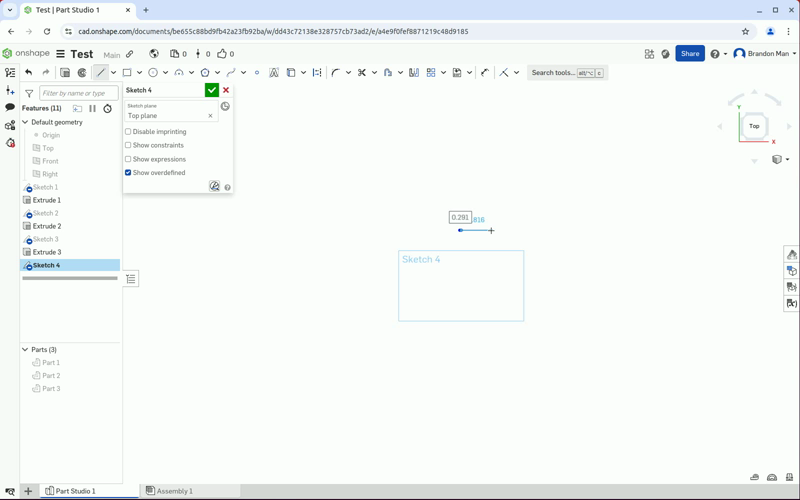
mouse_move(506, 230)
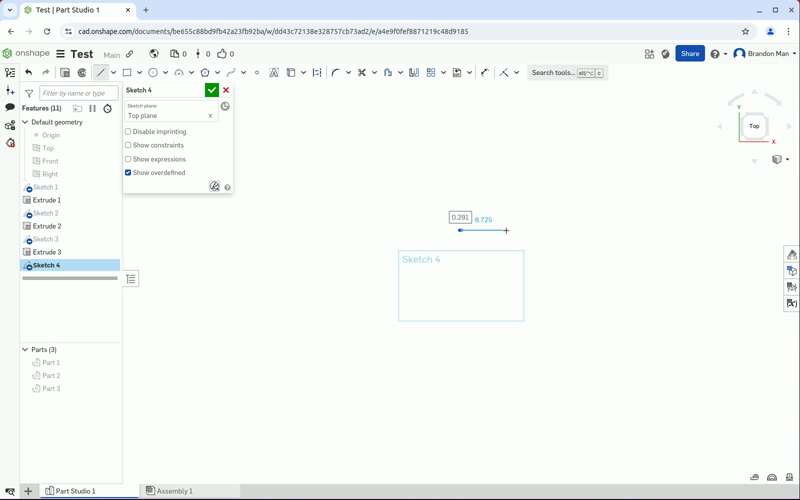
click(506, 230)
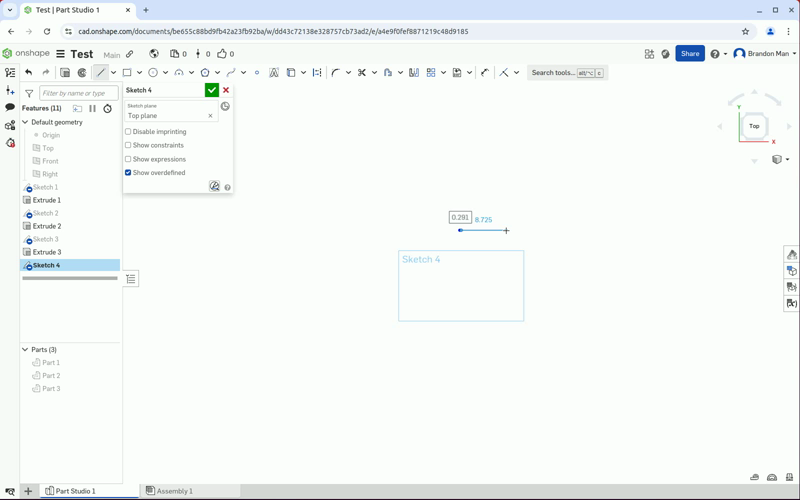
key_up(shift)
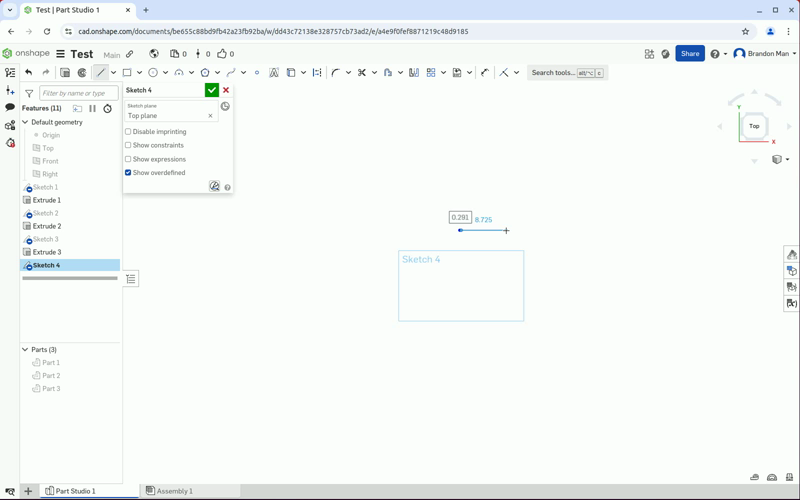
key_down(shift)
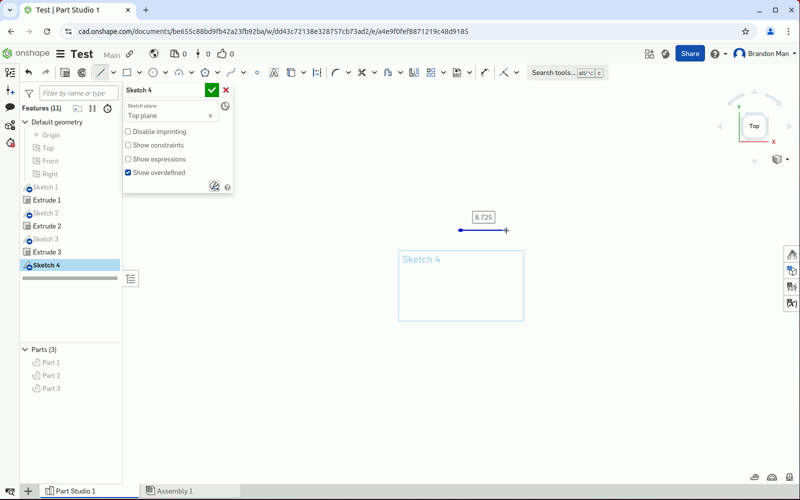
mouse_move(536, 230)
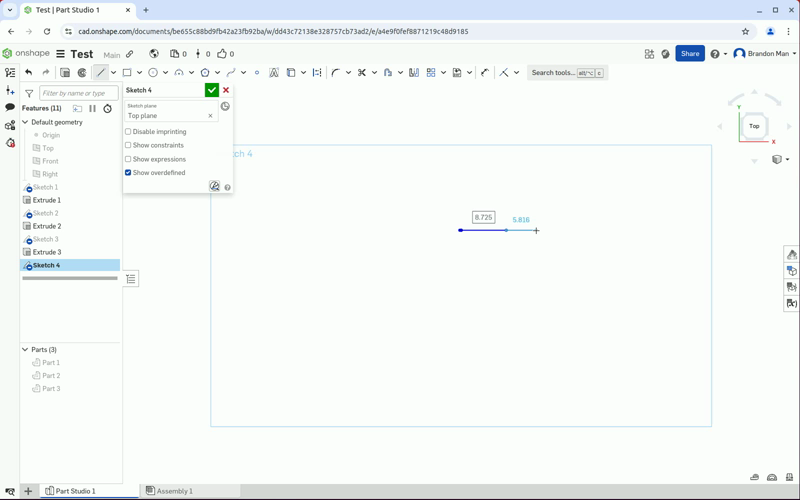
mouse_move(506, 228)
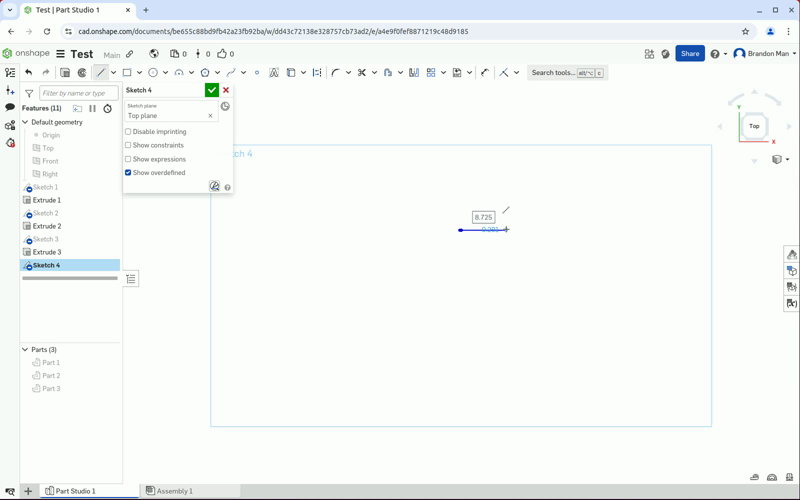
scroll(6)
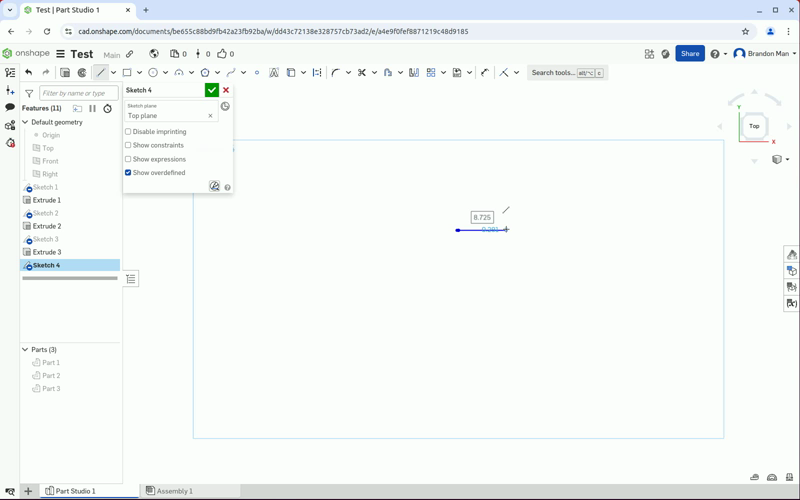
scroll(6)
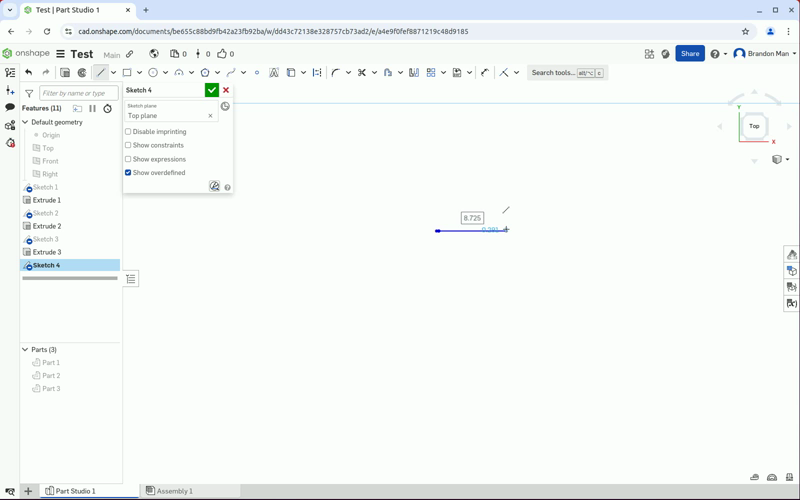
scroll(6)
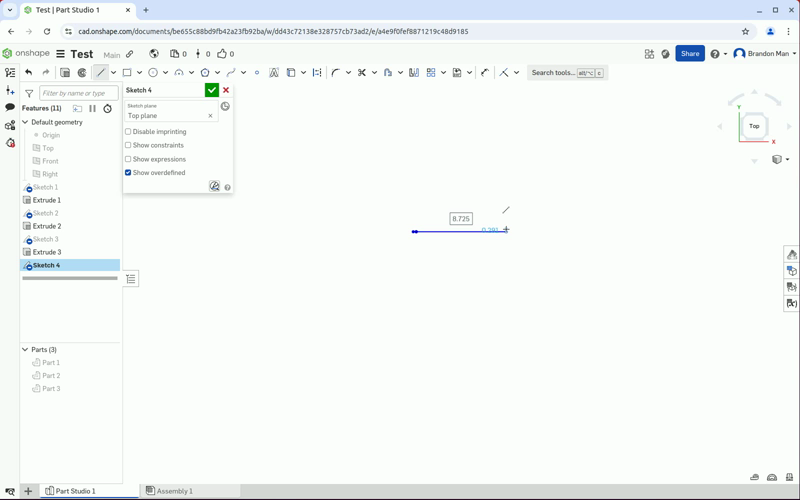
scroll(6)
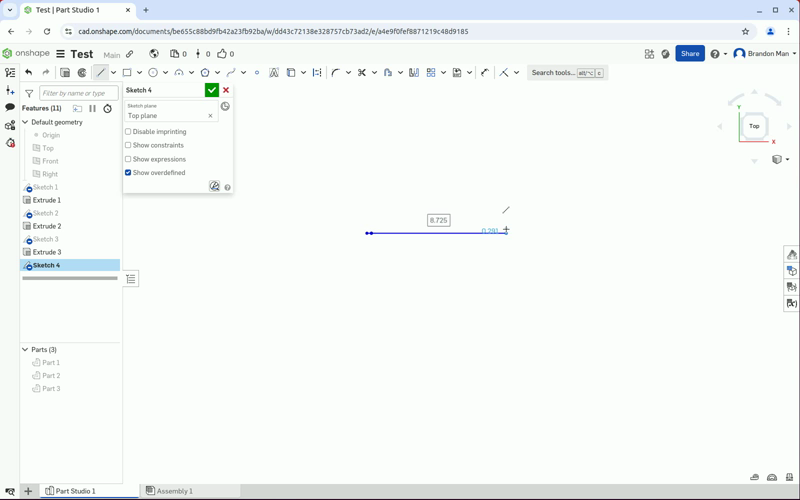
scroll(6)
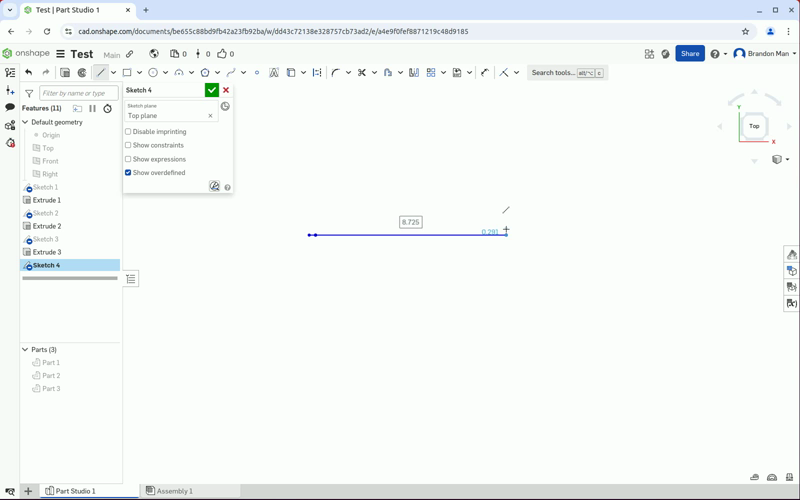
scroll(6)
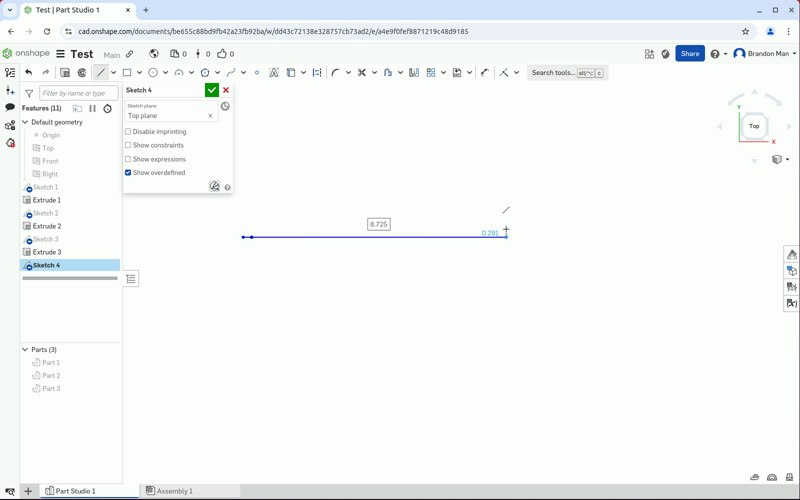
scroll(6)
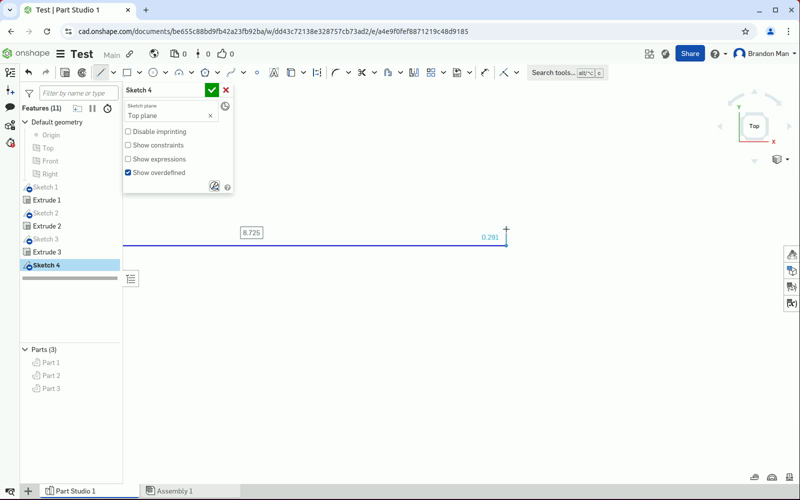
click(506, 228)
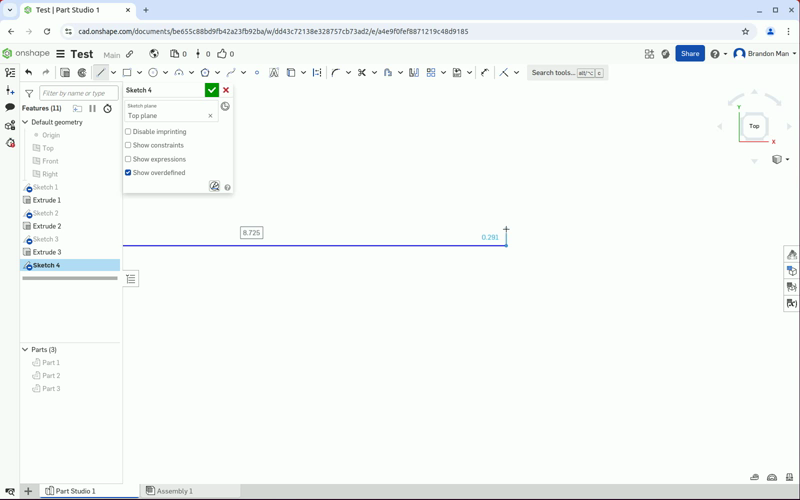
scroll(-6)
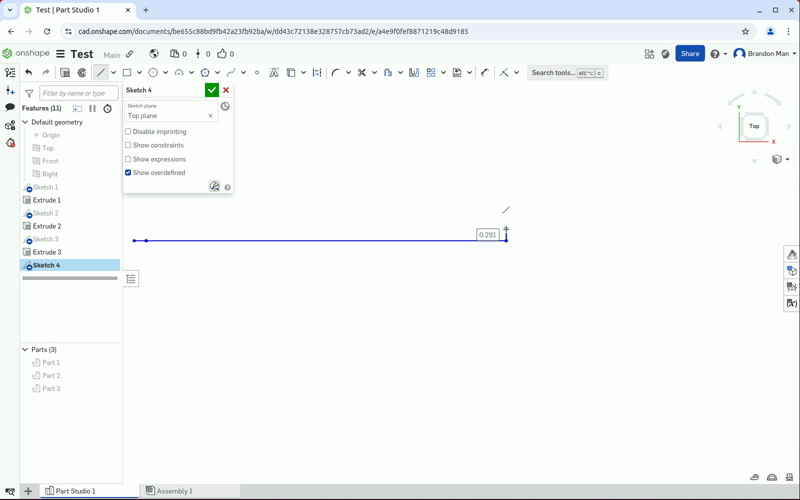
scroll(-6)
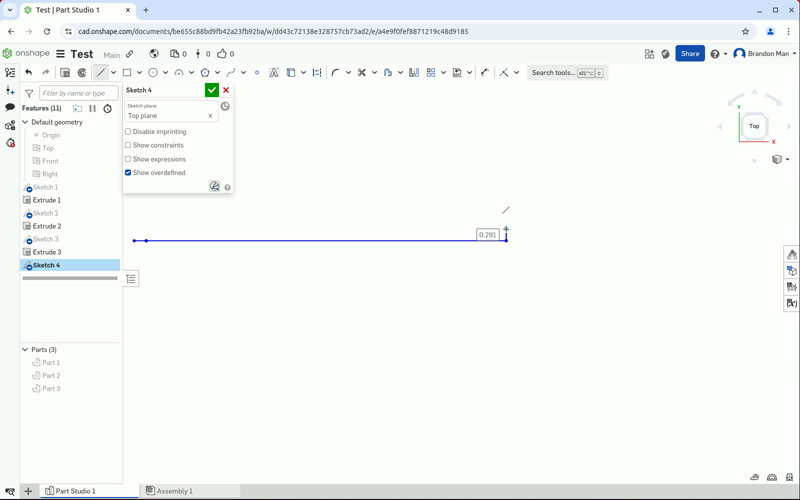
scroll(-6)
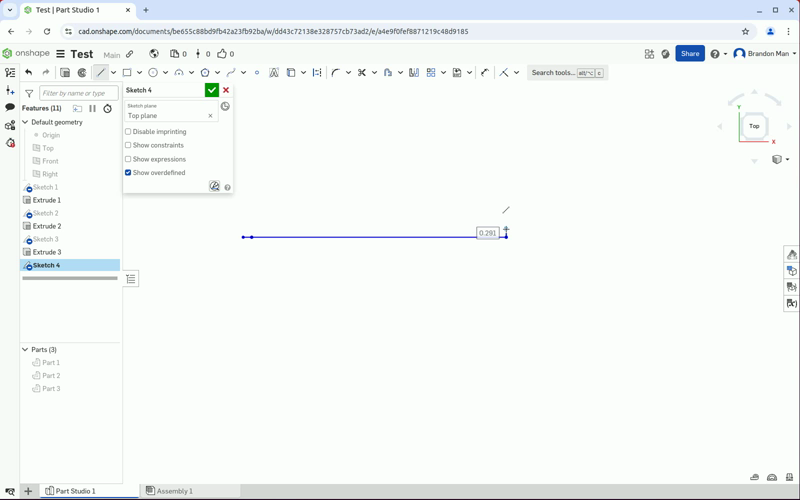
scroll(-6)
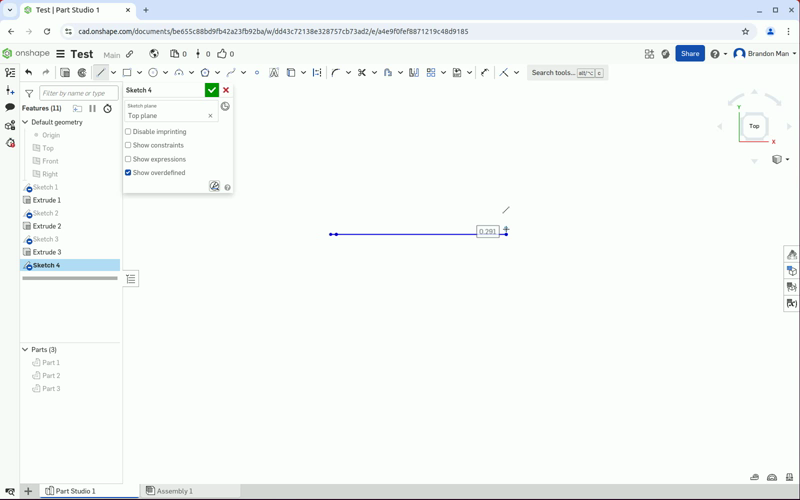
scroll(-6)
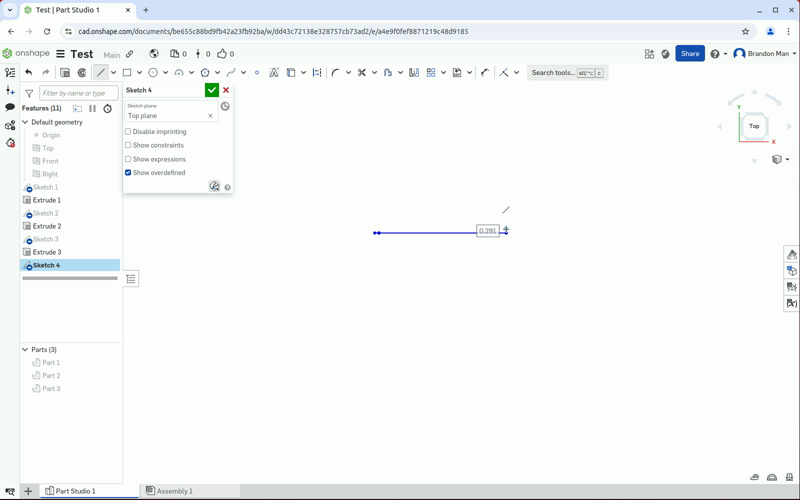
scroll(-6)
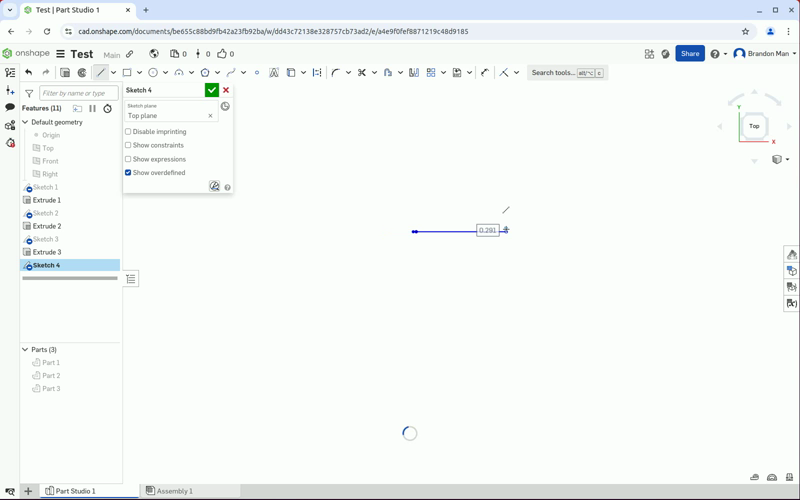
scroll(-6)
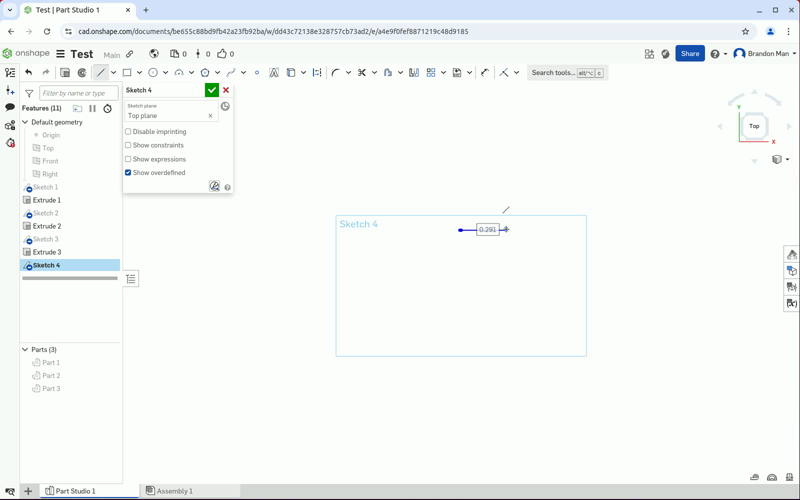
key_up(shift)
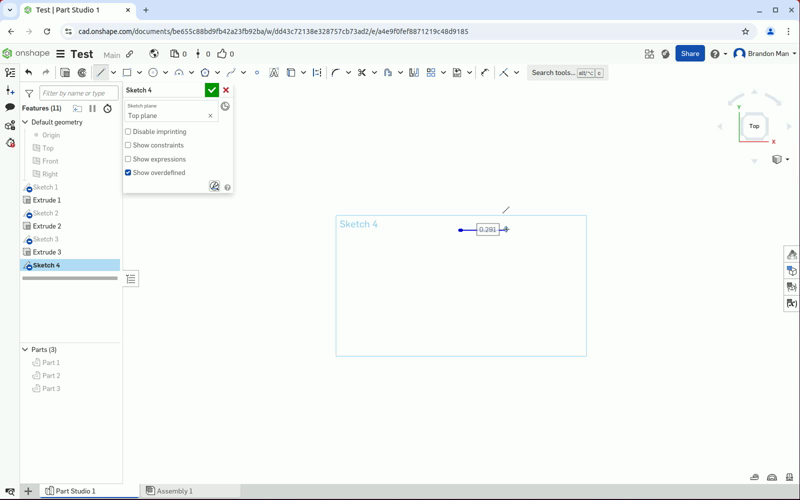
key_down(shift)
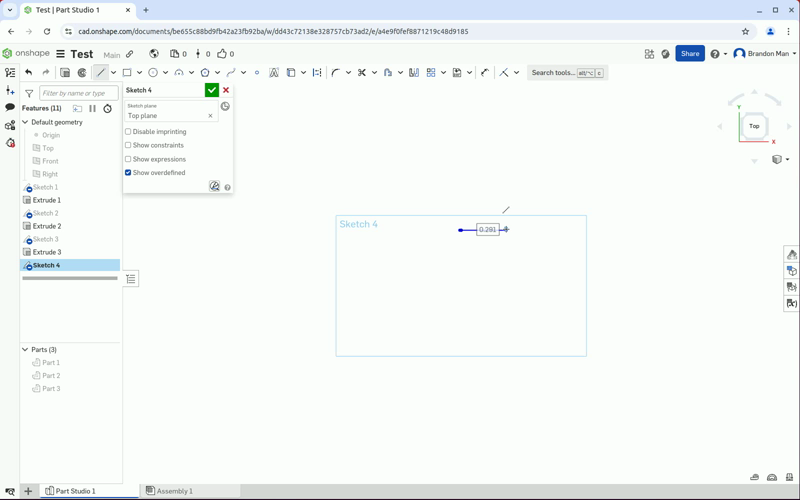
mouse_move(536, 228)
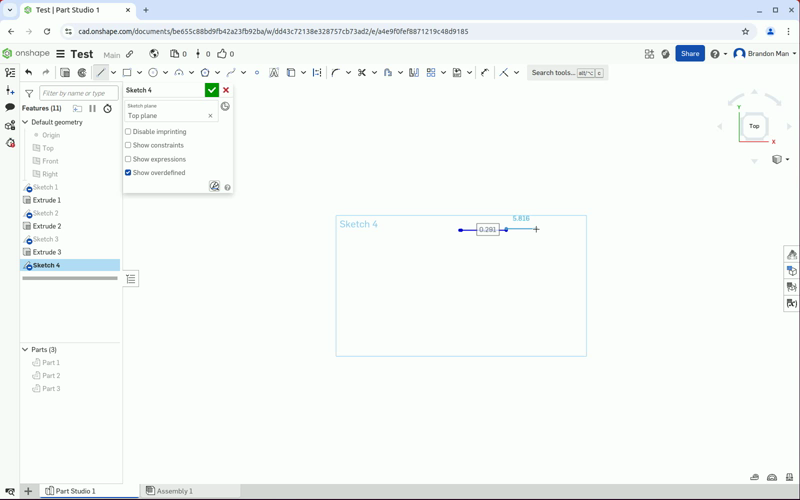
mouse_move(459, 228)
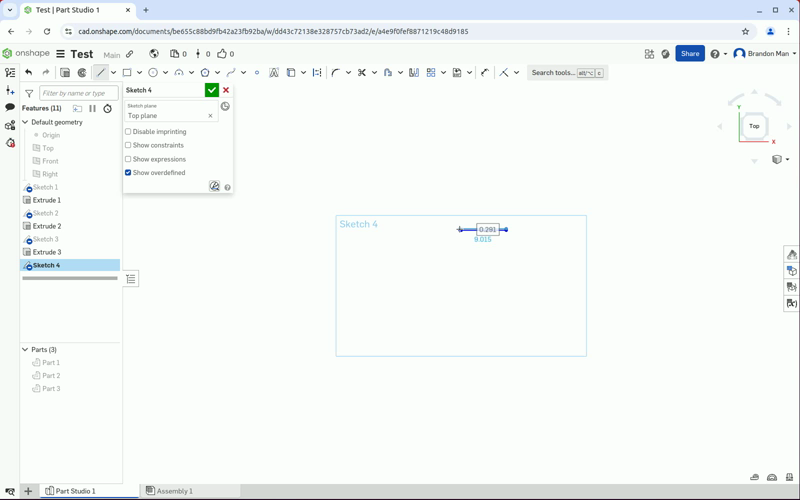
scroll(6)
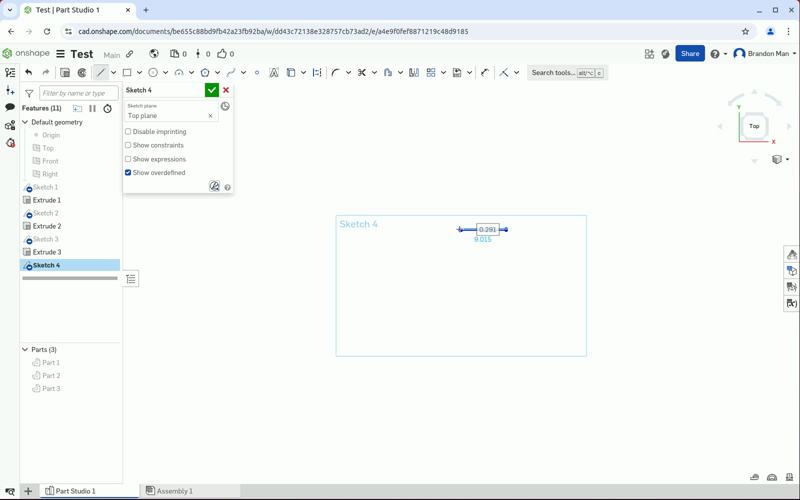
scroll(6)
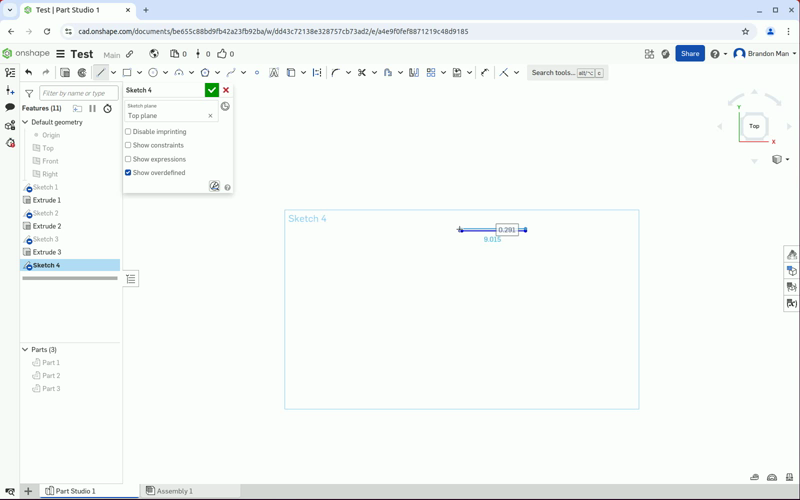
scroll(6)
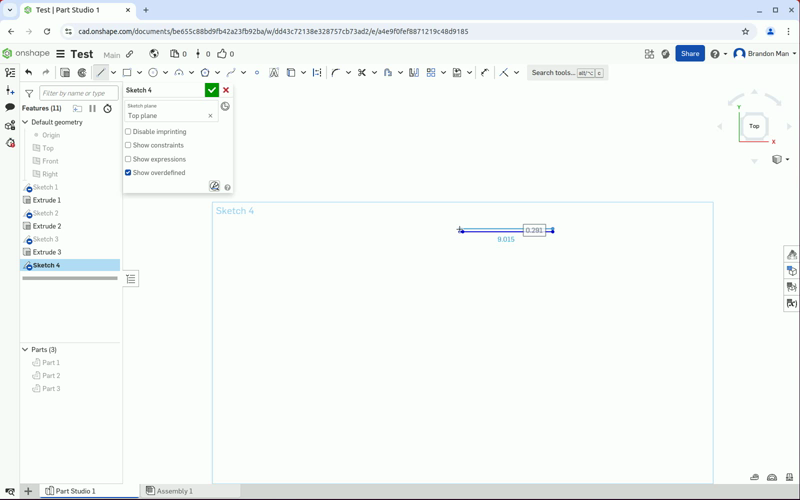
scroll(6)
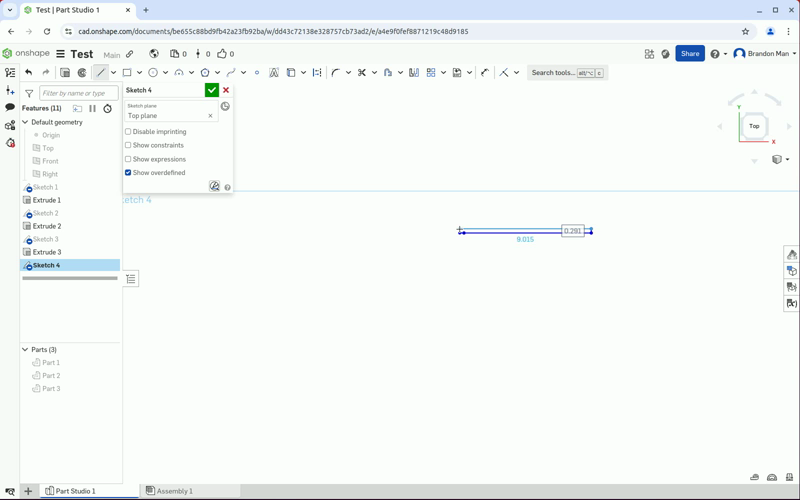
scroll(6)
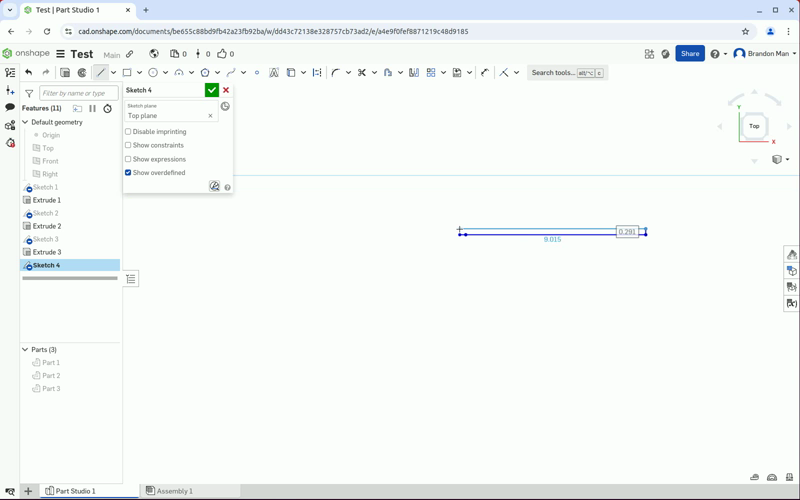
scroll(6)
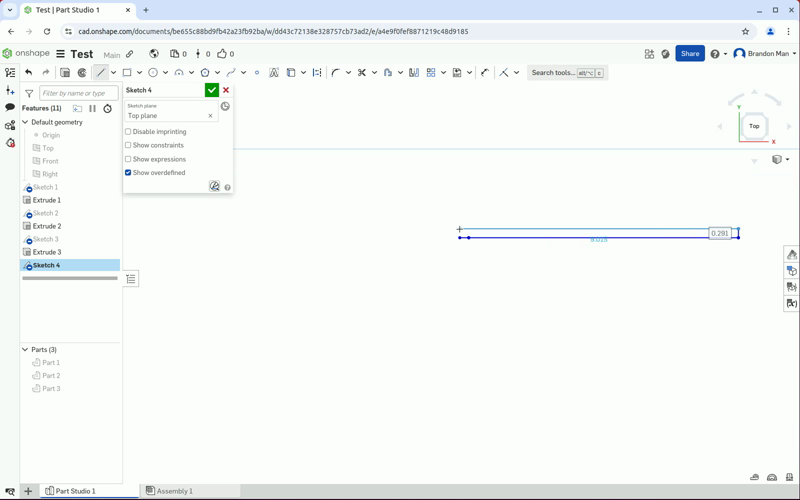
scroll(6)
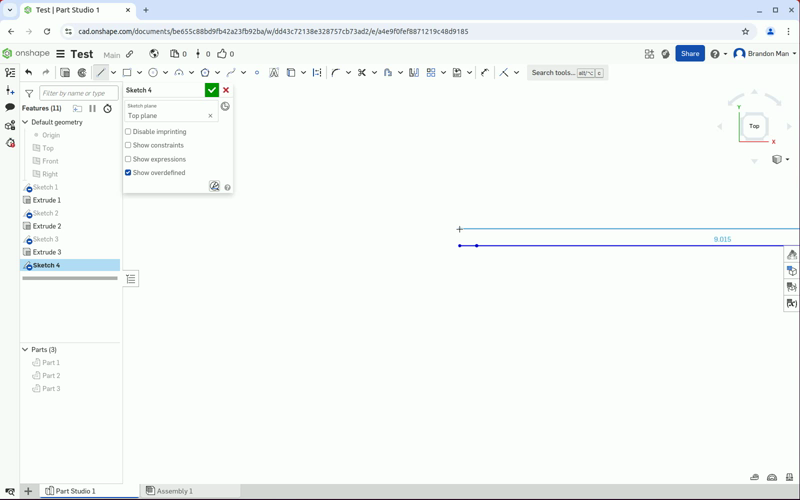
click(459, 228)
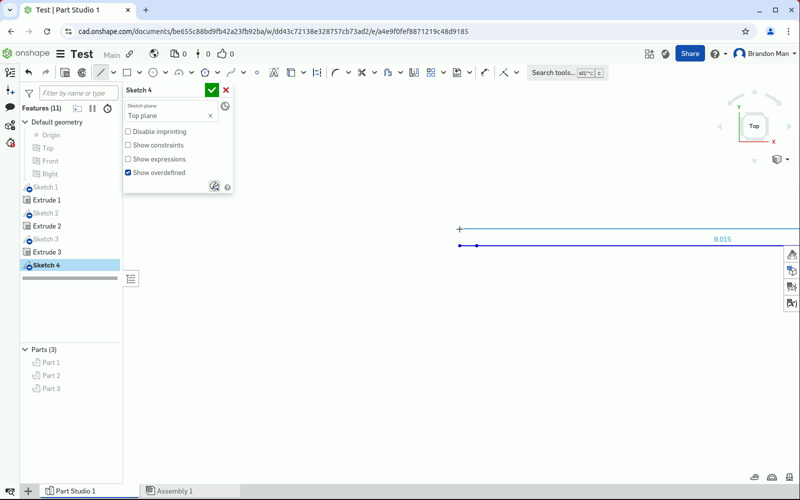
scroll(-6)
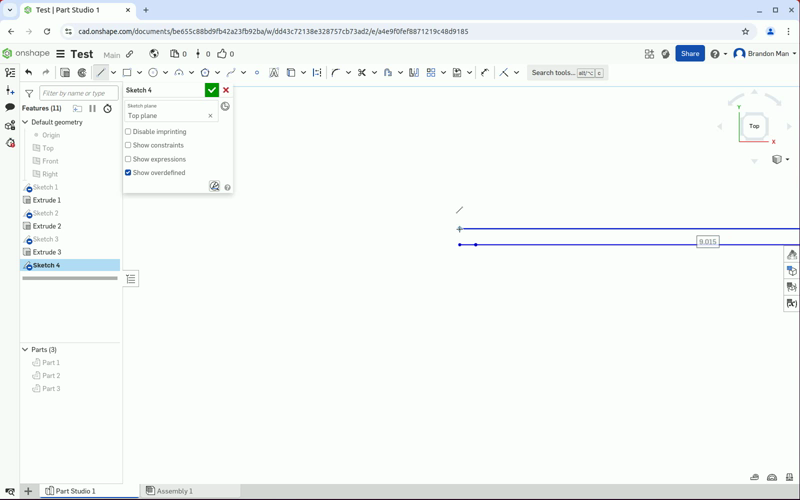
scroll(-6)
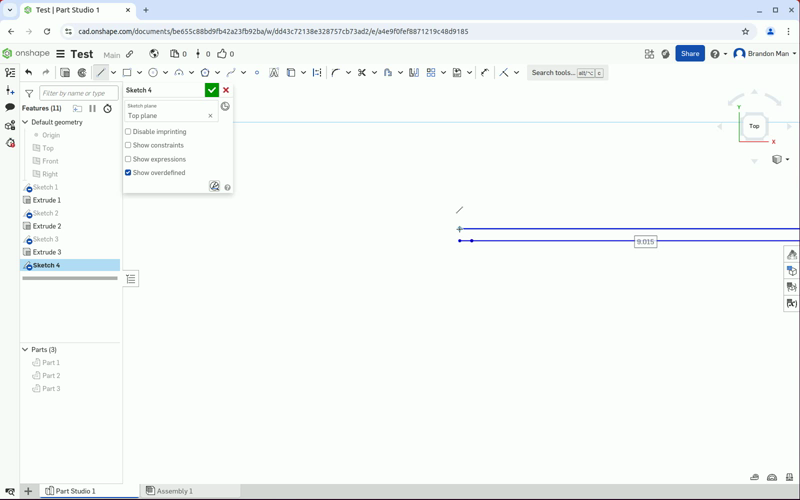
scroll(-6)
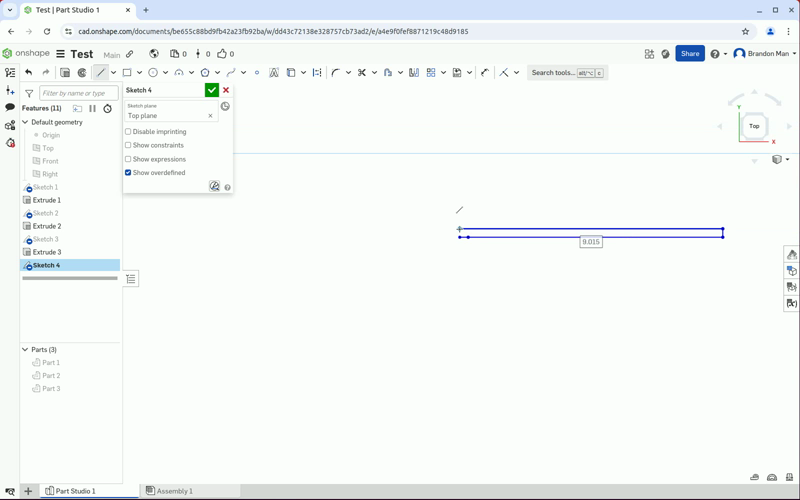
scroll(-6)
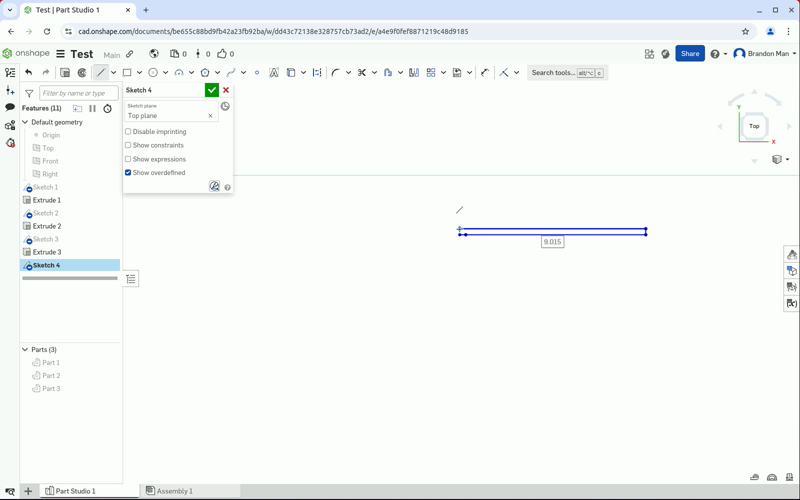
scroll(-6)
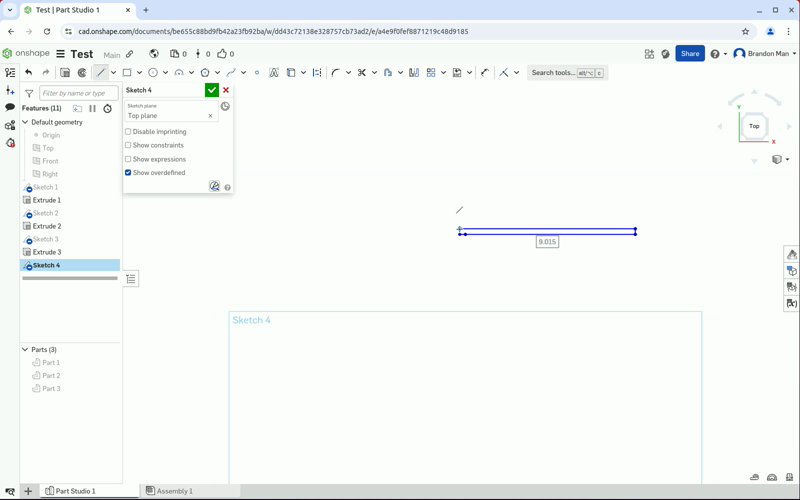
scroll(-6)
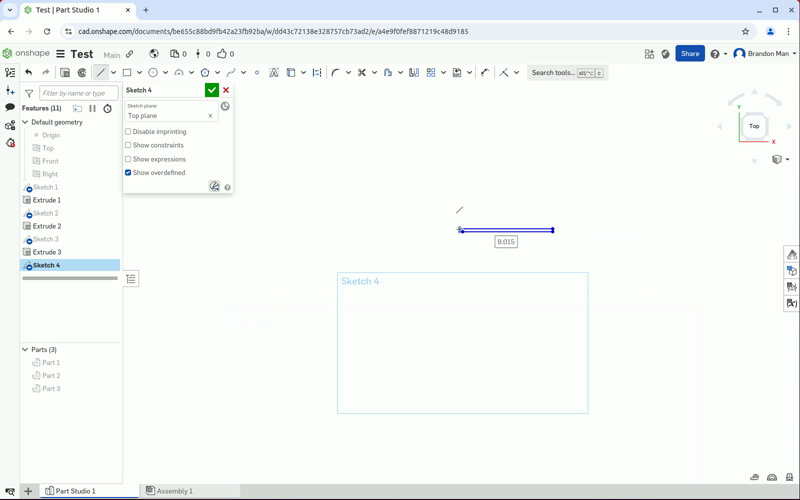
scroll(-6)
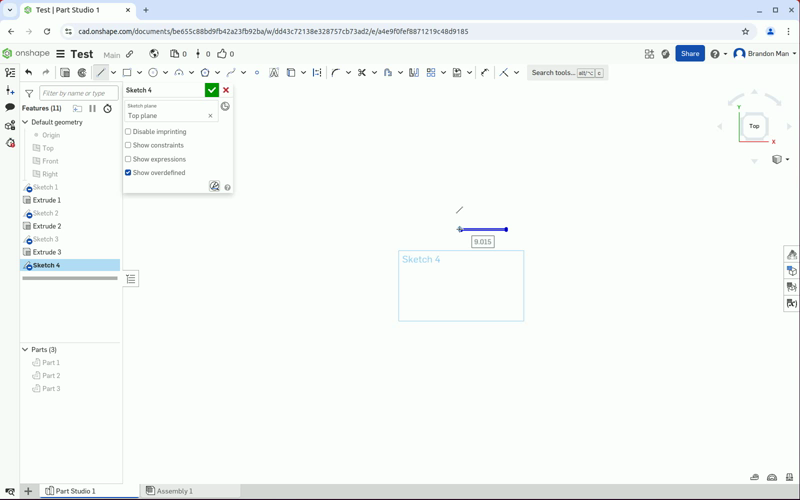
key_up(shift)
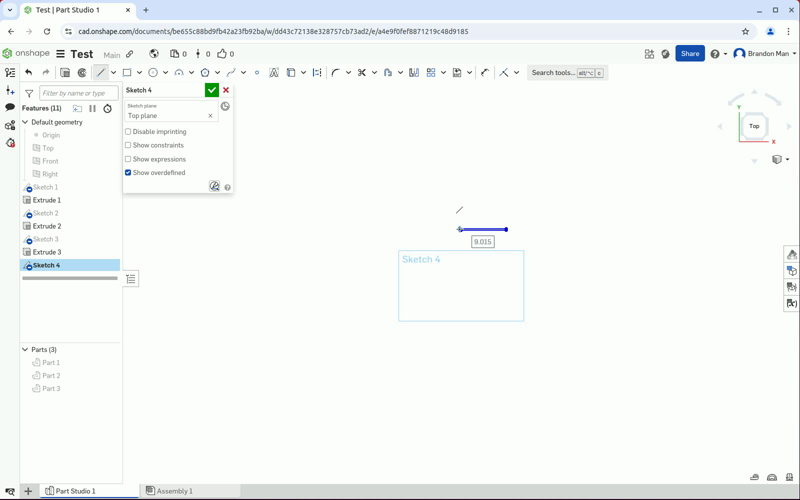
mouse_move(489, 228)
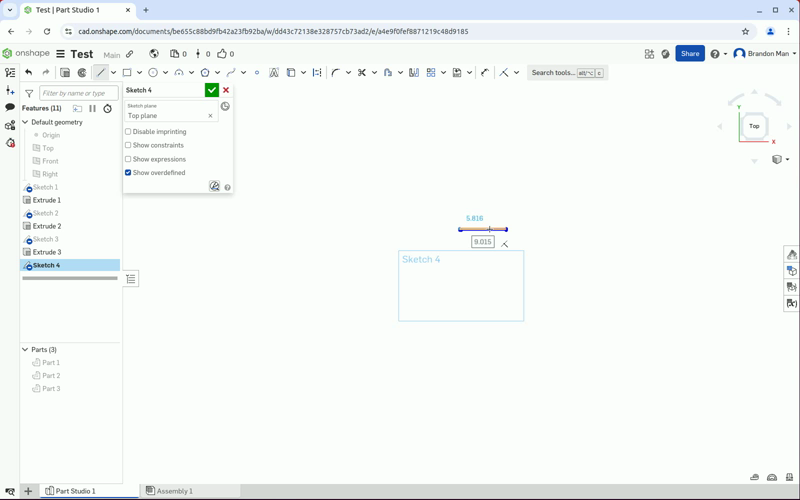
key_down(shift)
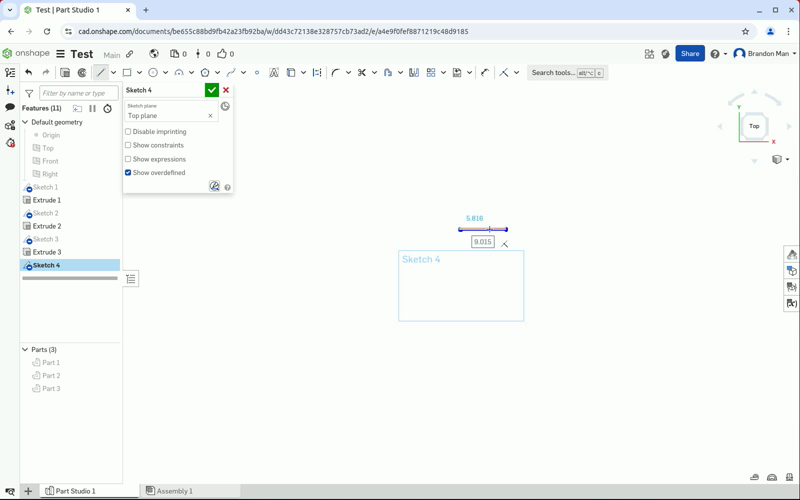
mouse_move(459, 230)
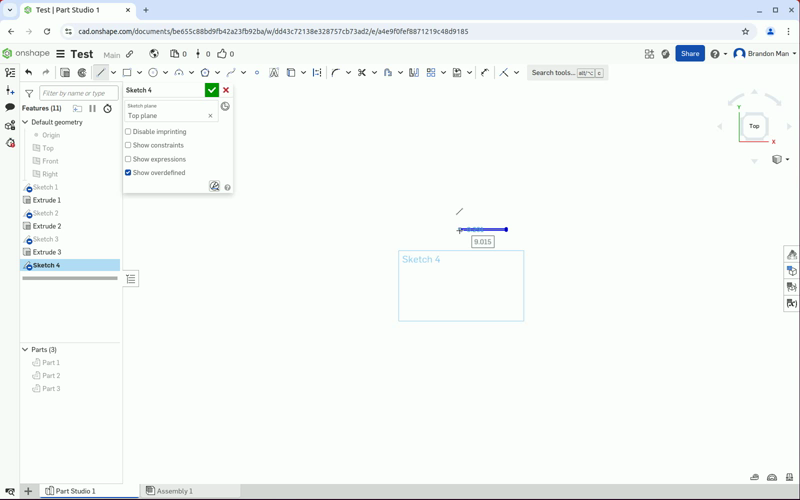
scroll(6)
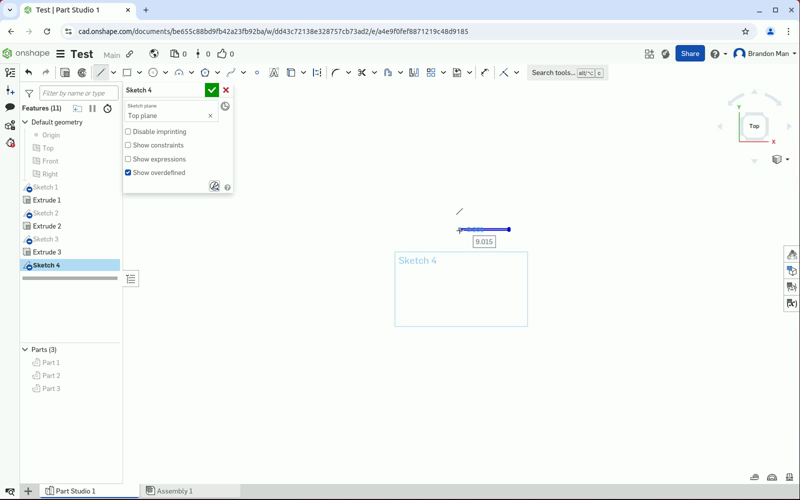
scroll(6)
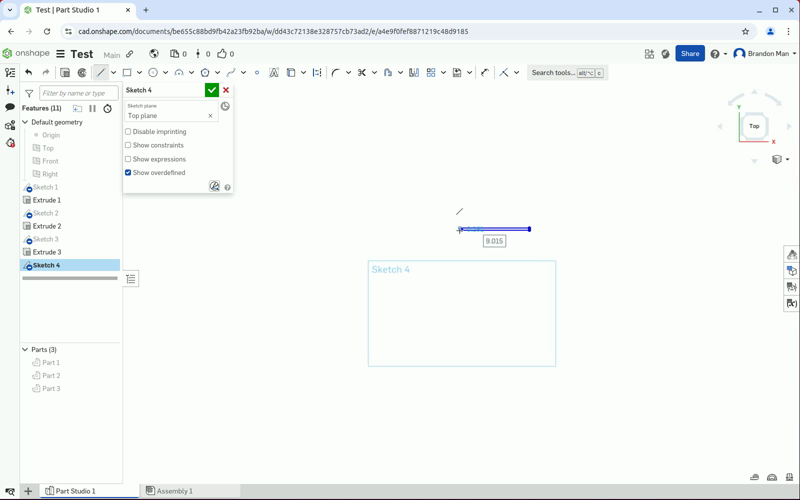
scroll(6)
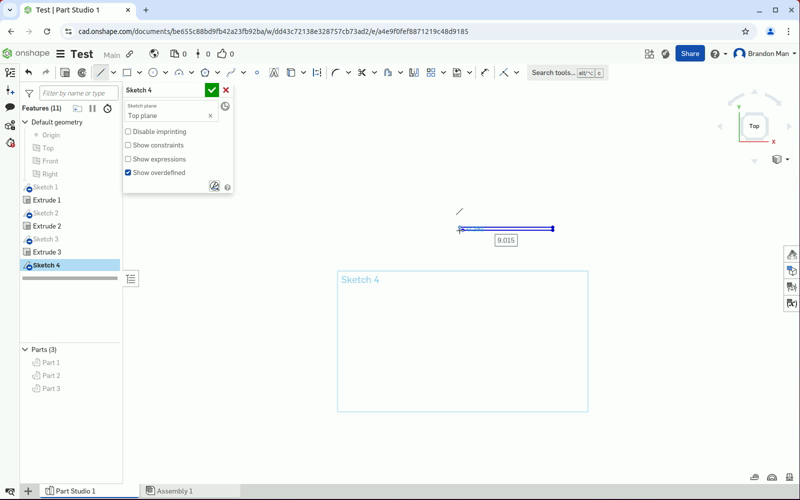
scroll(6)
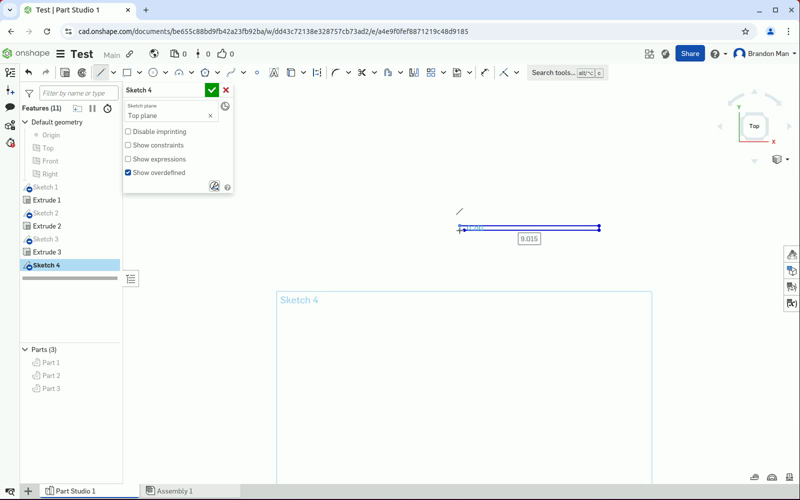
scroll(6)
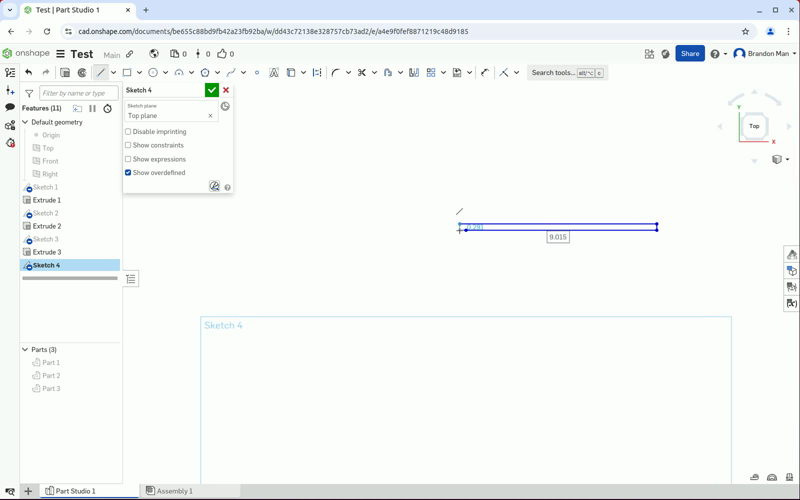
scroll(6)
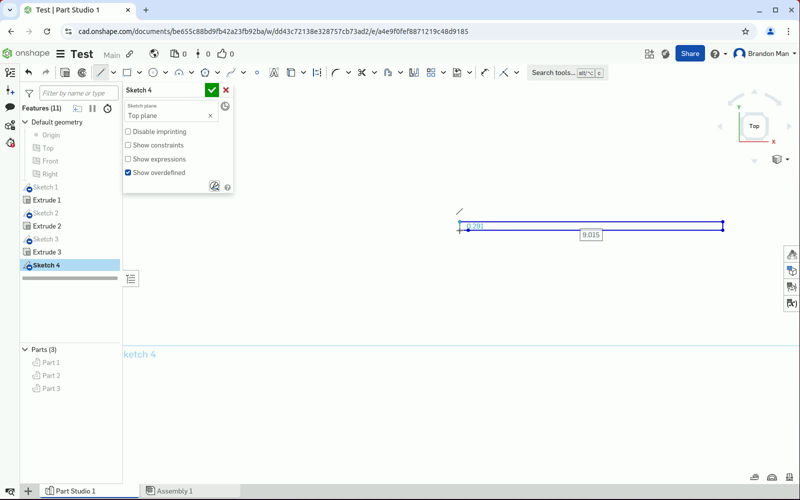
scroll(6)
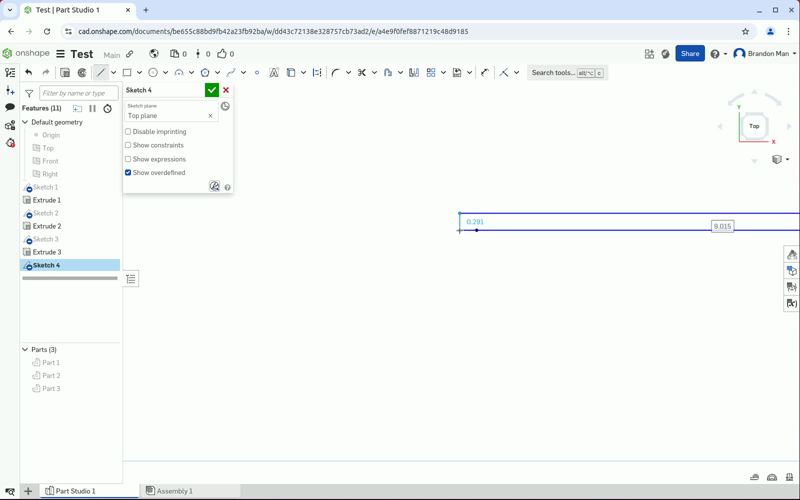
key_up(shift)
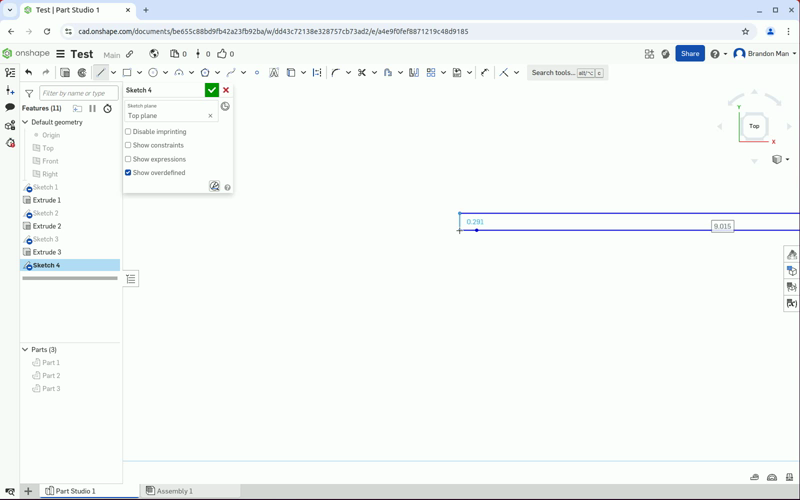
click(459, 230)
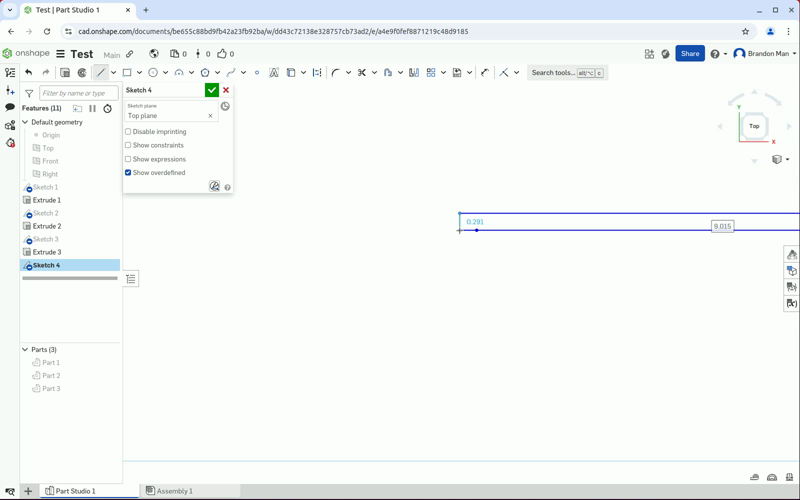
scroll(-6)
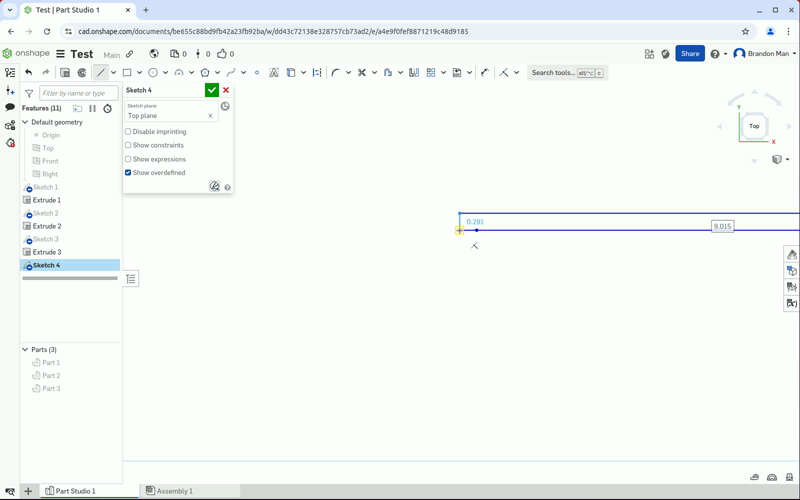
scroll(-6)
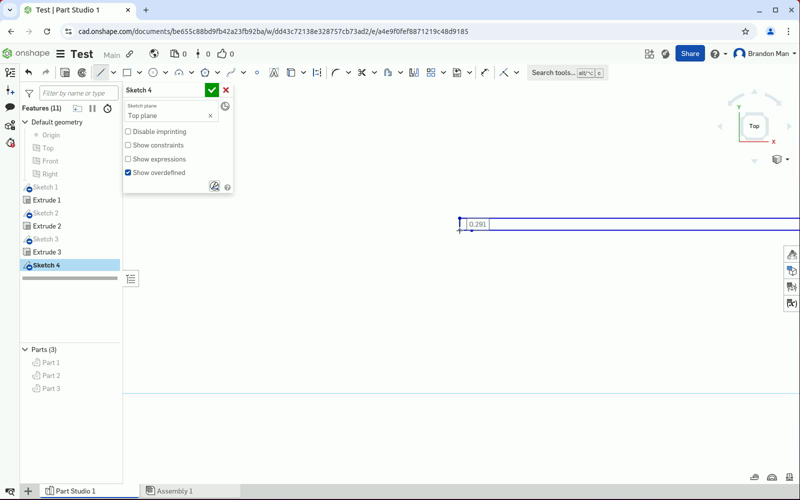
scroll(-6)
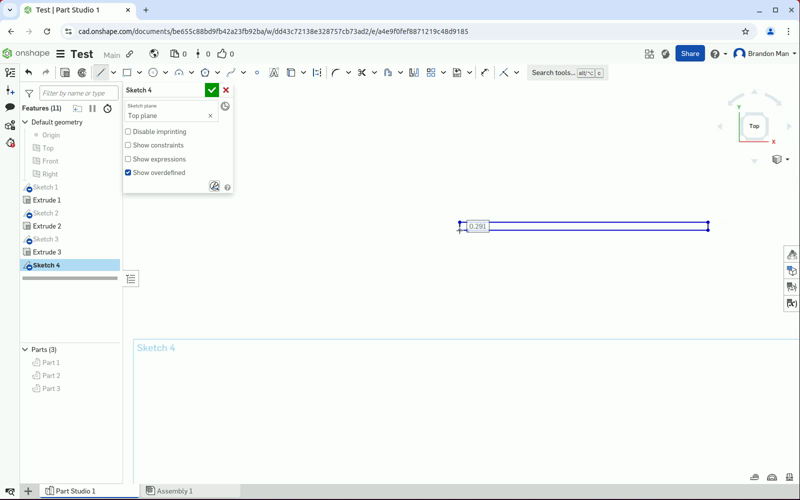
scroll(-6)
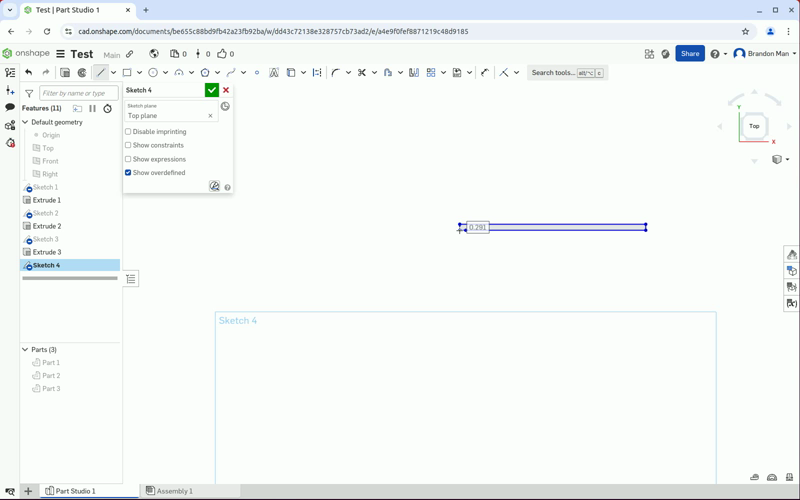
scroll(-6)
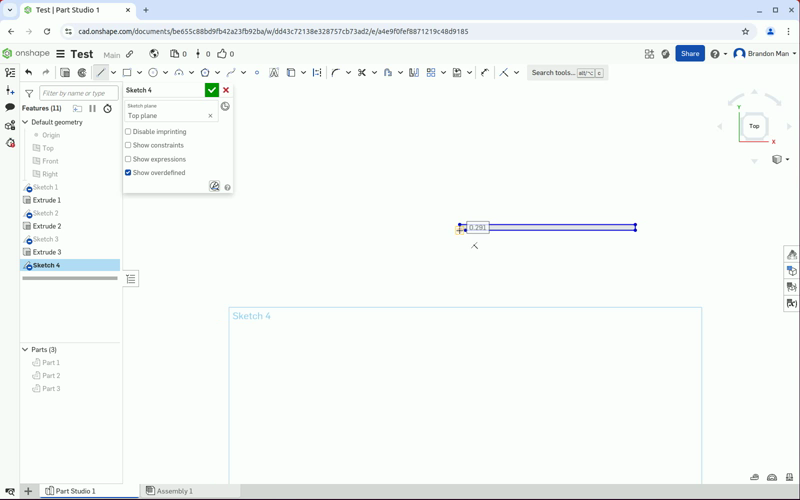
scroll(-6)
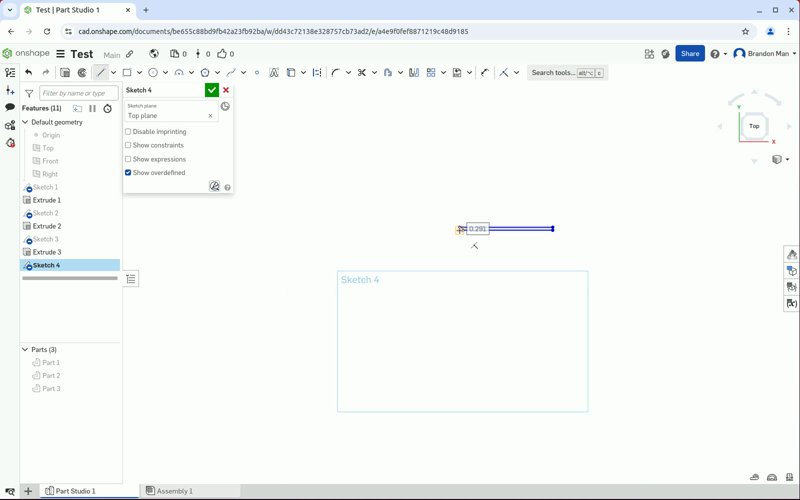
scroll(-6)
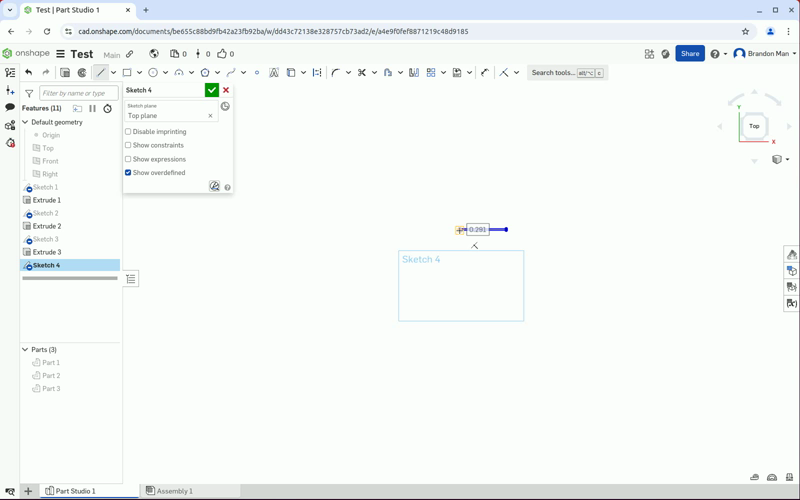
key(esc)
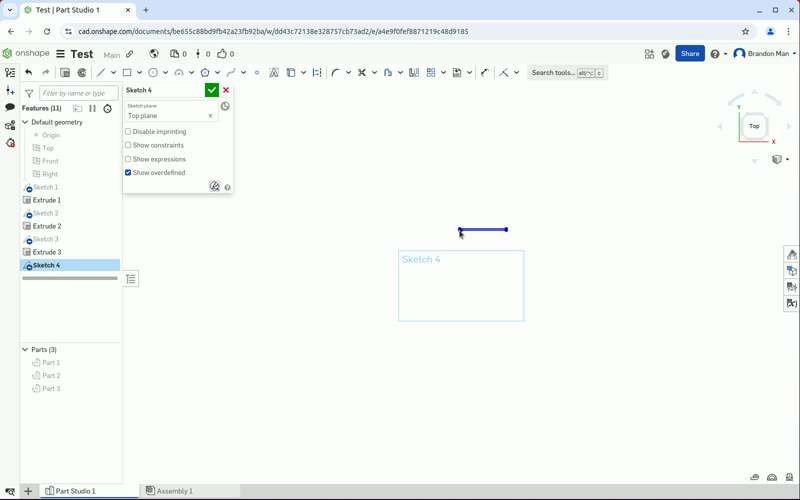
mouse_move(489, 229)
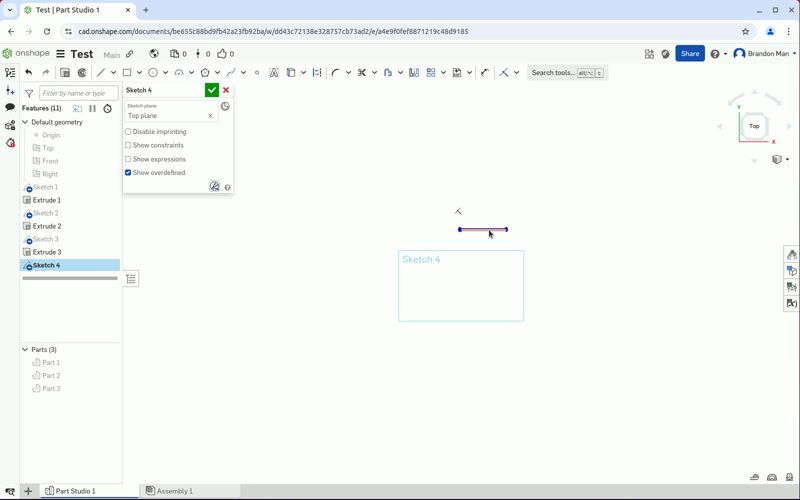
scroll(6)
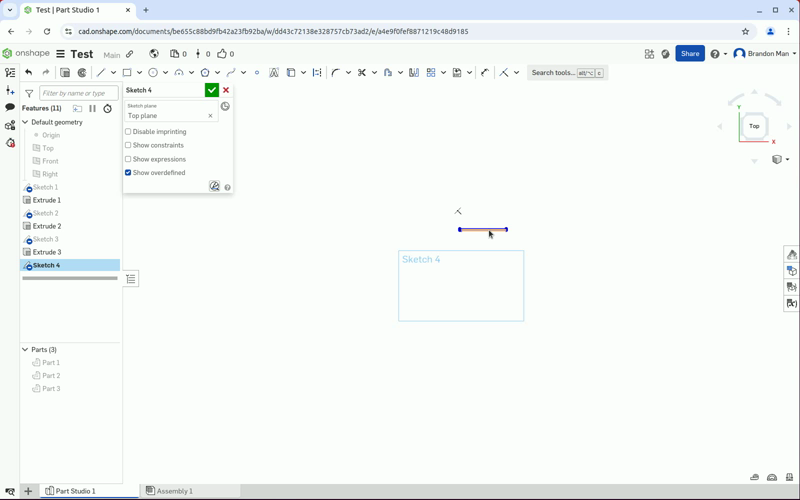
scroll(6)
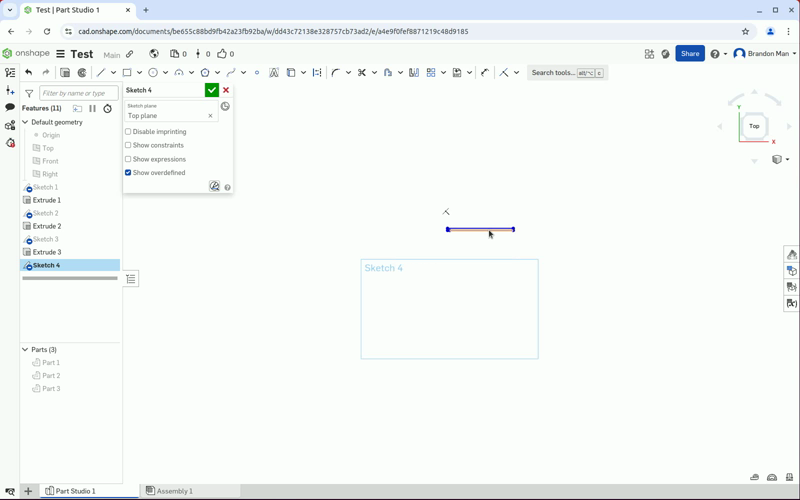
scroll(6)
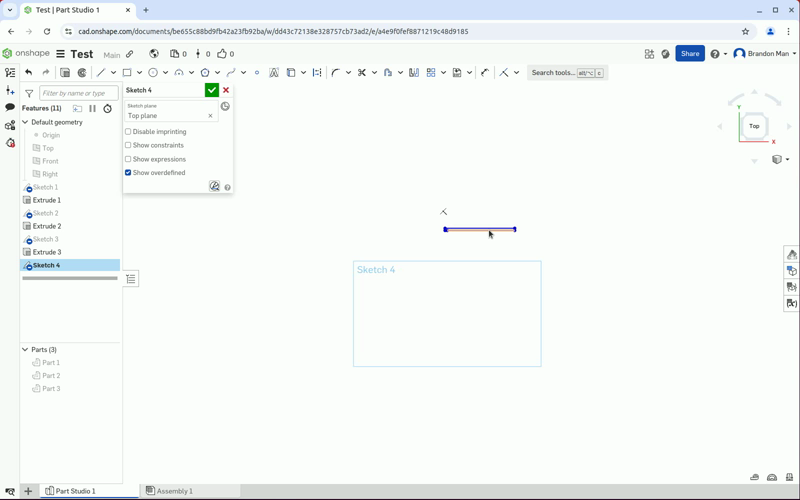
scroll(6)
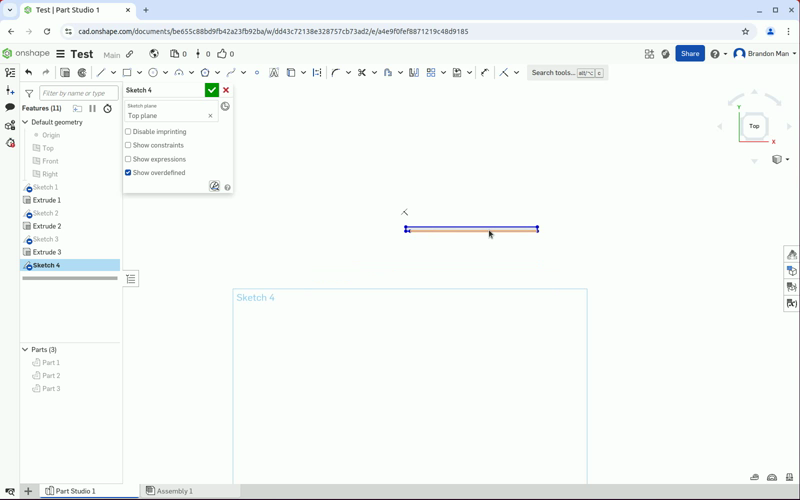
scroll(6)
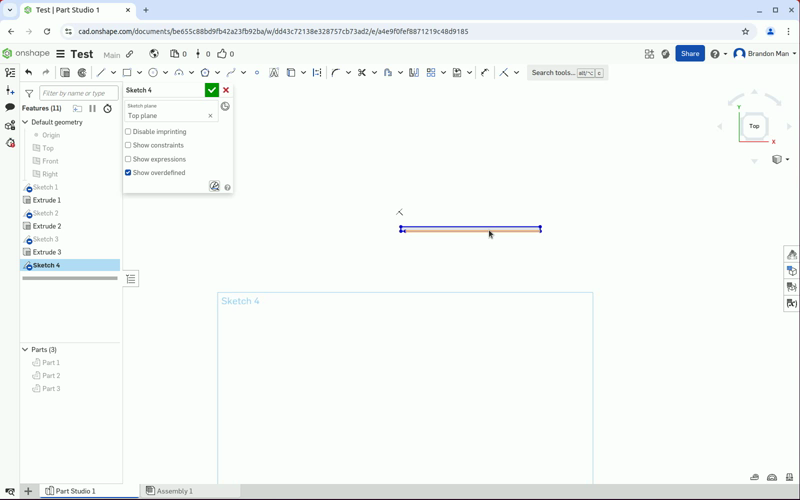
scroll(6)
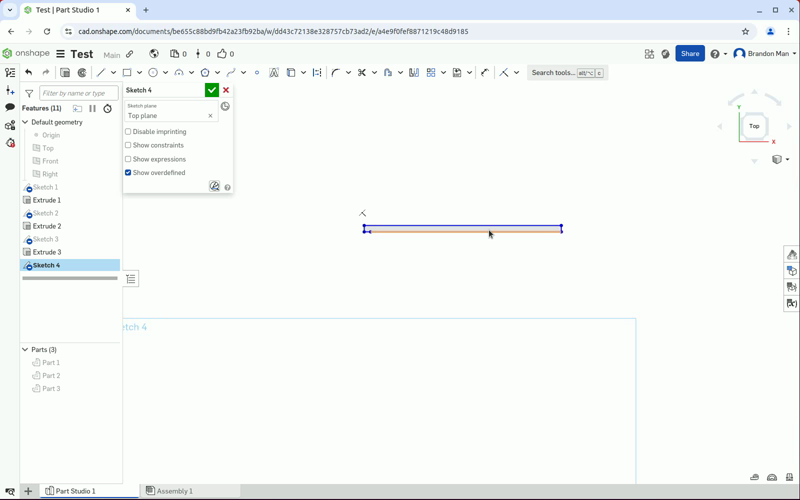
scroll(6)
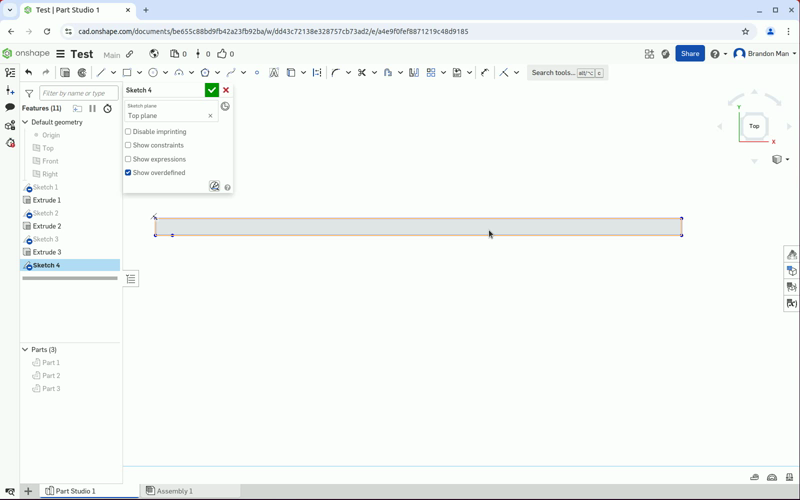
click(489, 229)
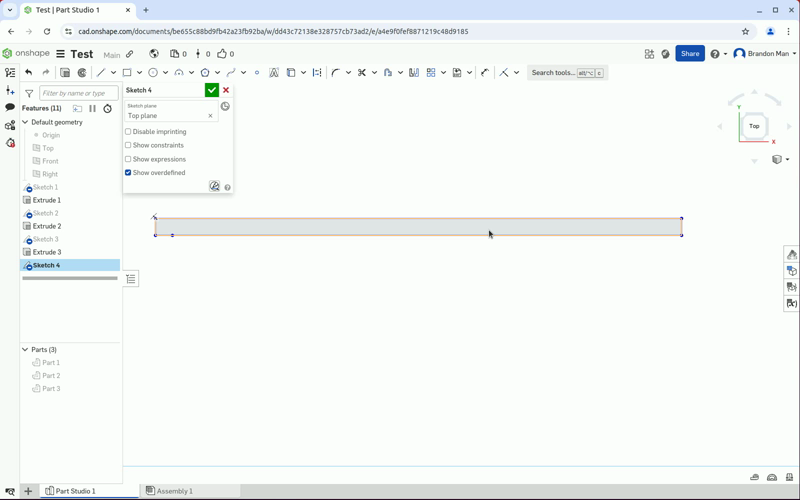
scroll(-6)
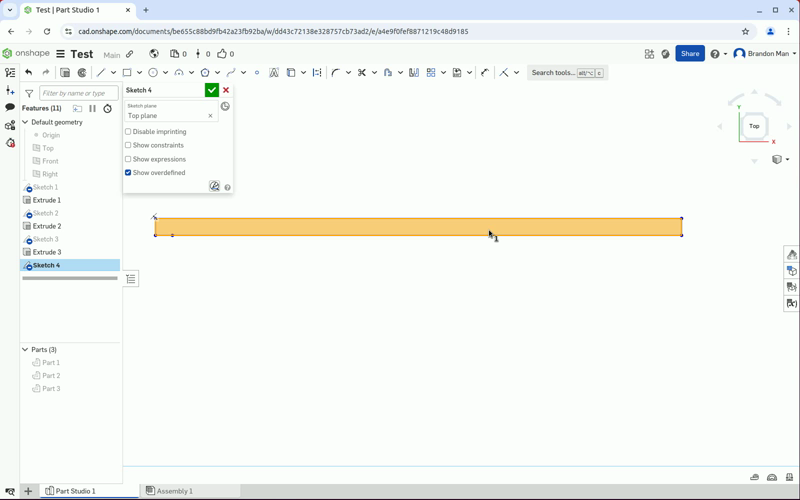
scroll(-6)
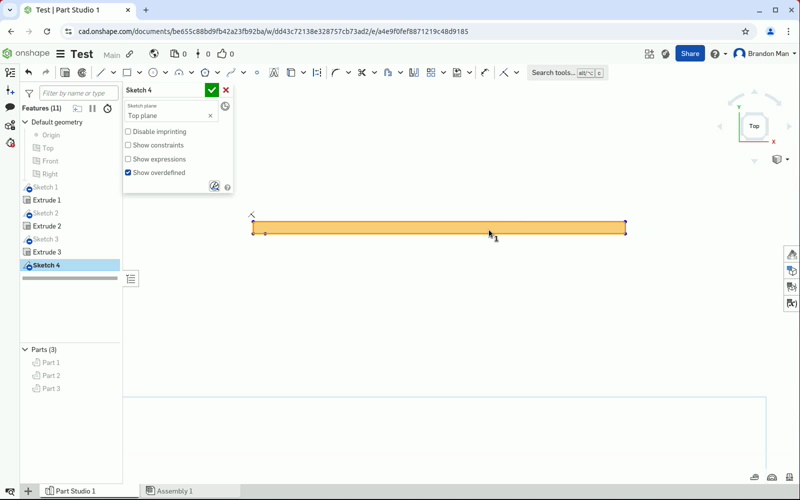
scroll(-6)
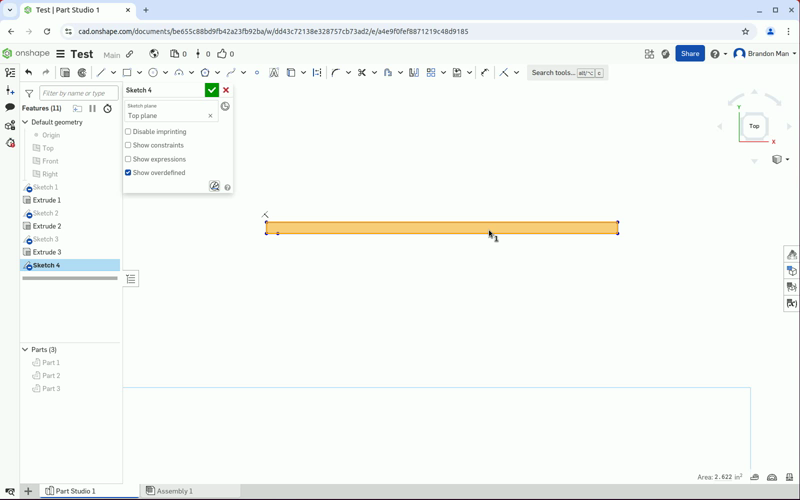
scroll(-6)
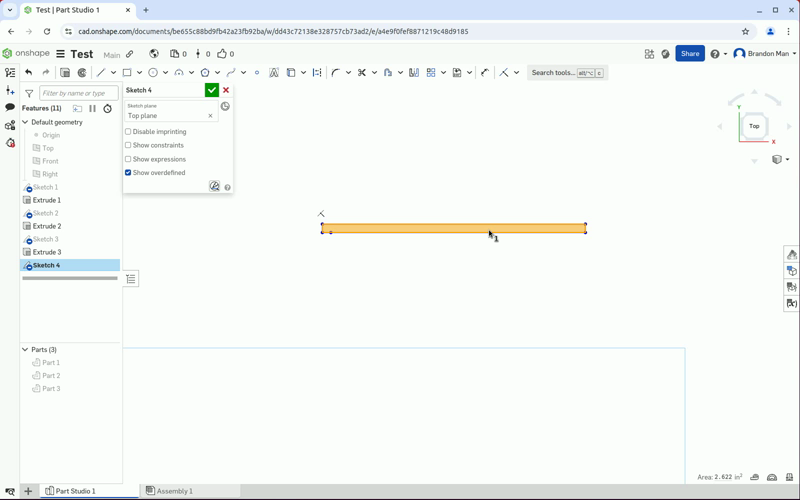
scroll(-6)
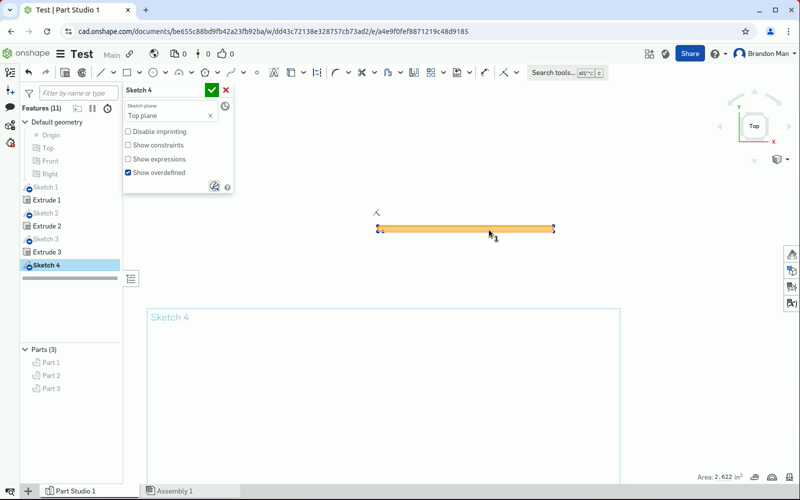
scroll(-6)
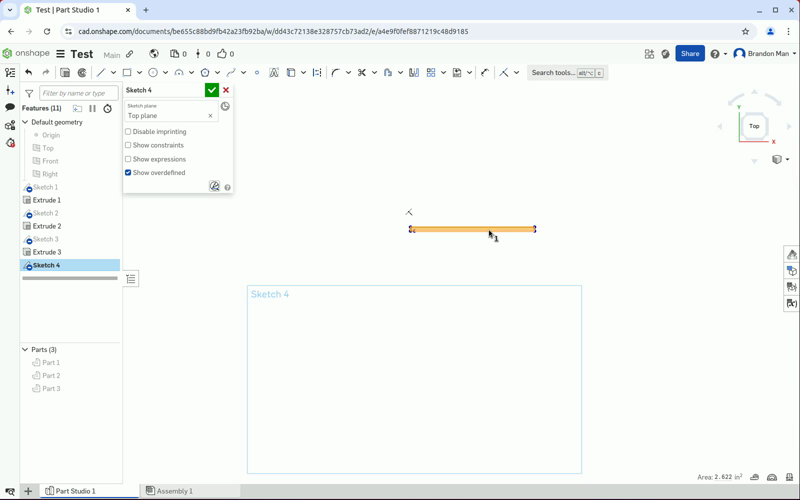
scroll(-6)
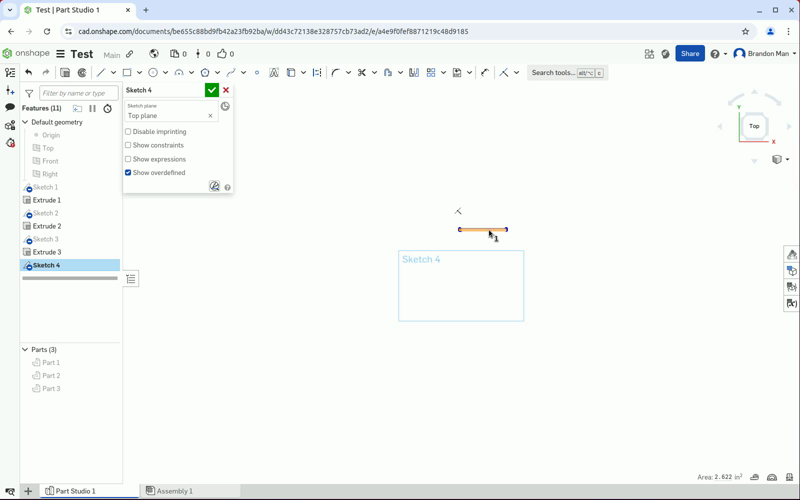
mouse_move(73, 352)
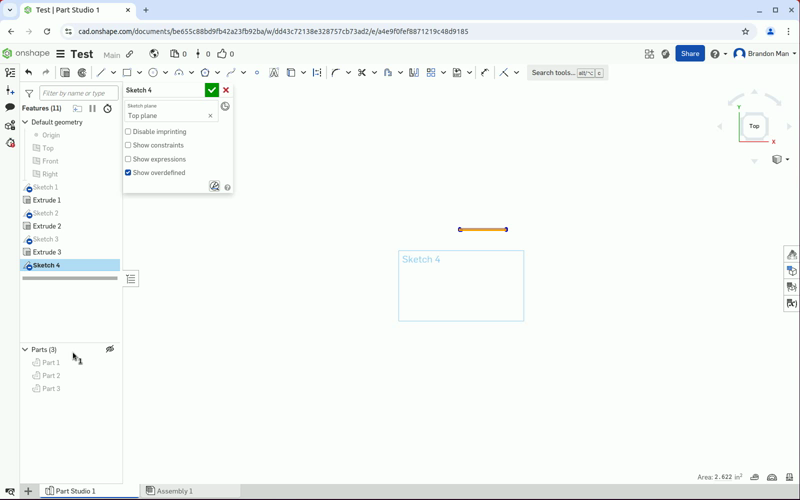
key(shift+y)
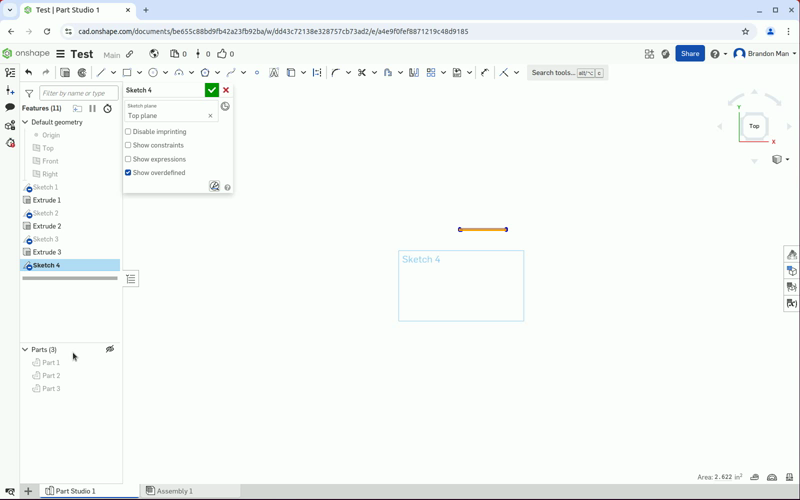
key(shift+e)
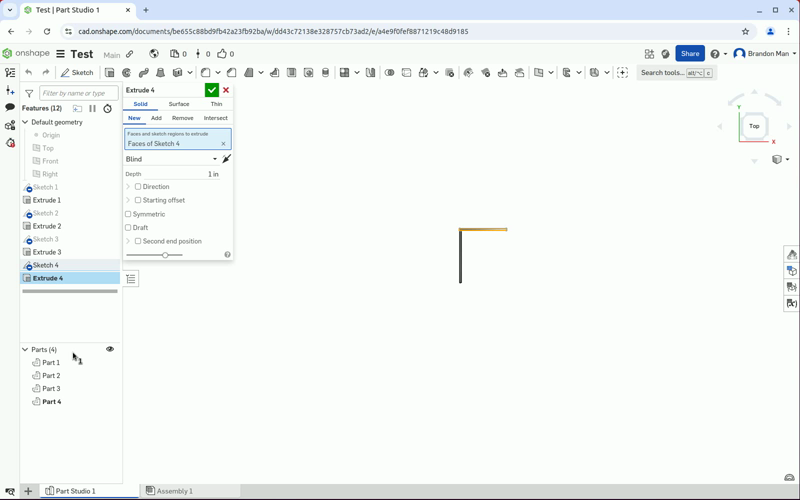
mouse_move(143, 106)
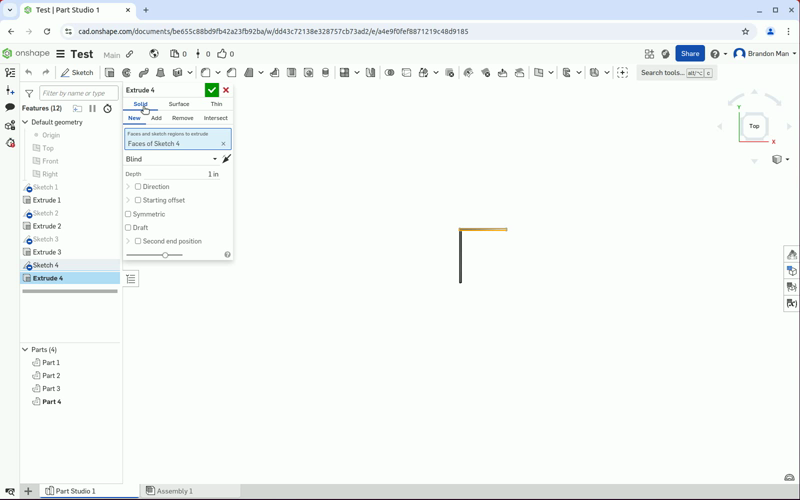
click(143, 106)
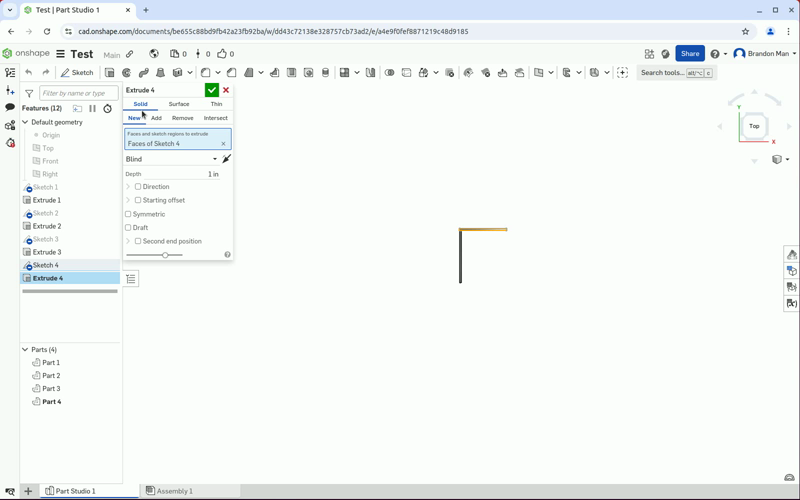
mouse_move(137, 120)
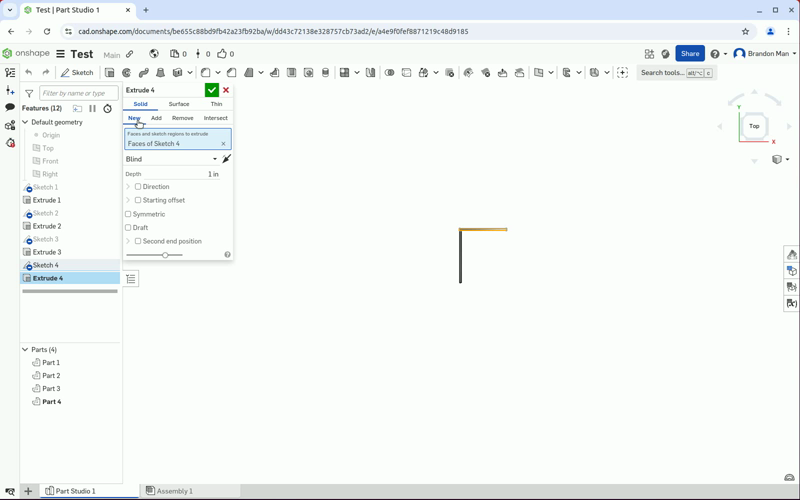
click(137, 120)
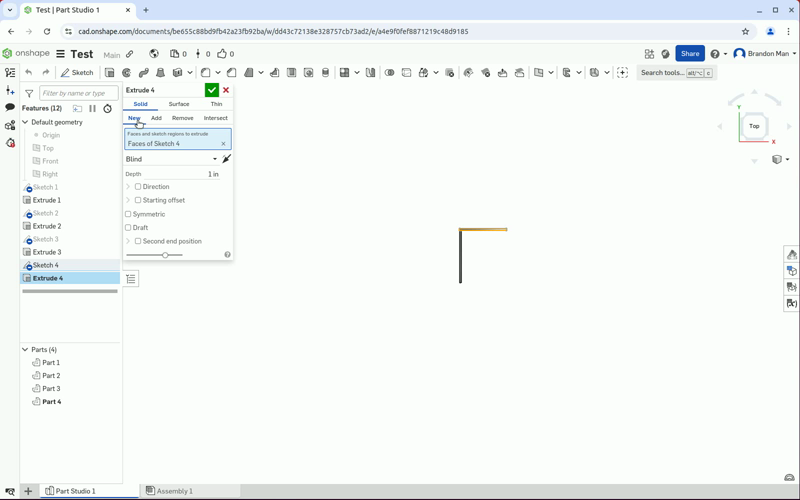
key(tab, 4)
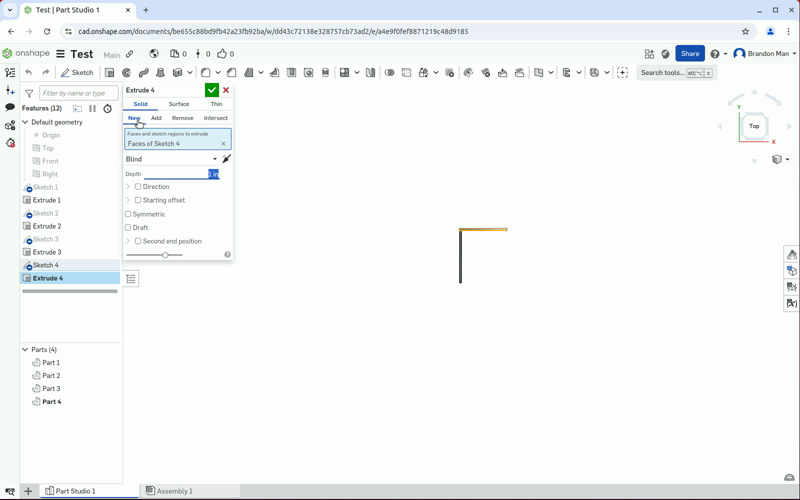
text(-0.241)
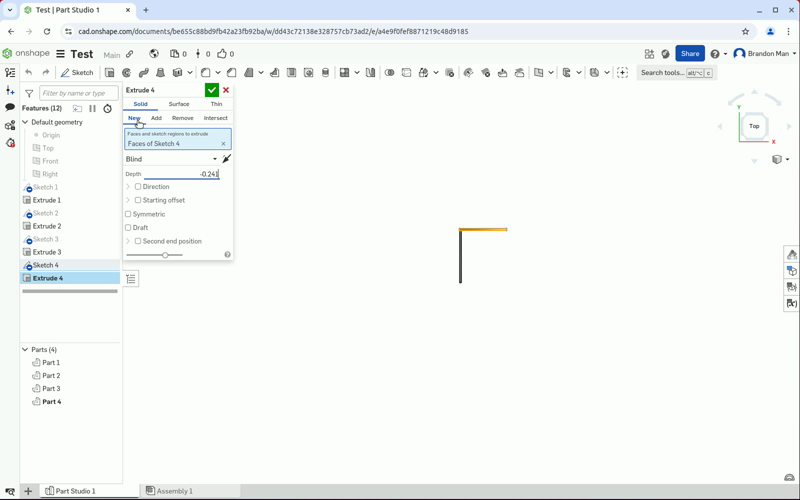
key(enter)
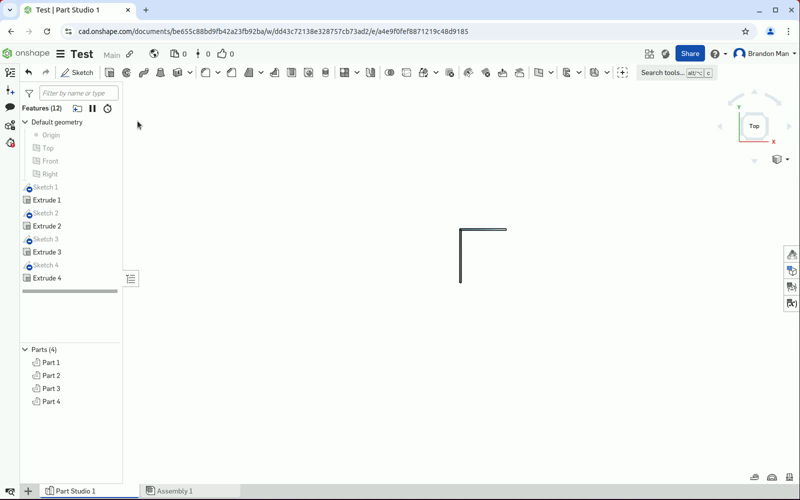
key(shift+h)
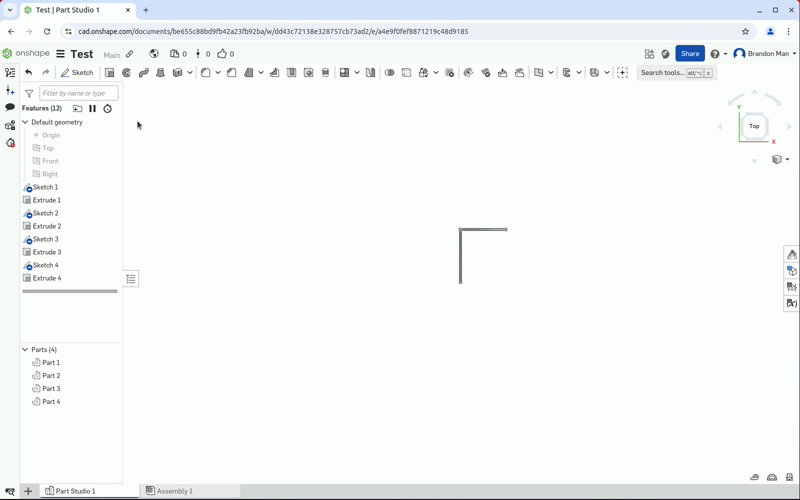
key(shift+h)
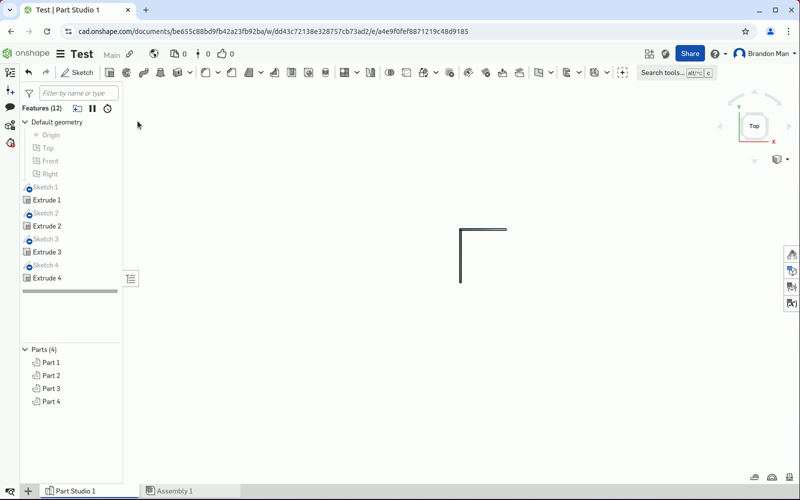
mouse_move(73, 189)
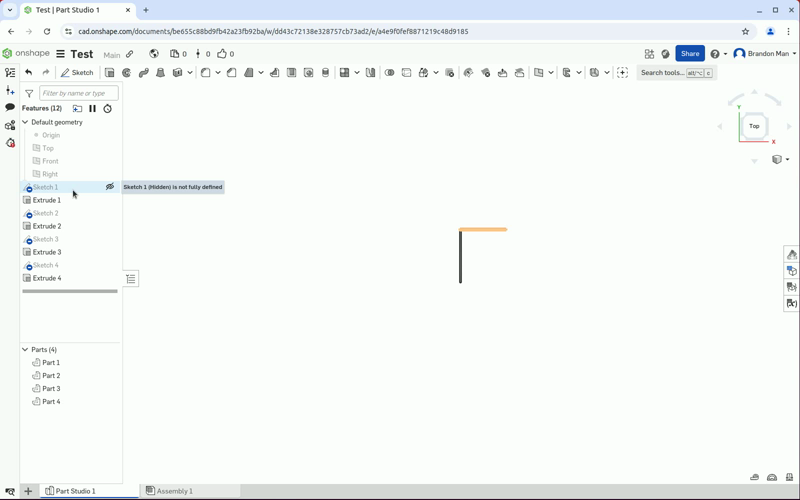
click(73, 189)
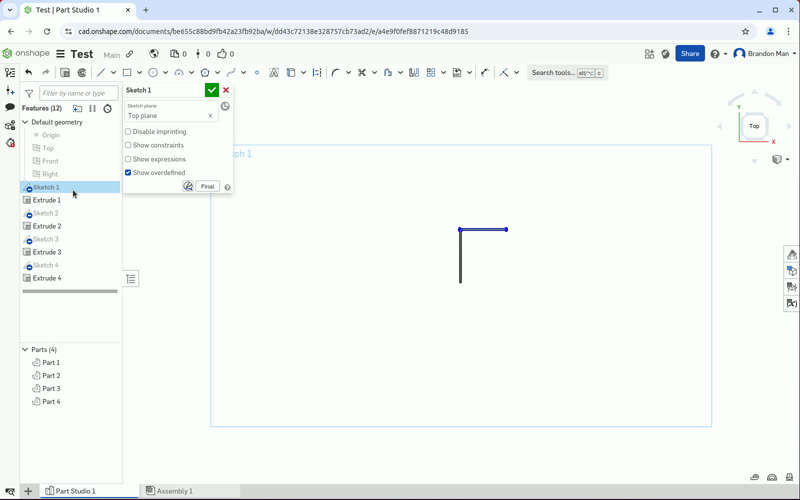
mouse_move(229, 92)
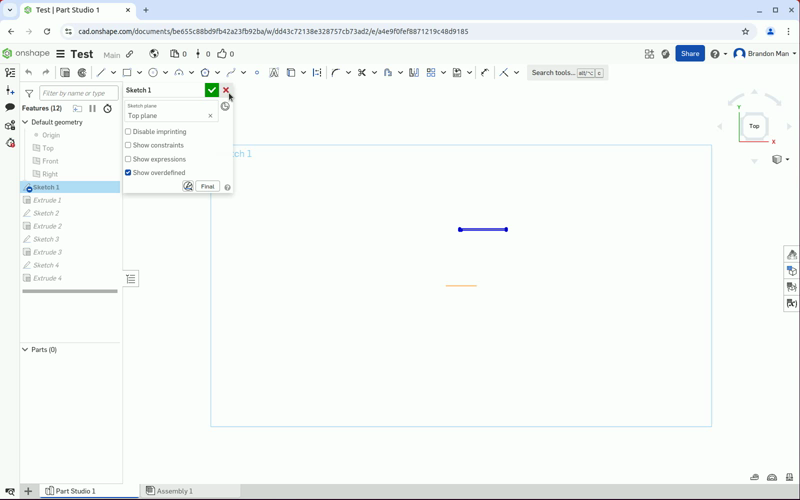
click(229, 92)
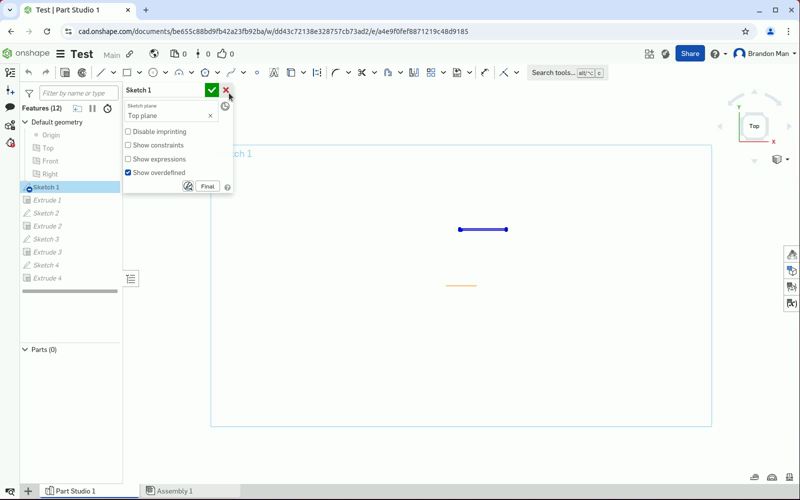
key(shift+s)
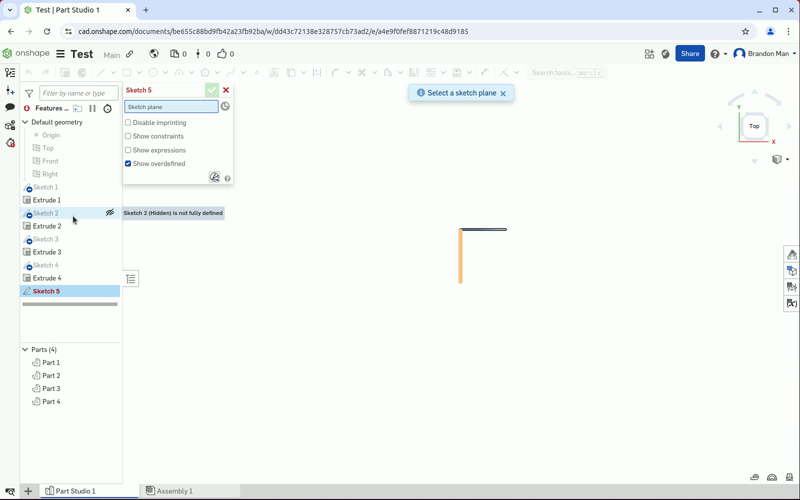
scroll(3)
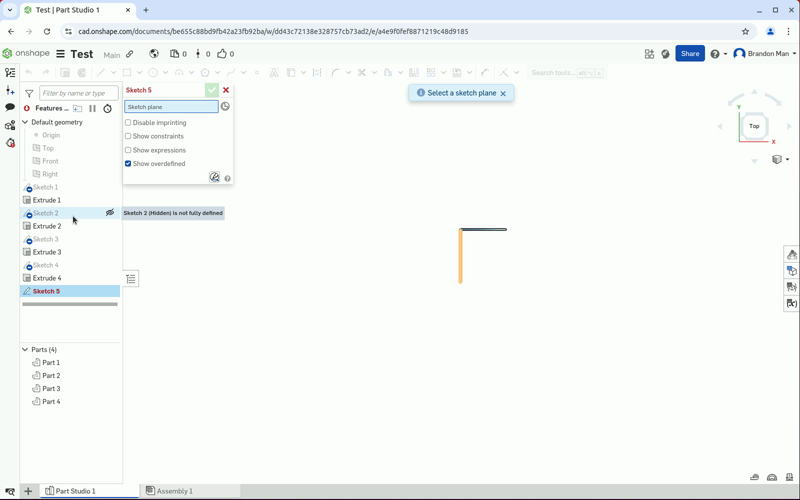
mouse_move(73, 150)
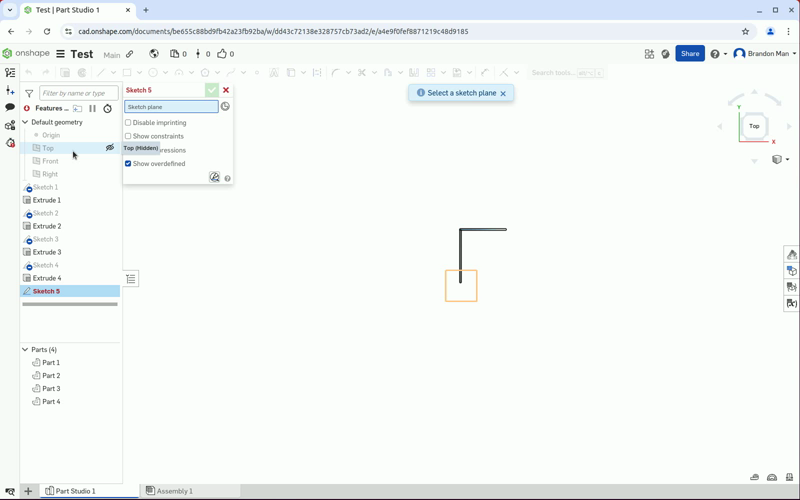
click(73, 150)
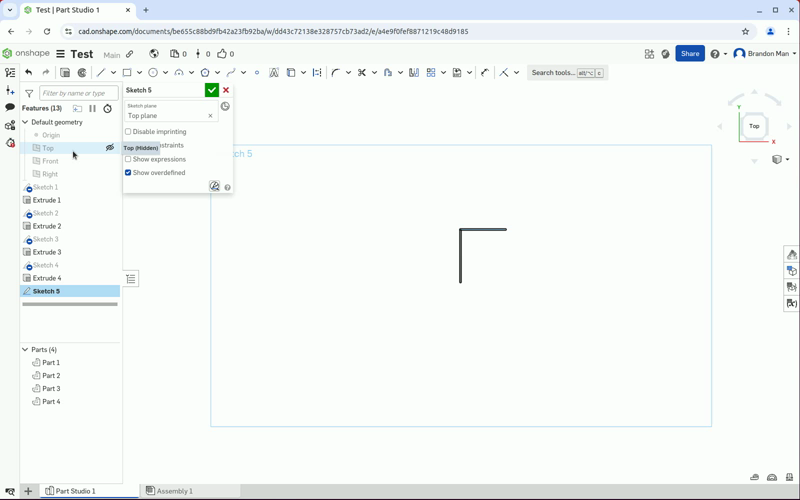
mouse_move(73, 352)
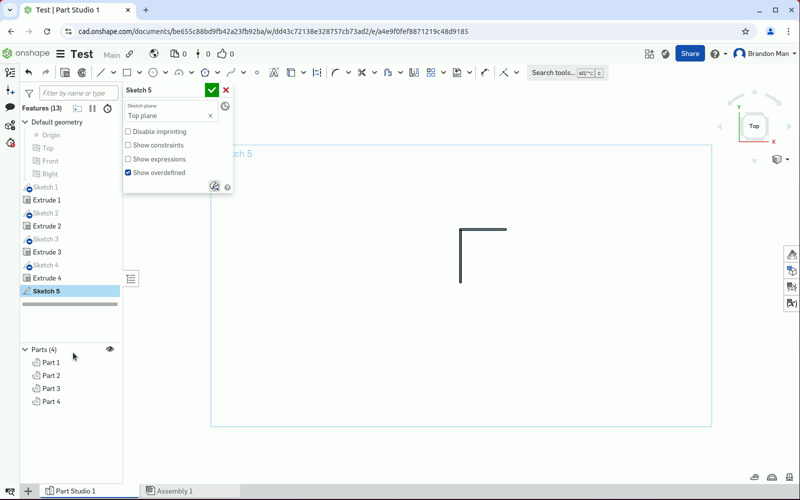
key(y)
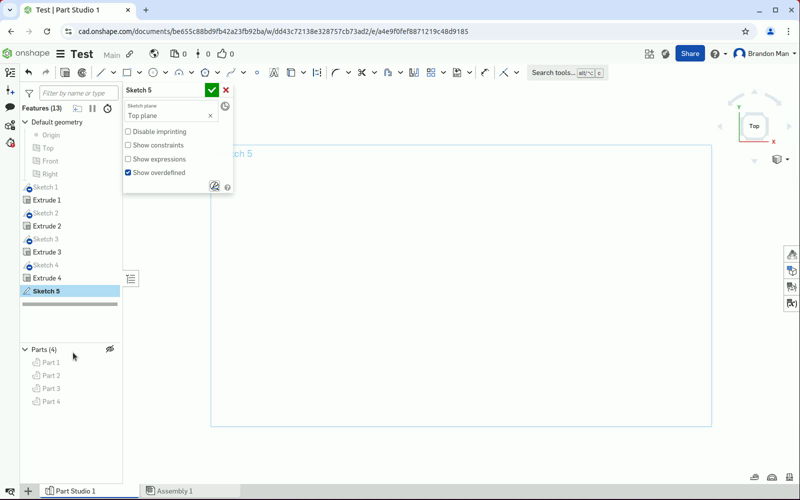
key(l)
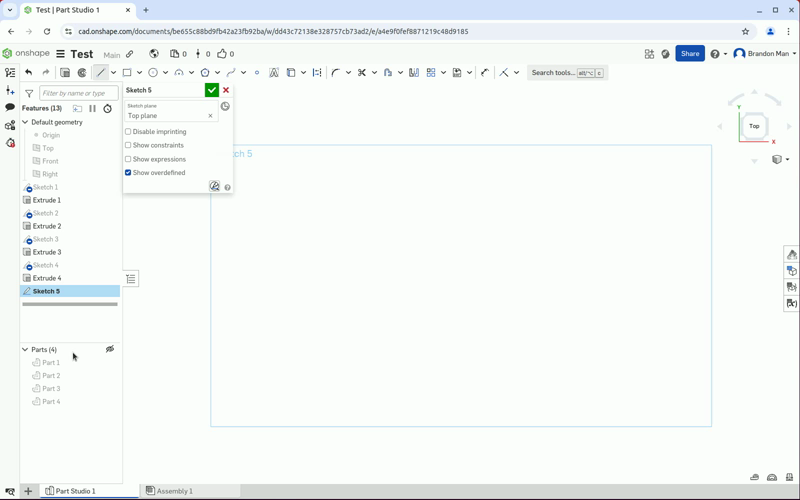
key_down(shift)
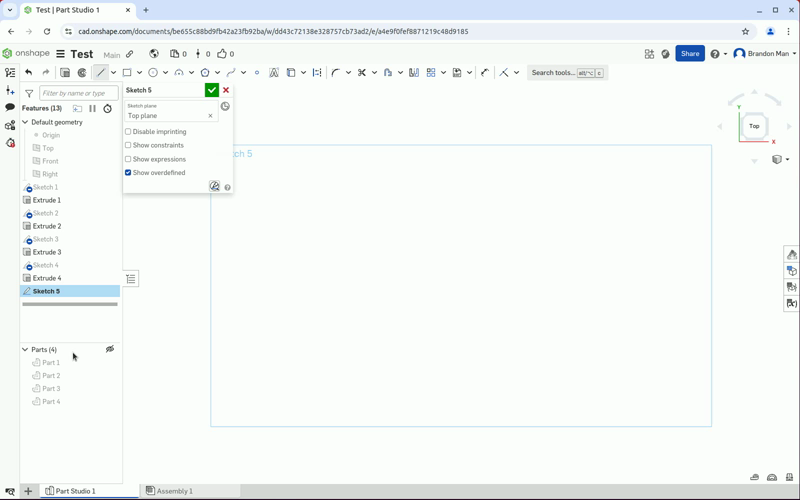
mouse_move(460, 282)
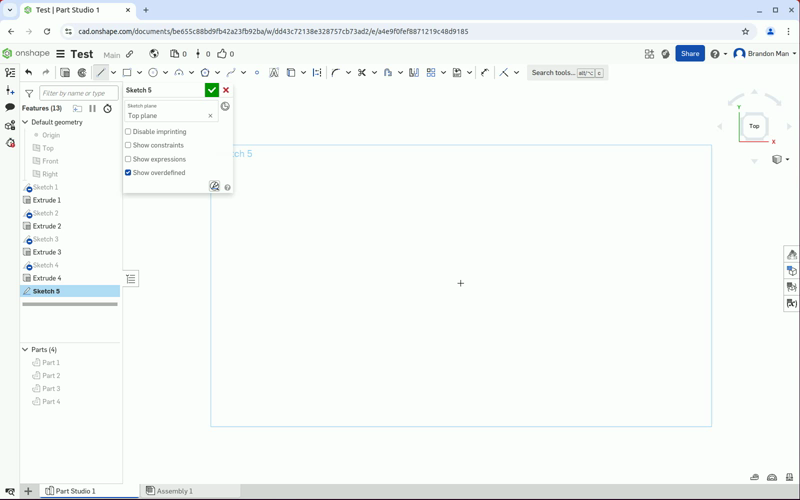
click(460, 282)
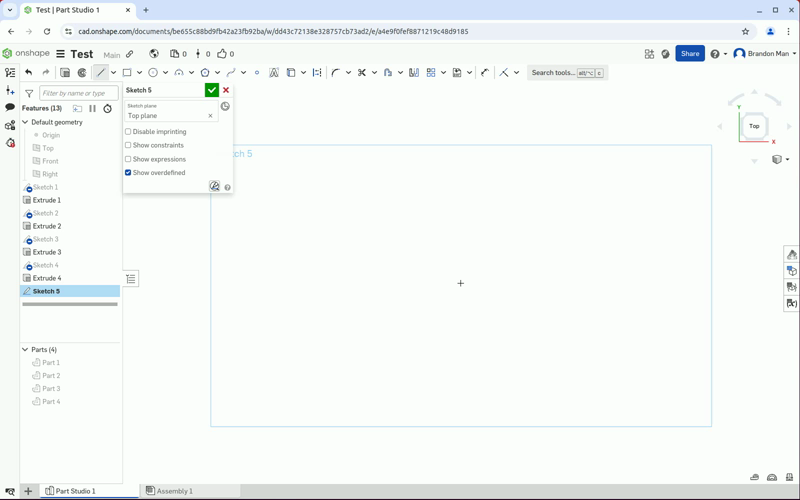
key_up(shift)
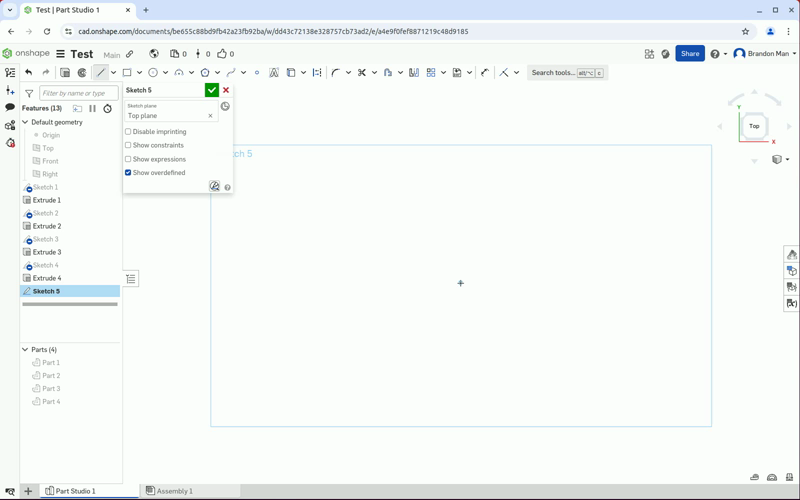
key_down(shift)
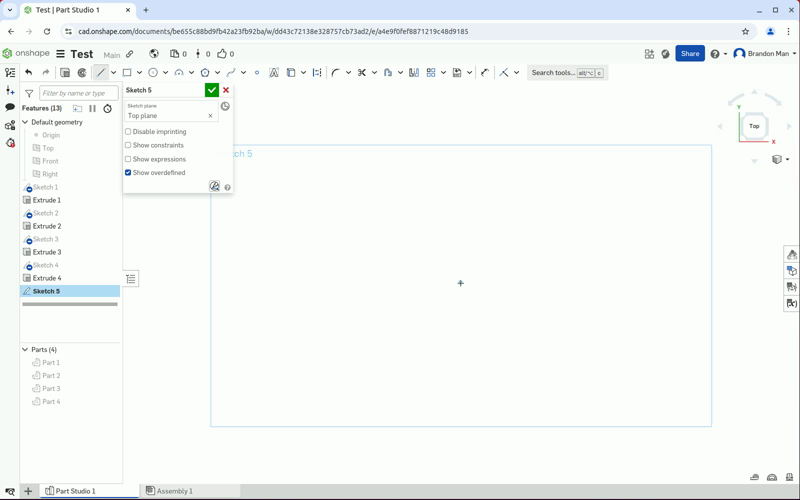
mouse_move(490, 282)
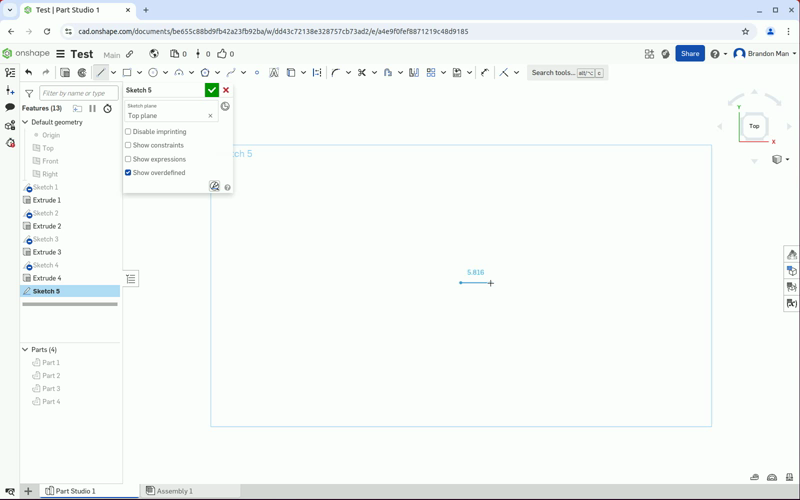
mouse_move(504, 282)
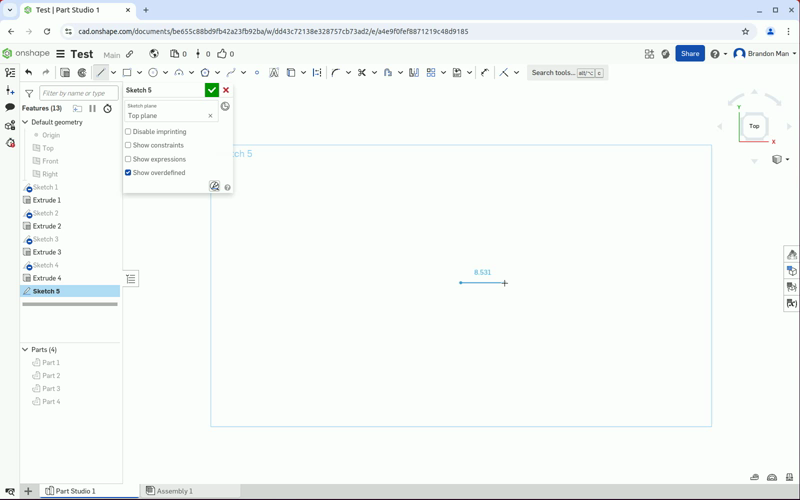
click(504, 282)
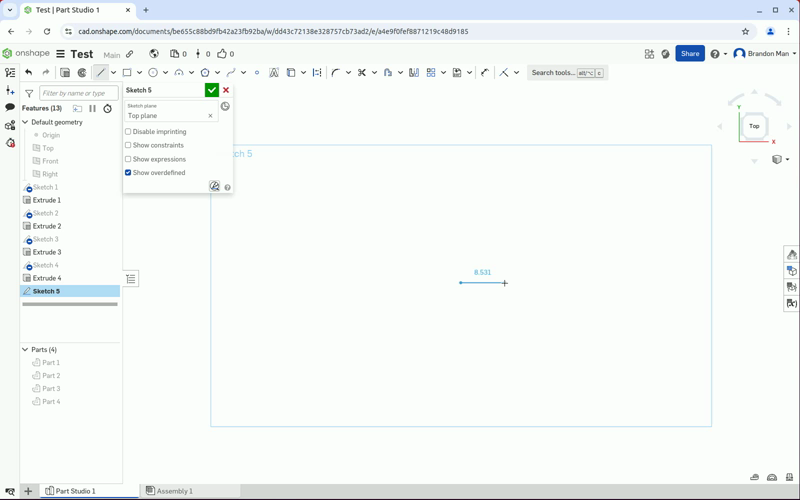
key_up(shift)
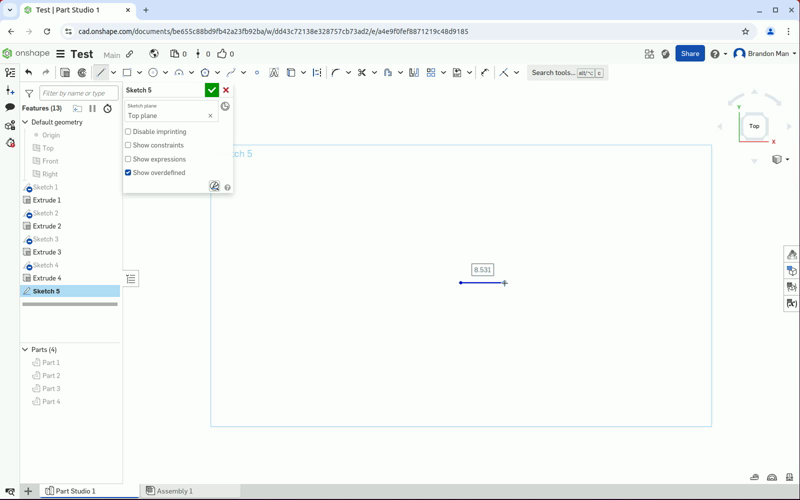
key_down(shift)
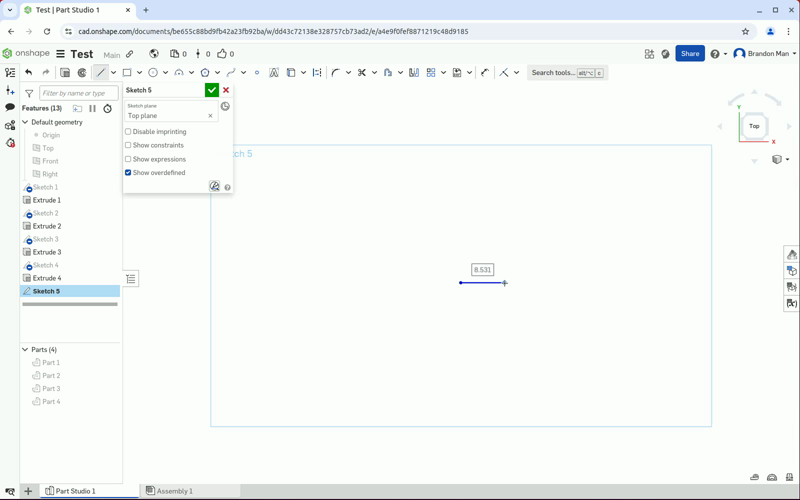
mouse_move(573, 282)
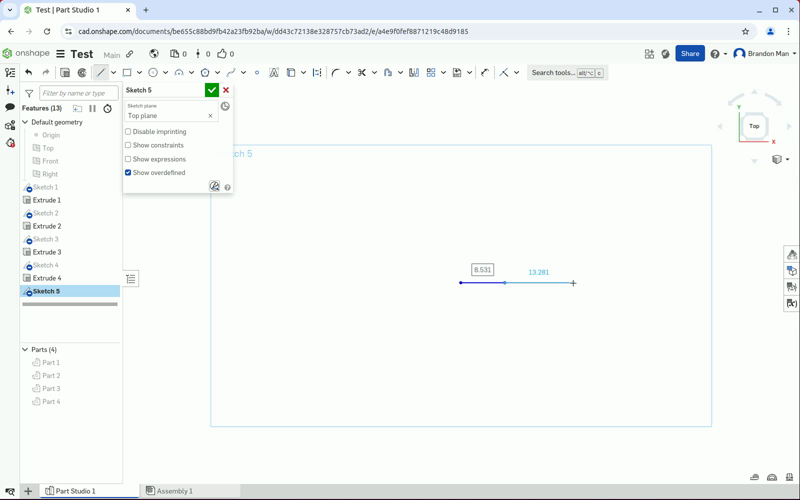
click(573, 282)
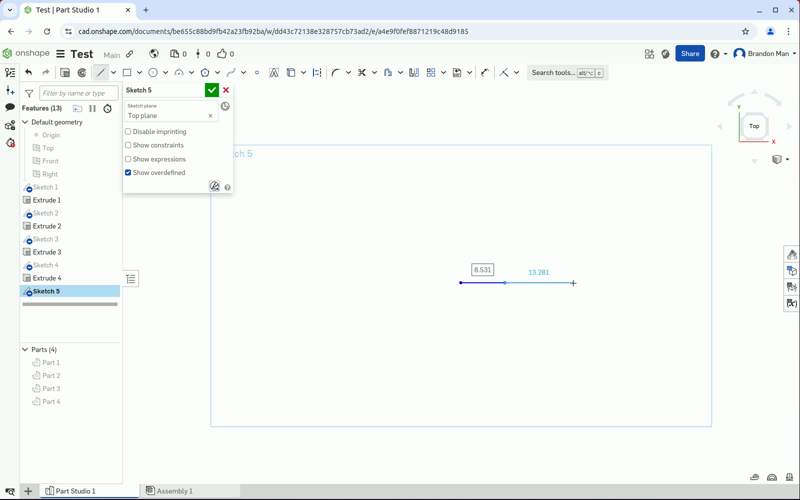
key_up(shift)
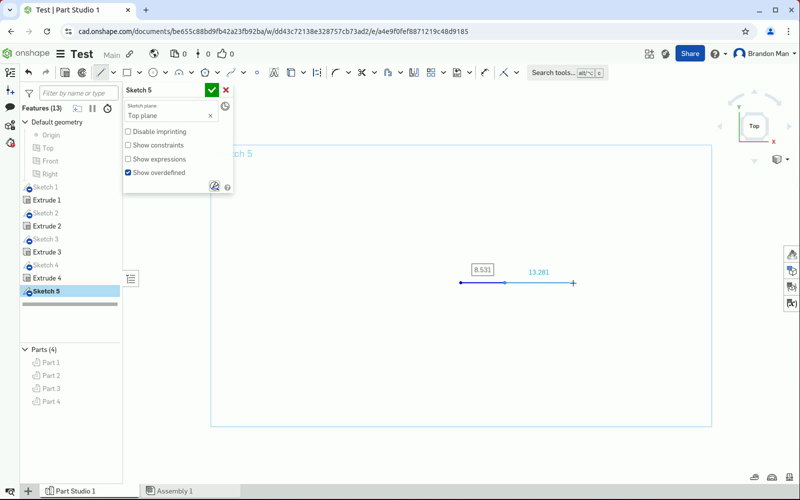
key_down(shift)
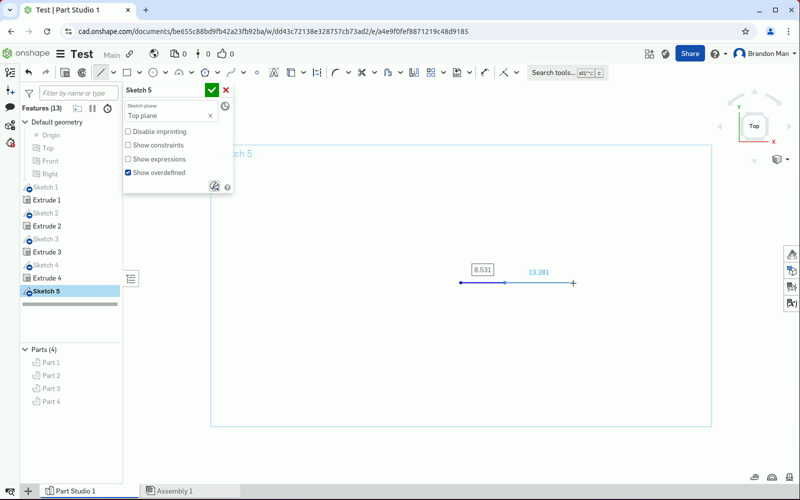
mouse_move(589, 282)
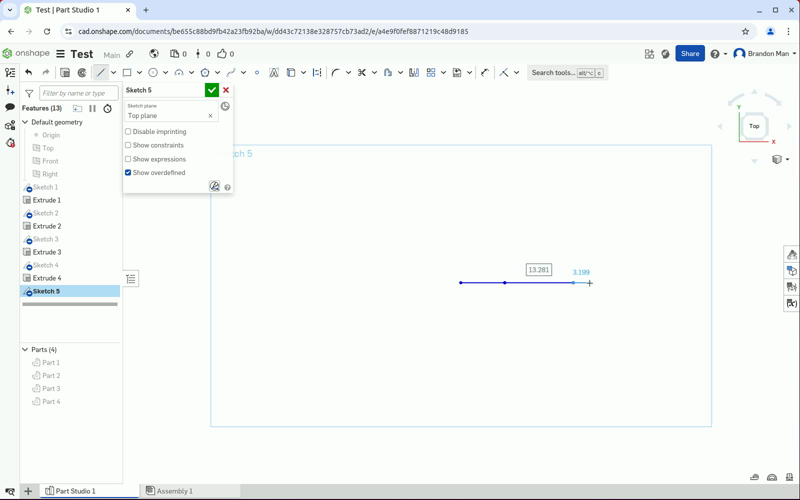
mouse_move(573, 229)
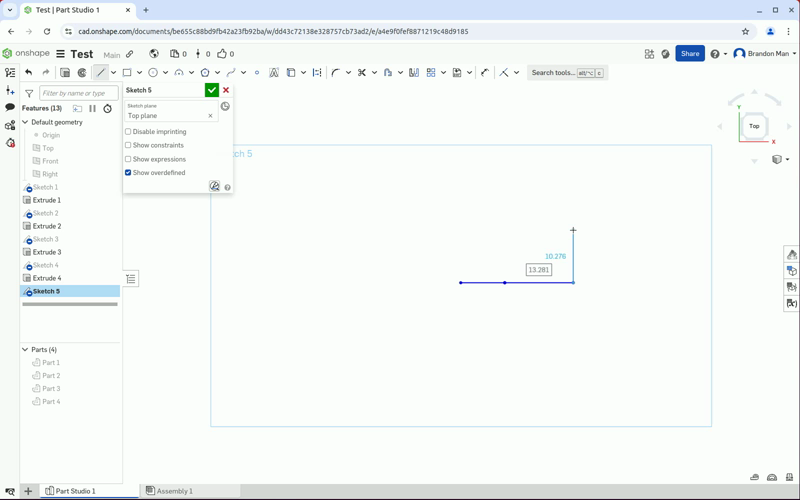
click(573, 229)
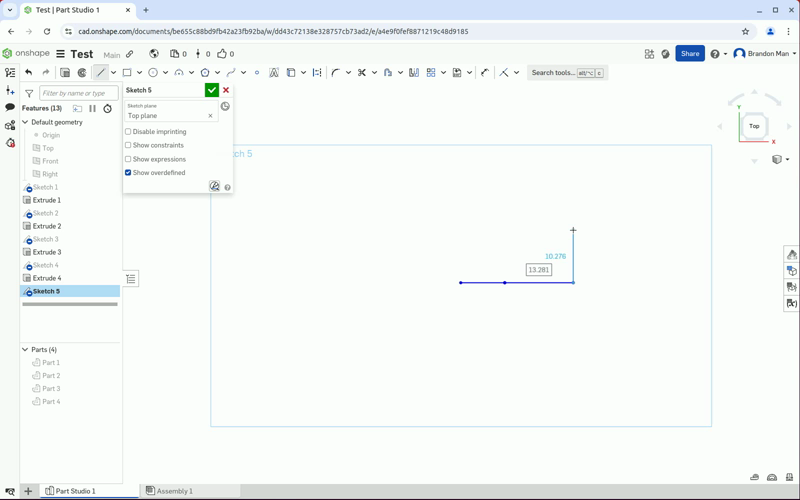
key_up(shift)
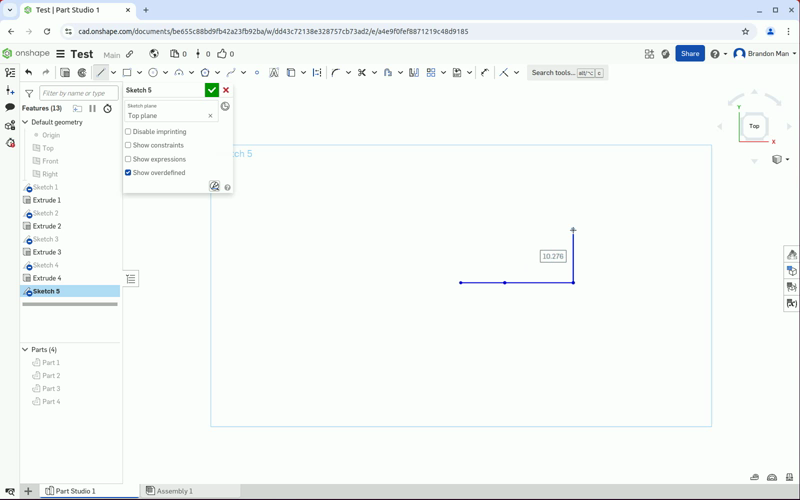
key_down(shift)
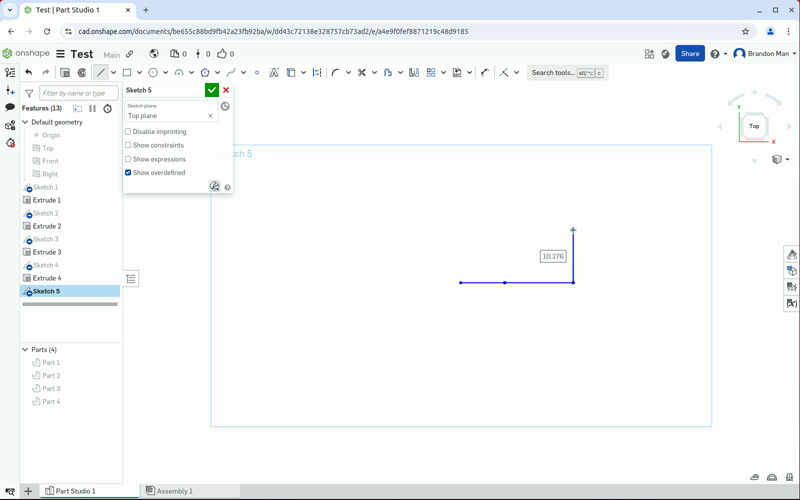
mouse_move(504, 229)
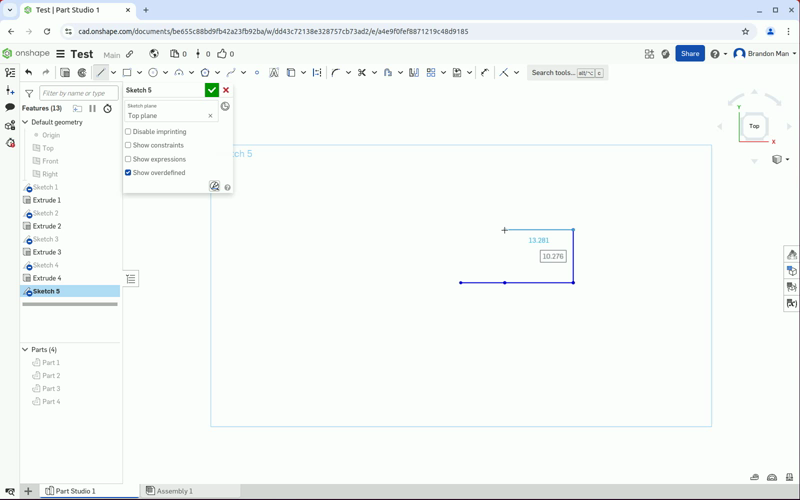
click(504, 229)
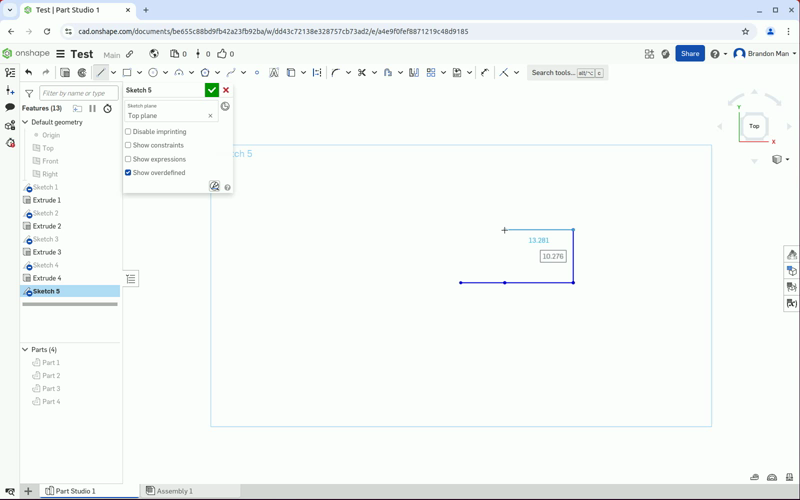
key_up(shift)
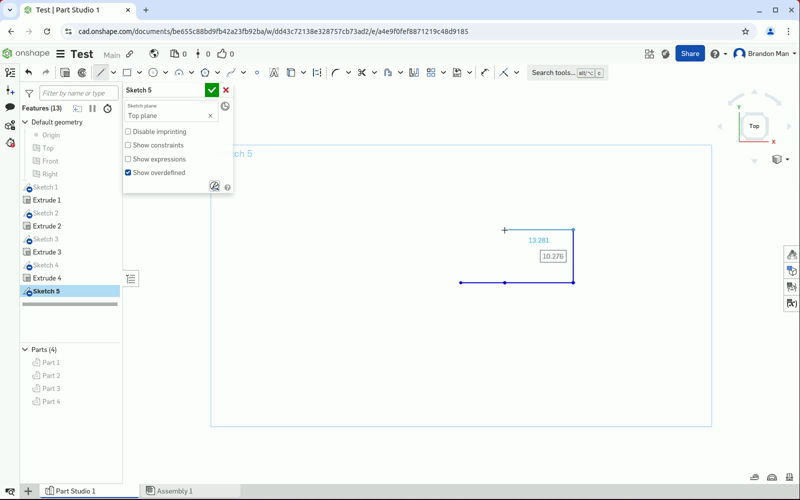
key_down(shift)
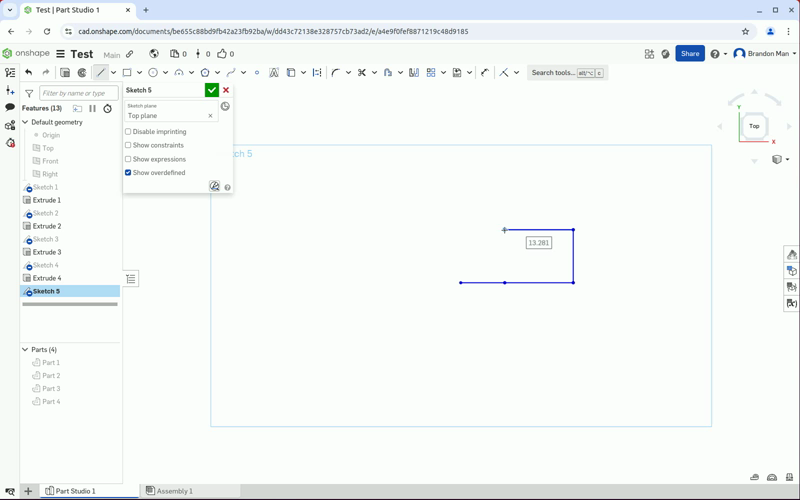
mouse_move(534, 229)
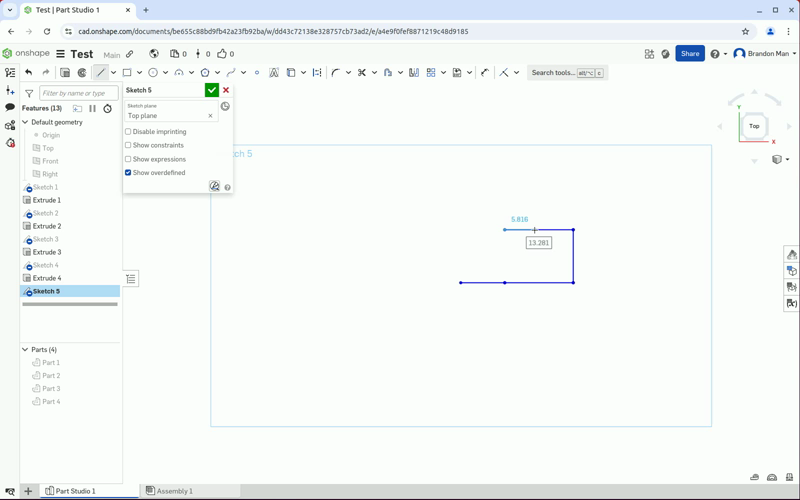
mouse_move(460, 229)
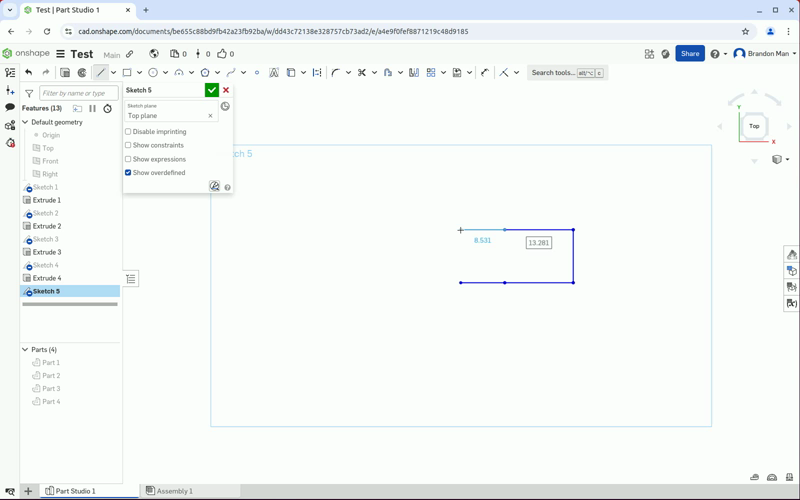
click(460, 229)
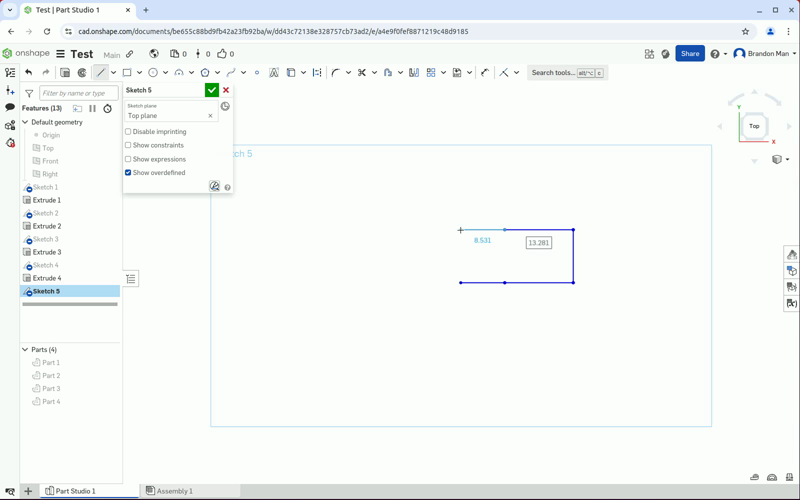
key_up(shift)
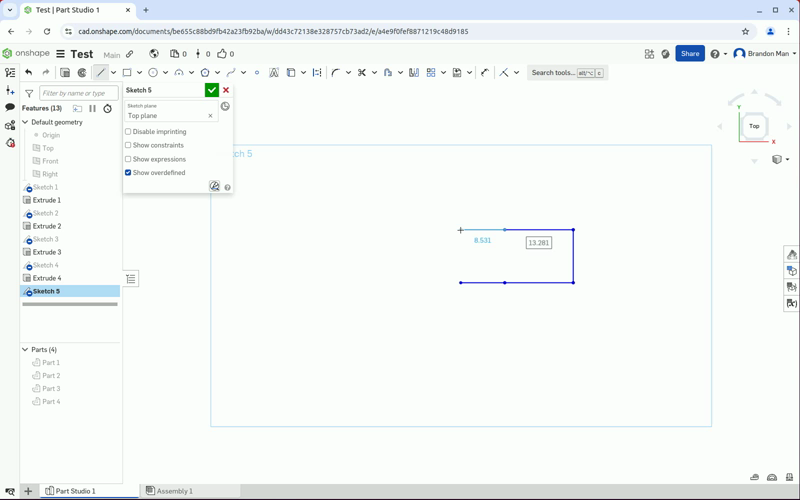
mouse_move(490, 229)
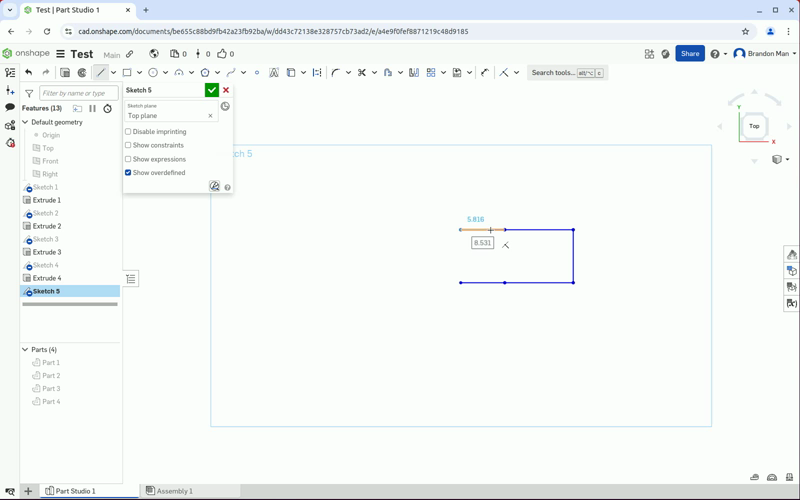
key_down(shift)
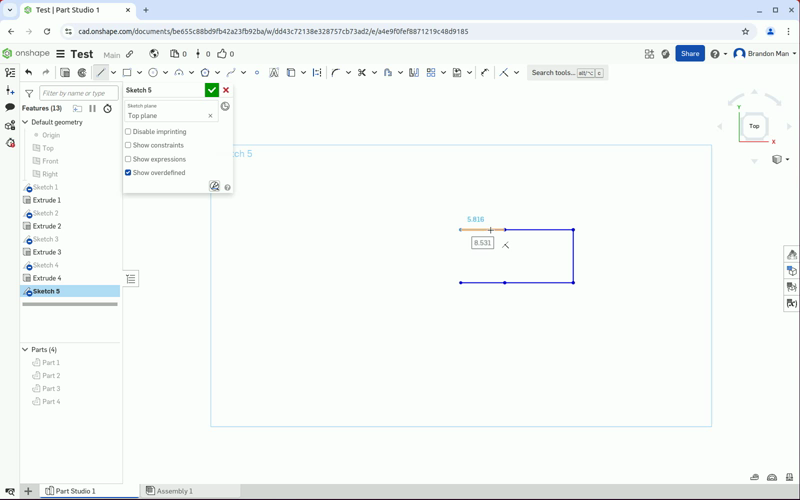
mouse_move(460, 282)
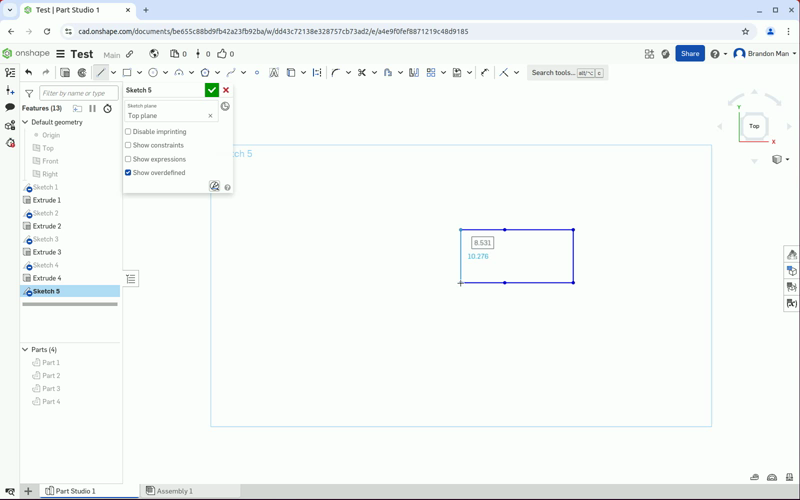
key_up(shift)
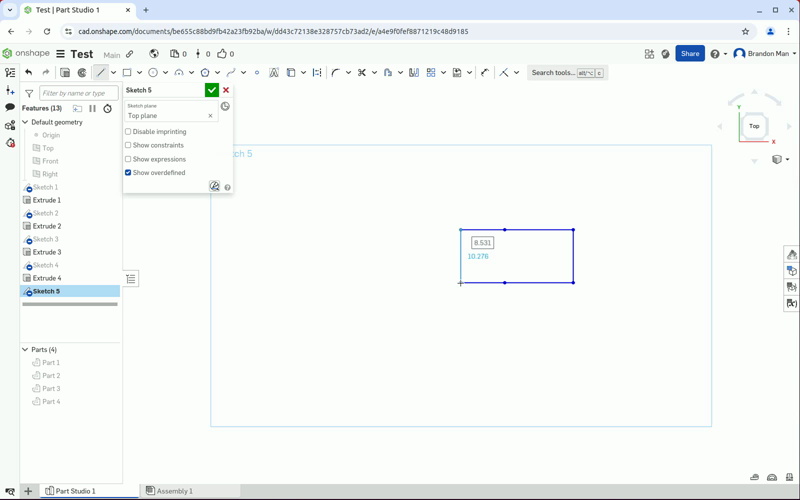
click(460, 282)
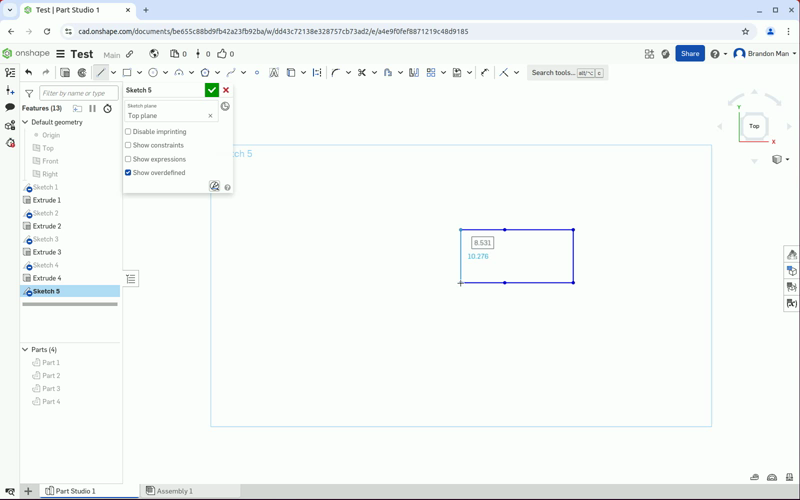
key(esc)
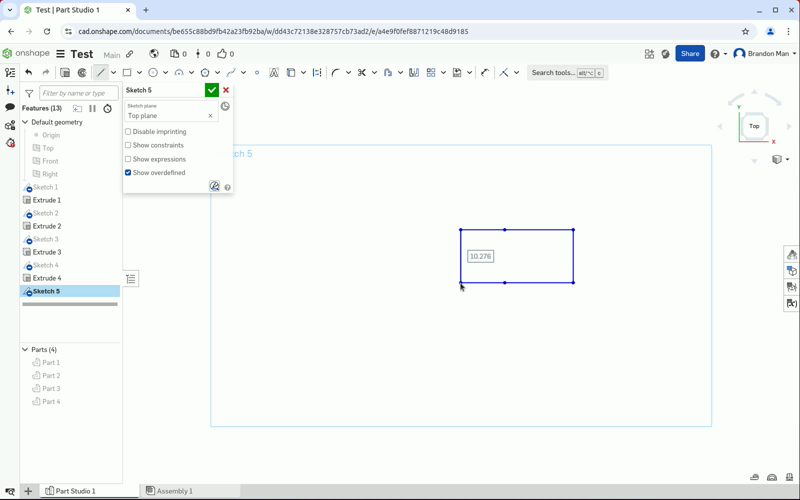
mouse_move(473, 260)
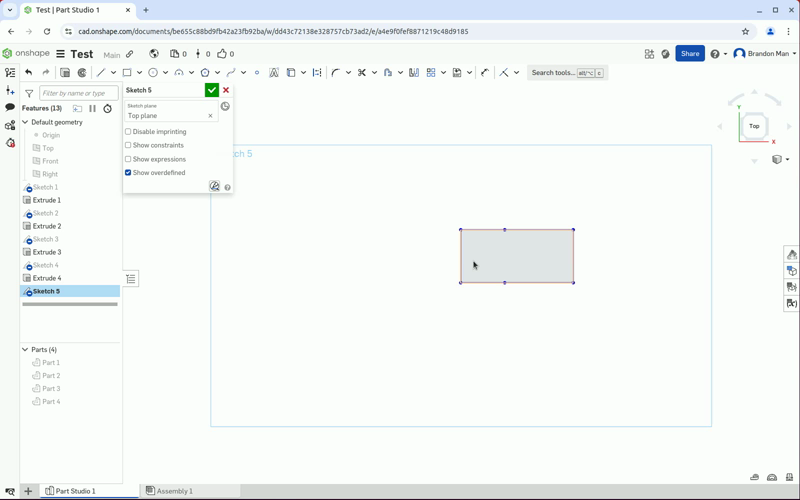
click(473, 260)
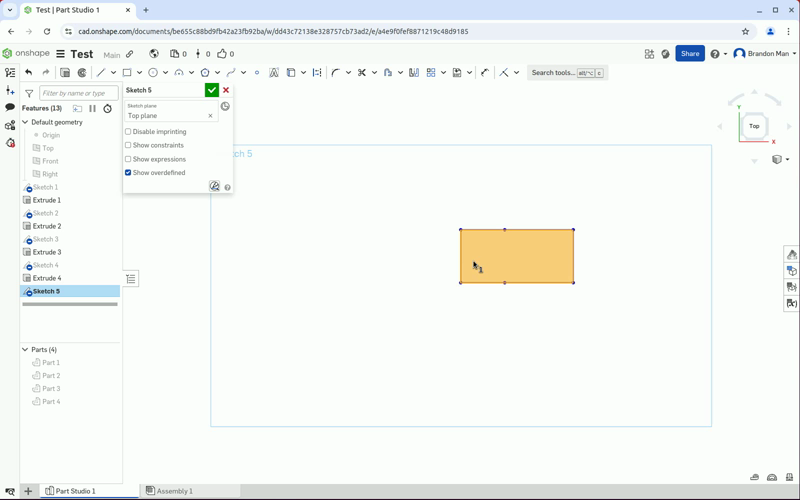
mouse_move(73, 352)
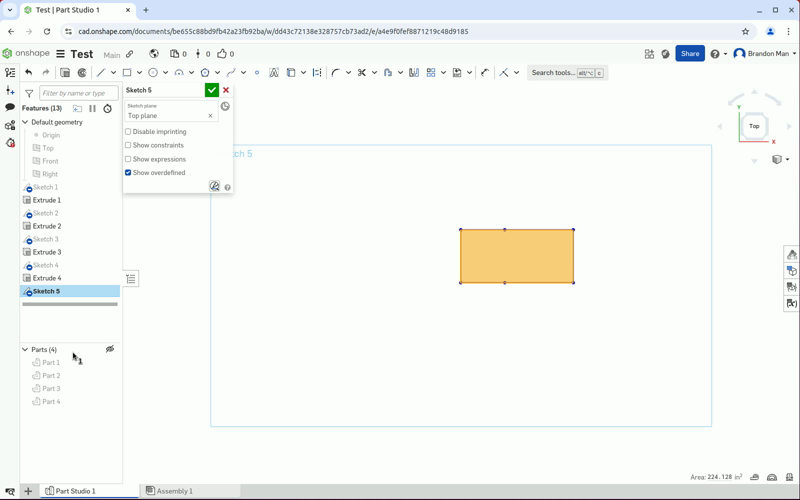
key(shift+y)
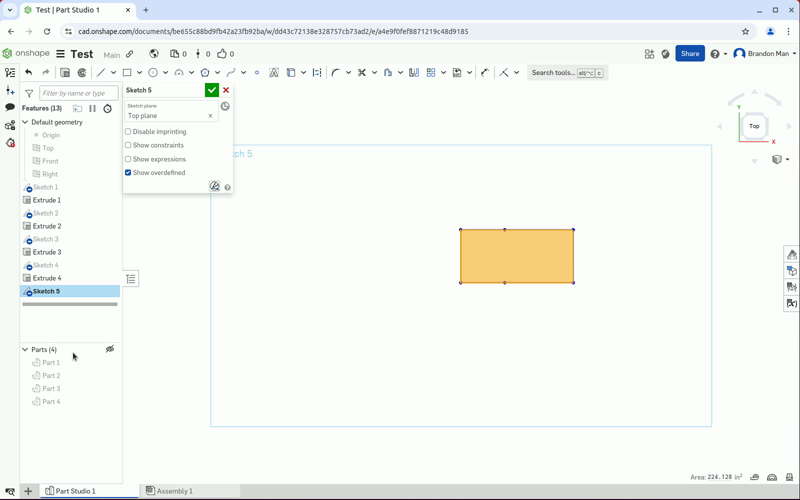
key(shift+e)
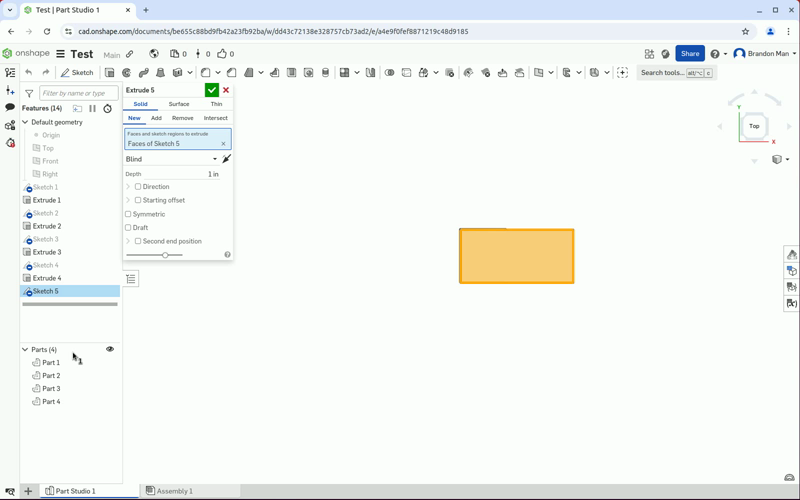
mouse_move(143, 106)
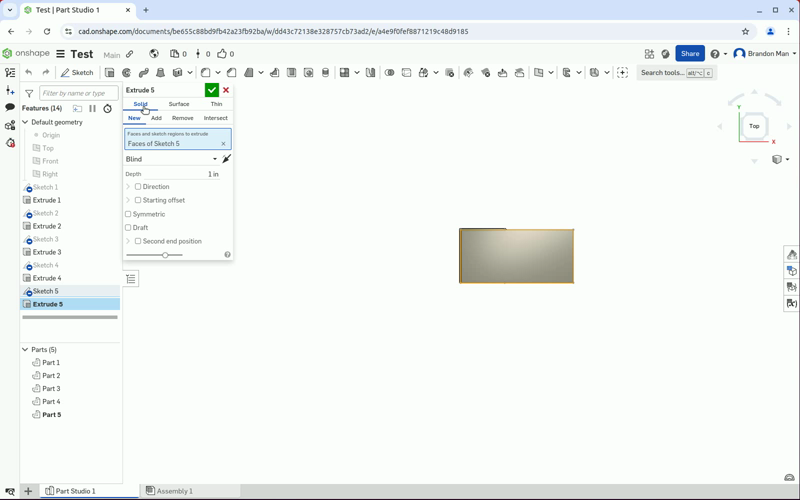
click(143, 106)
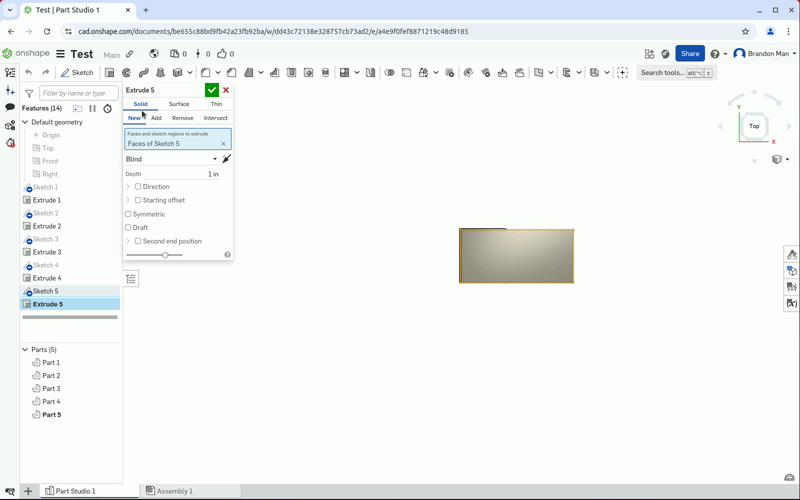
mouse_move(137, 120)
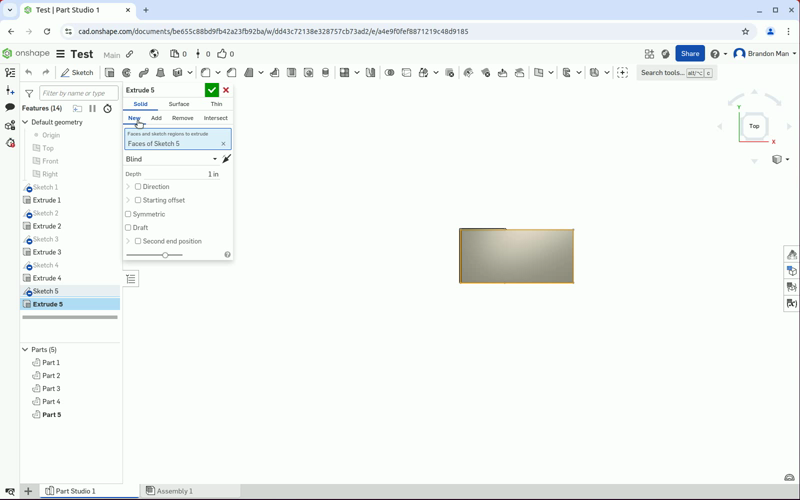
click(137, 120)
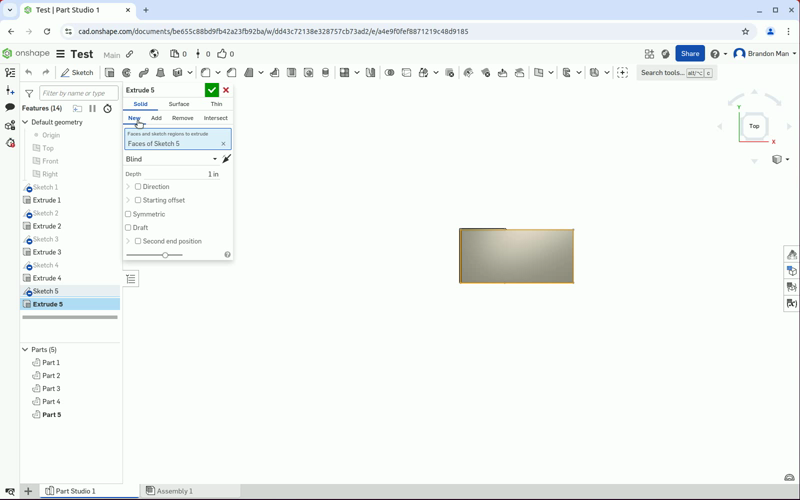
key(tab, 4)
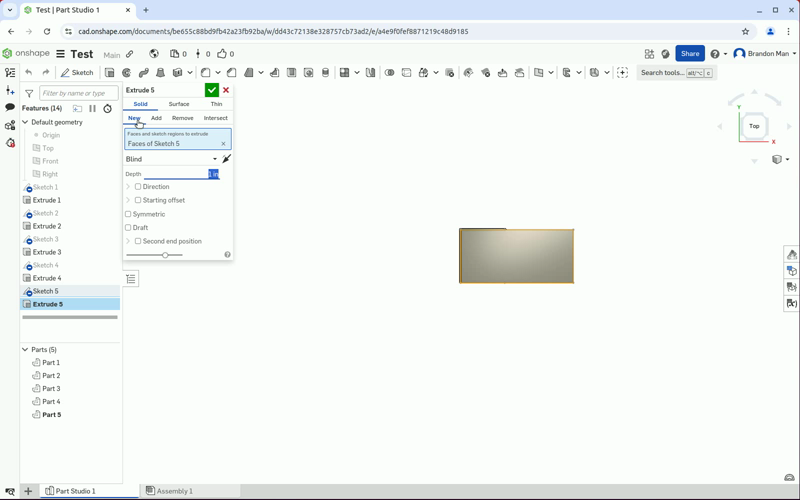
text(-0.241)
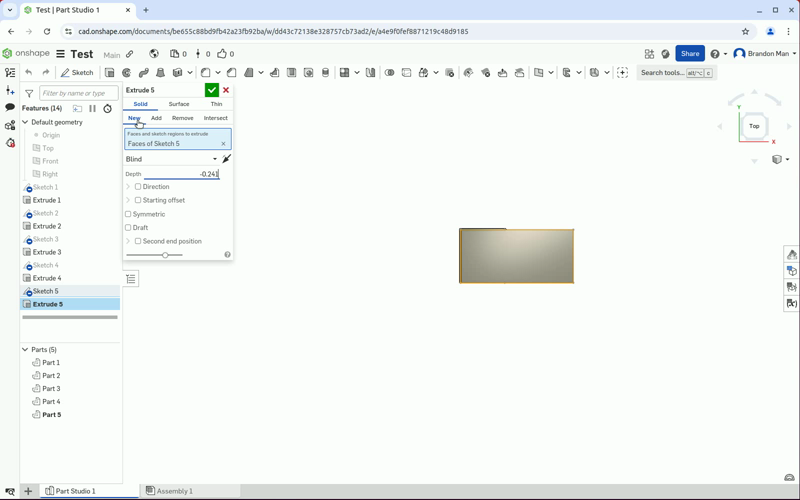
key(enter)
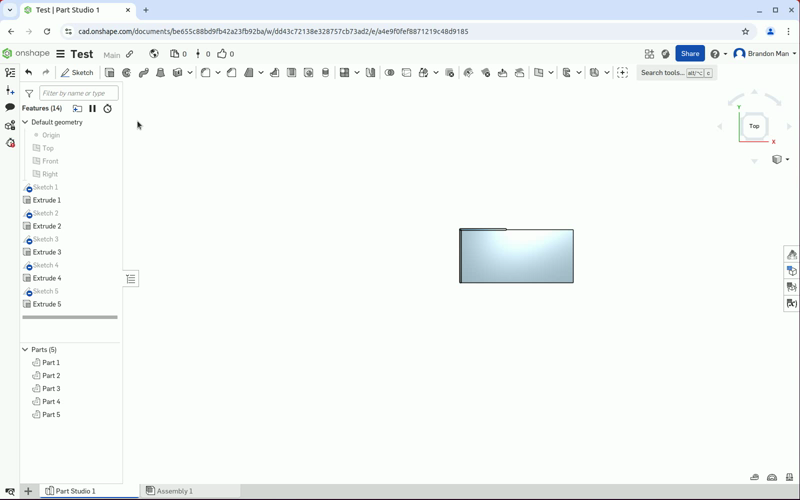
key(shift+h)
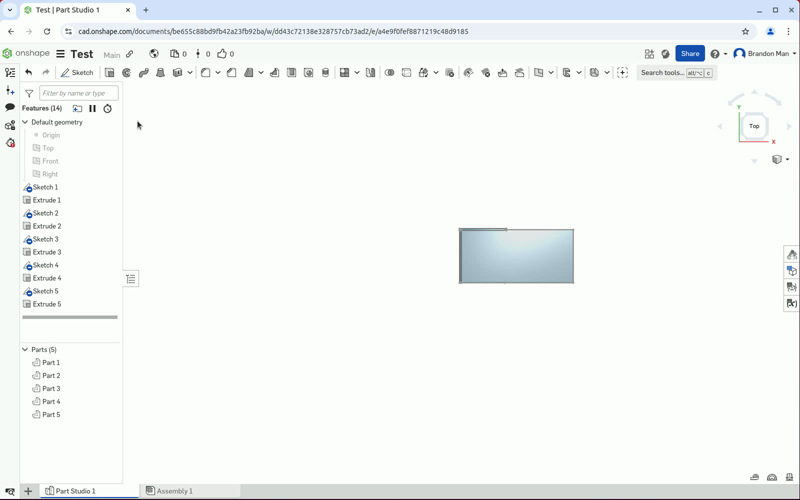
key(shift+h)
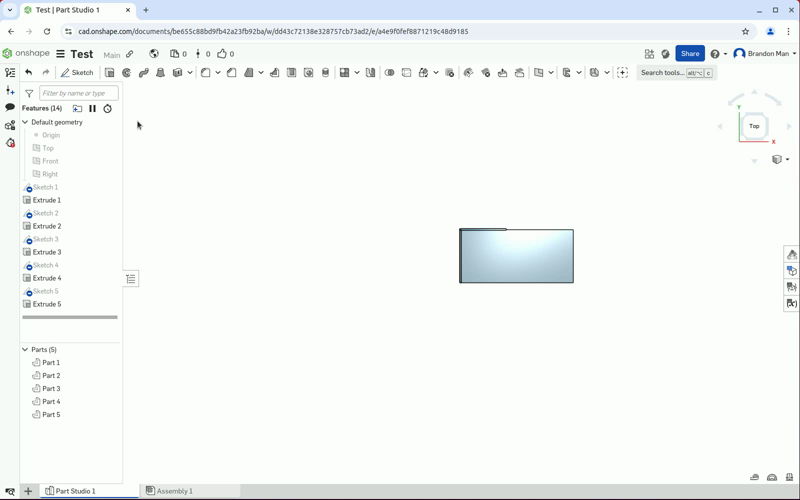
mouse_move(73, 189)
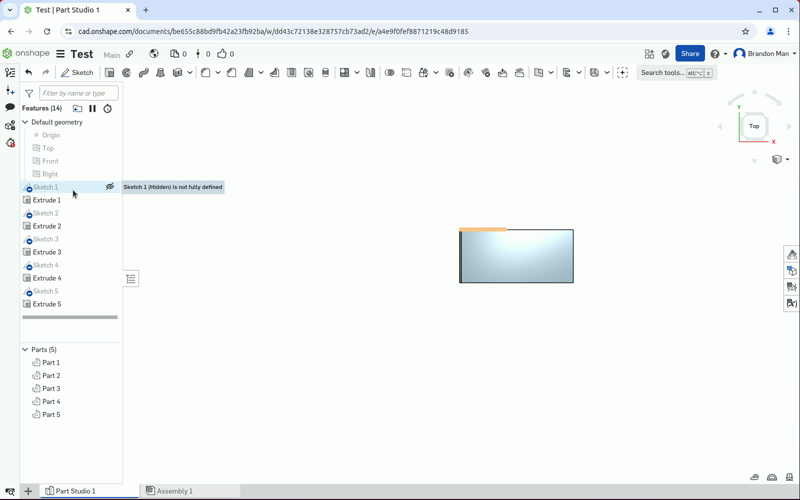
click(73, 189)
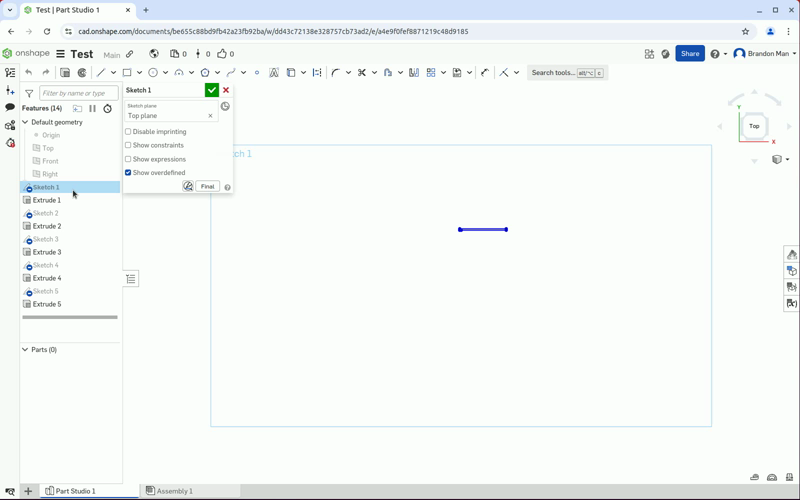
mouse_move(229, 92)
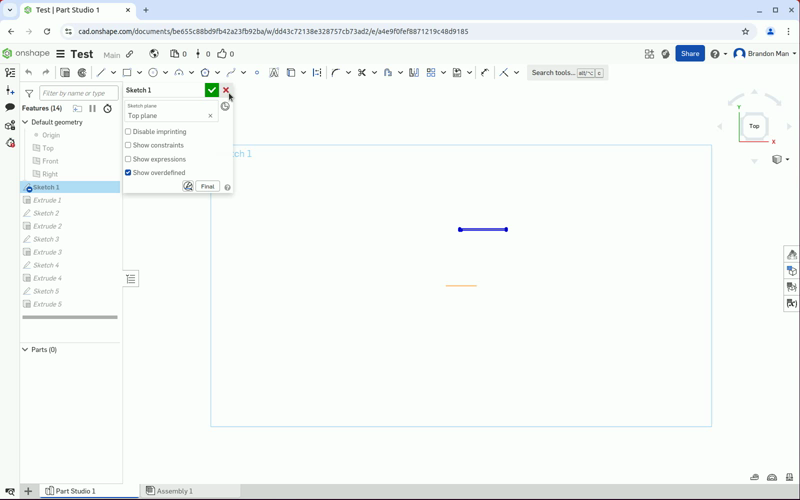
click(229, 92)
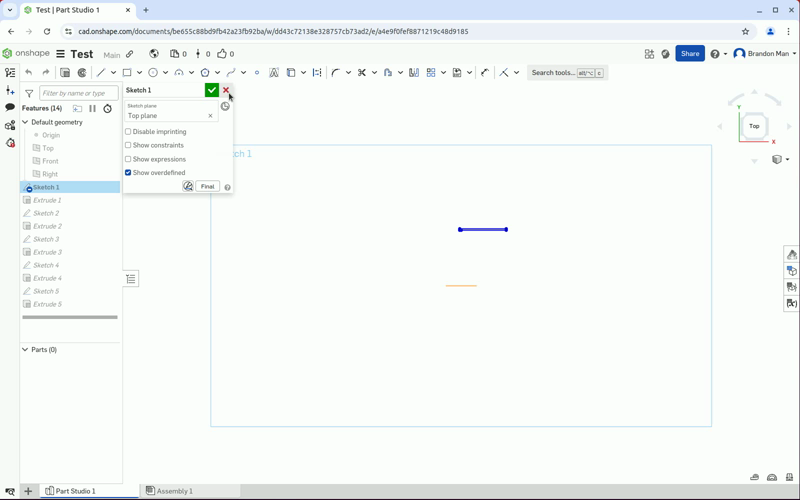
key(shift+s)
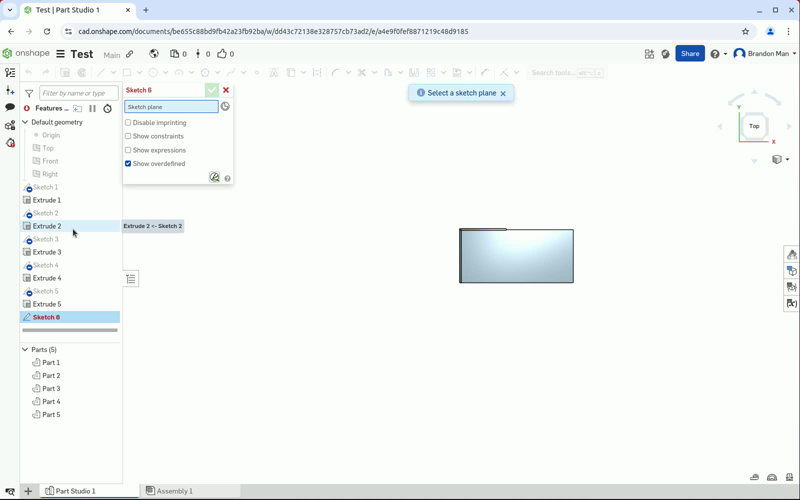
scroll(3)
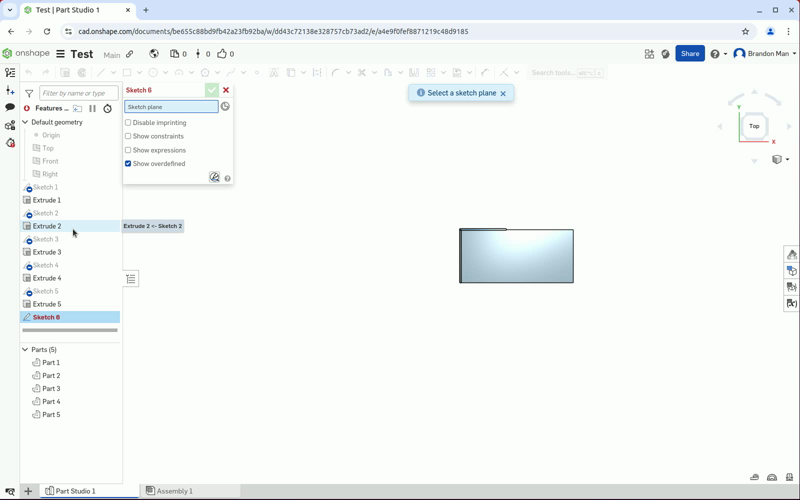
mouse_move(73, 150)
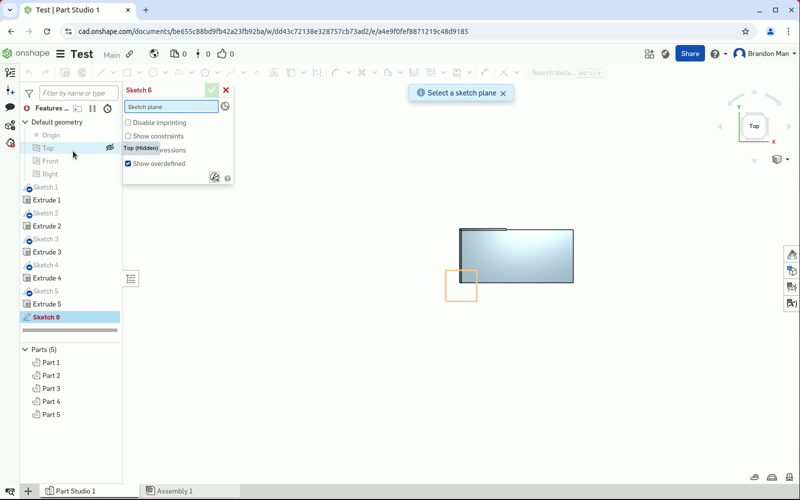
click(73, 150)
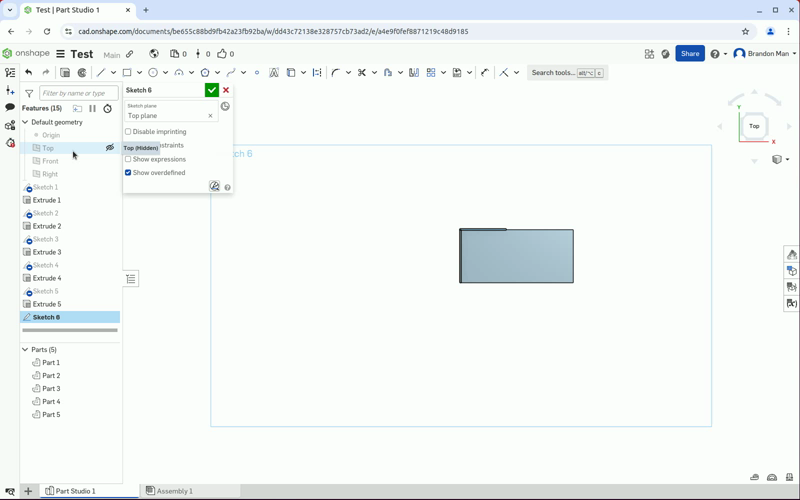
mouse_move(73, 352)
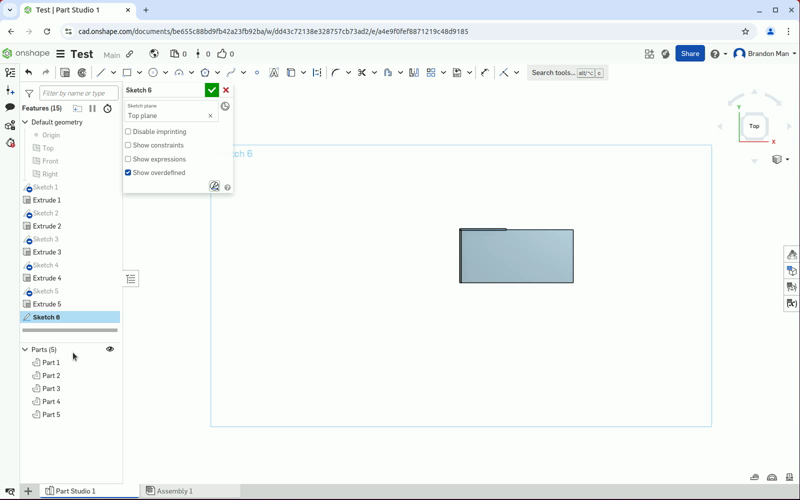
key(y)
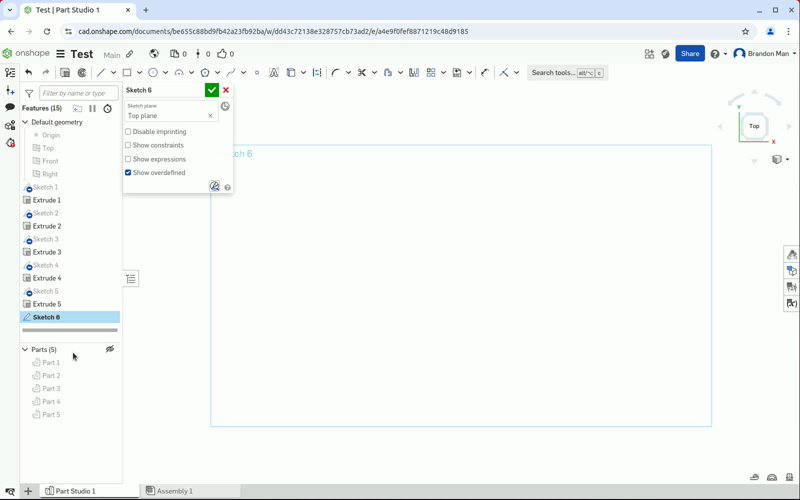
key(l)
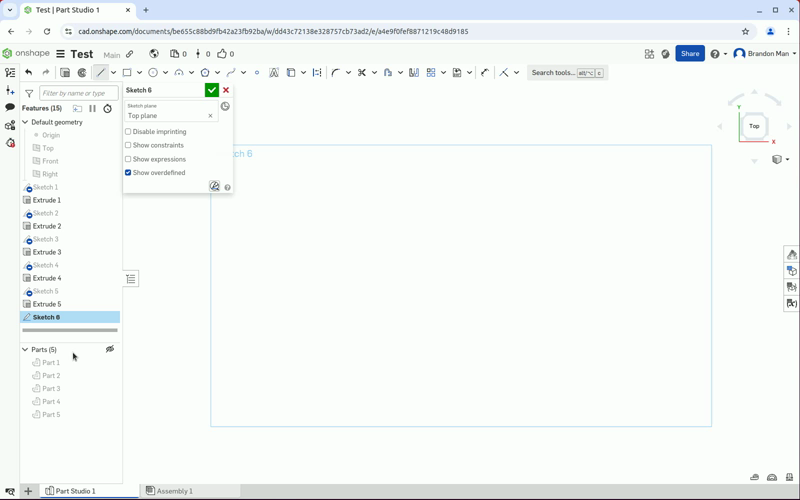
key_down(shift)
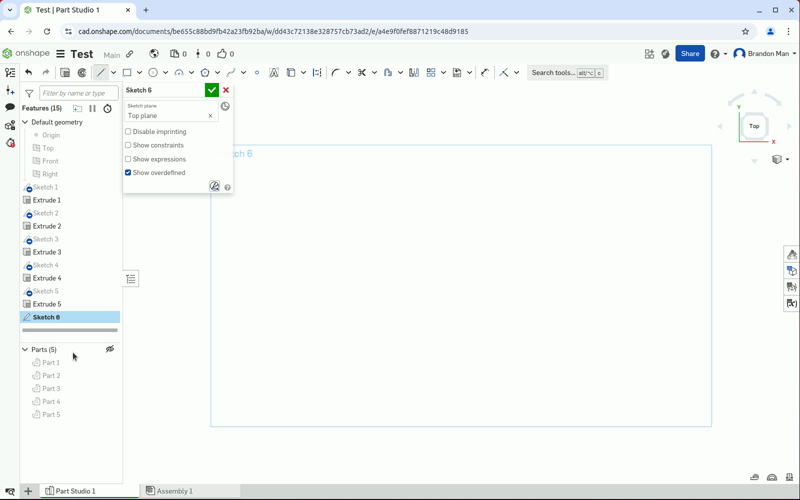
mouse_move(505, 301)
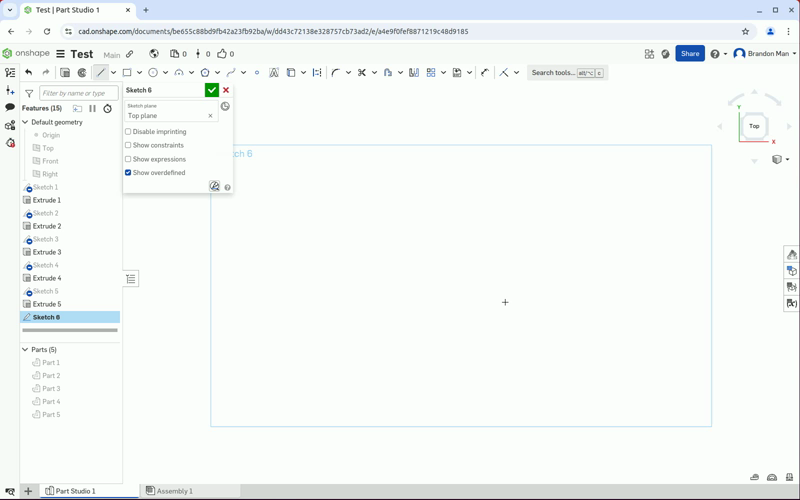
click(505, 301)
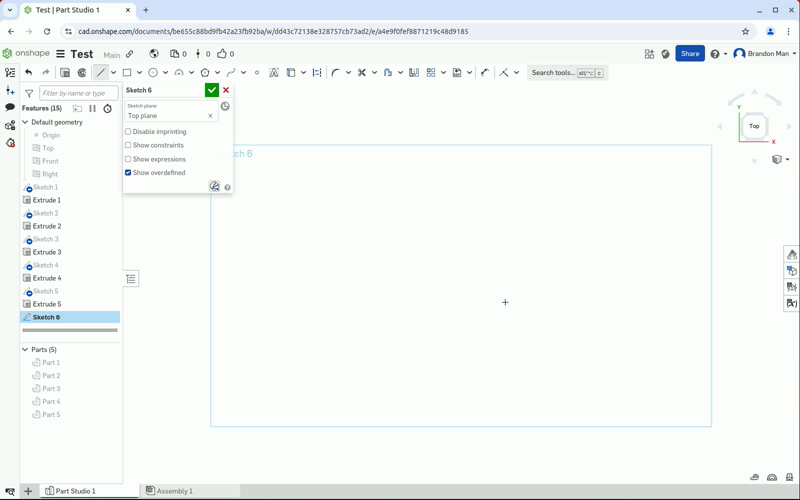
key_up(shift)
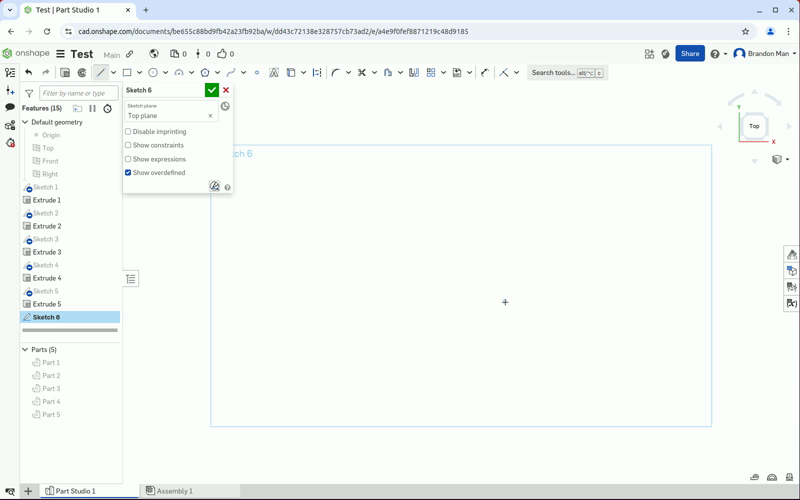
key_down(shift)
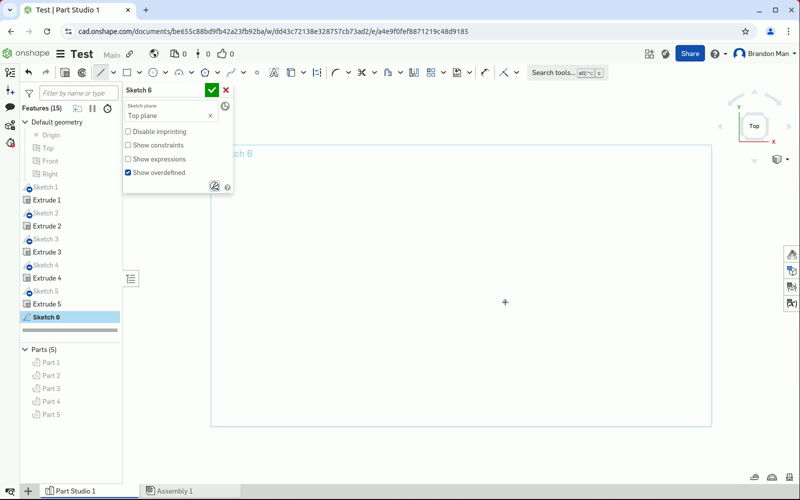
mouse_move(573, 301)
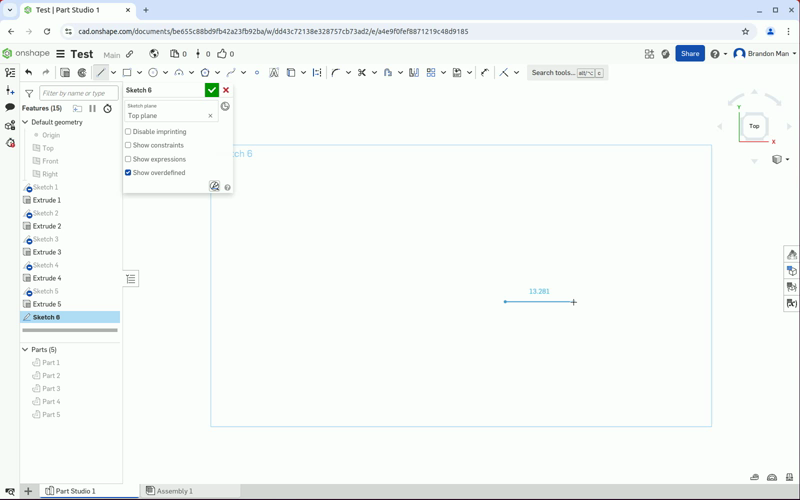
click(573, 301)
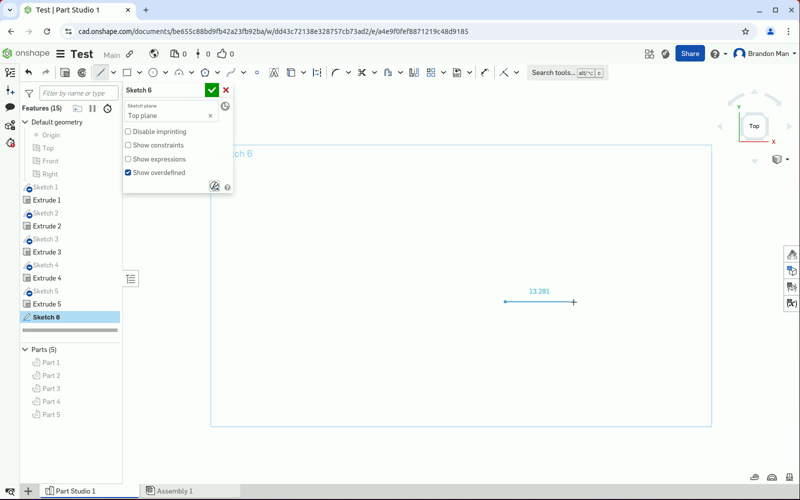
key_up(shift)
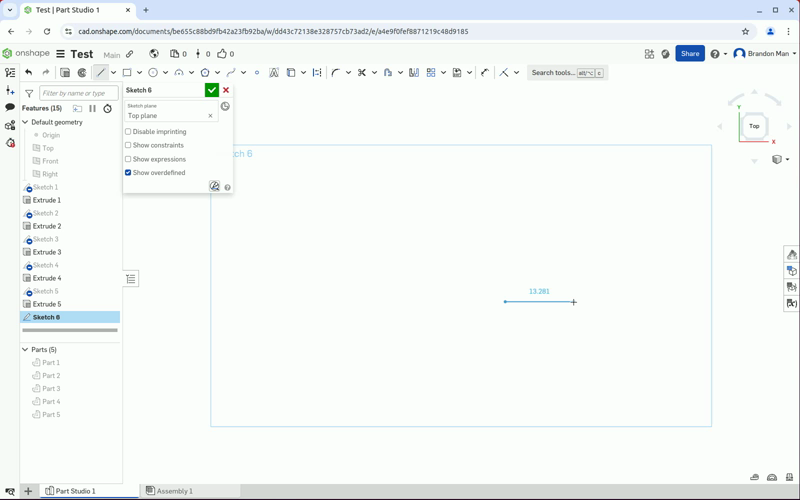
key_down(shift)
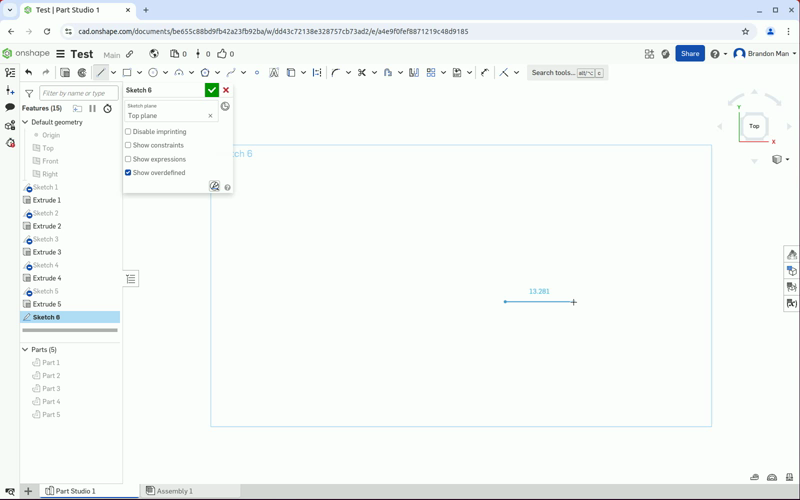
mouse_move(589, 301)
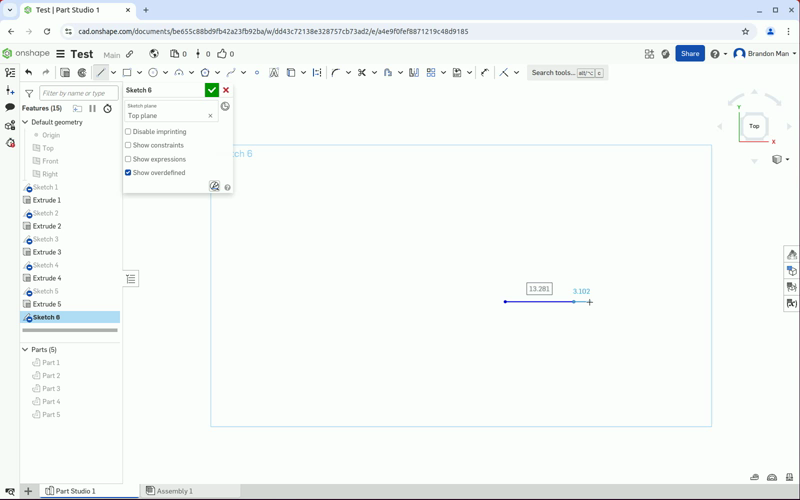
mouse_move(573, 282)
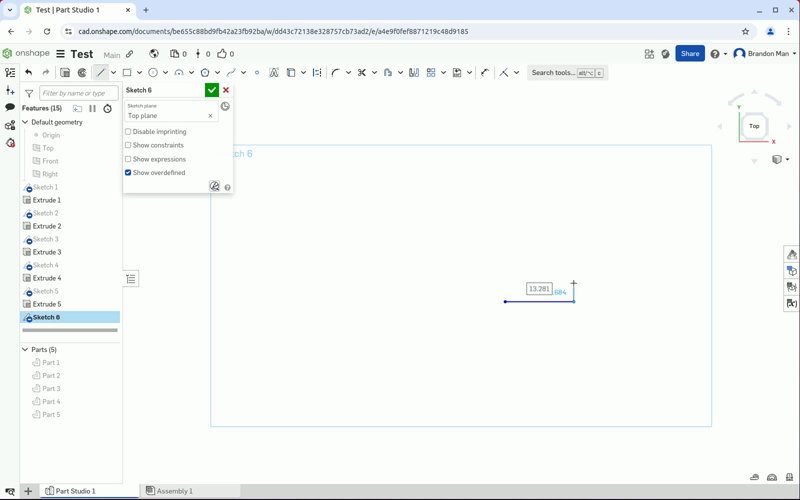
click(573, 282)
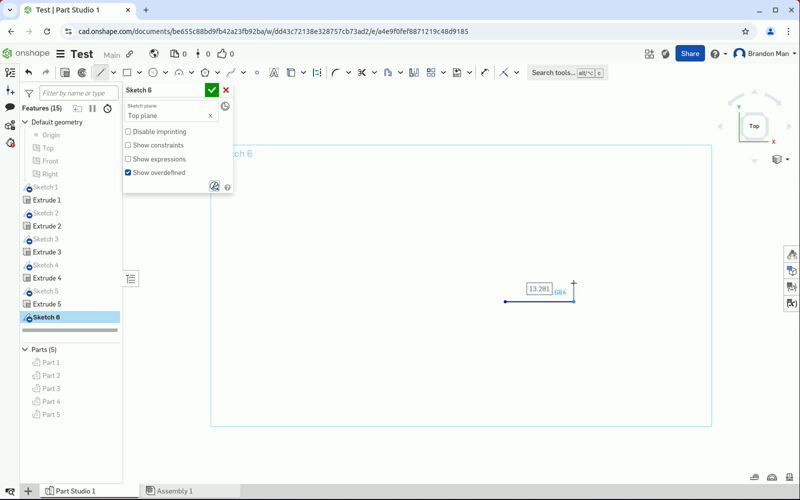
key_up(shift)
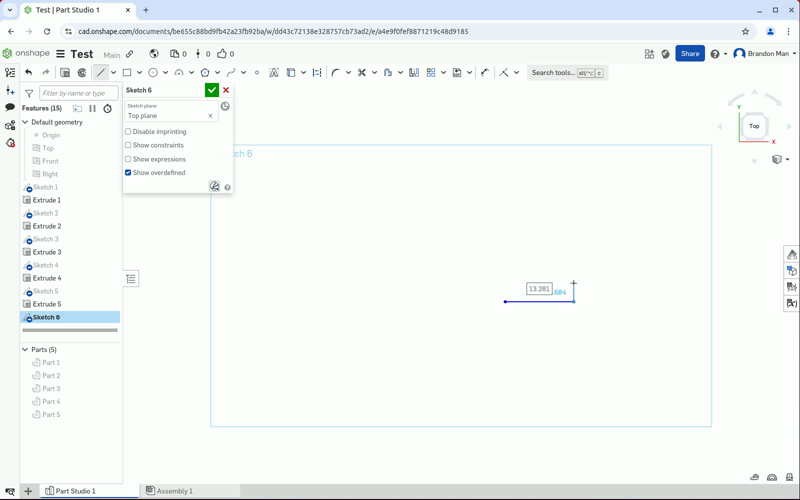
key_down(shift)
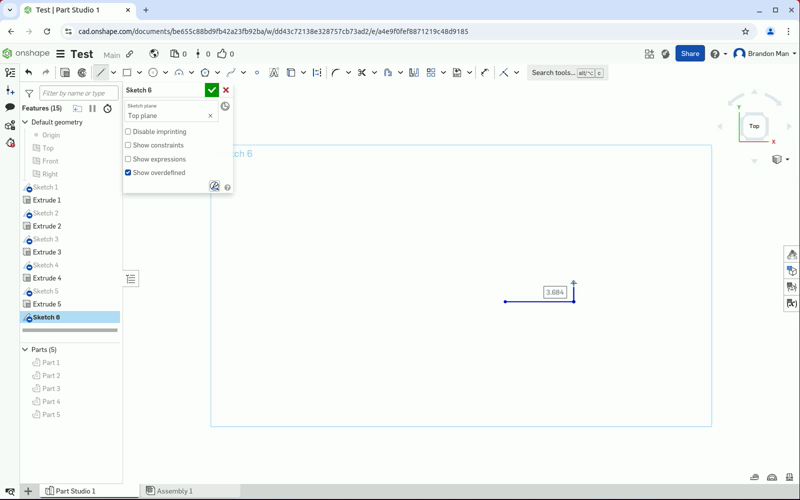
mouse_move(505, 282)
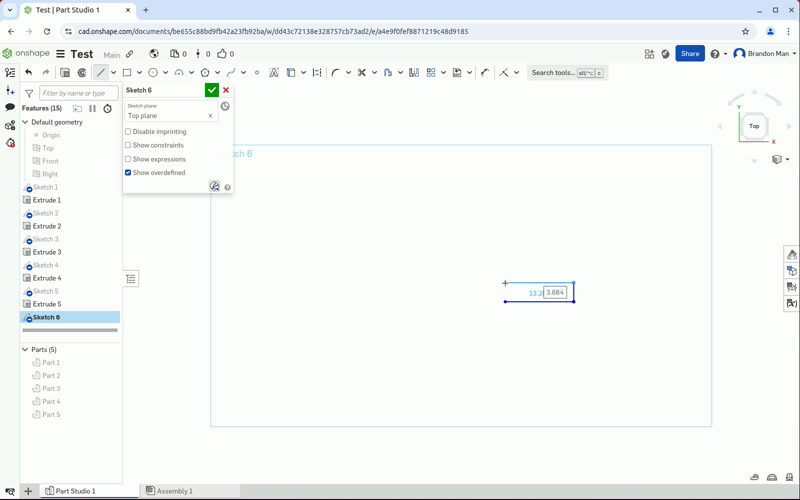
click(505, 282)
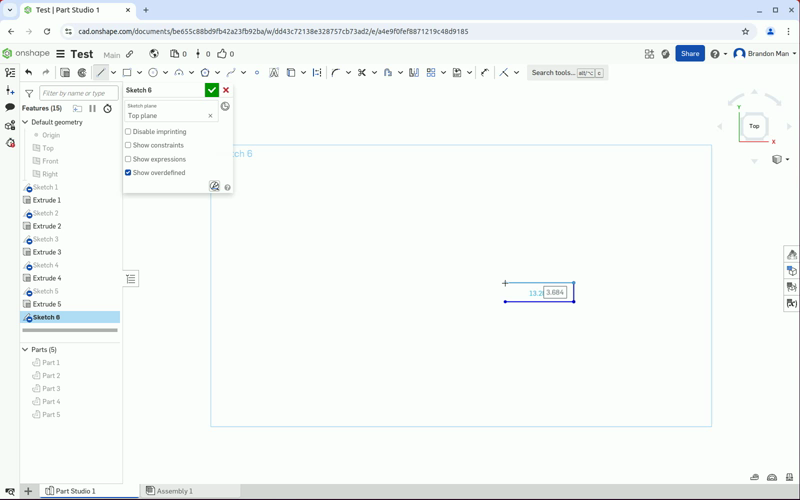
key_up(shift)
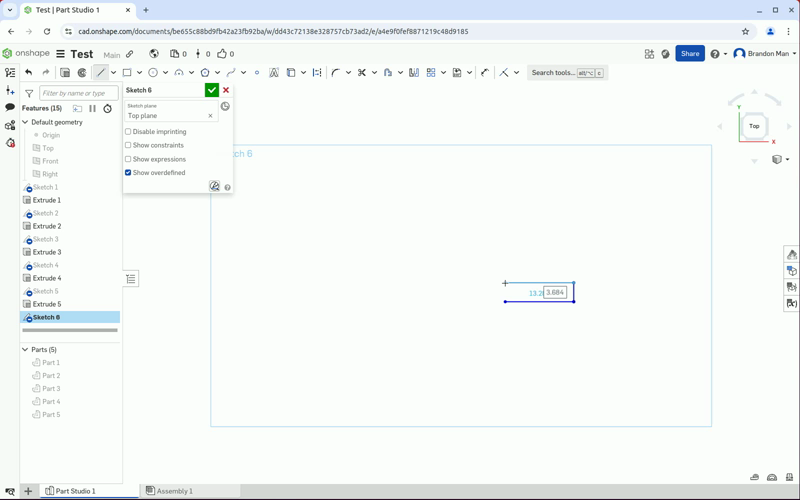
key_down(shift)
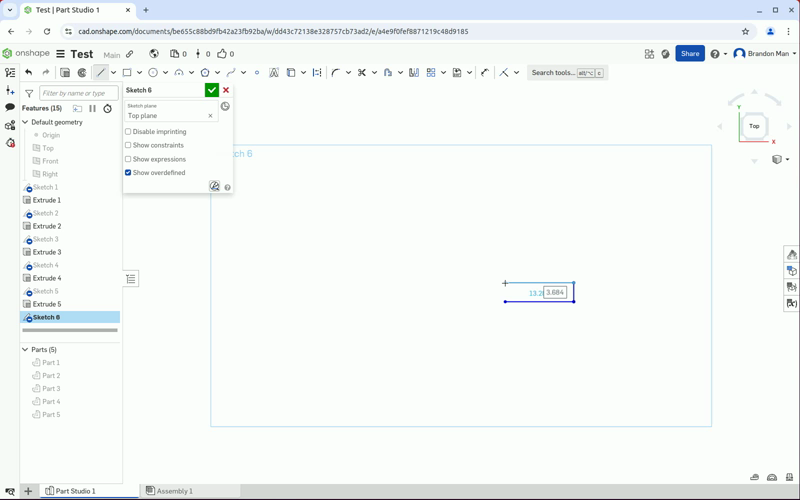
mouse_move(535, 282)
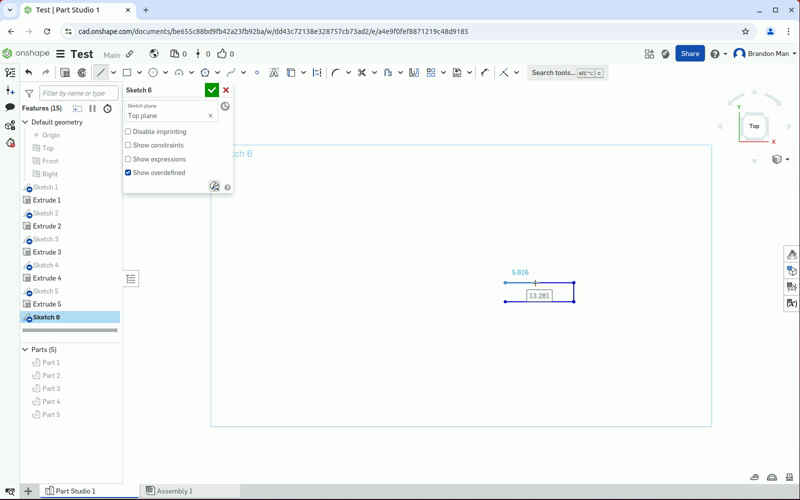
mouse_move(505, 284)
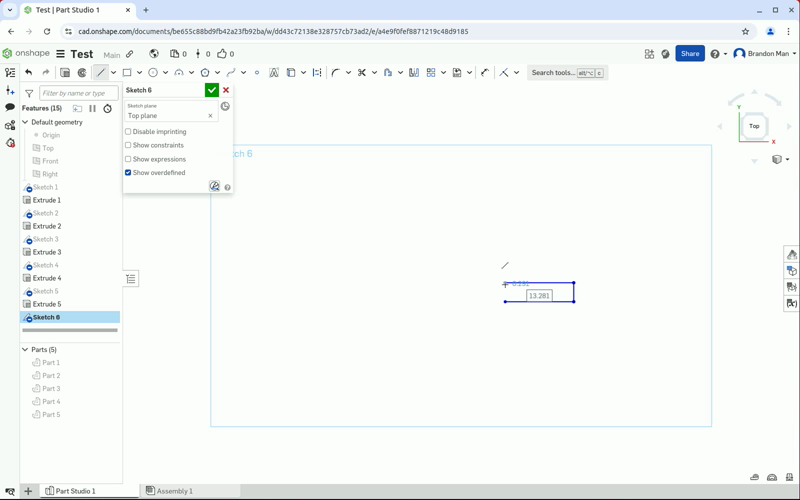
scroll(6)
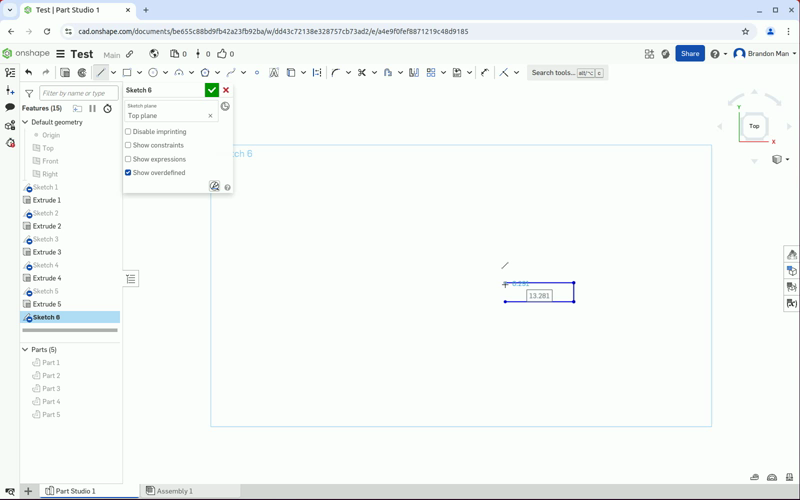
scroll(6)
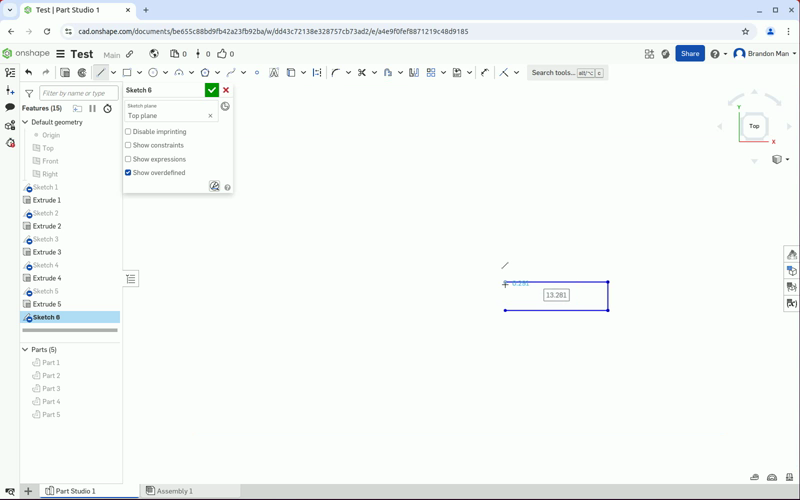
scroll(6)
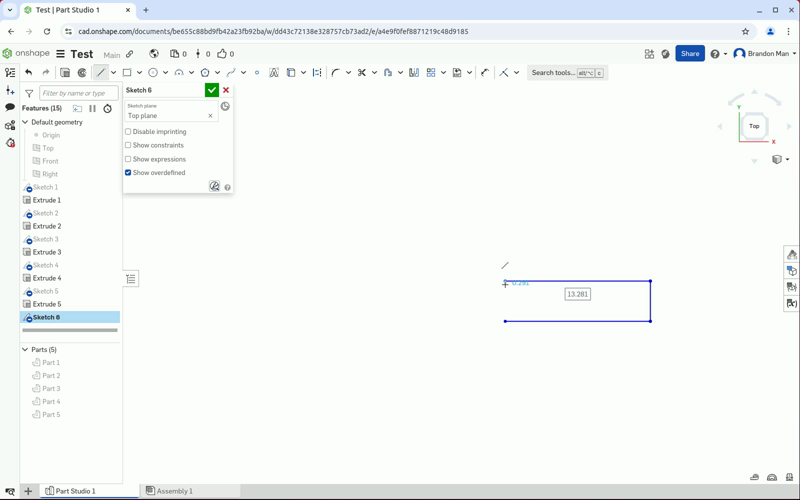
scroll(6)
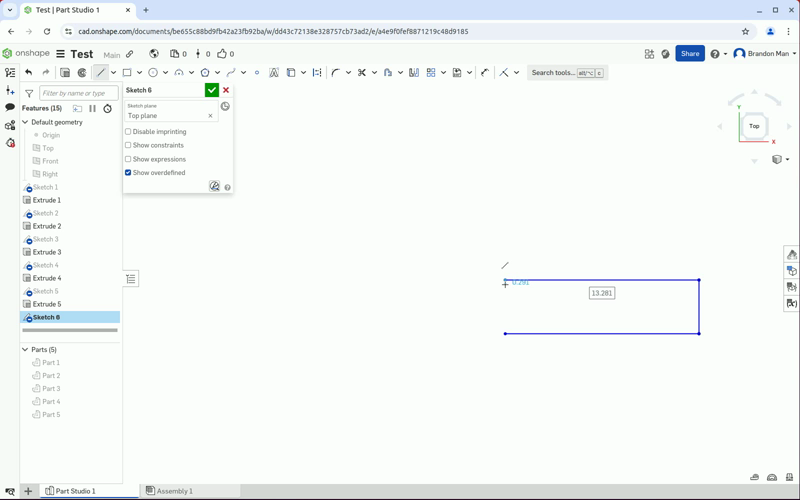
scroll(6)
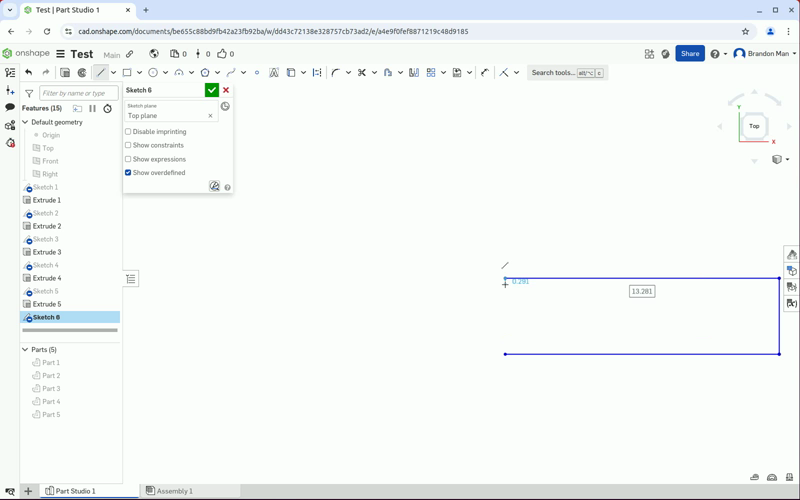
scroll(6)
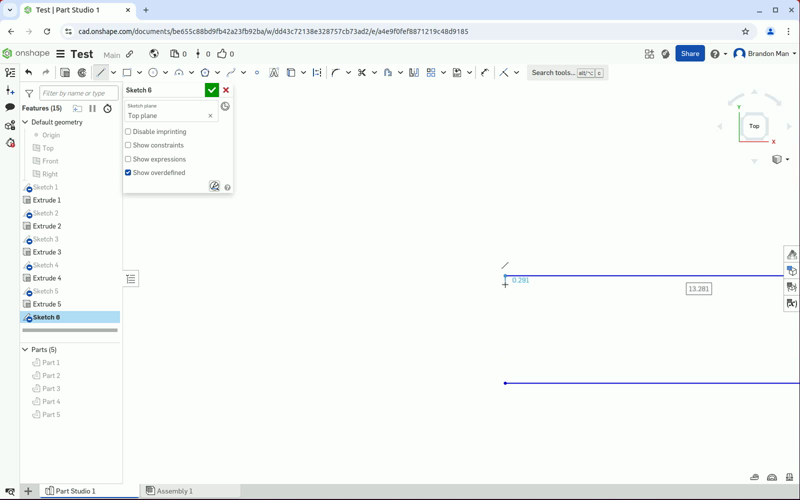
scroll(6)
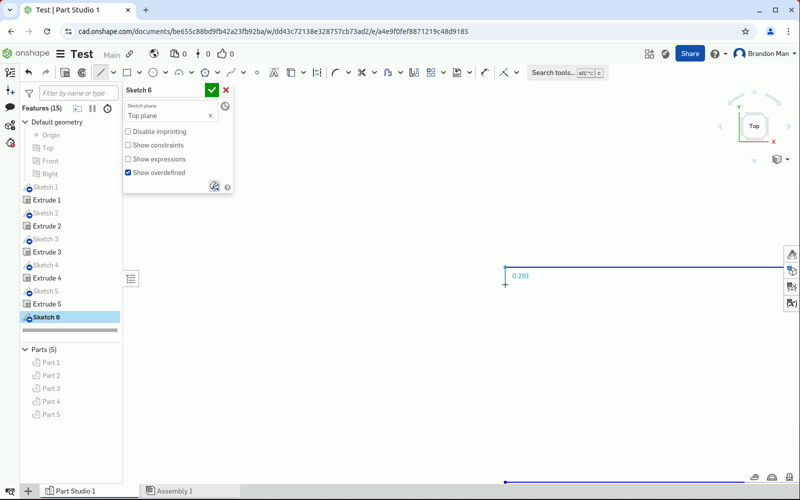
click(505, 284)
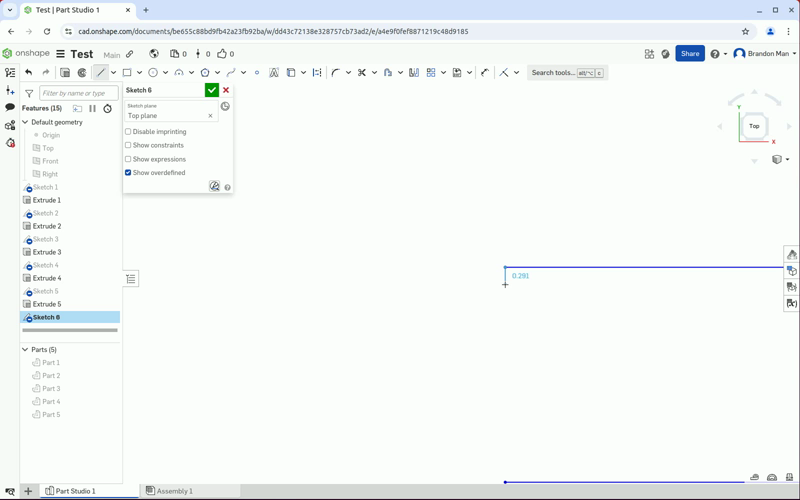
scroll(-6)
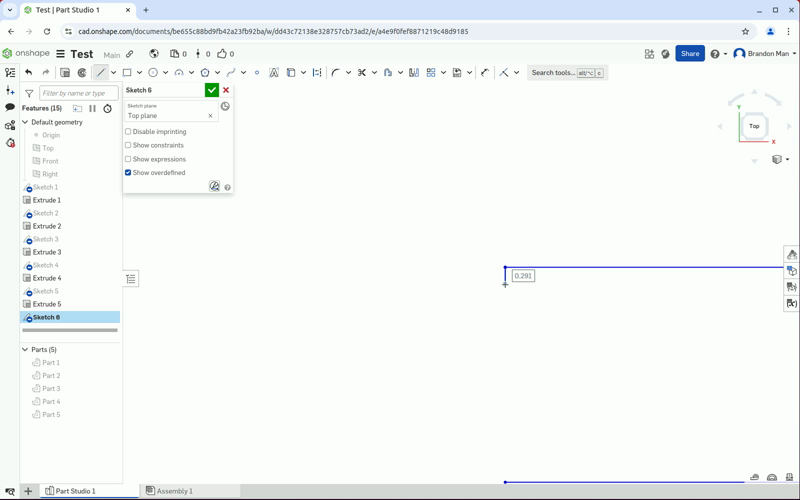
scroll(-6)
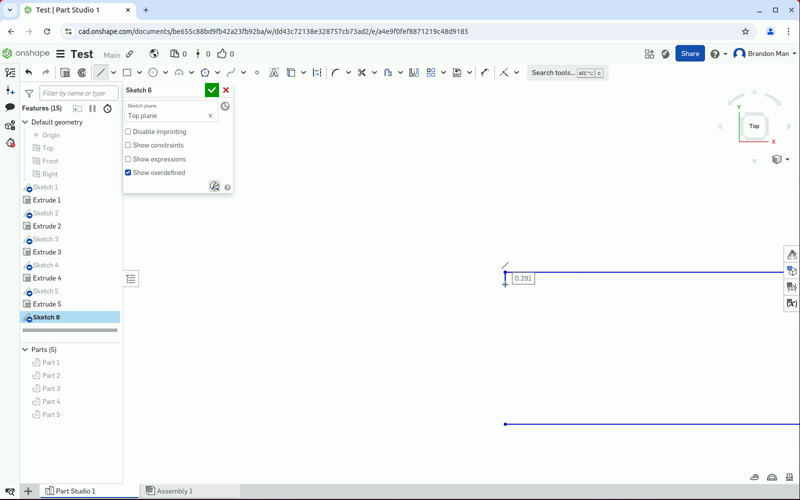
scroll(-6)
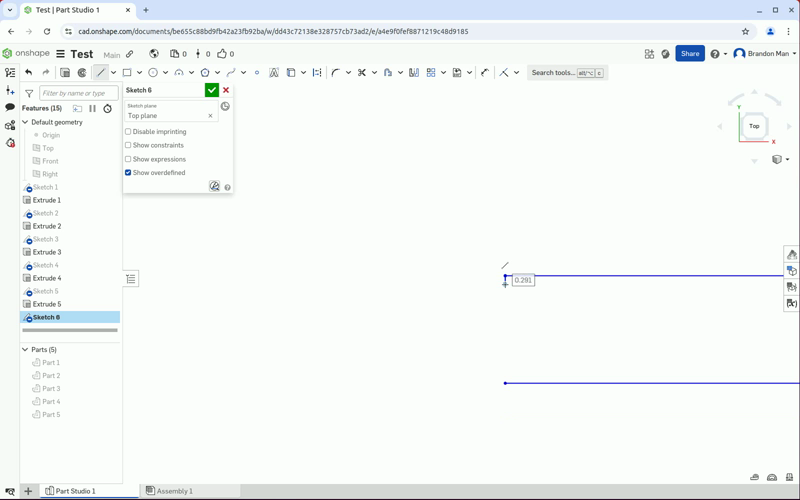
scroll(-6)
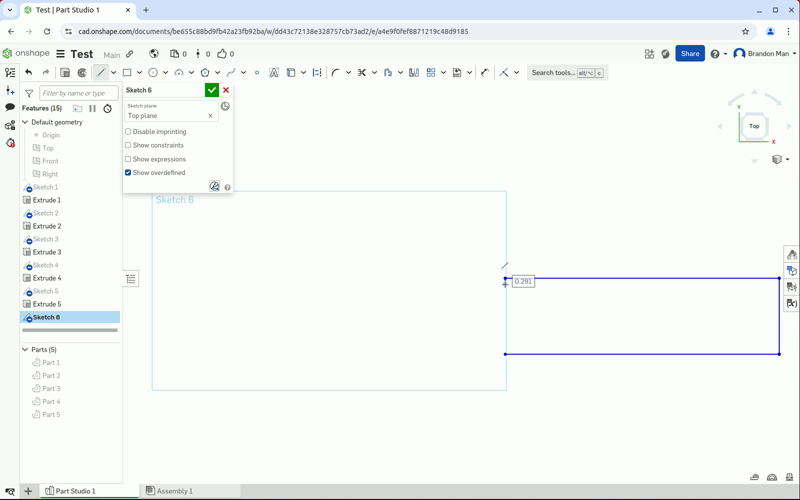
scroll(-6)
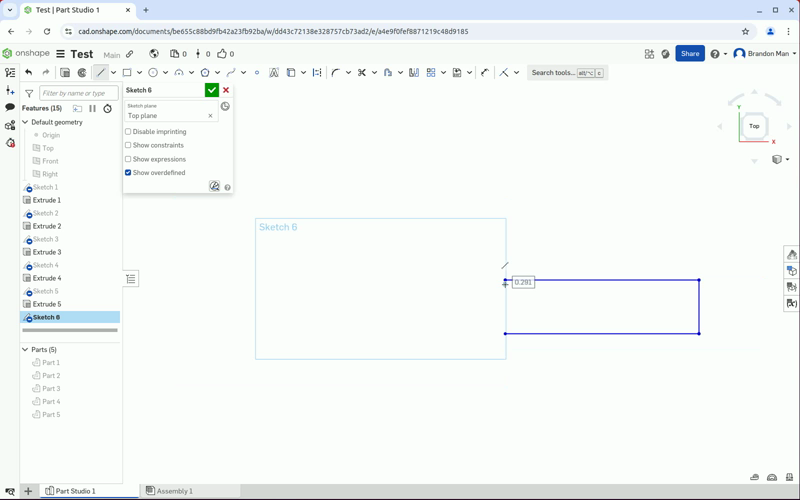
scroll(-6)
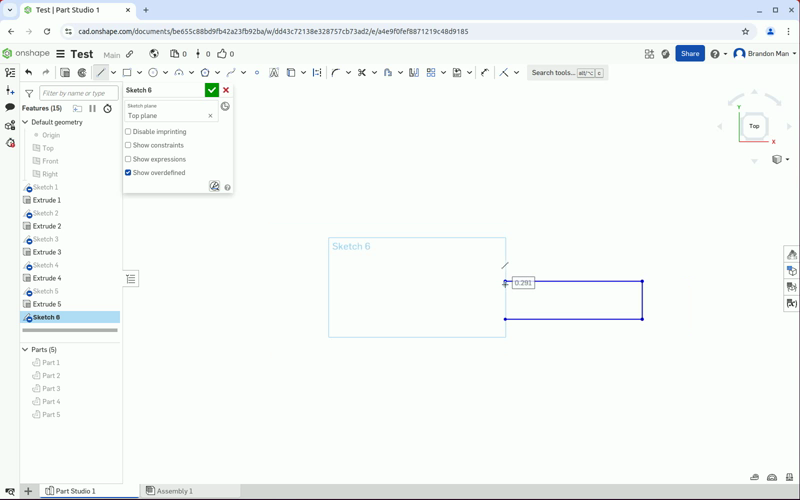
scroll(-6)
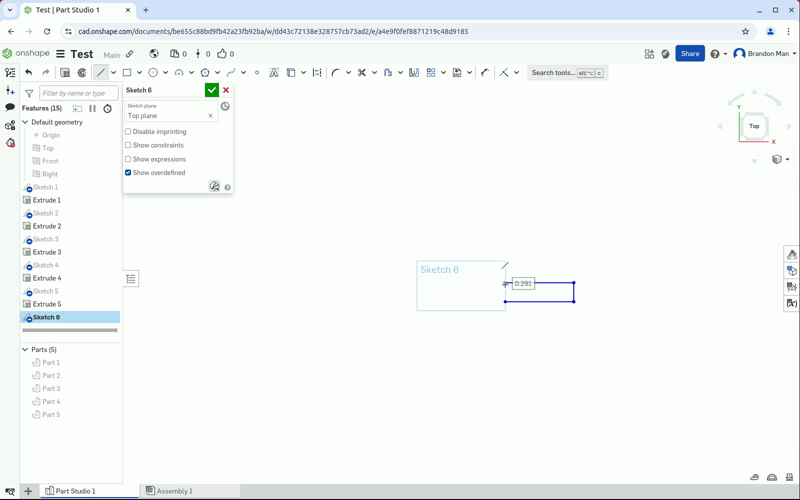
key_up(shift)
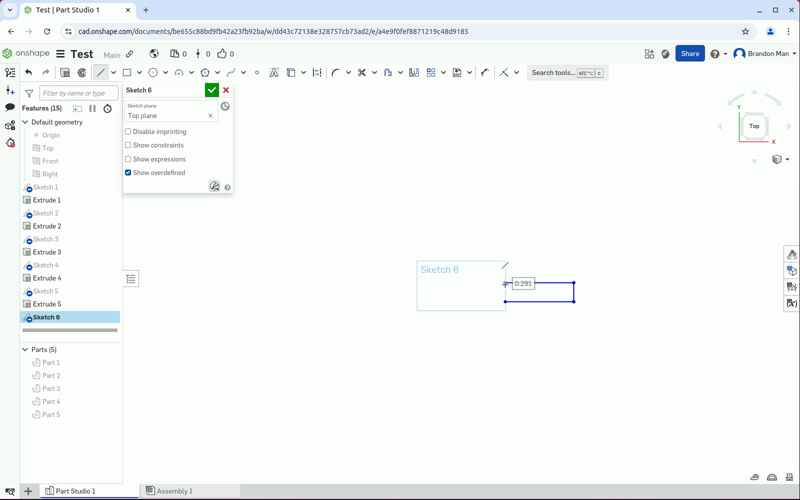
mouse_move(535, 284)
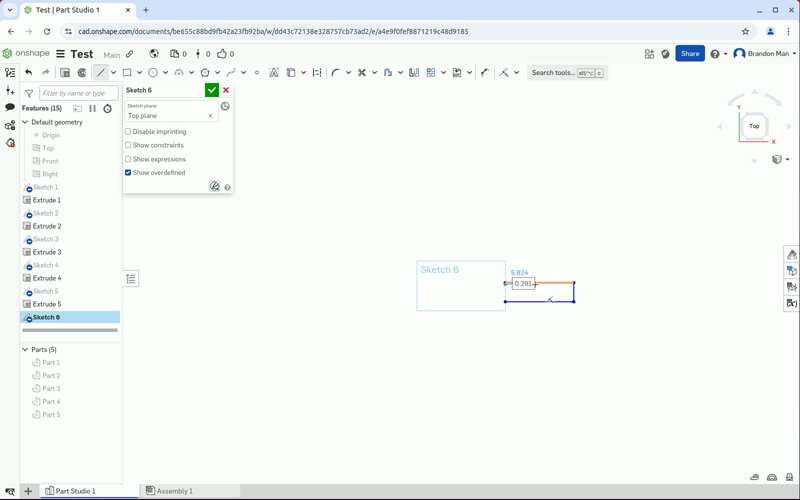
key_down(shift)
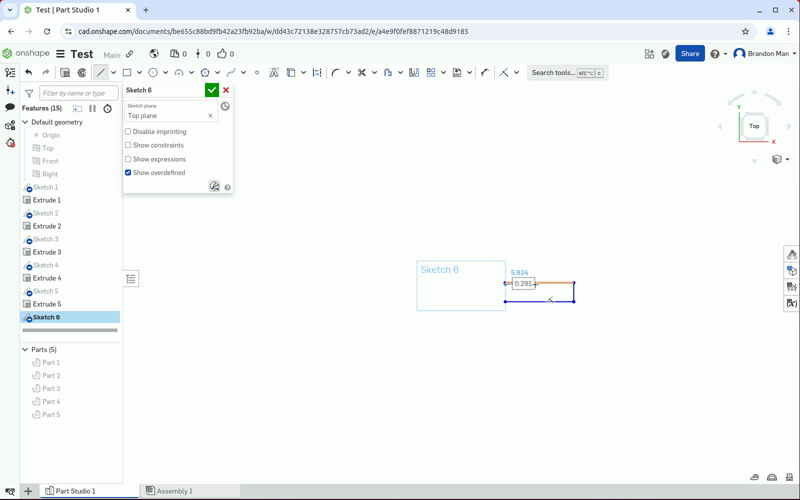
mouse_move(505, 301)
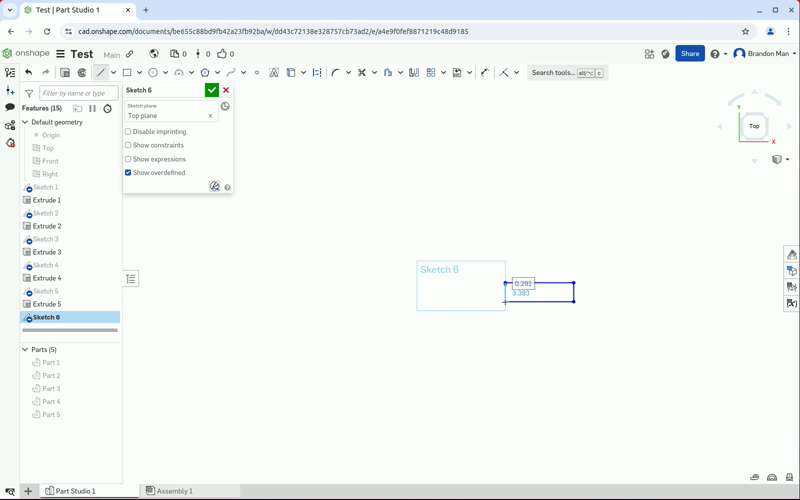
key_up(shift)
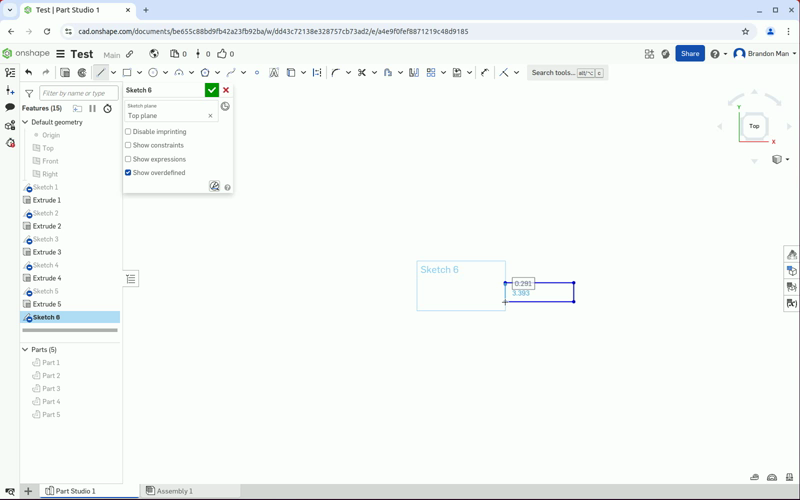
click(505, 301)
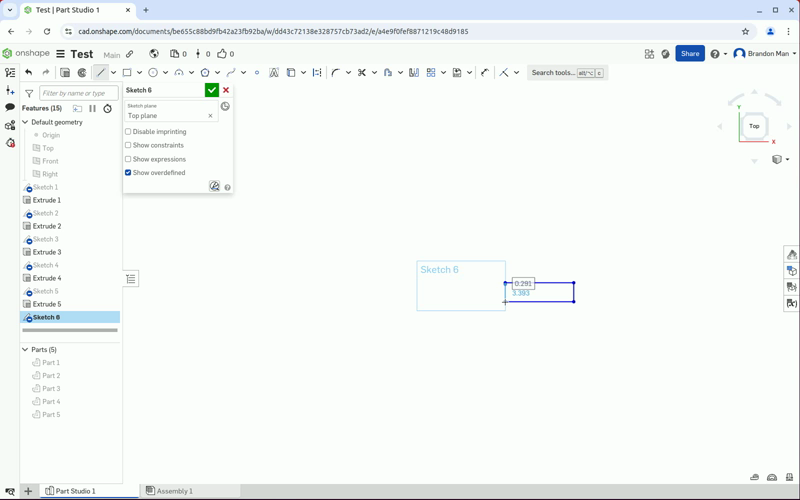
key(esc)
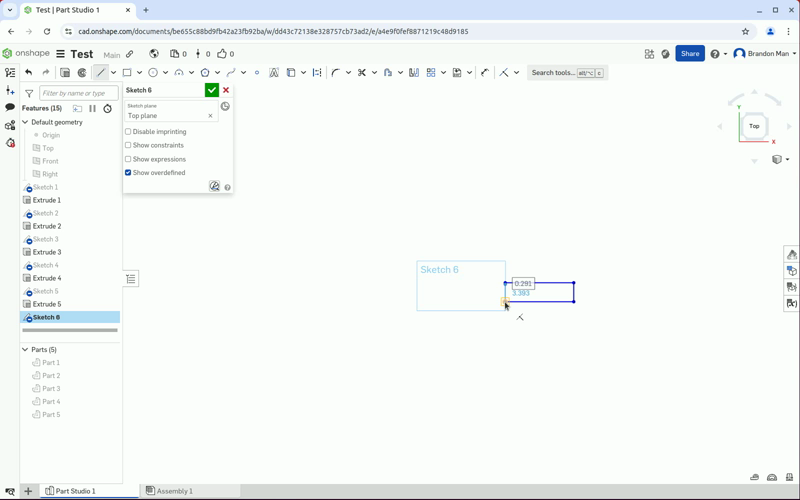
mouse_move(509, 291)
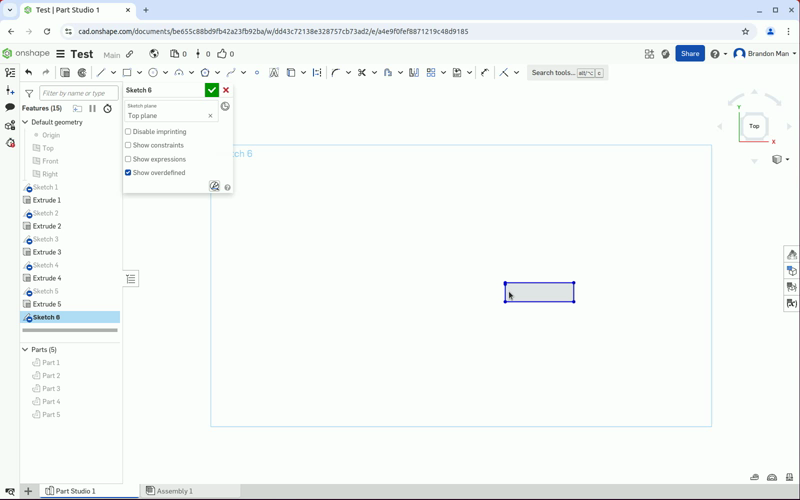
scroll(6)
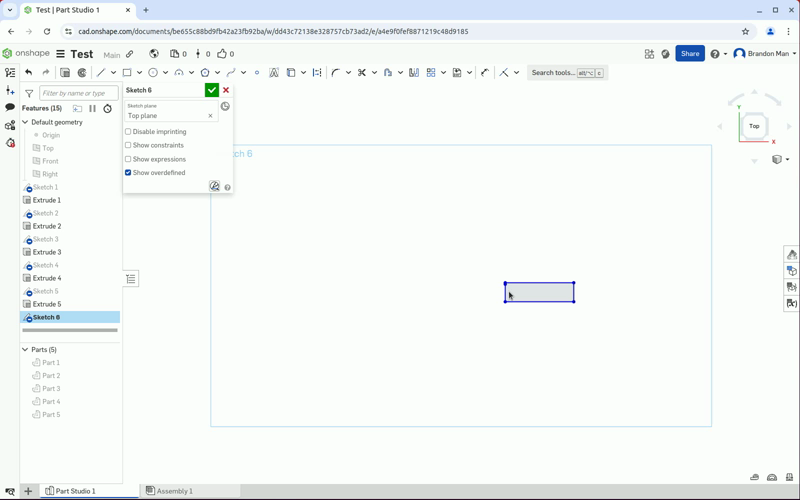
scroll(6)
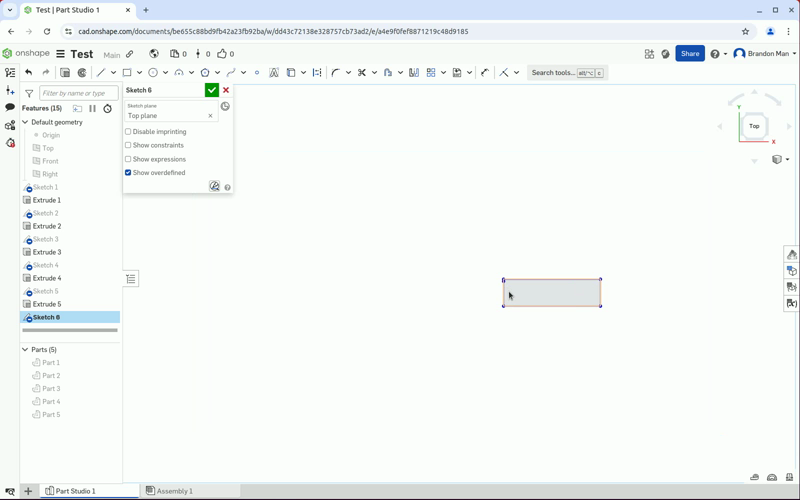
scroll(6)
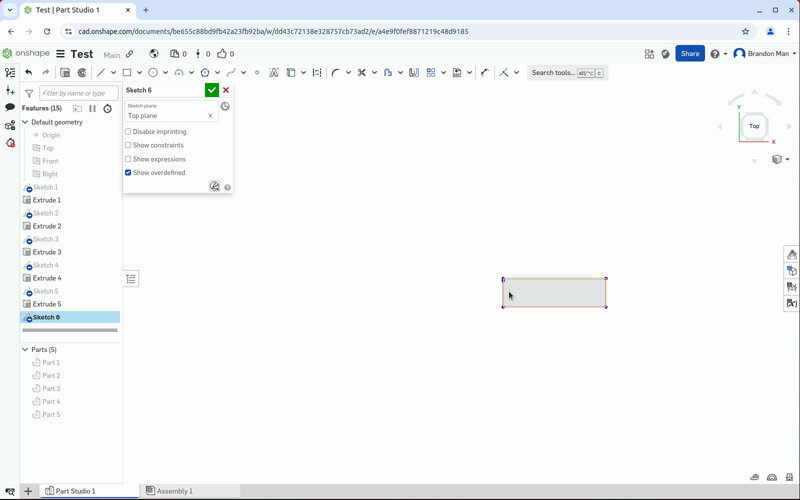
scroll(6)
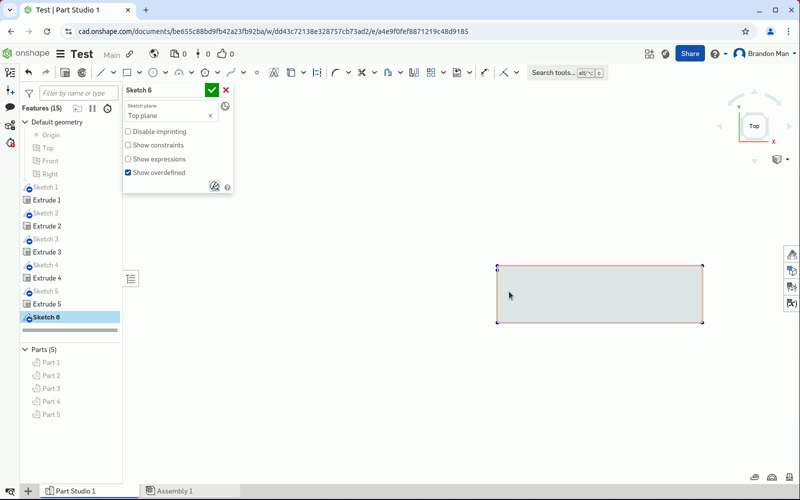
scroll(6)
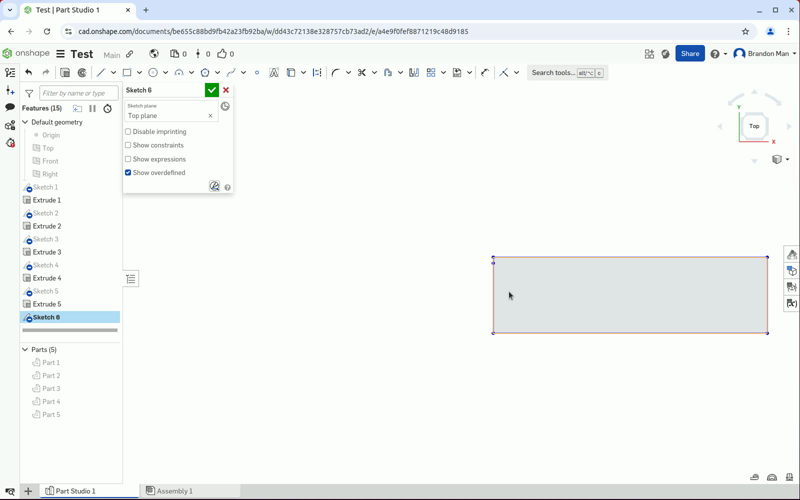
scroll(6)
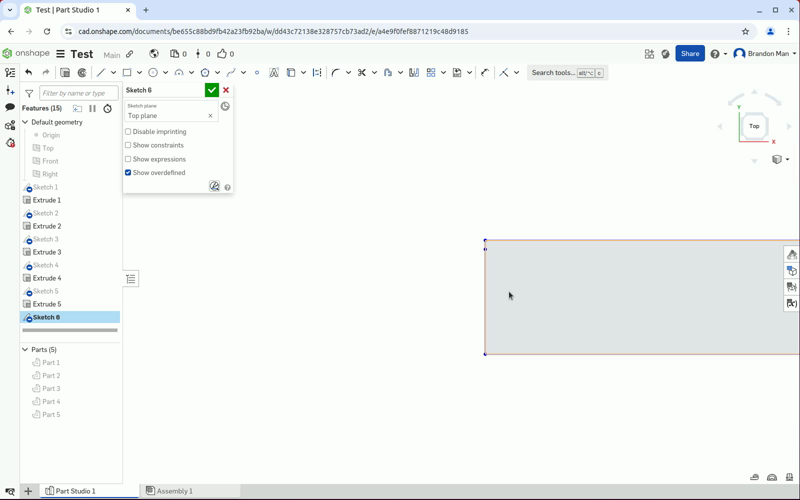
scroll(6)
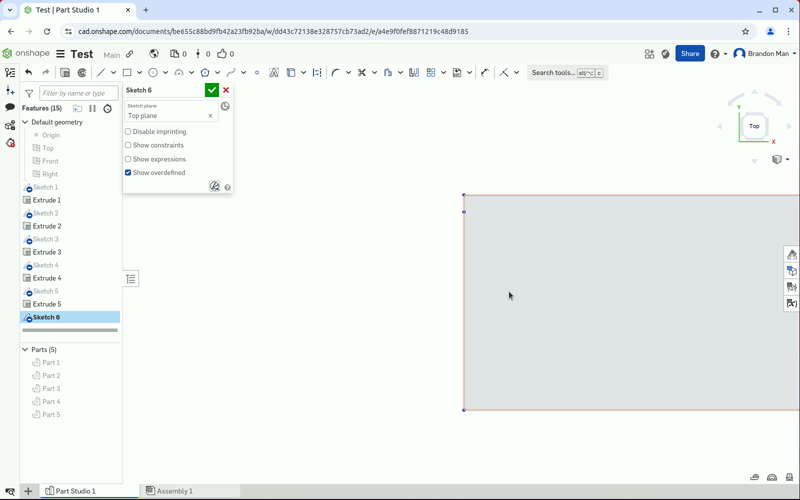
click(509, 291)
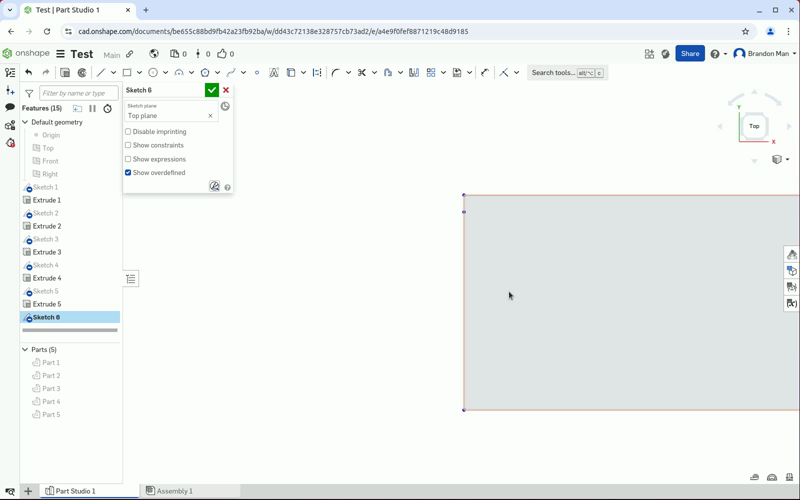
scroll(-6)
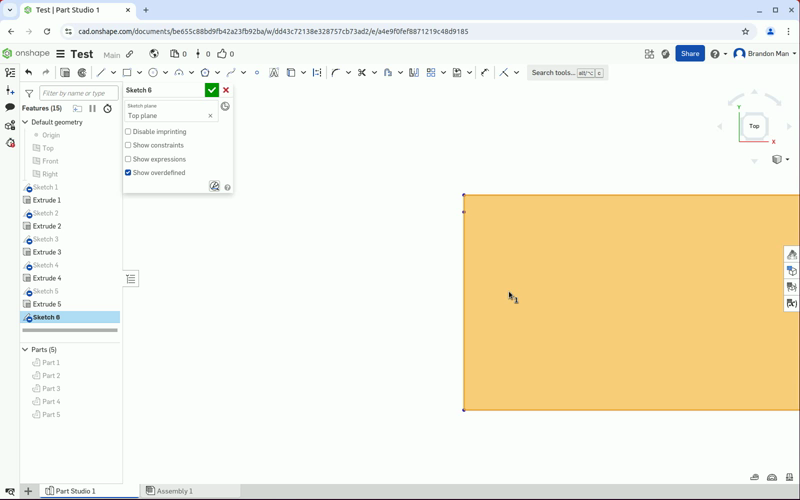
scroll(-6)
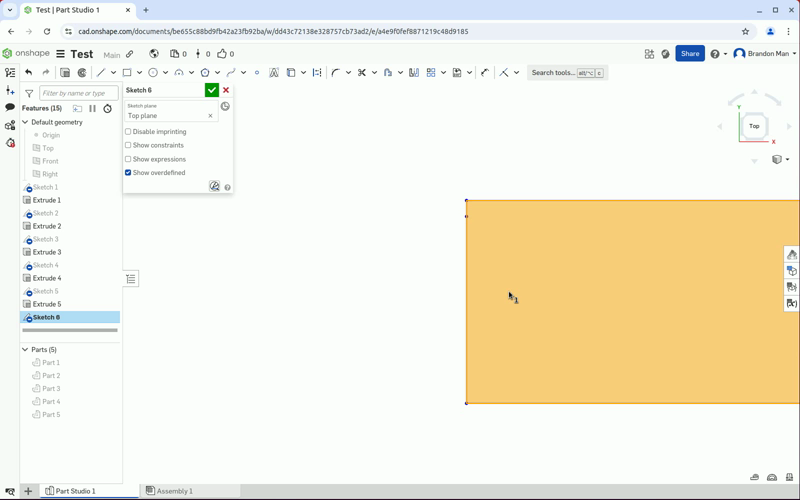
scroll(-6)
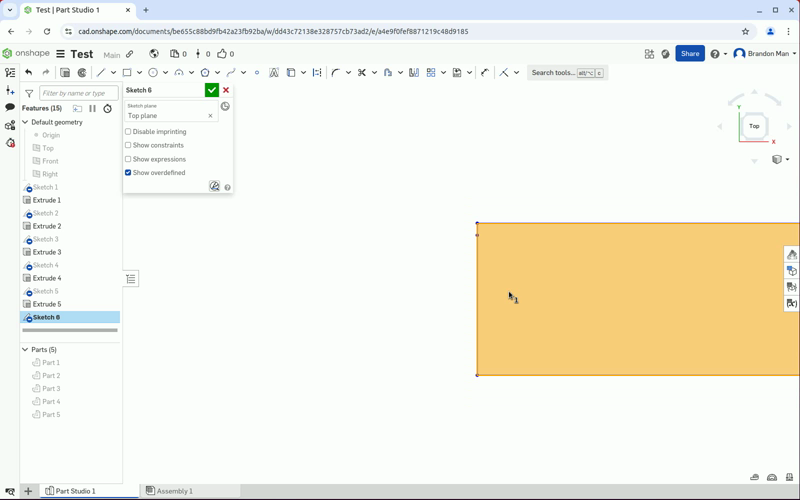
scroll(-6)
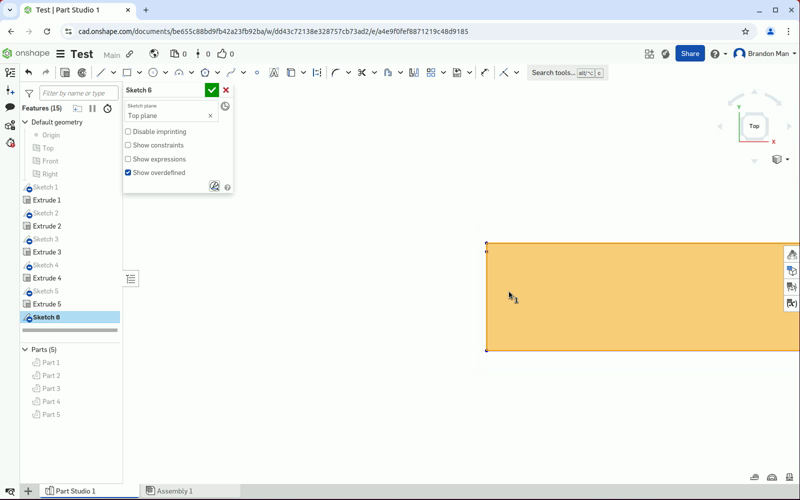
scroll(-6)
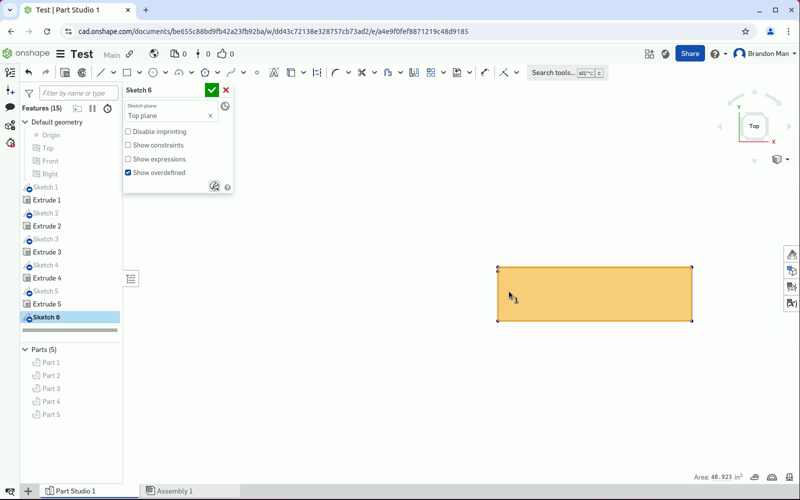
scroll(-6)
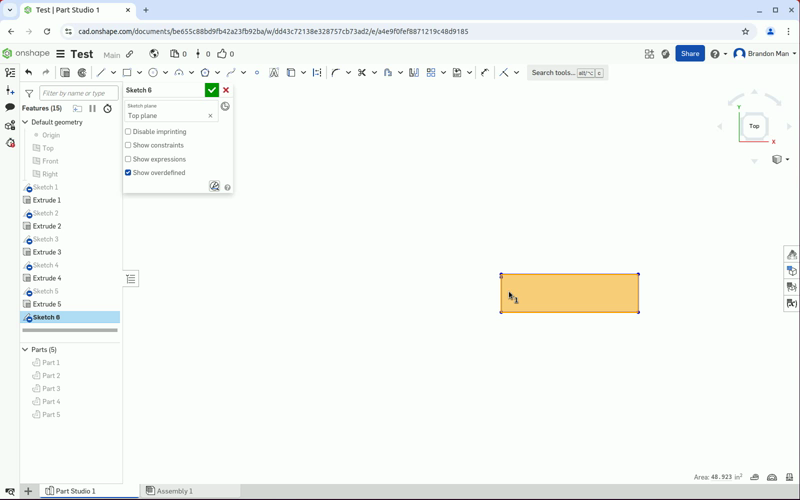
scroll(-6)
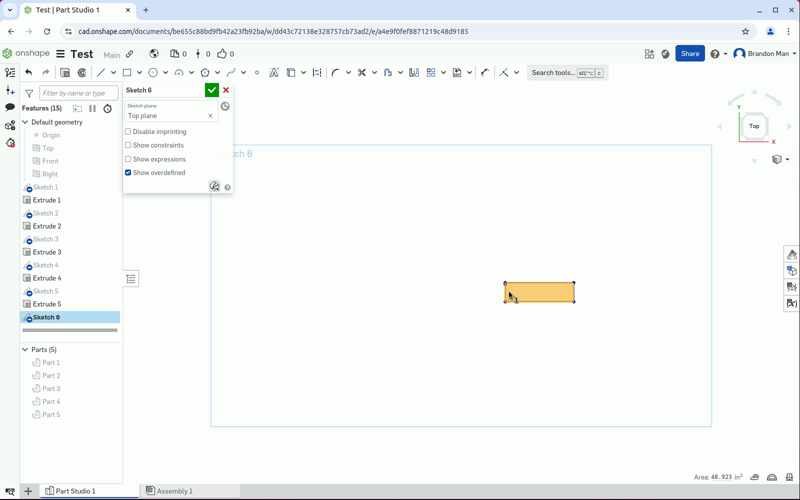
mouse_move(73, 352)
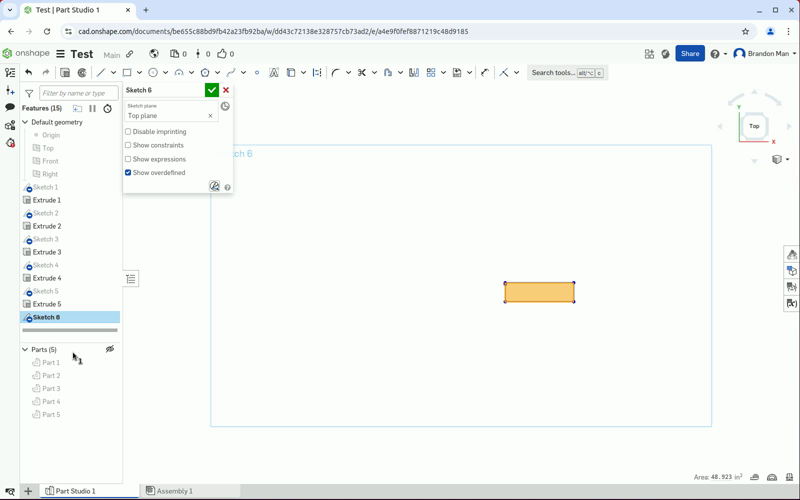
key(shift+y)
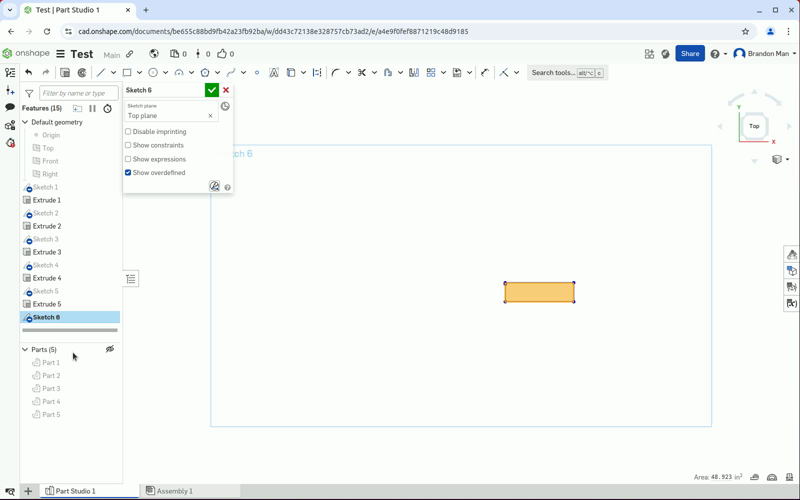
key(shift+e)
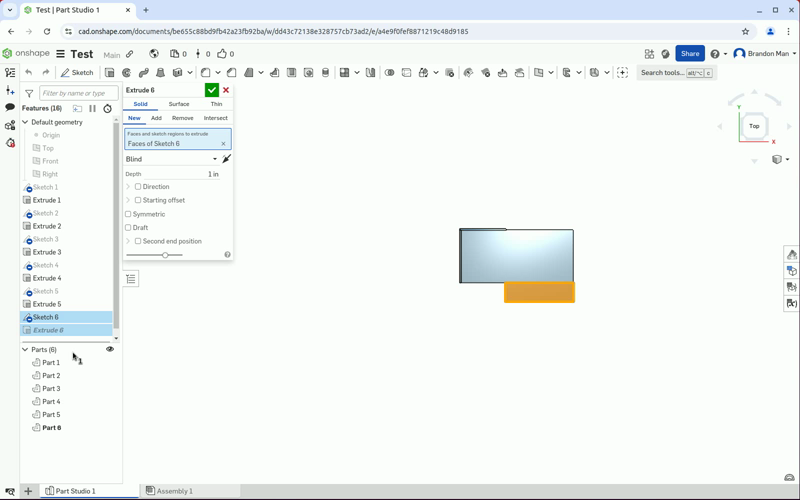
mouse_move(143, 106)
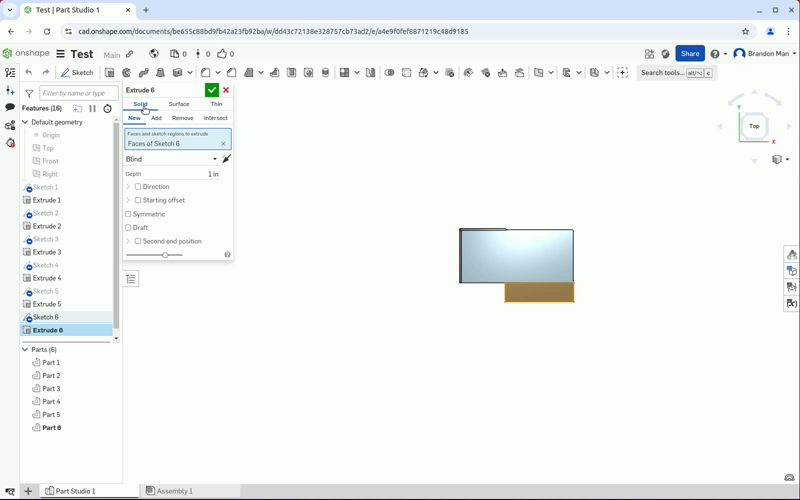
click(143, 106)
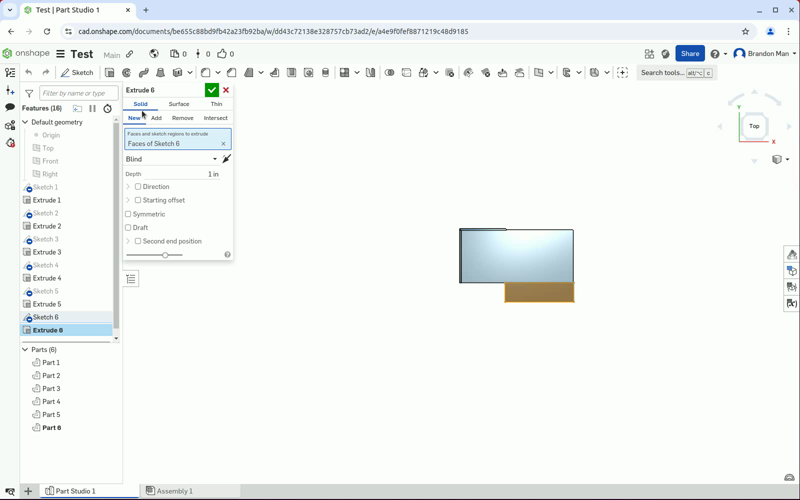
mouse_move(137, 120)
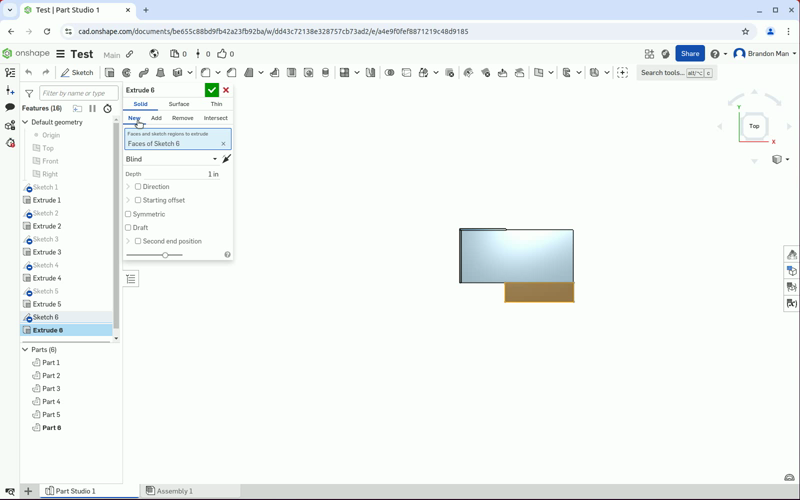
click(137, 120)
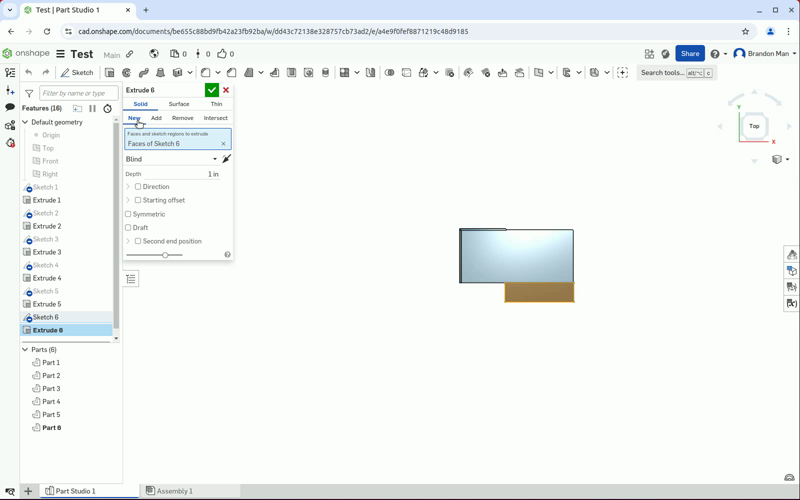
key(tab, 4)
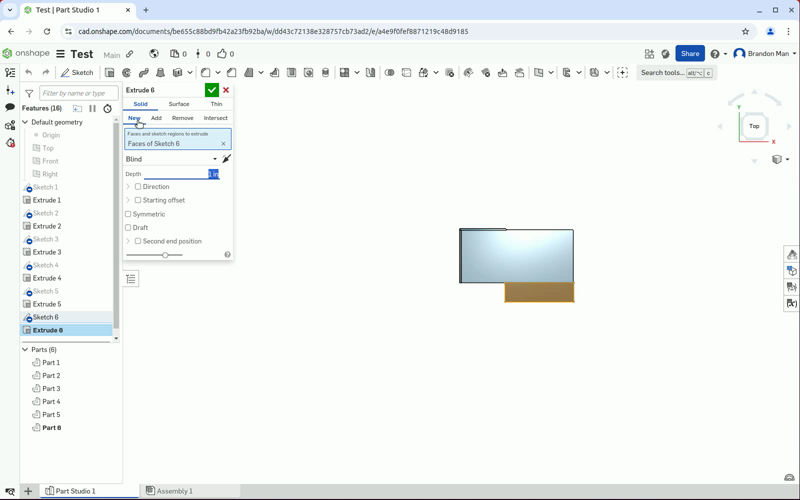
text(-0.241)
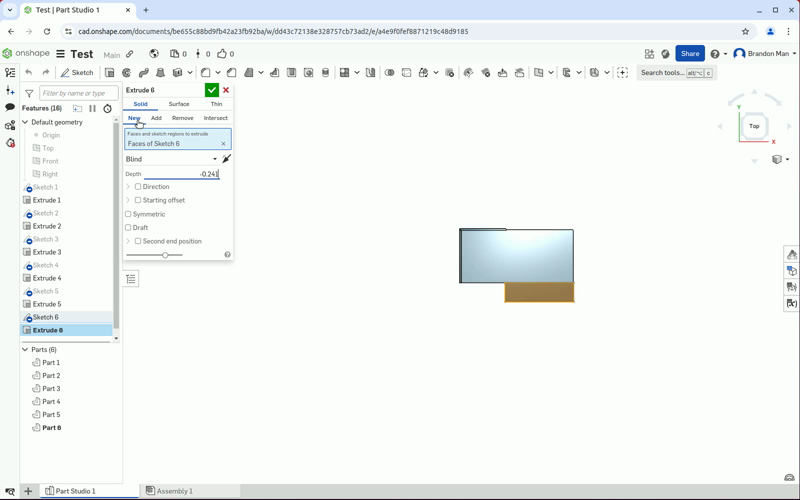
key(enter)
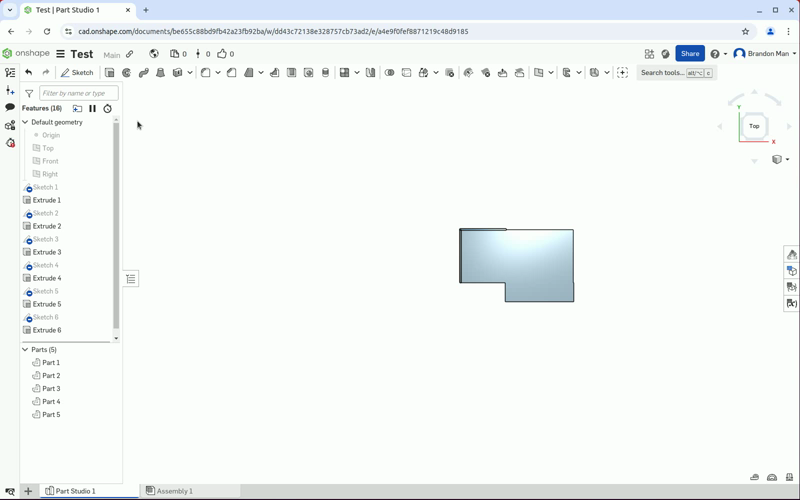
key(shift+h)
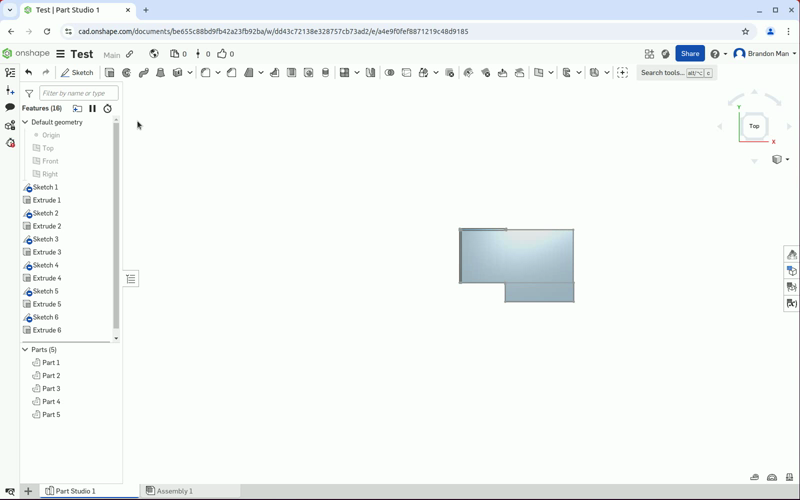
key(shift+h)
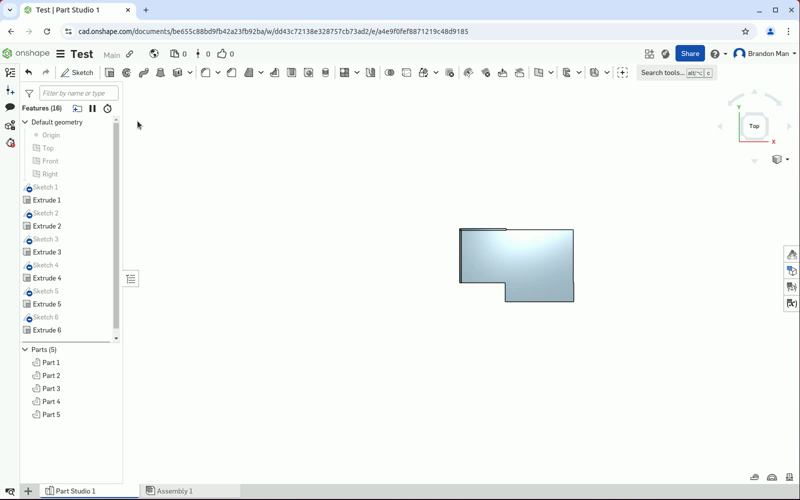
mouse_move(69, 189)
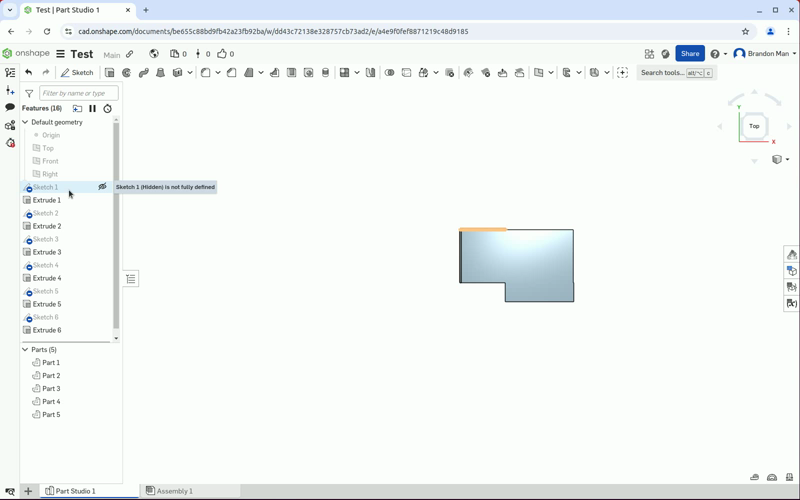
click(69, 189)
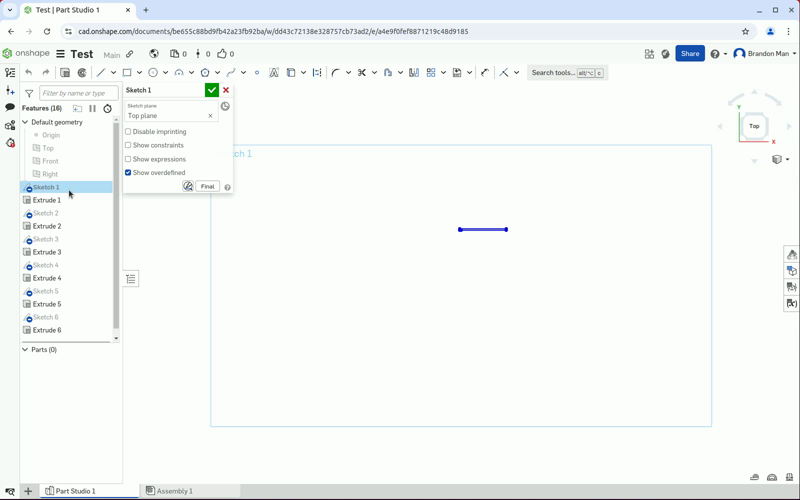
mouse_move(229, 92)
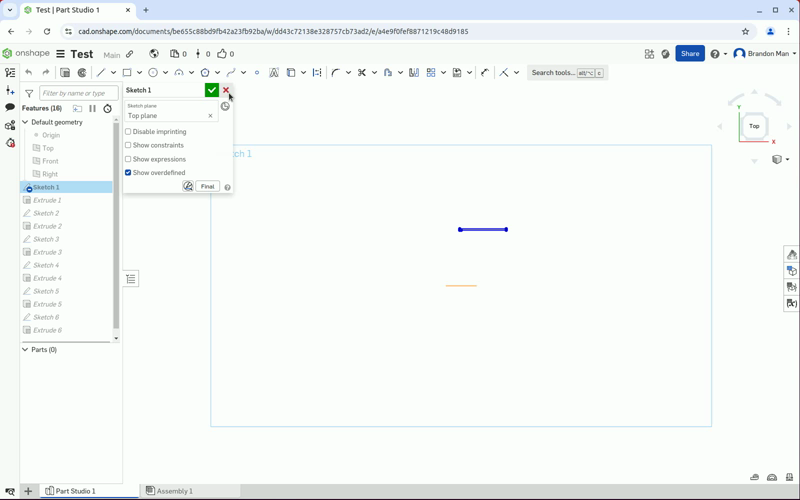
click(229, 92)
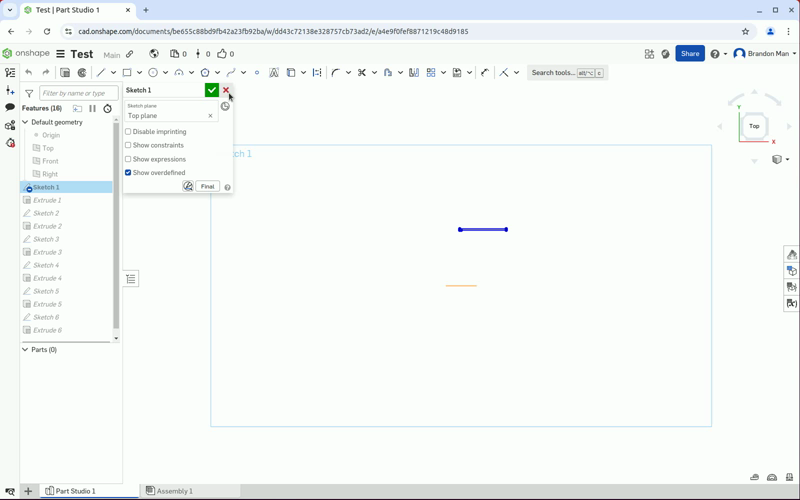
key(shift+s)
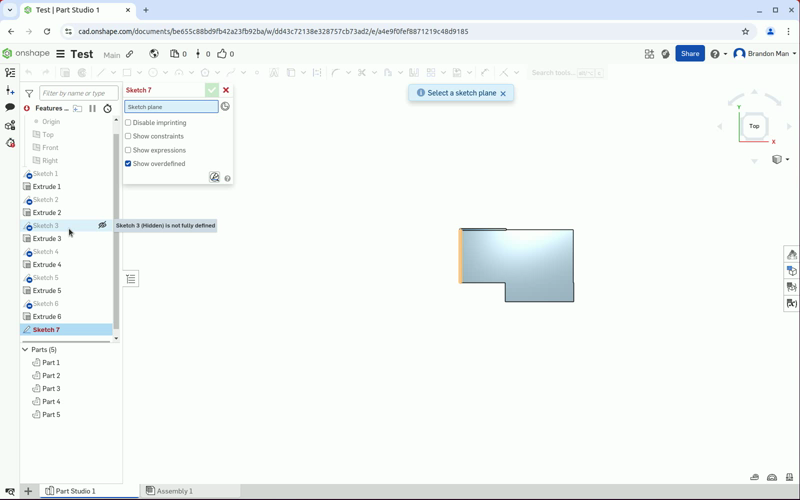
scroll(3)
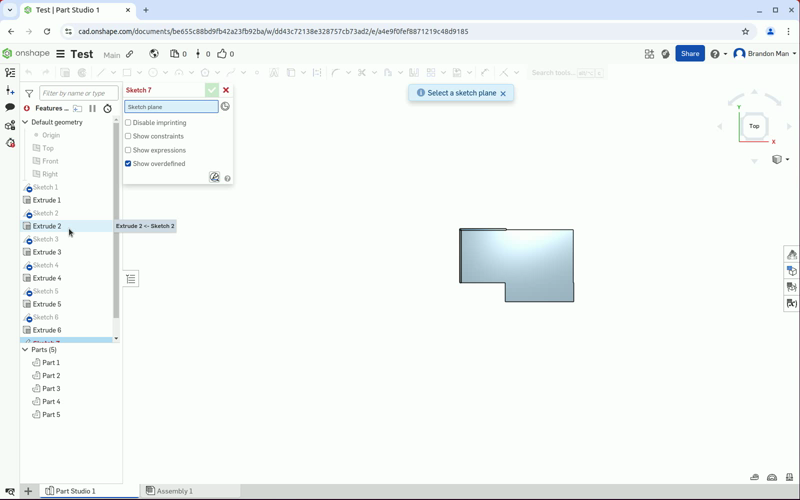
mouse_move(69, 150)
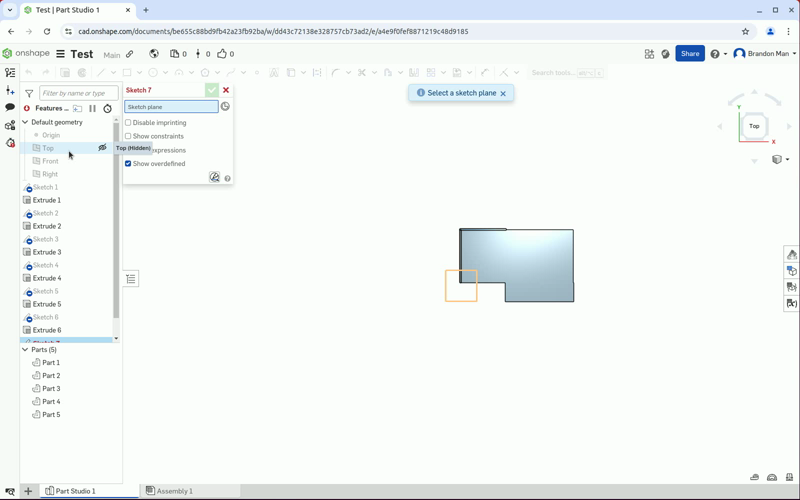
click(69, 150)
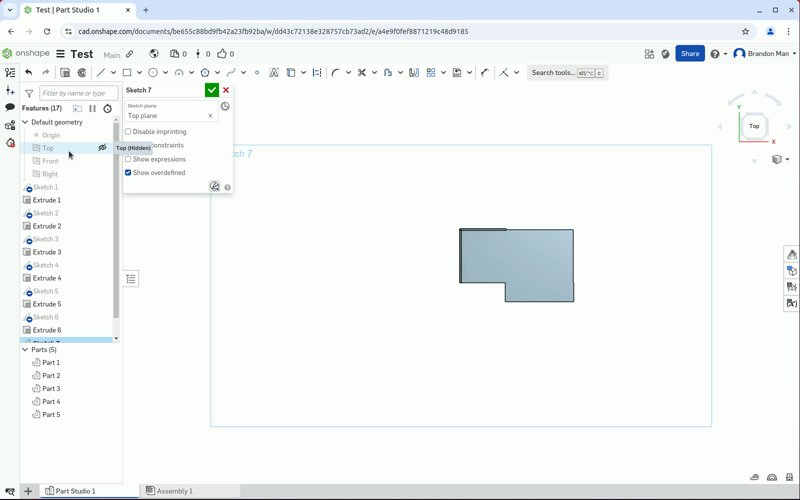
mouse_move(73, 352)
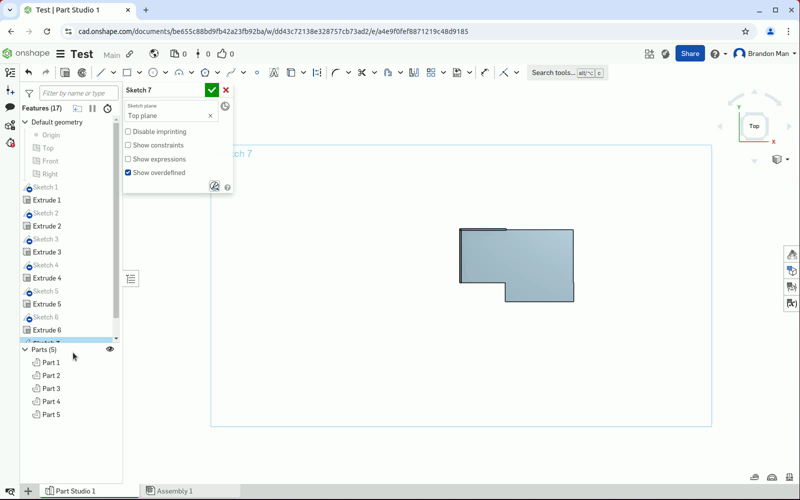
key(y)
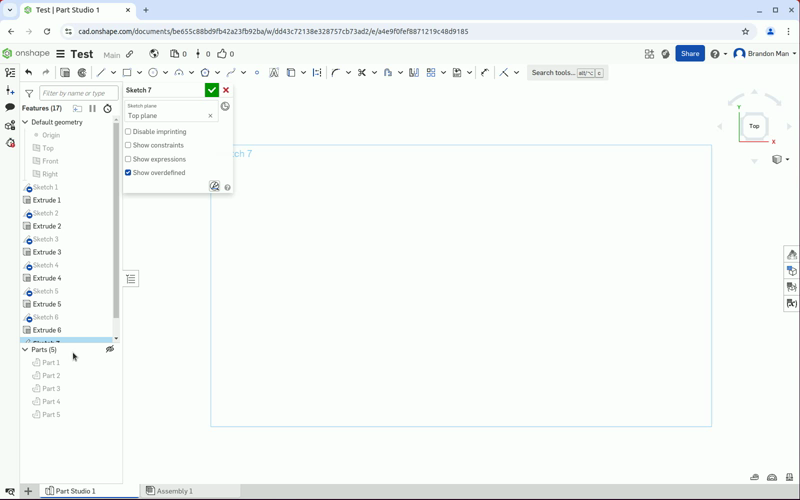
key(l)
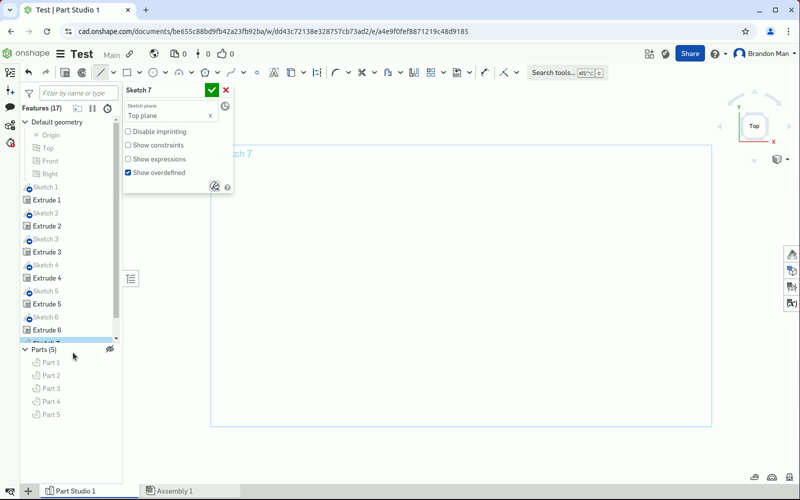
key_down(shift)
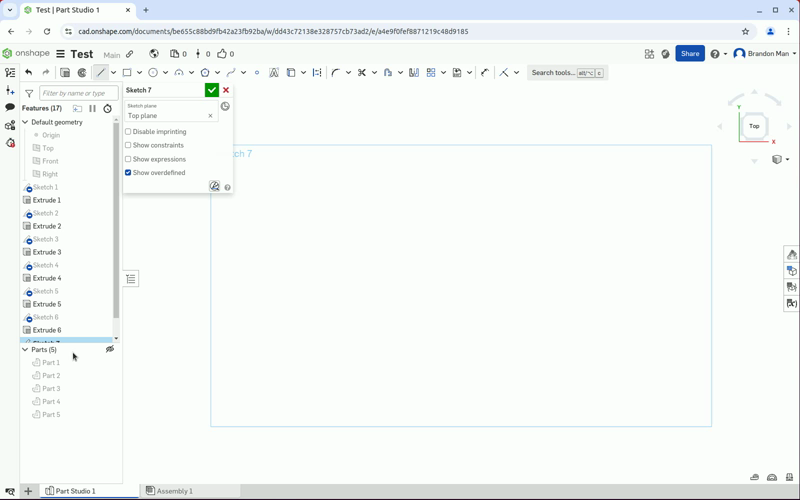
mouse_move(505, 230)
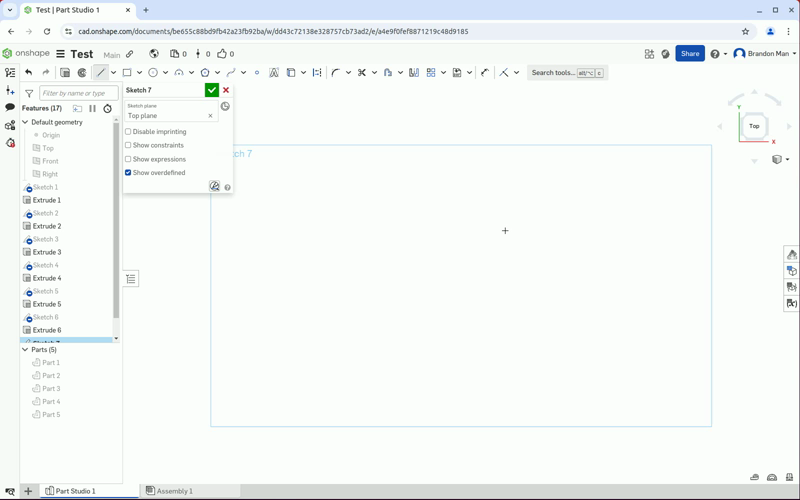
click(505, 230)
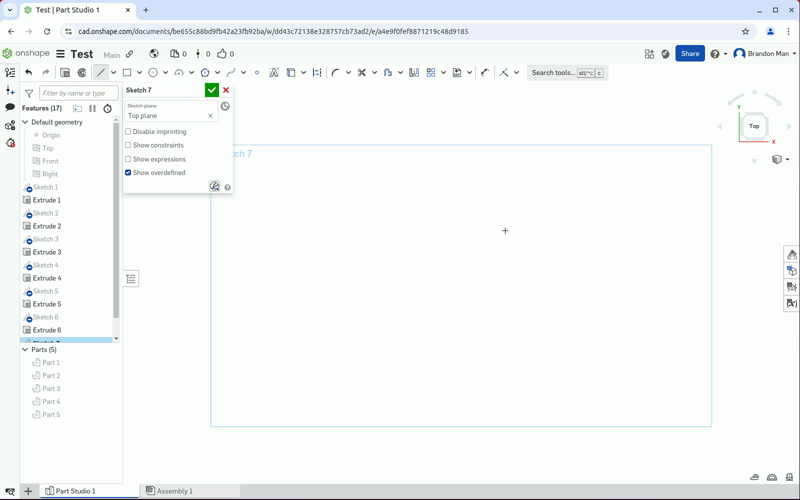
key_up(shift)
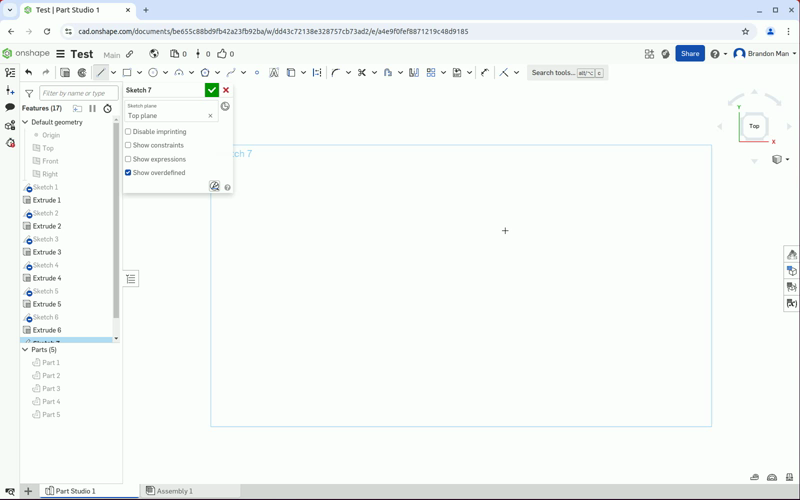
key_down(shift)
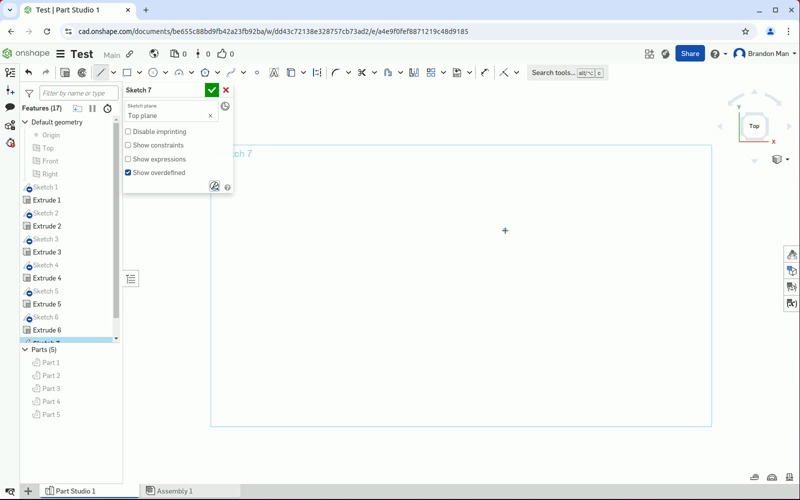
mouse_move(573, 230)
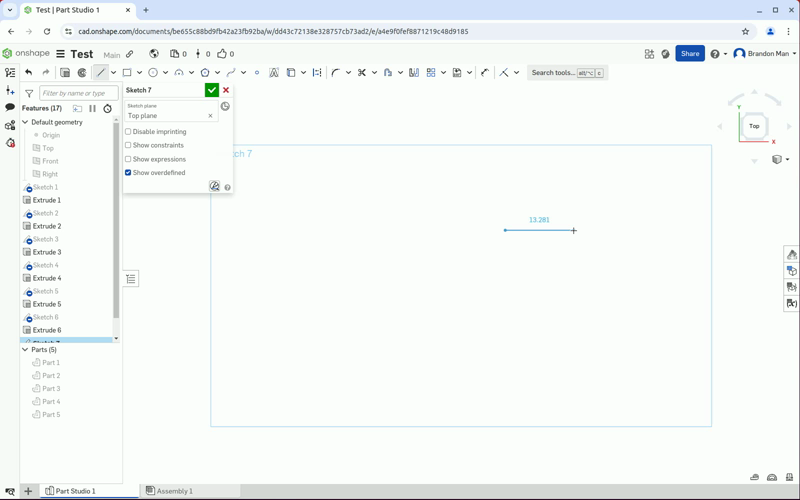
click(573, 230)
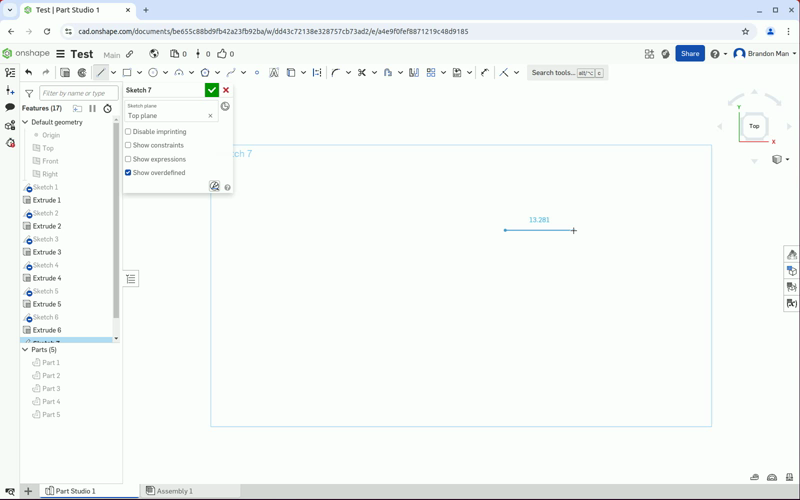
key_up(shift)
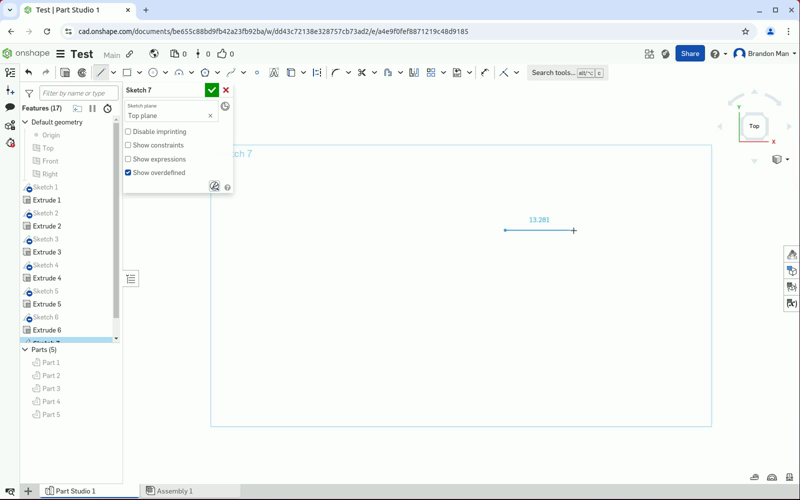
key_down(shift)
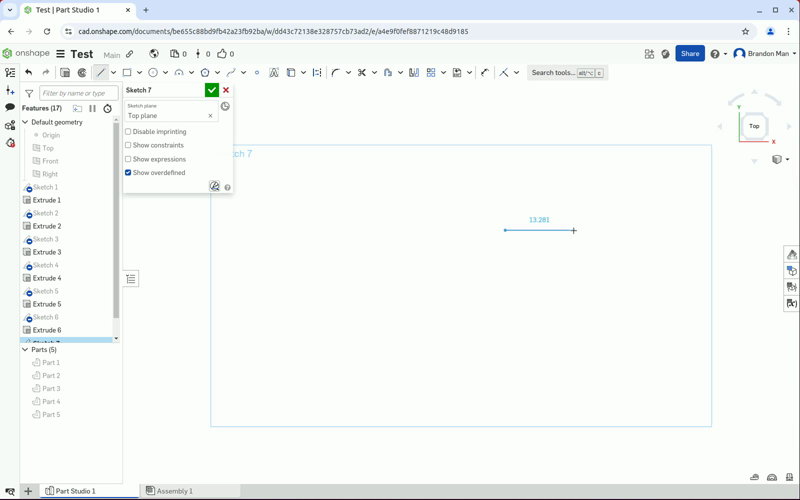
mouse_move(589, 230)
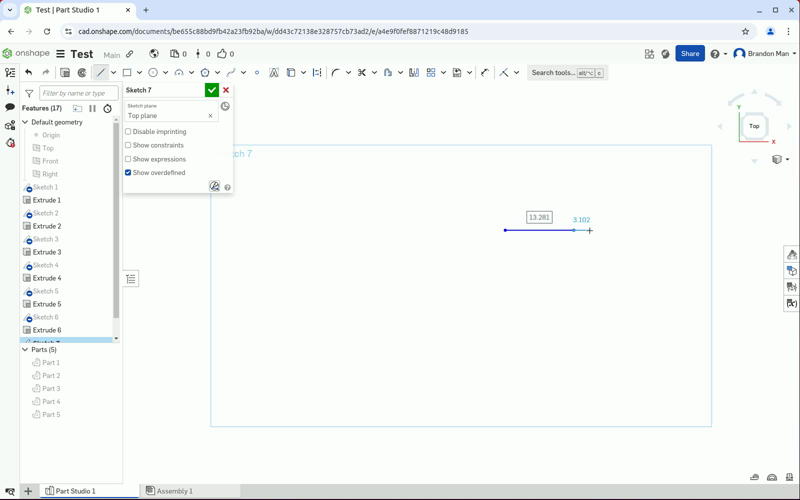
mouse_move(573, 211)
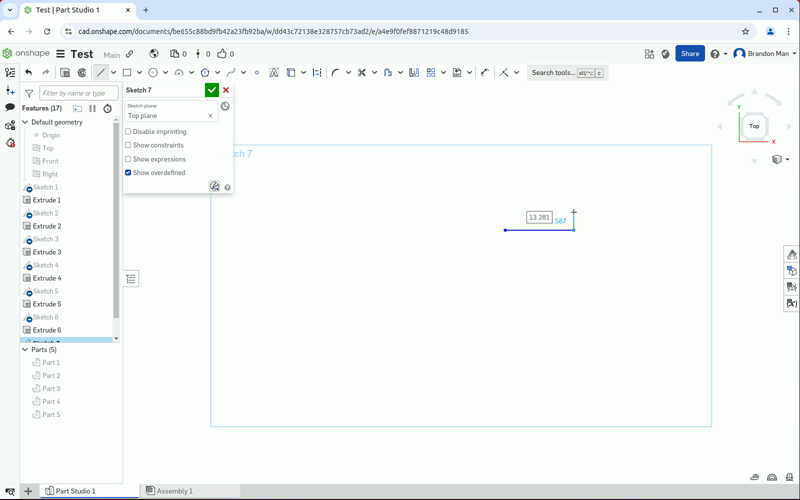
click(573, 211)
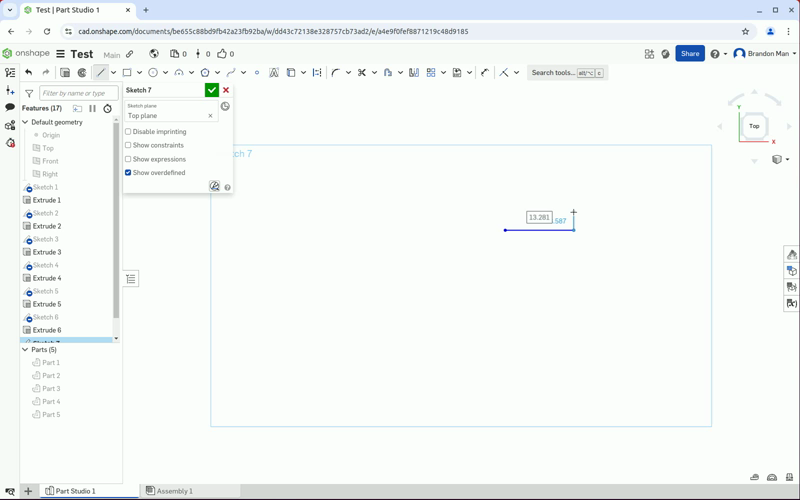
key_up(shift)
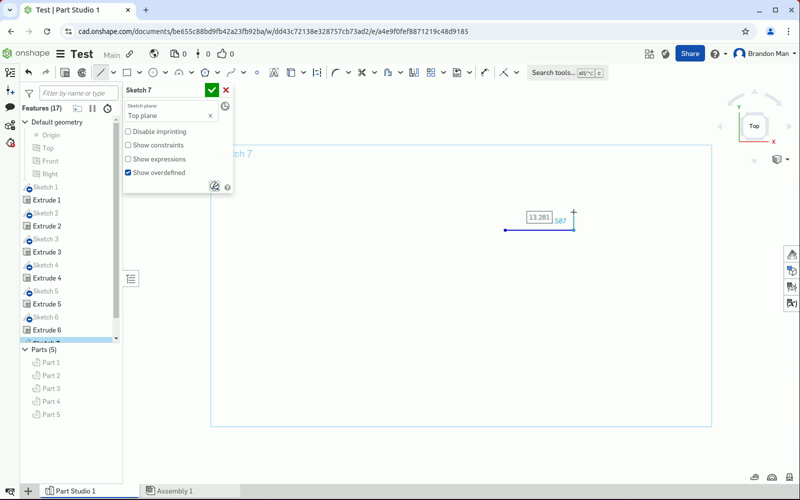
key_down(shift)
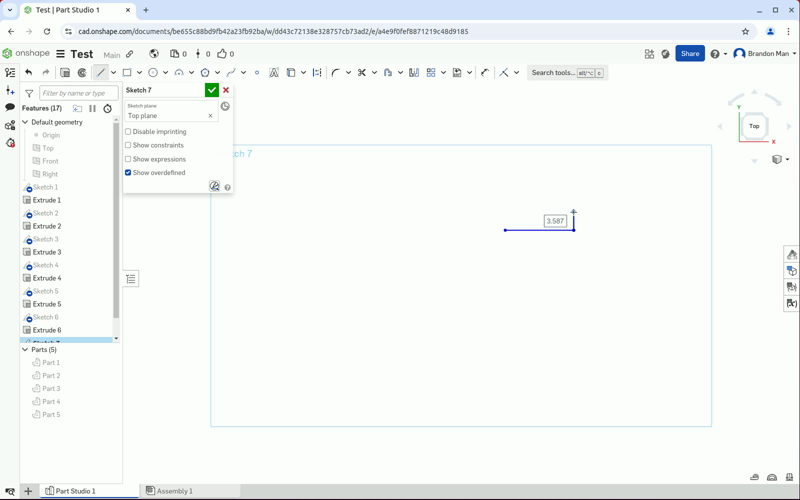
mouse_move(505, 211)
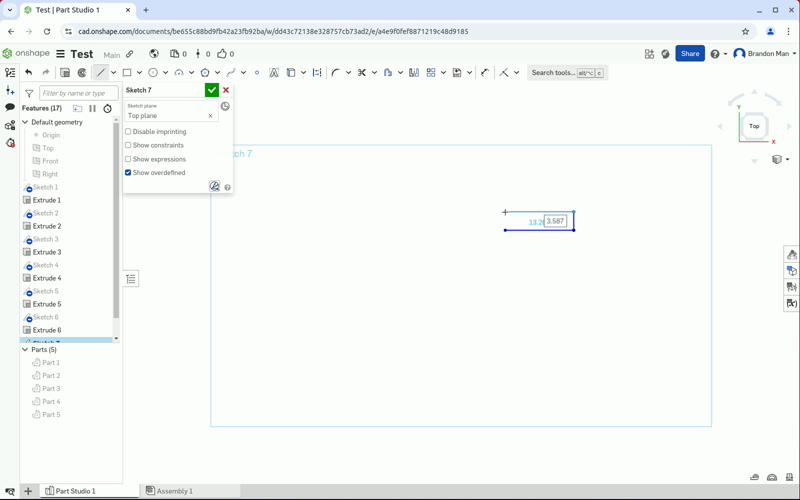
click(505, 211)
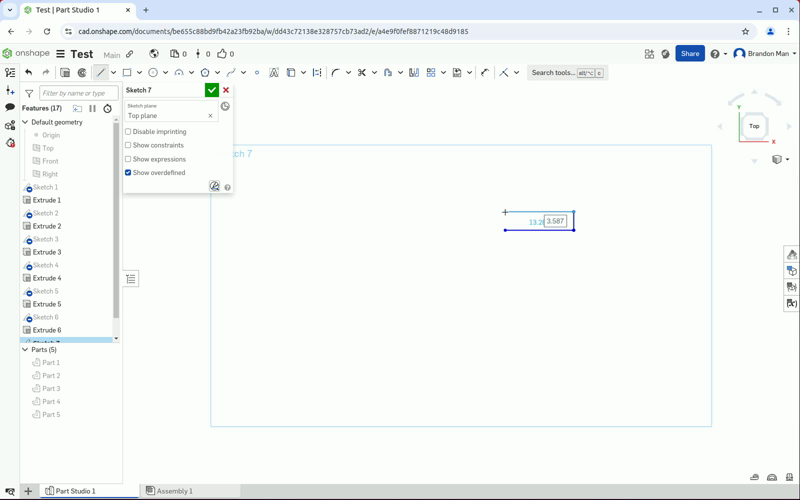
key_up(shift)
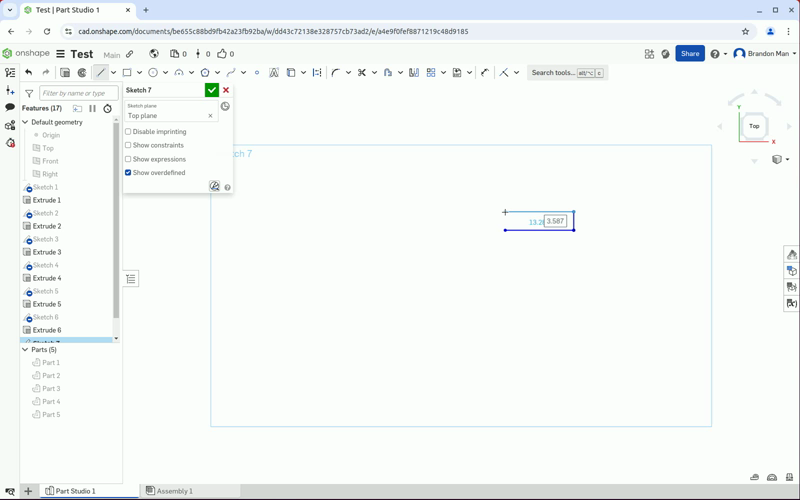
key_down(shift)
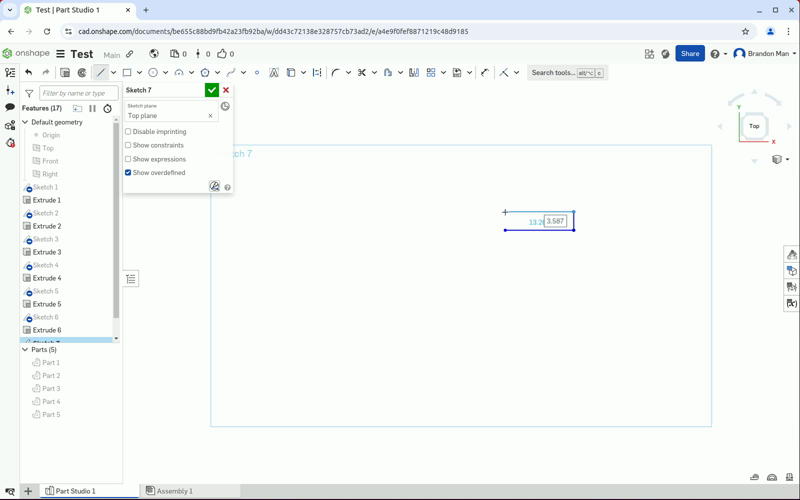
mouse_move(535, 211)
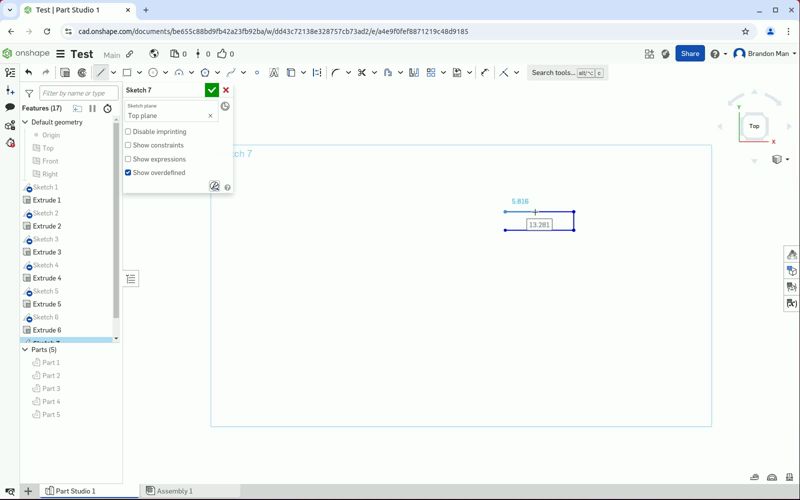
mouse_move(505, 228)
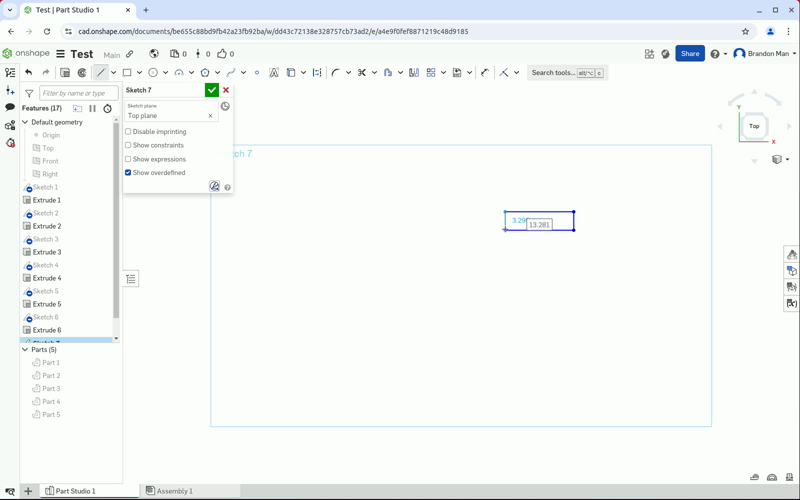
scroll(6)
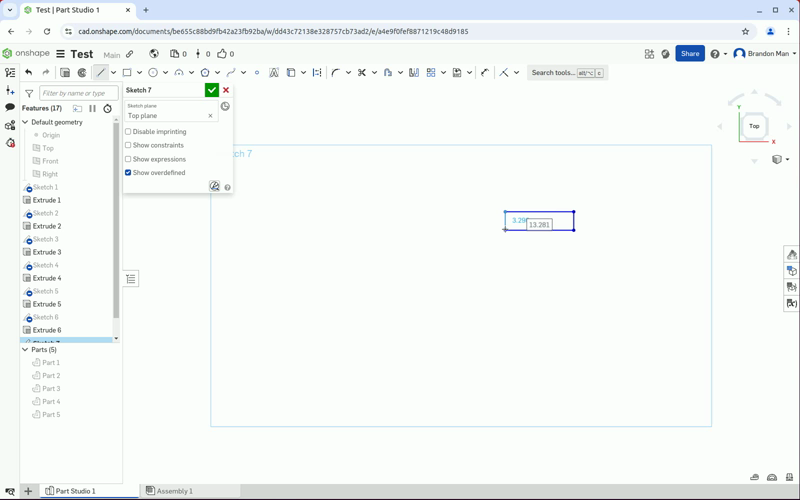
scroll(6)
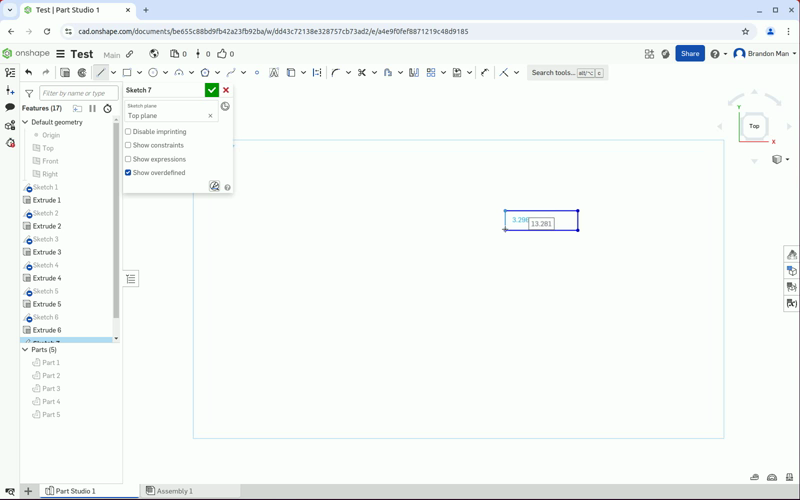
scroll(6)
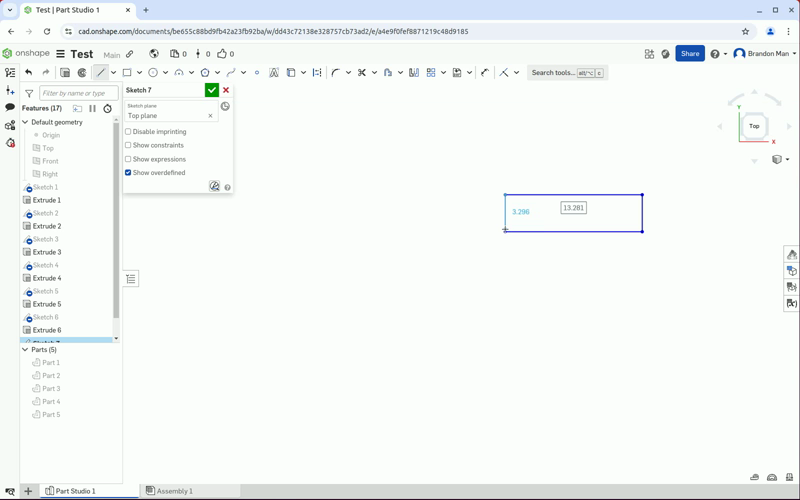
scroll(6)
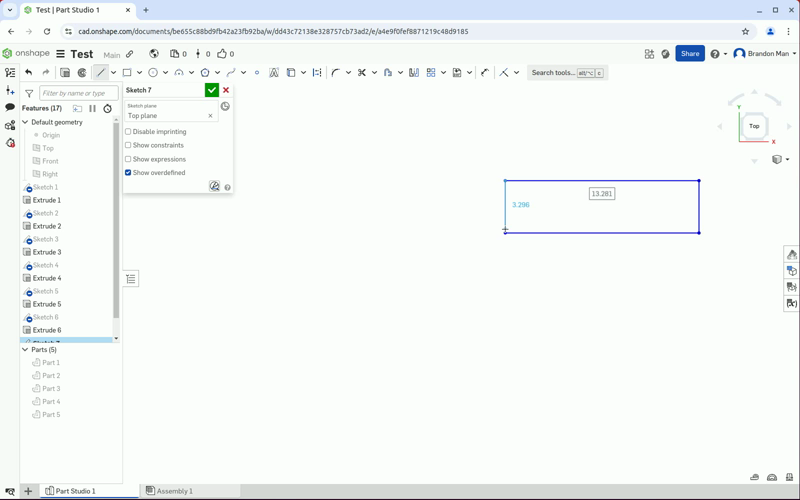
scroll(6)
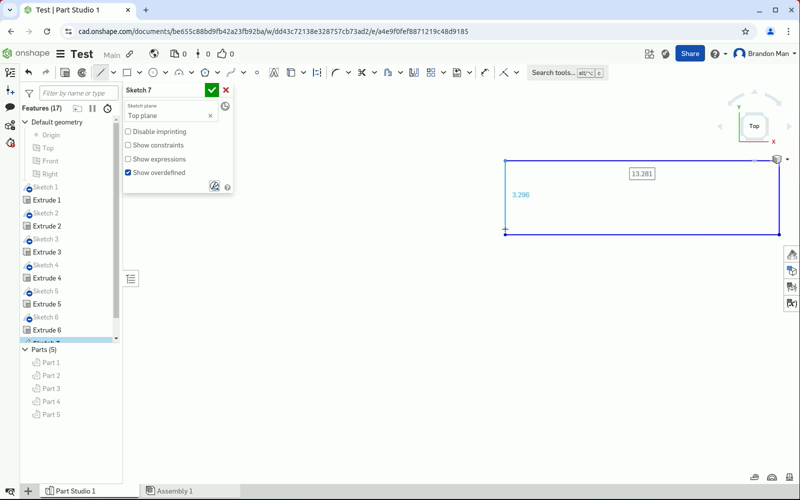
scroll(6)
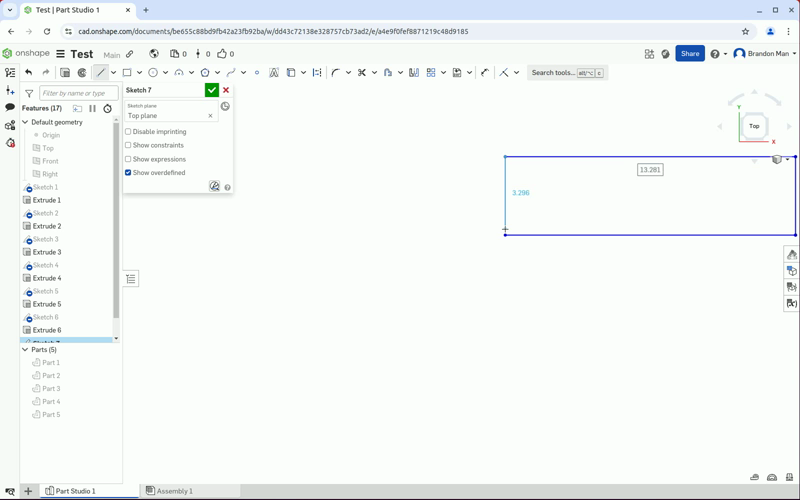
scroll(6)
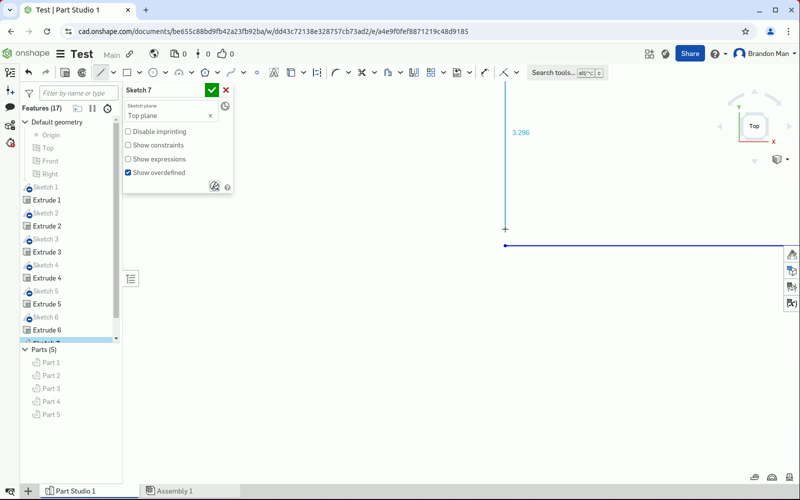
click(505, 228)
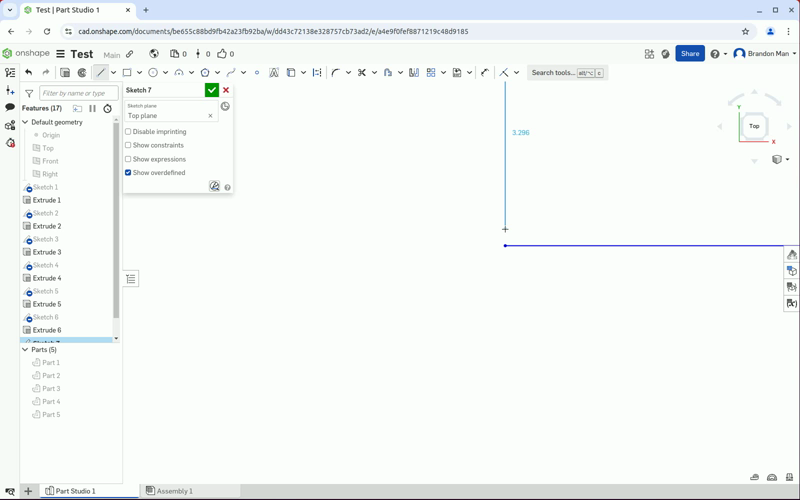
scroll(-6)
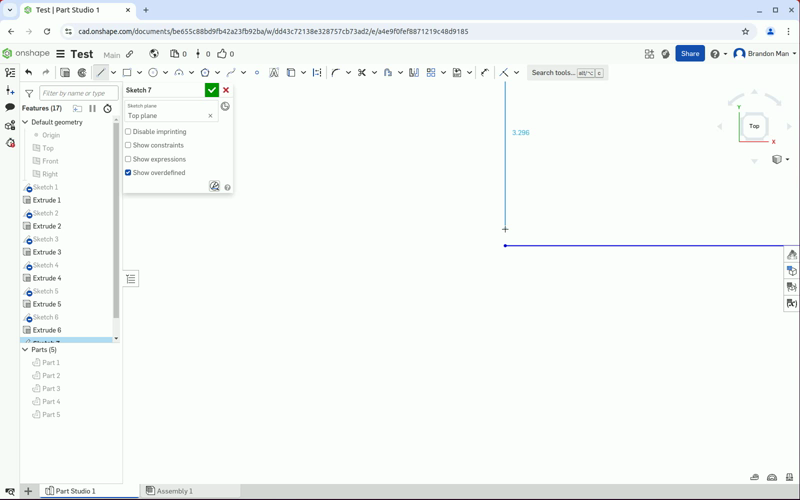
scroll(-6)
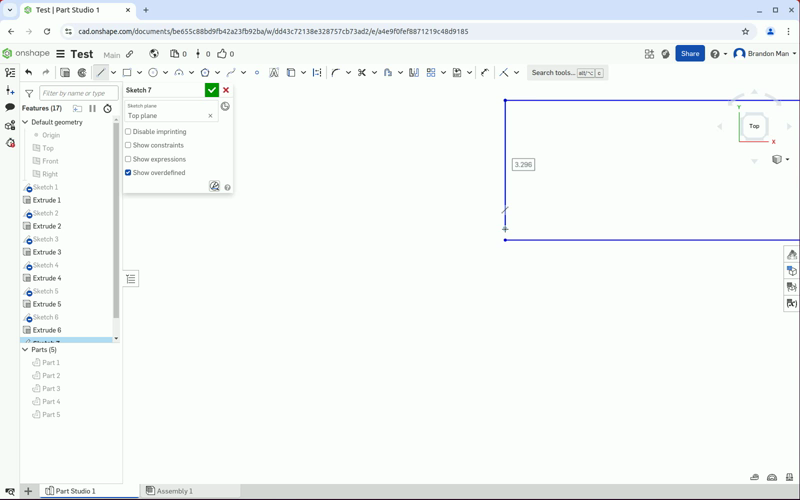
scroll(-6)
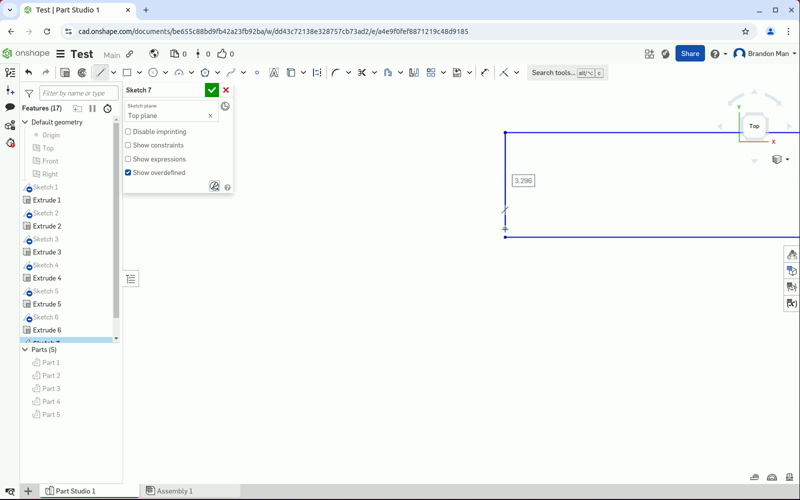
scroll(-6)
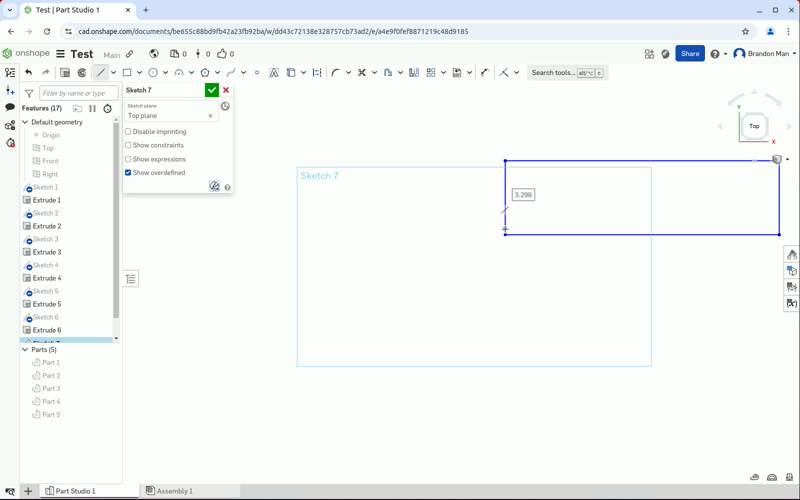
scroll(-6)
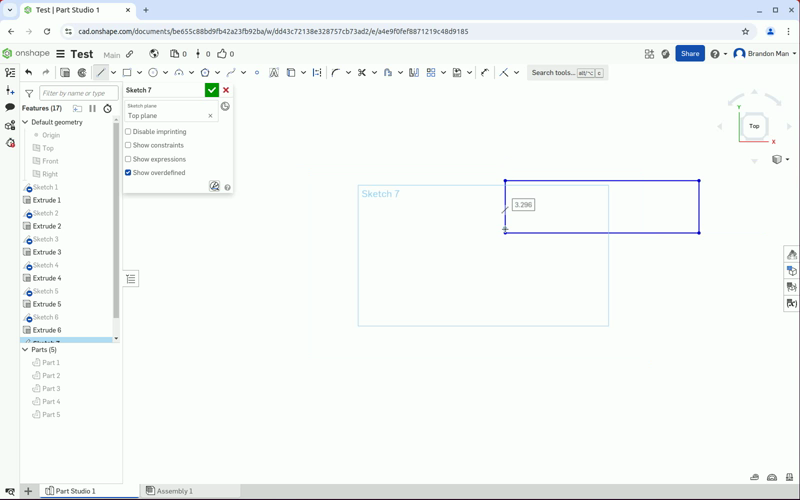
scroll(-6)
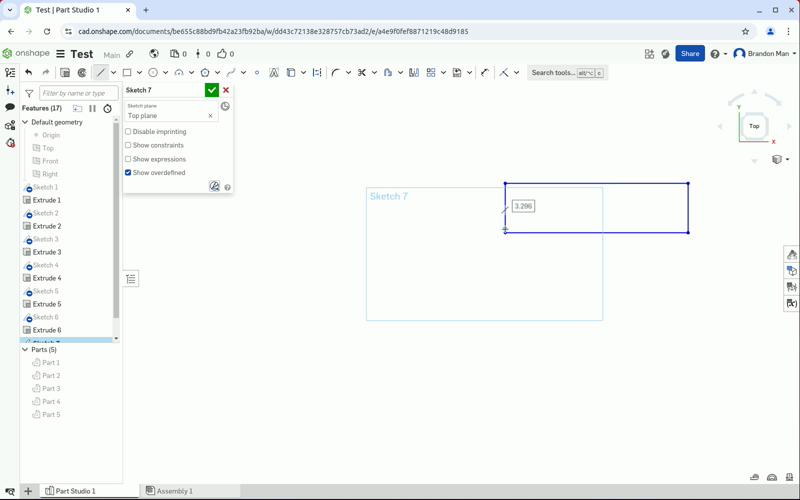
scroll(-6)
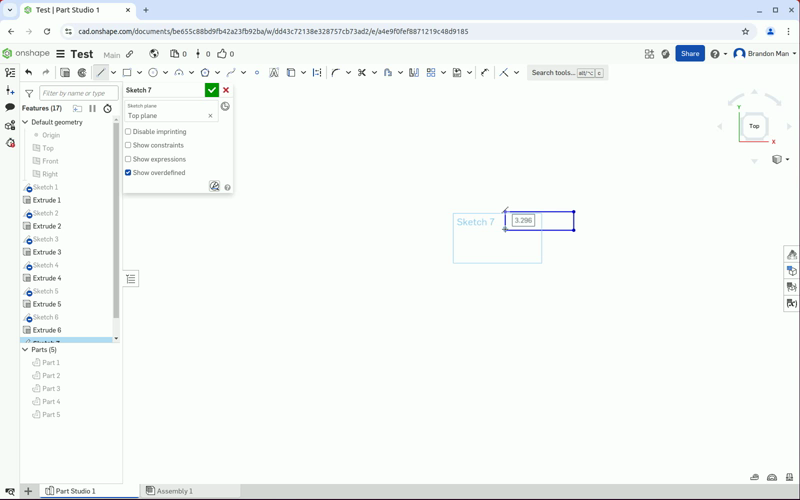
key_up(shift)
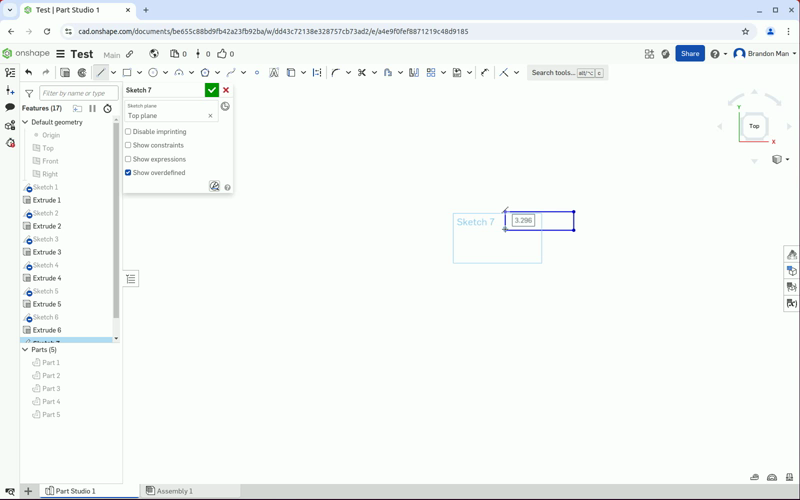
mouse_move(535, 228)
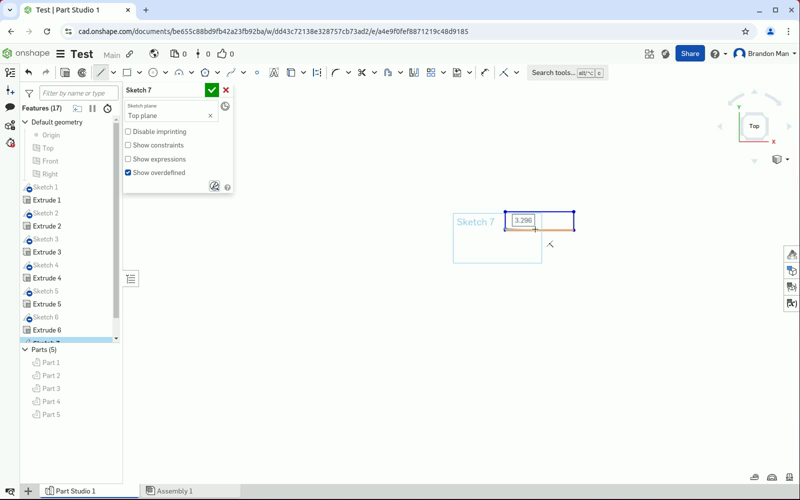
key_down(shift)
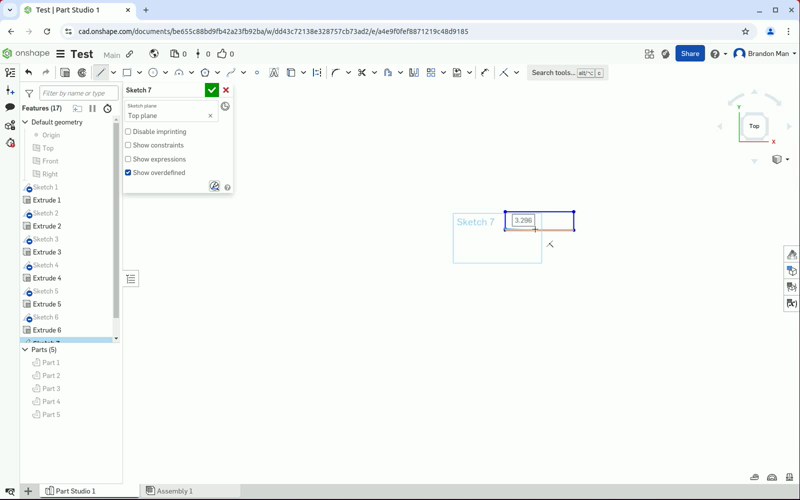
mouse_move(505, 230)
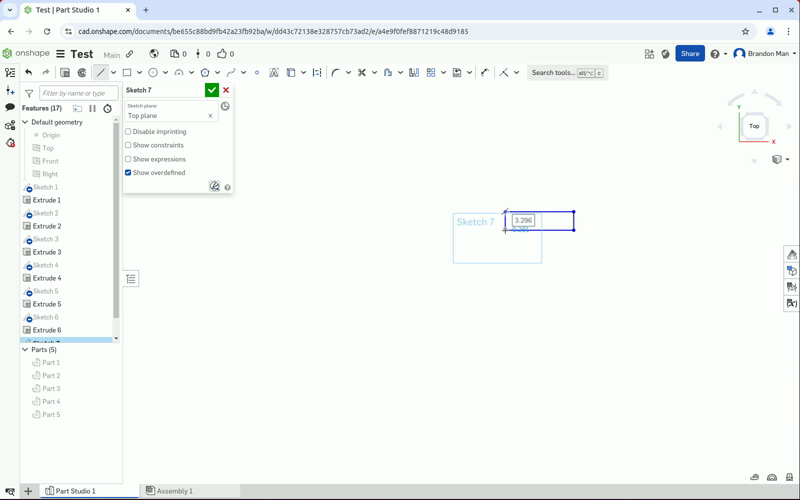
scroll(6)
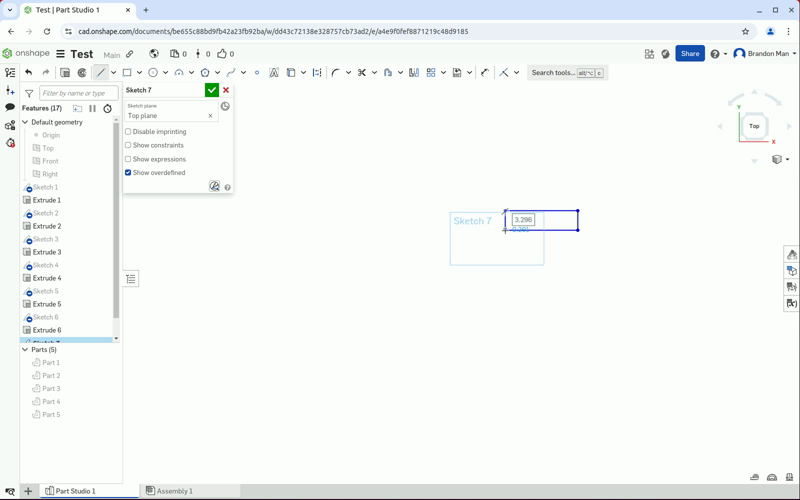
scroll(6)
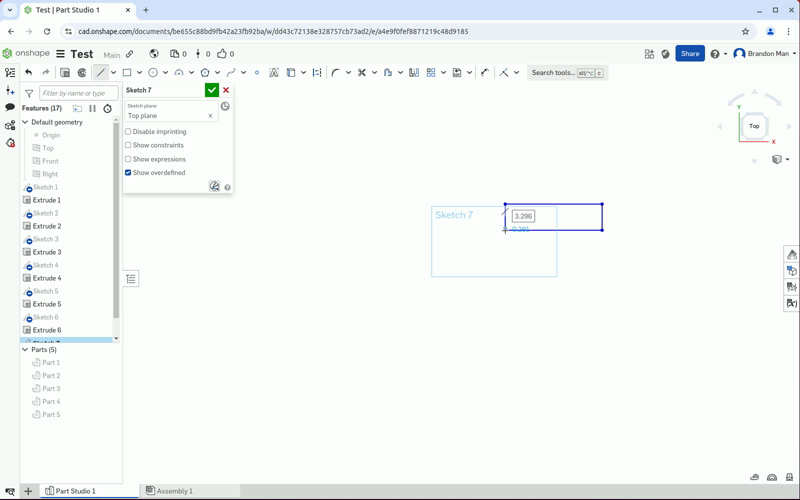
scroll(6)
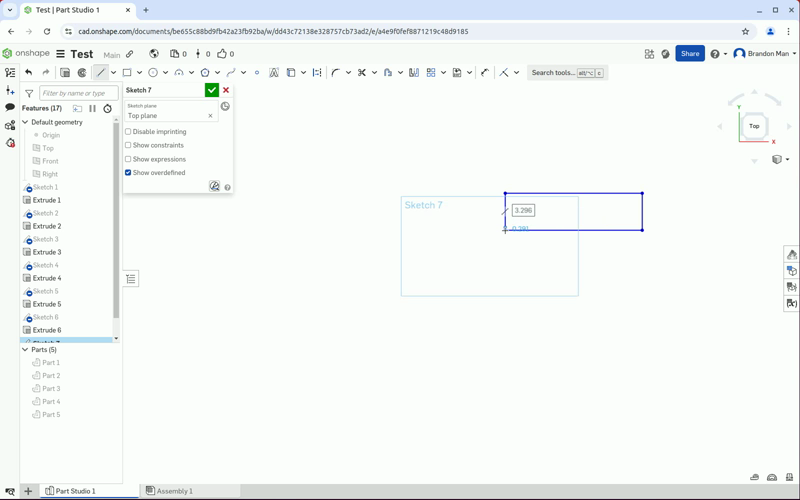
scroll(6)
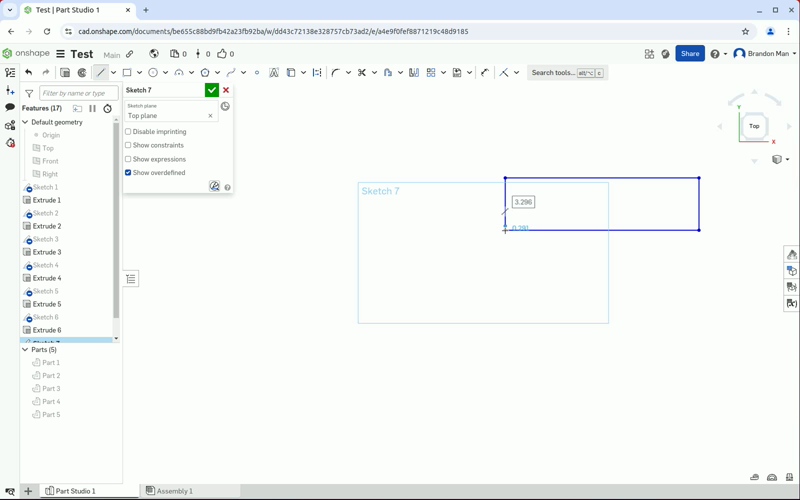
scroll(6)
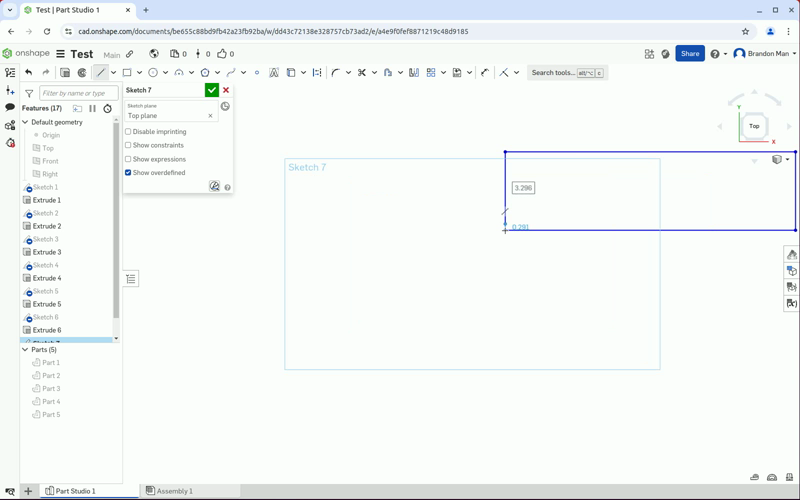
scroll(6)
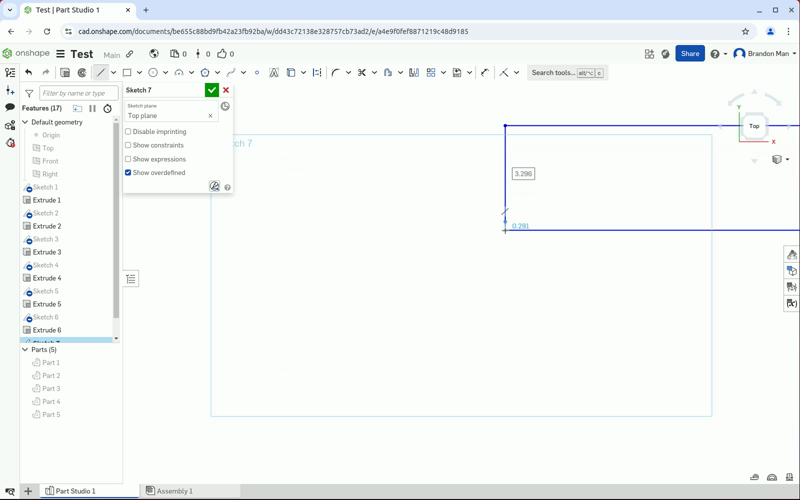
scroll(6)
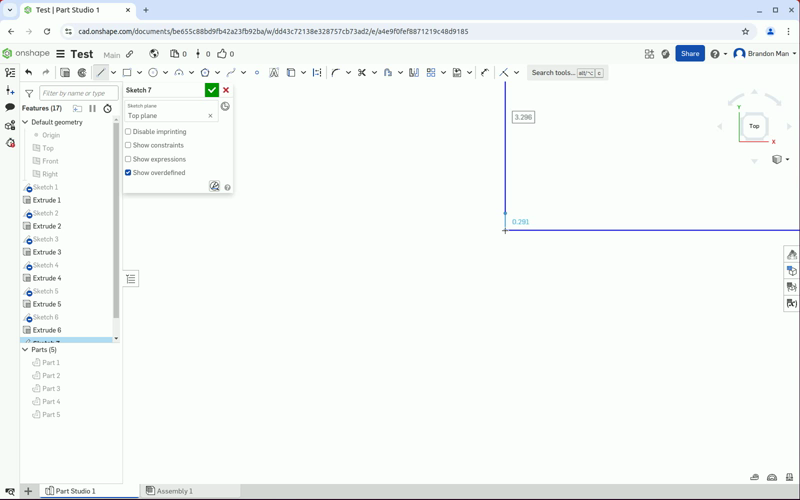
key_up(shift)
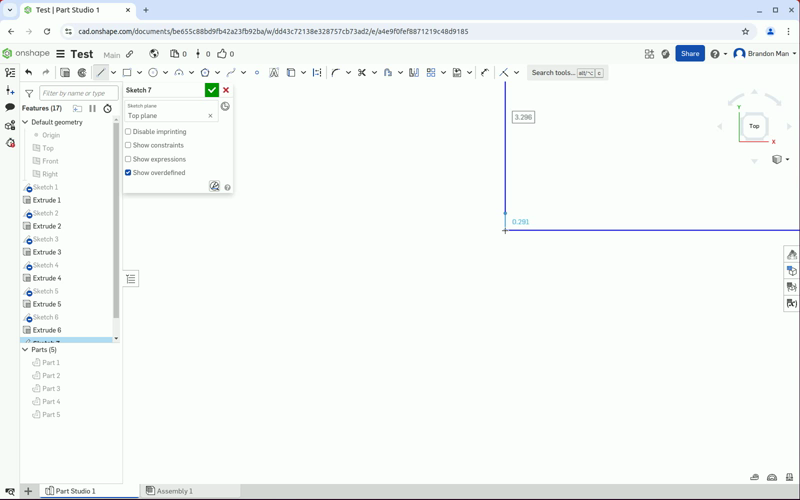
click(505, 230)
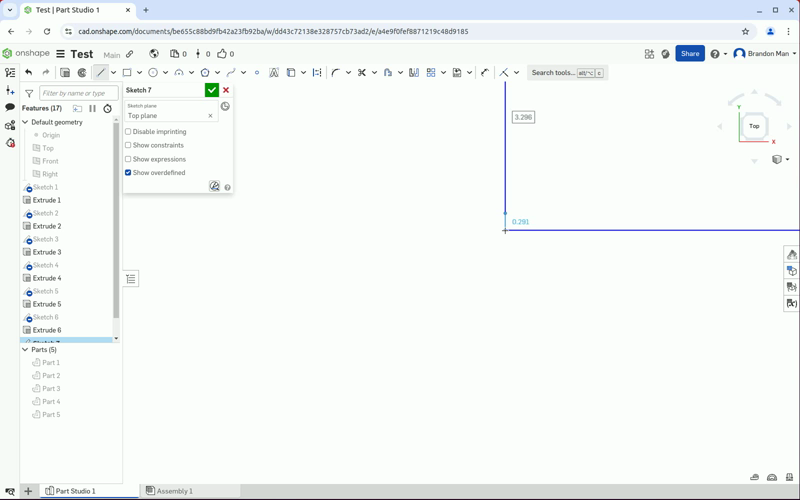
scroll(-6)
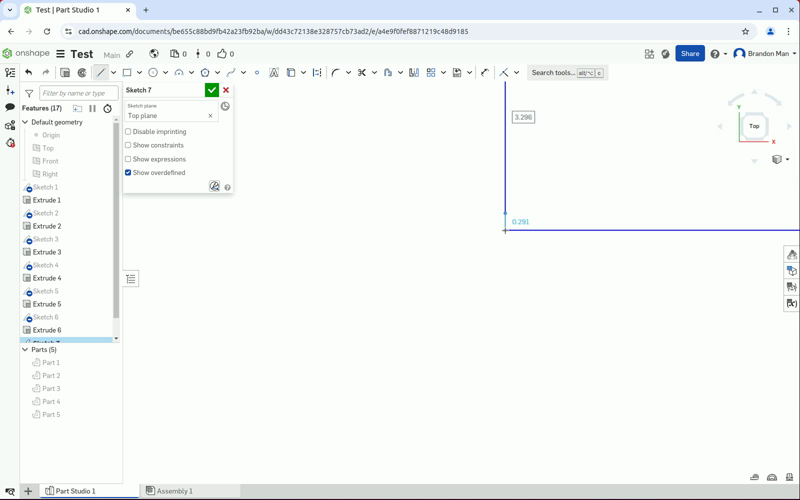
scroll(-6)
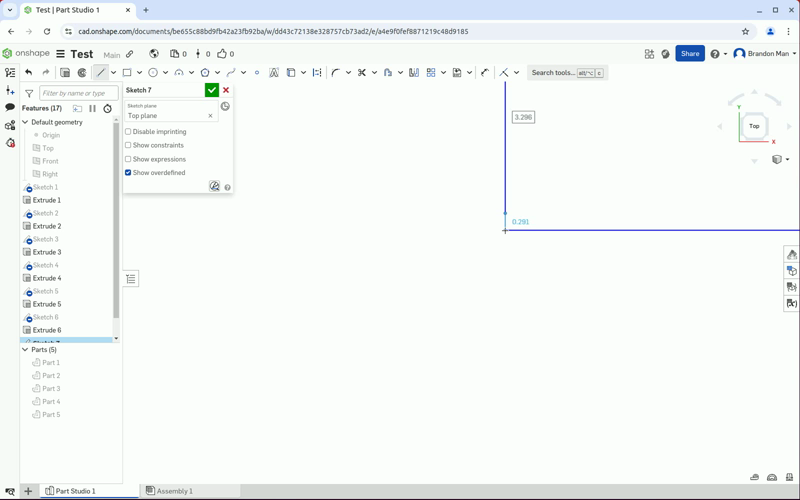
scroll(-6)
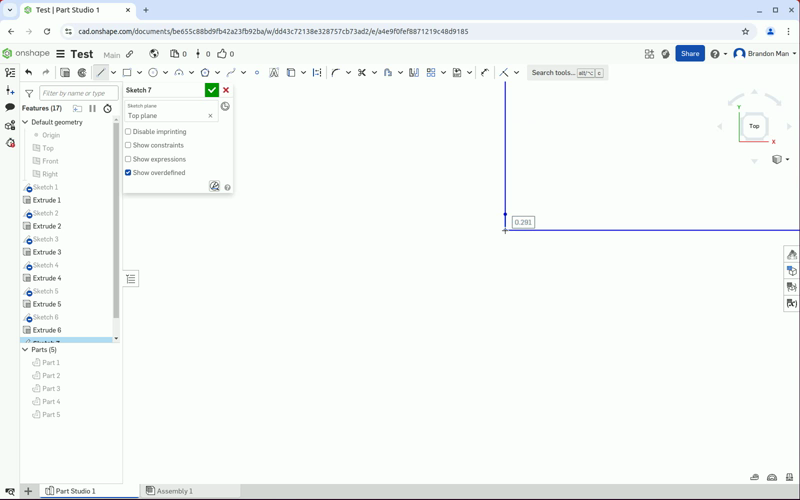
scroll(-6)
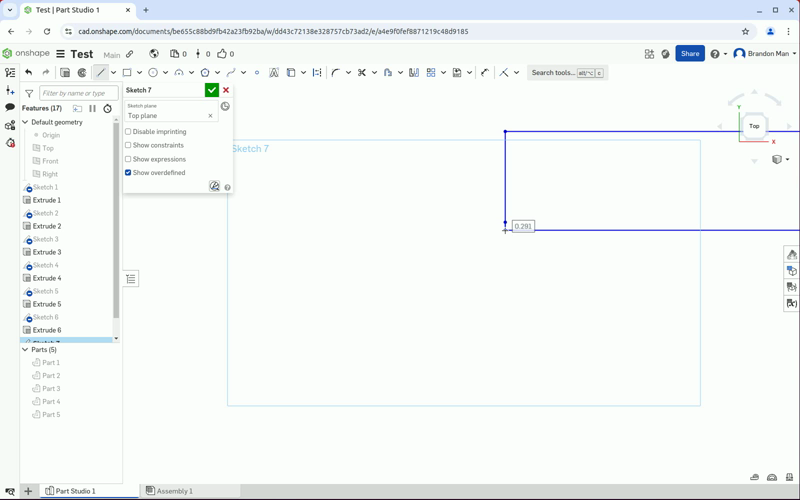
scroll(-6)
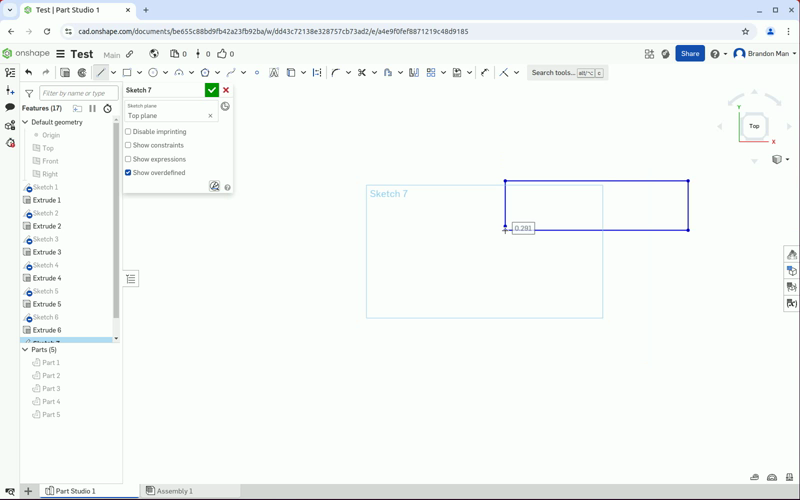
scroll(-6)
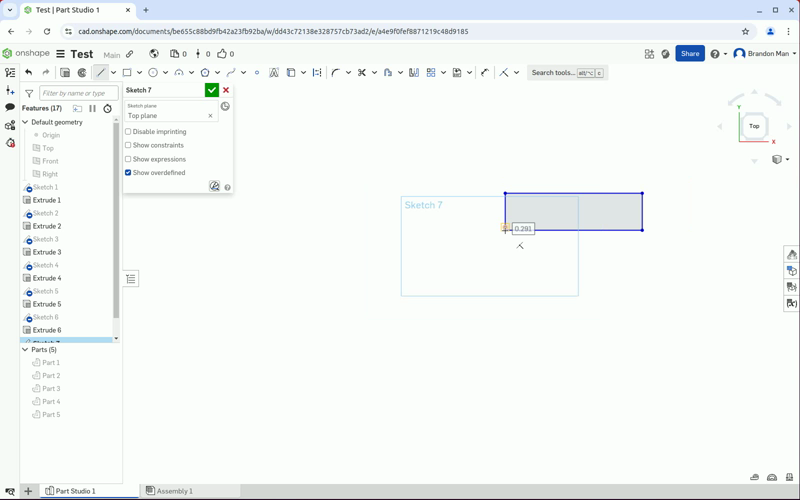
scroll(-6)
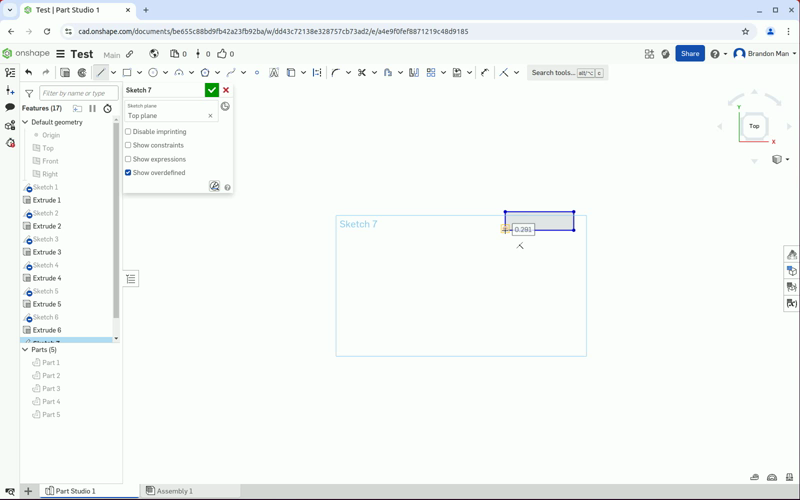
key(esc)
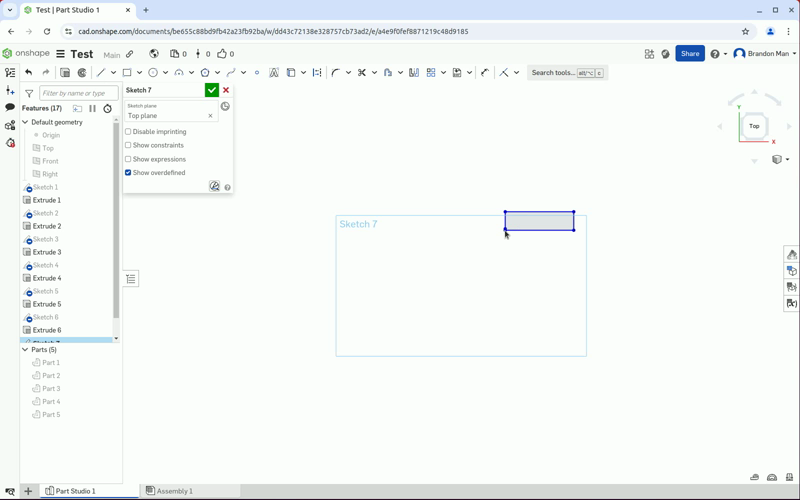
mouse_move(512, 217)
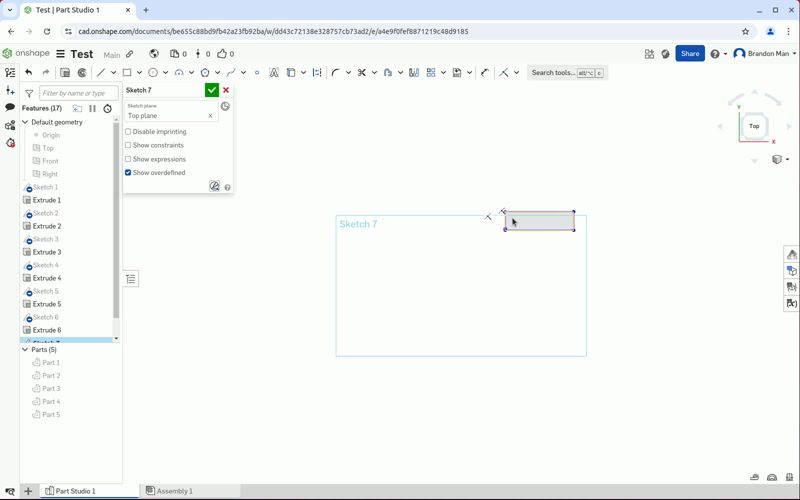
scroll(6)
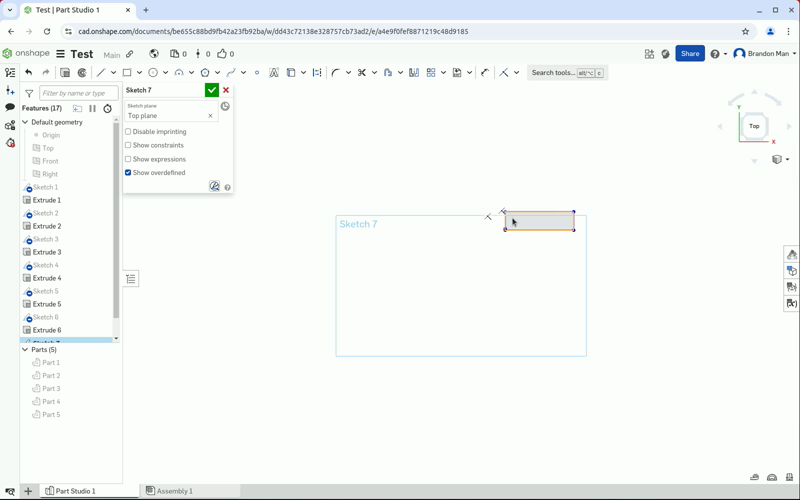
scroll(6)
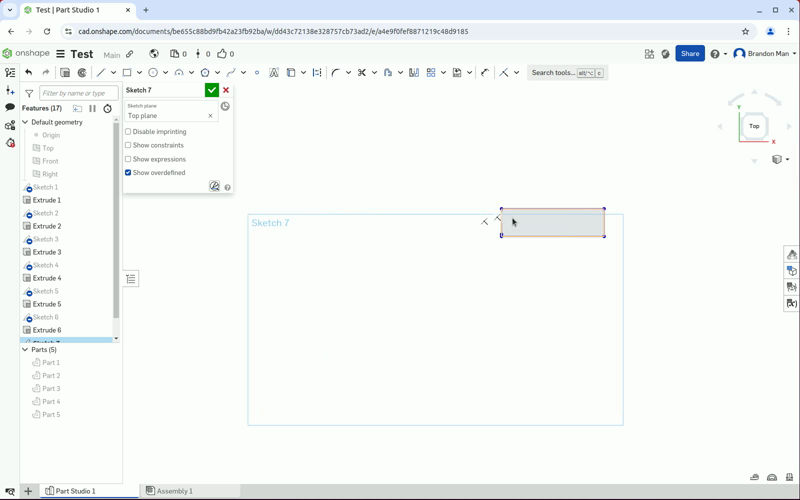
scroll(6)
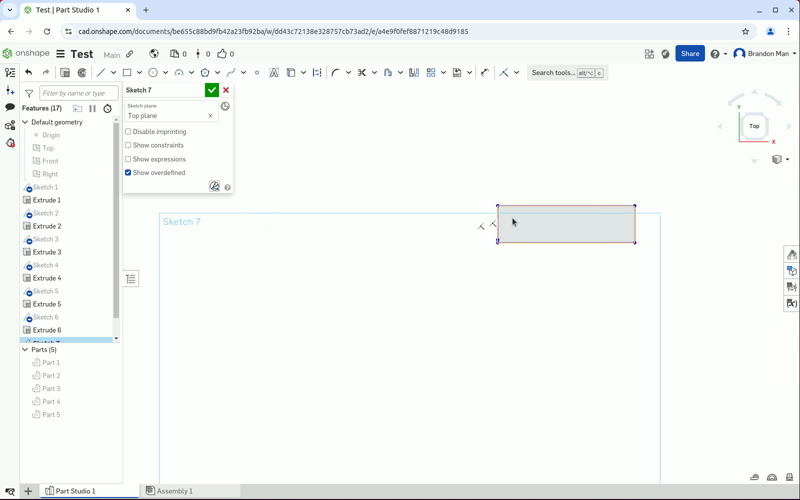
scroll(6)
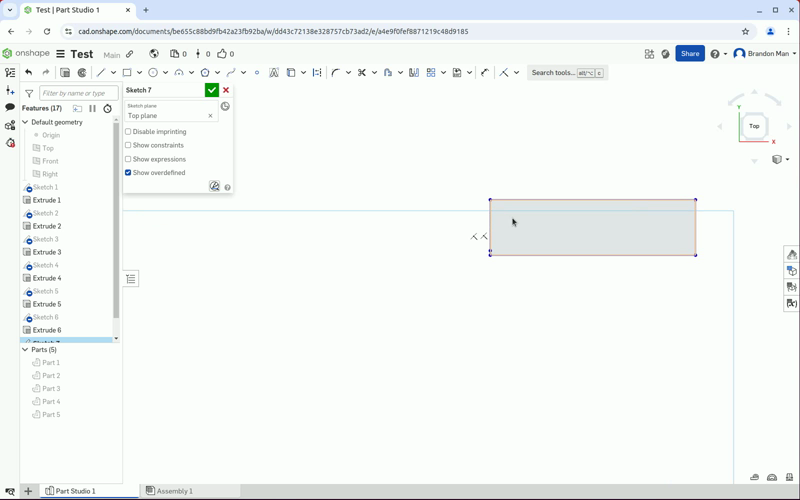
scroll(6)
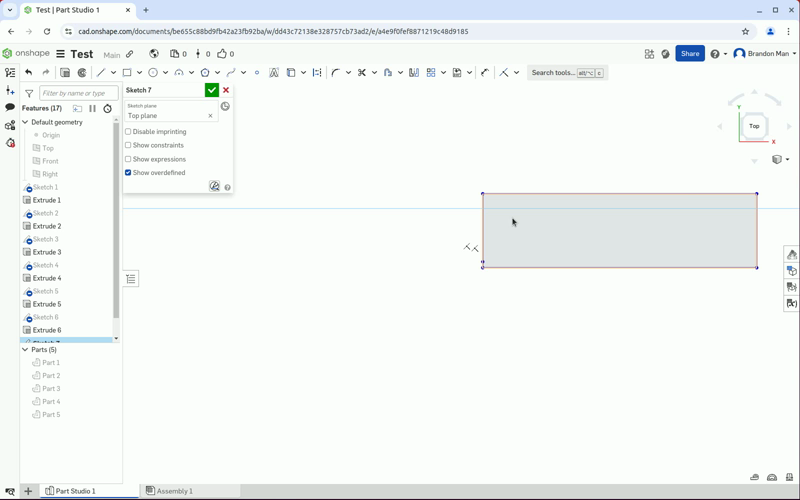
scroll(6)
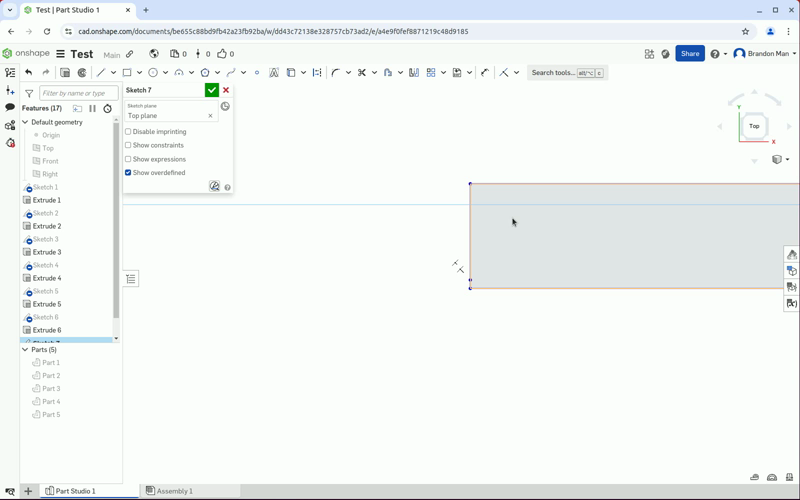
scroll(6)
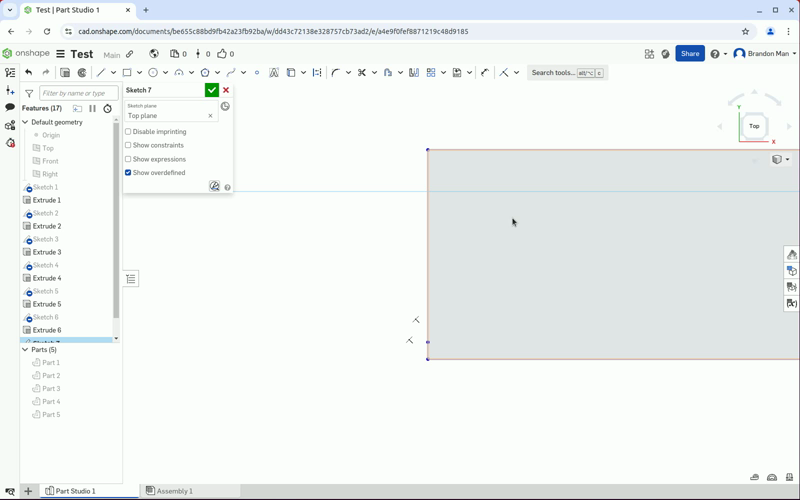
click(512, 217)
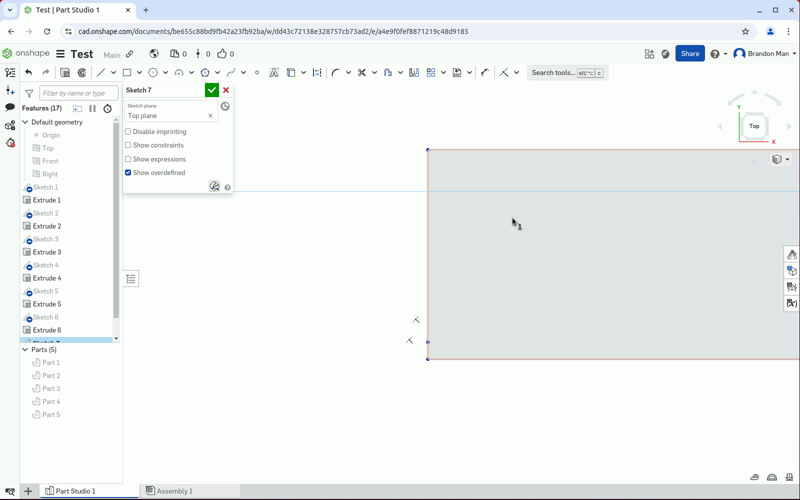
scroll(-6)
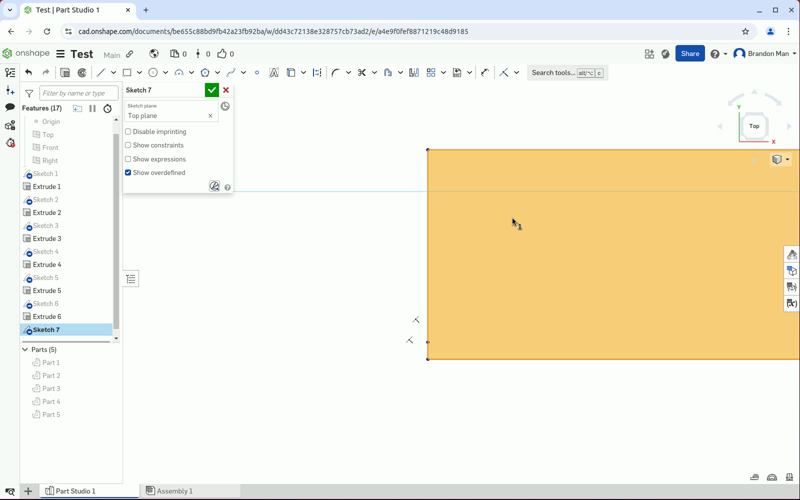
scroll(-6)
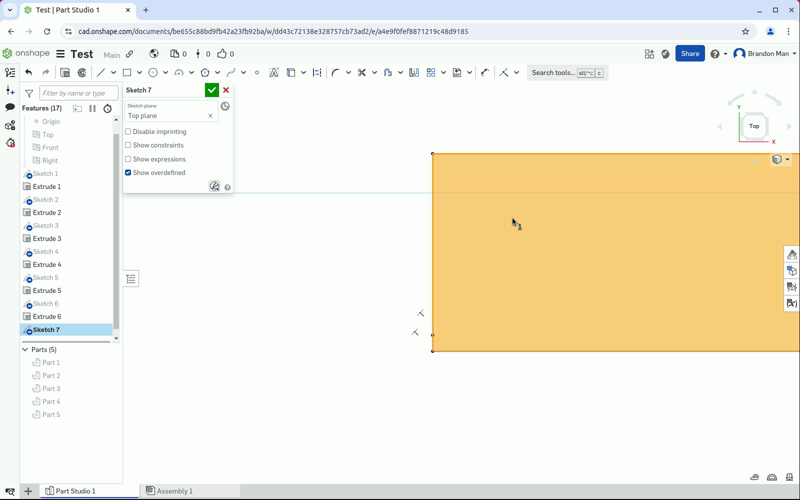
scroll(-6)
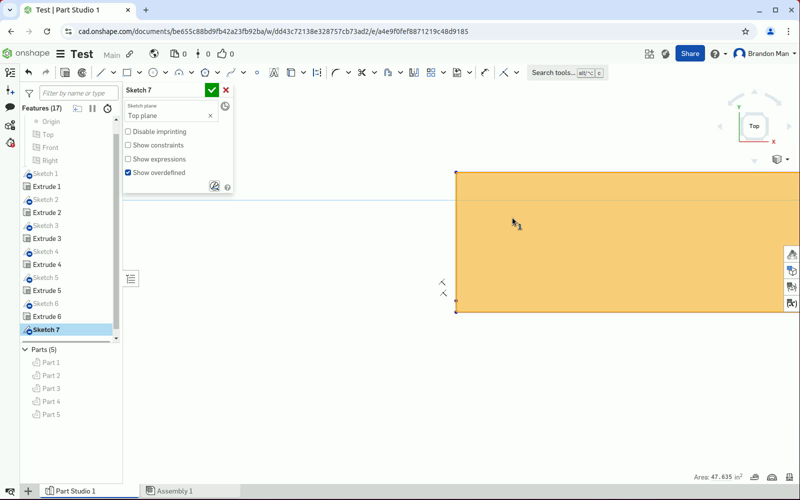
scroll(-6)
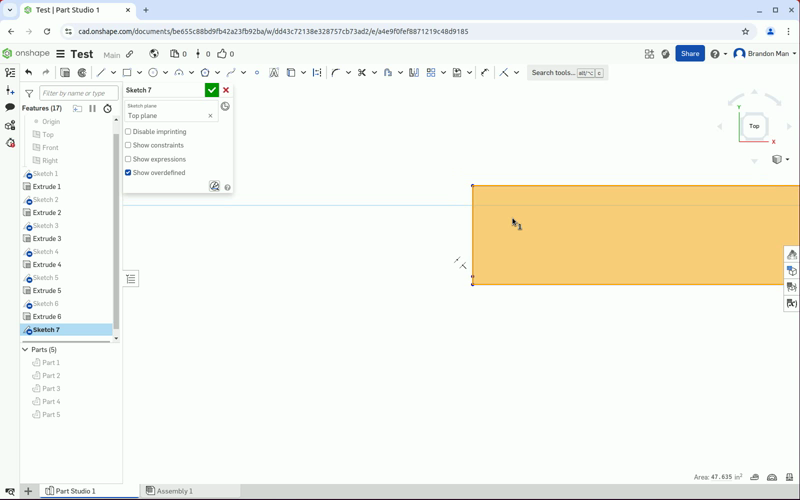
scroll(-6)
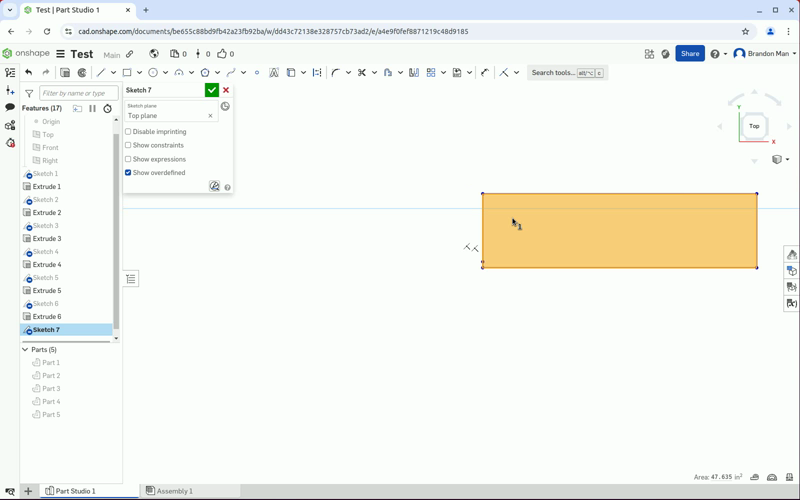
scroll(-6)
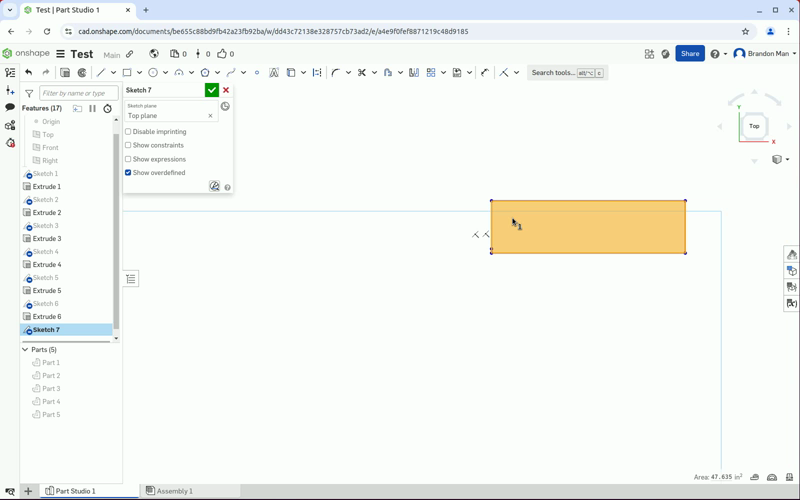
scroll(-6)
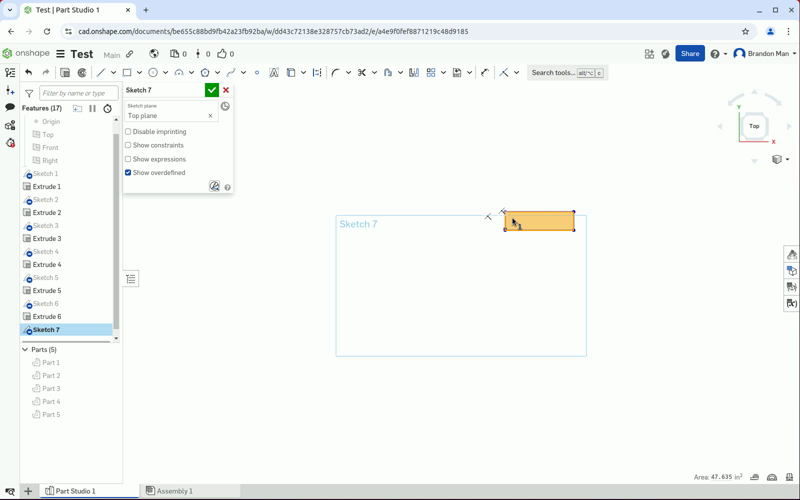
mouse_move(73, 352)
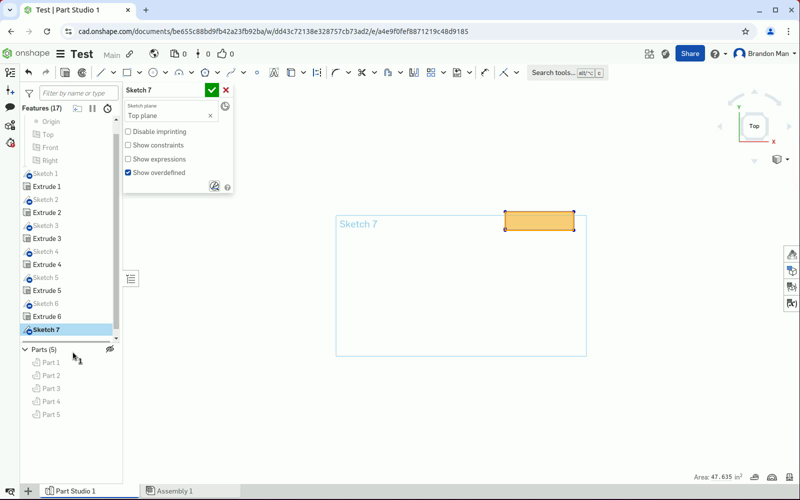
key(shift+y)
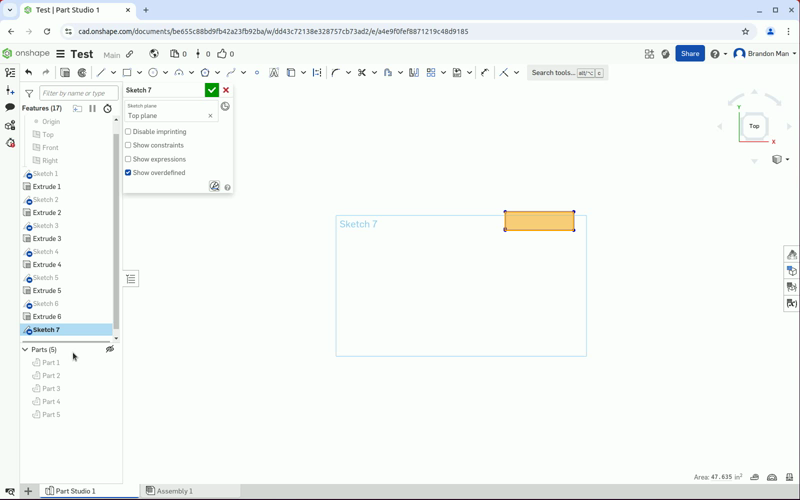
key(shift+e)
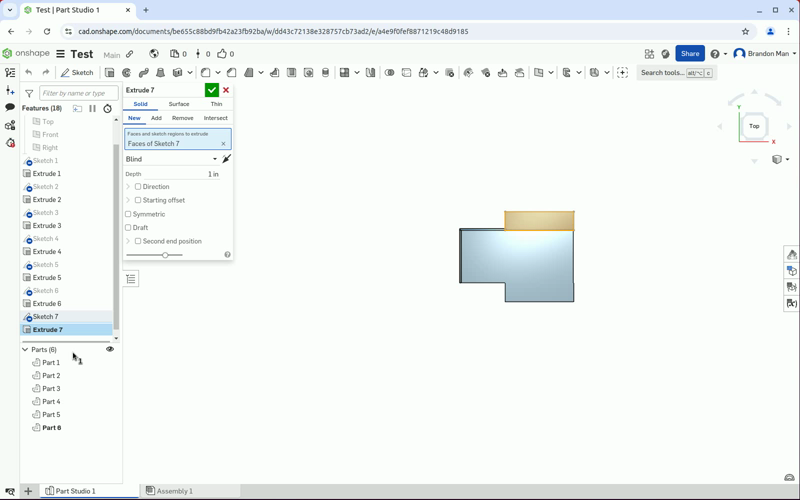
mouse_move(143, 106)
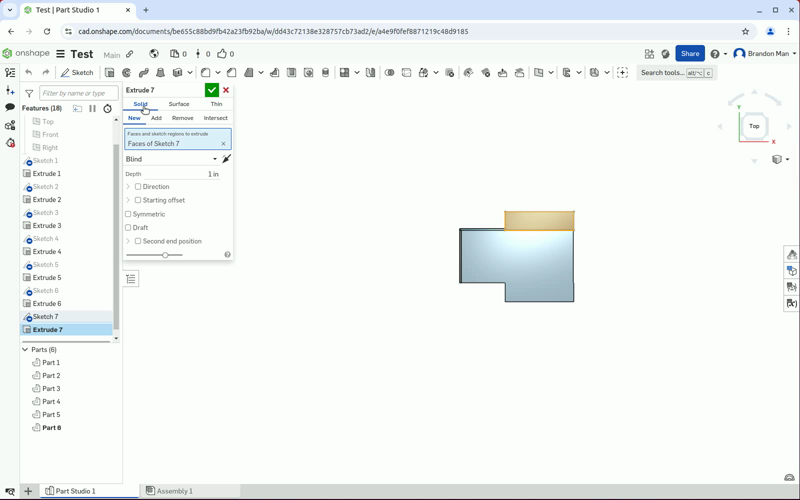
click(143, 106)
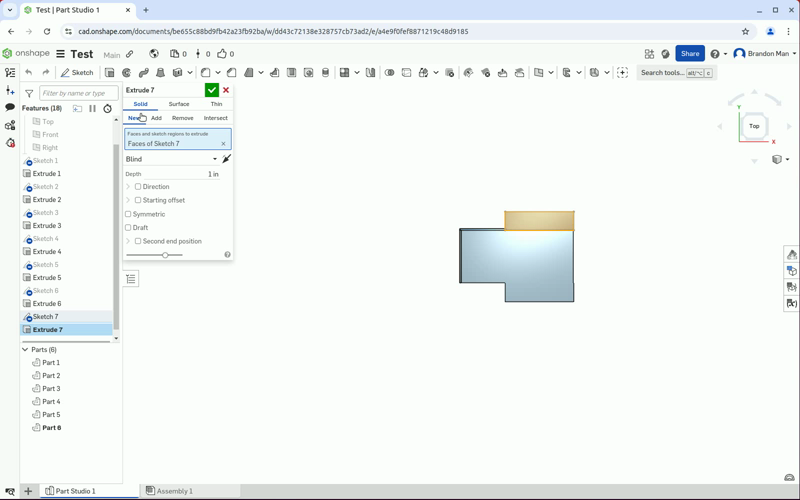
mouse_move(137, 120)
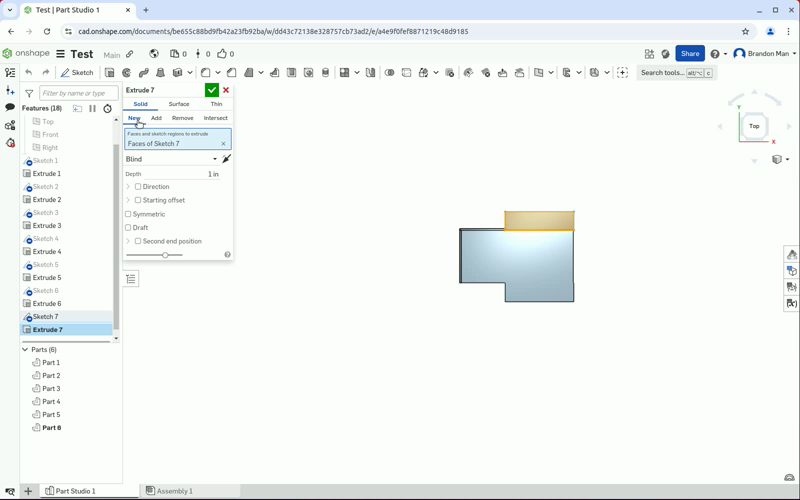
click(137, 120)
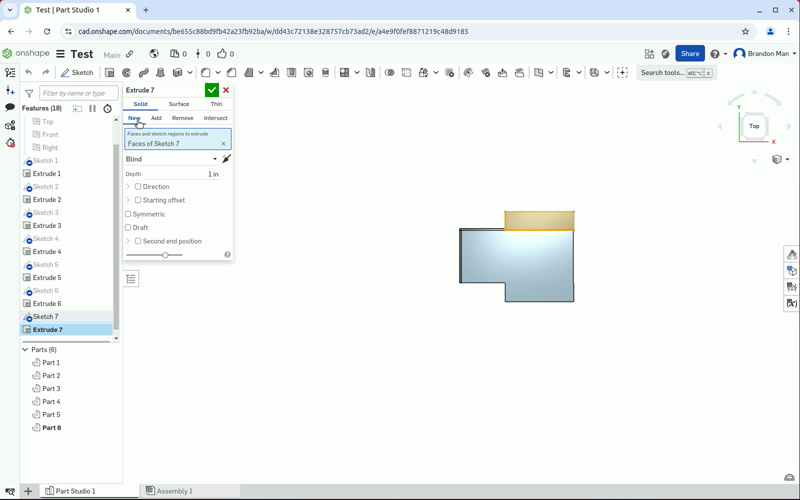
key(tab, 4)
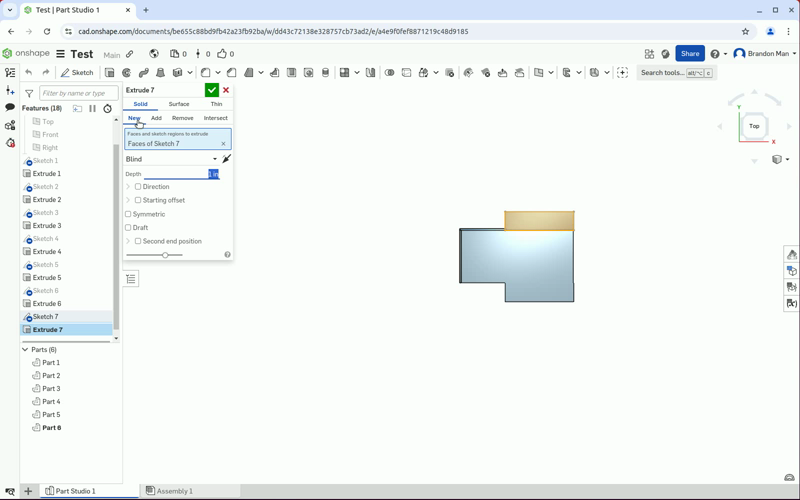
text(-0.241)
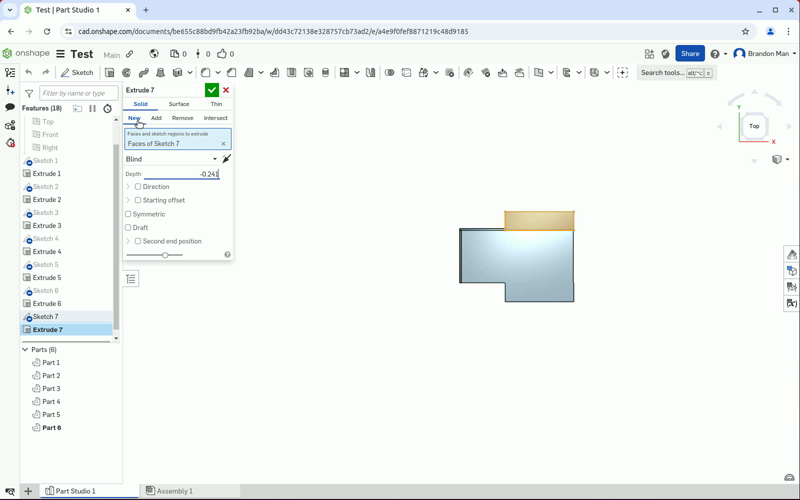
key(enter)
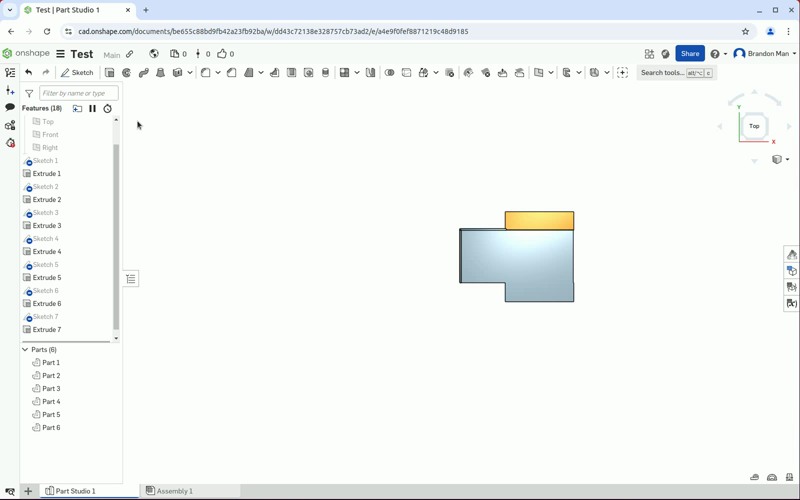
key(shift+h)
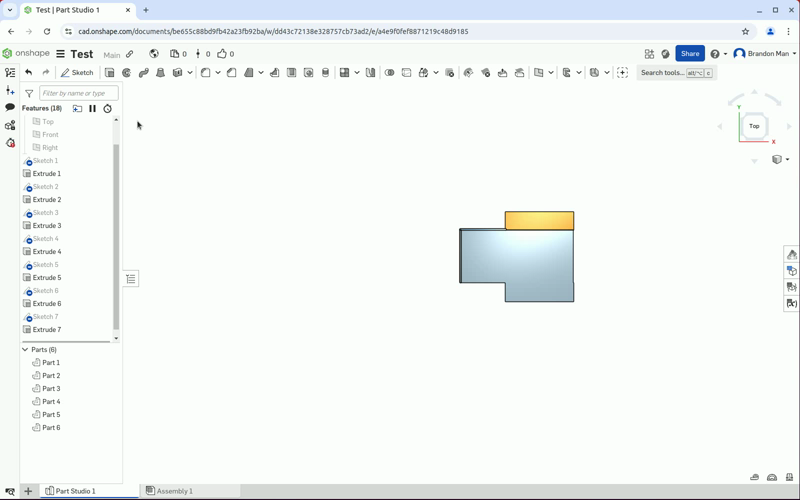
key(shift+h)
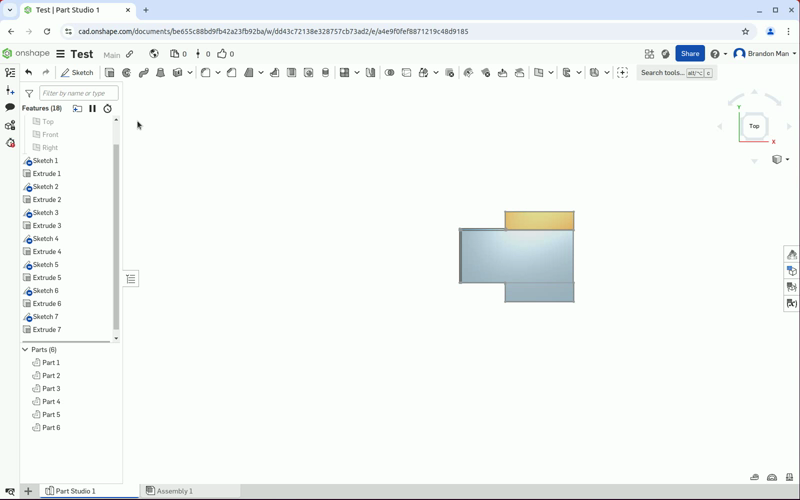
key(shift+7)
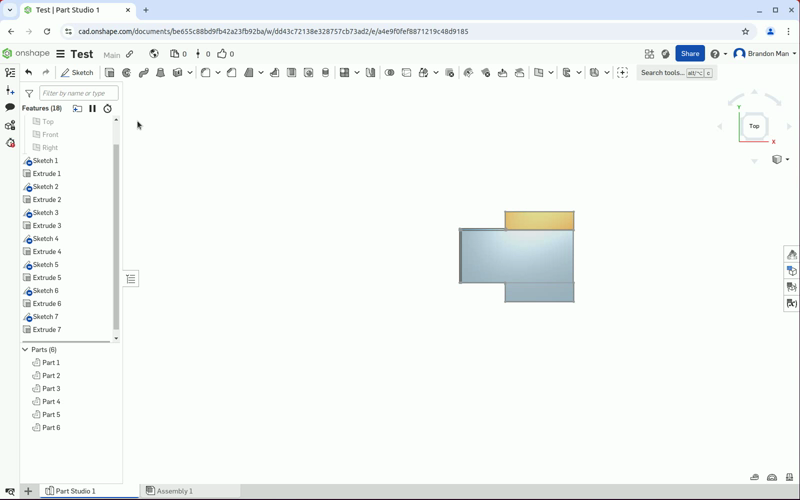
key(up, 3)
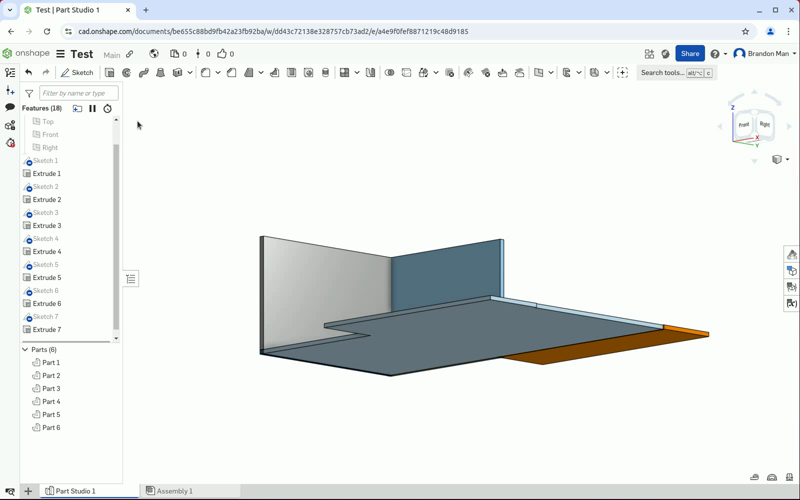
key(left, 3)
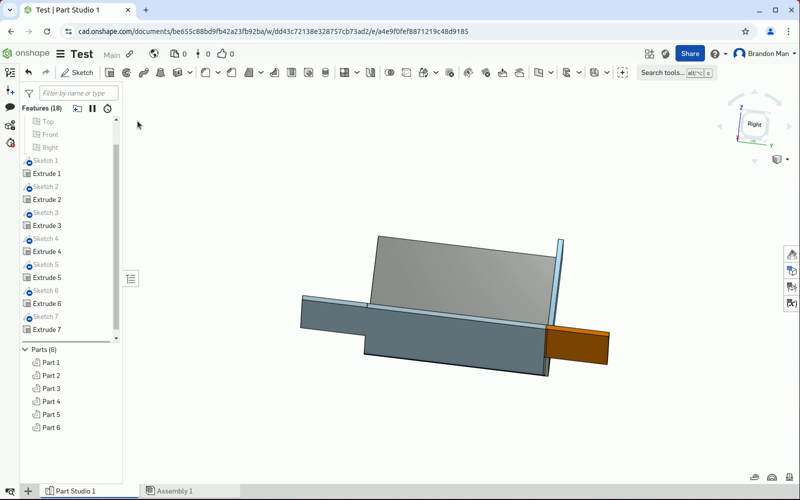
key(right, 3)
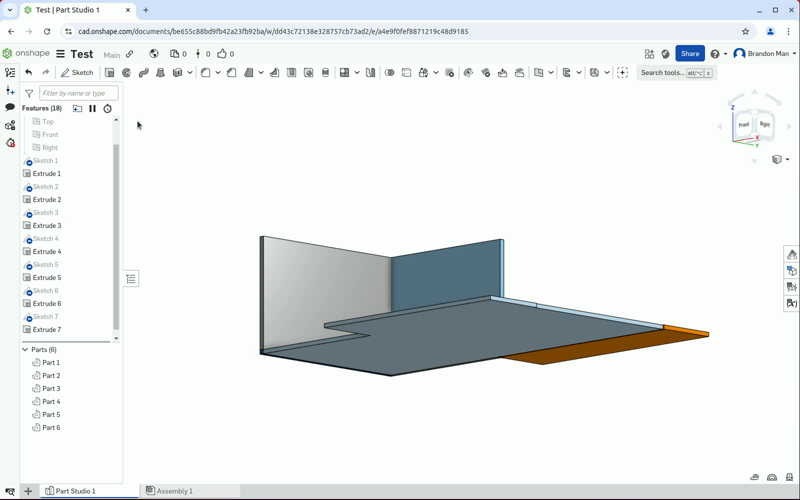
key(down, 3)
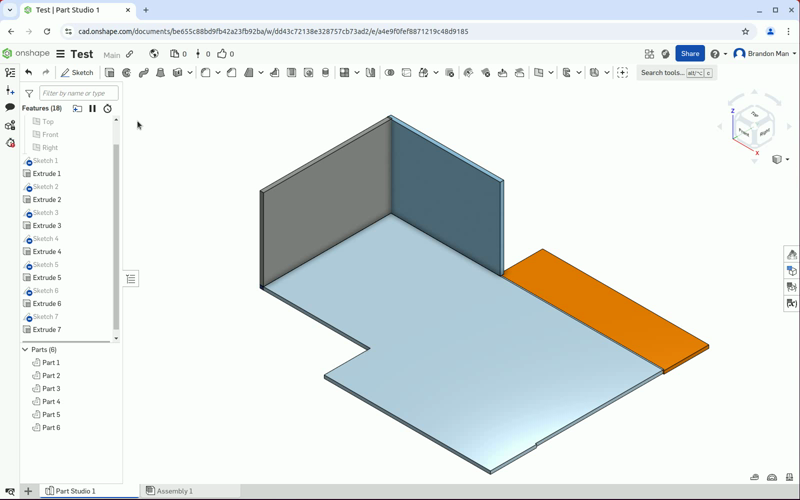
mouse_move(69, 163)
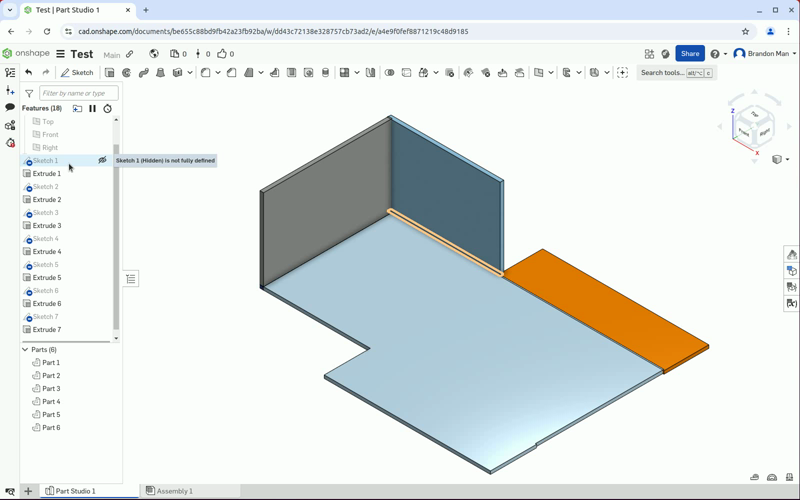
click(69, 163)